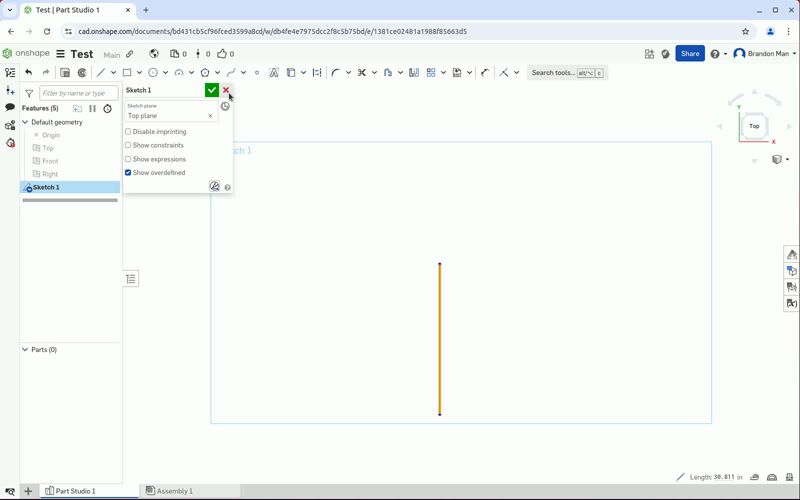
key(shift+h)
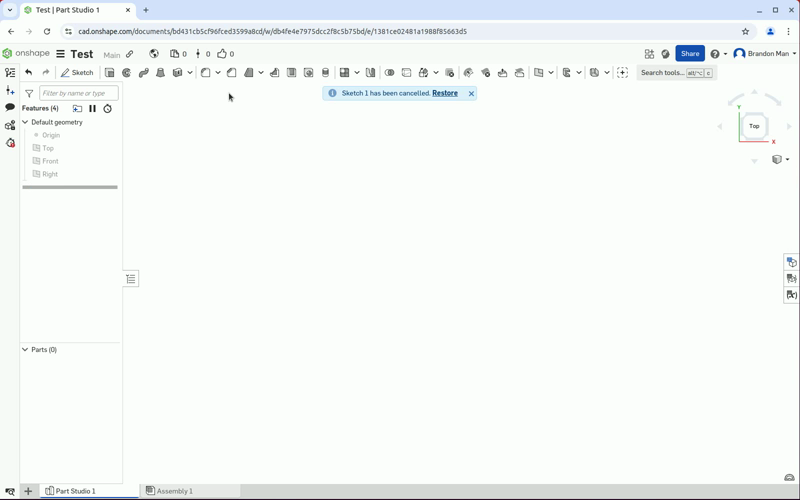
mouse_move(73, 352)
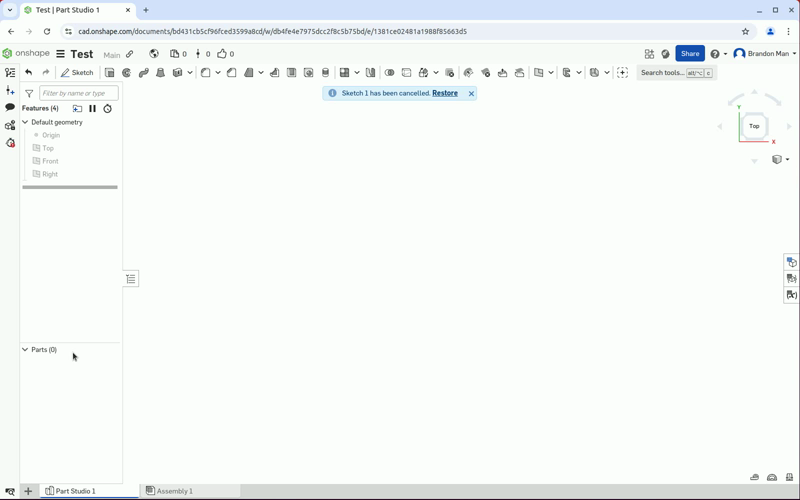
key(y)
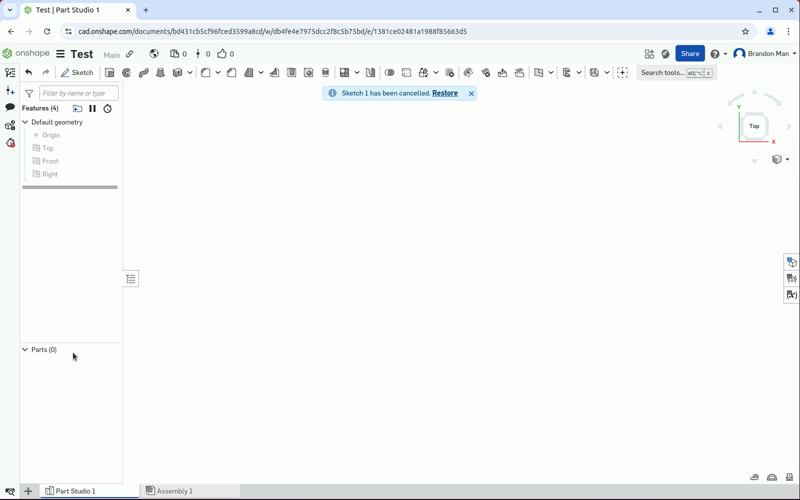
key(shift+p)
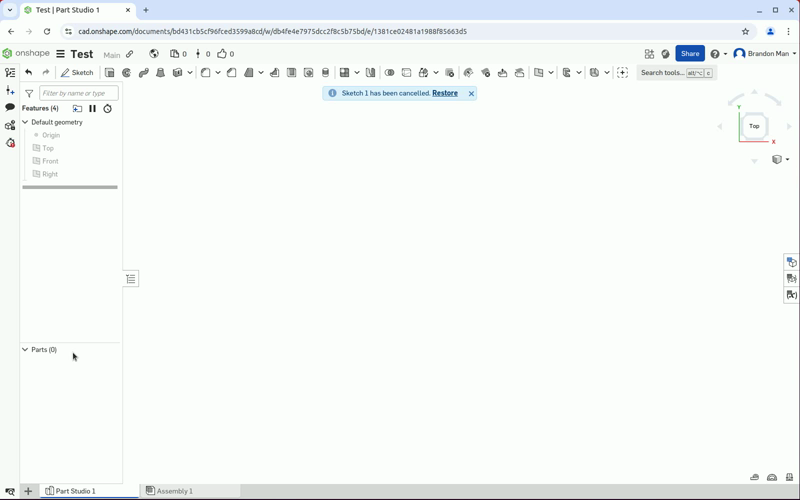
key(space)
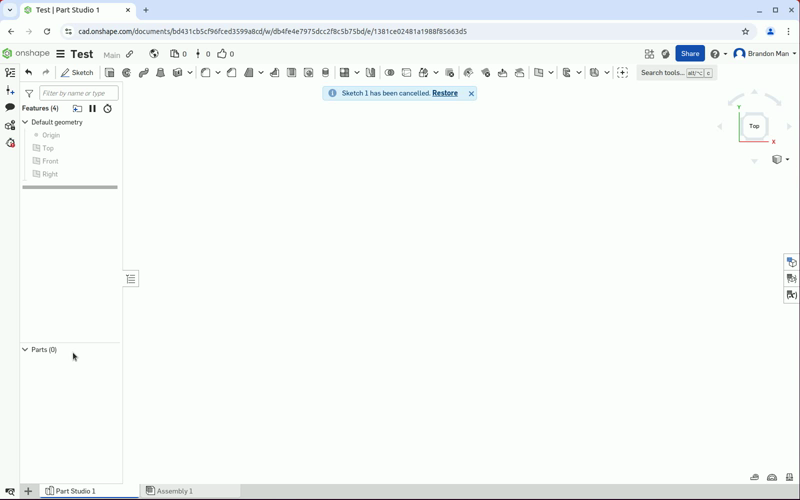
key_down(shift)
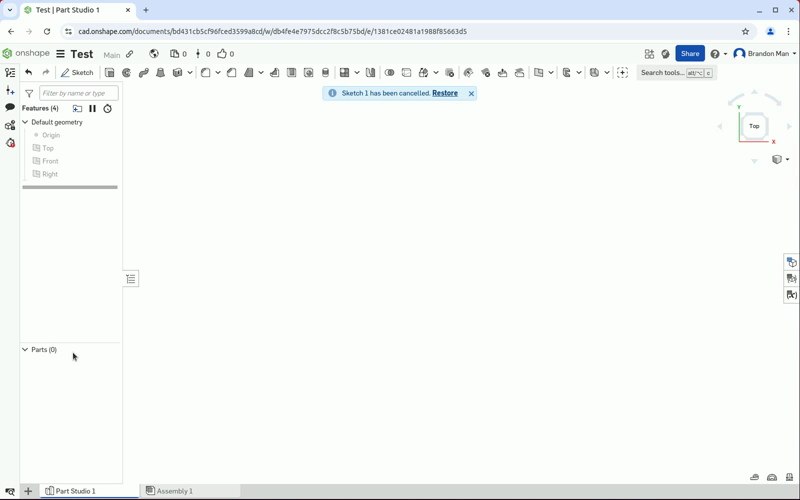
key(up)
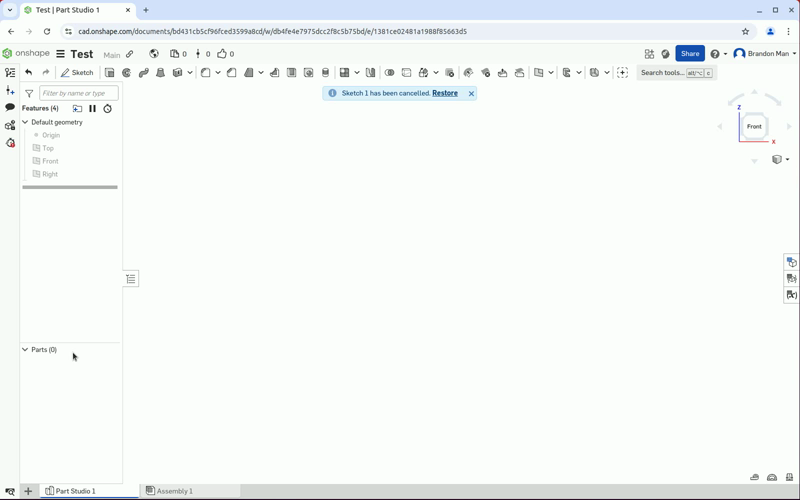
key_up(shift)
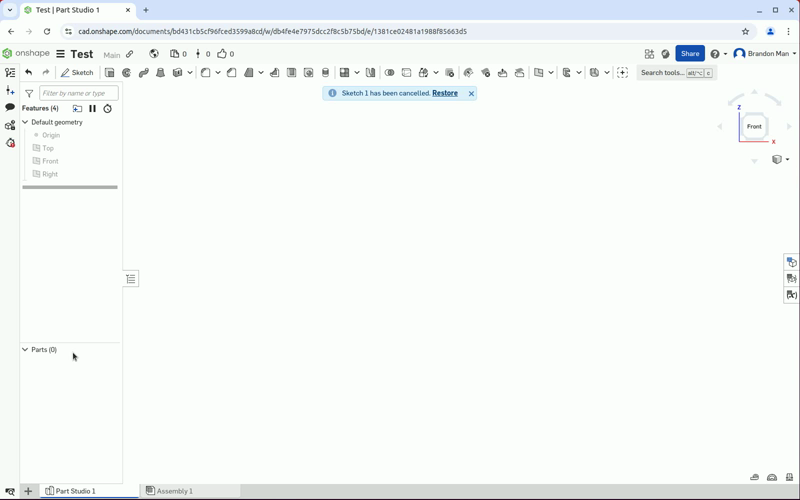
mouse_move(73, 352)
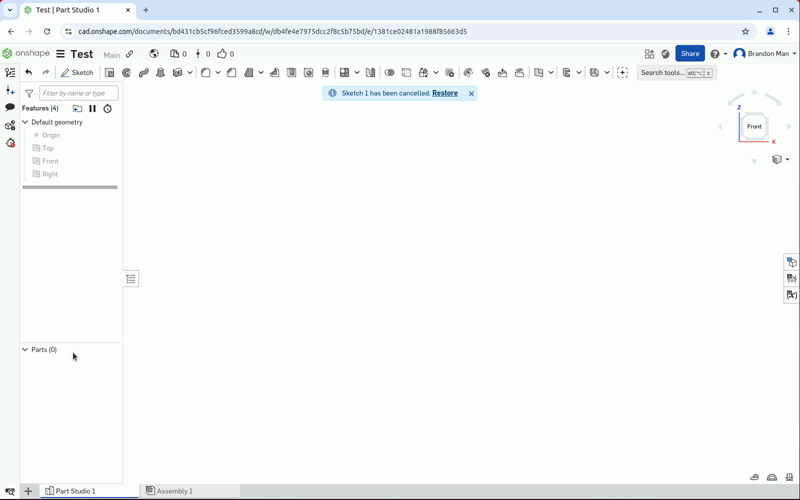
key(shift+y)
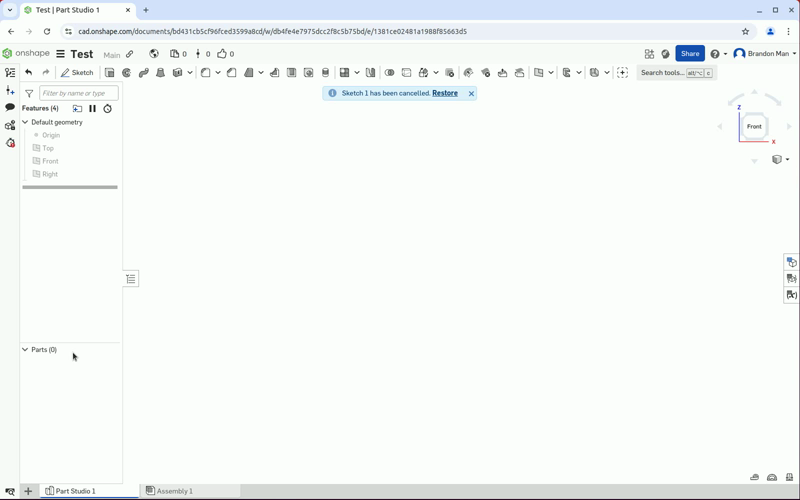
key(shift+s)
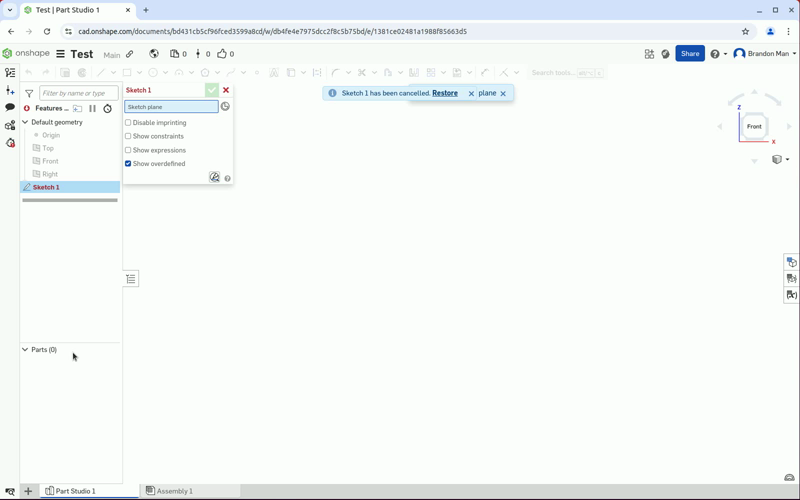
mouse_move(73, 163)
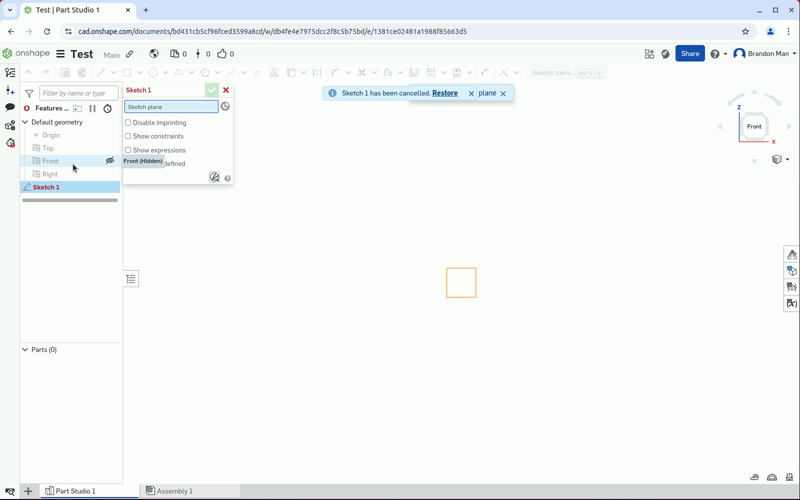
click(73, 163)
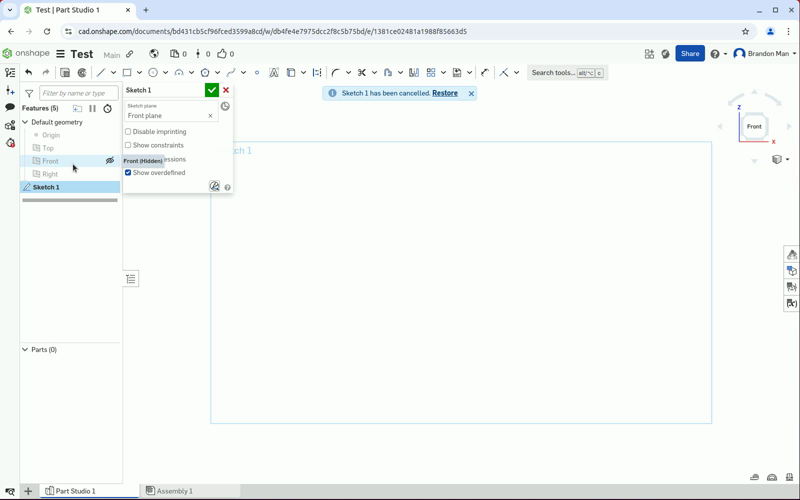
mouse_move(73, 352)
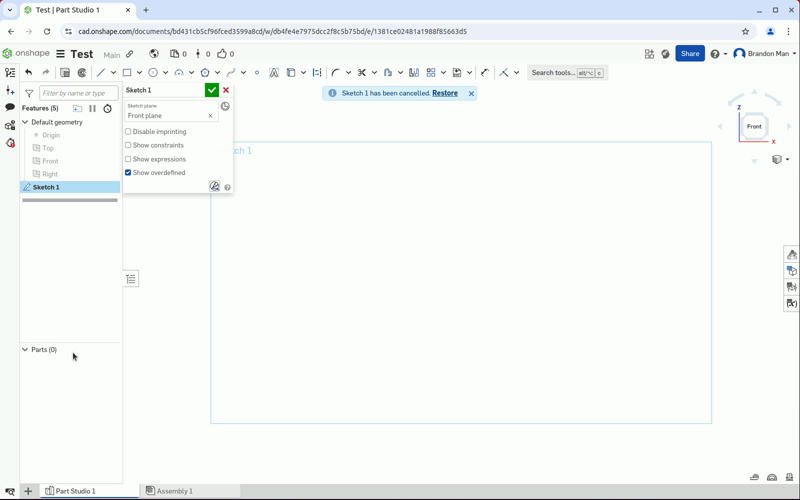
key(y)
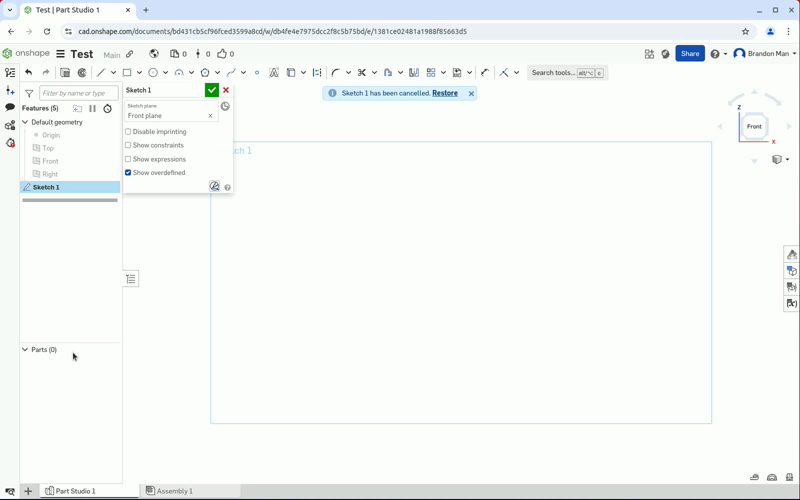
key(l)
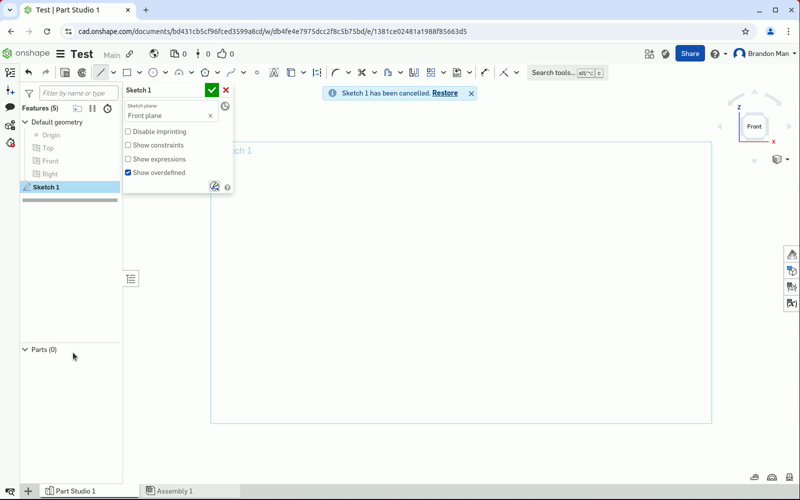
key_down(shift)
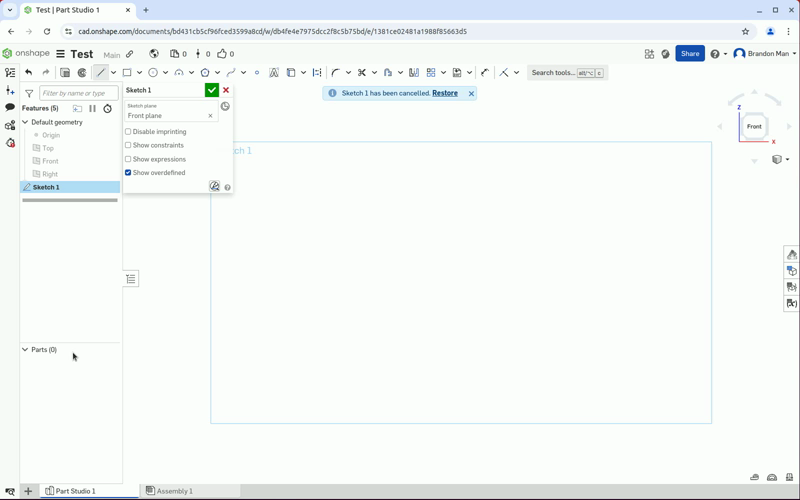
mouse_move(451, 281)
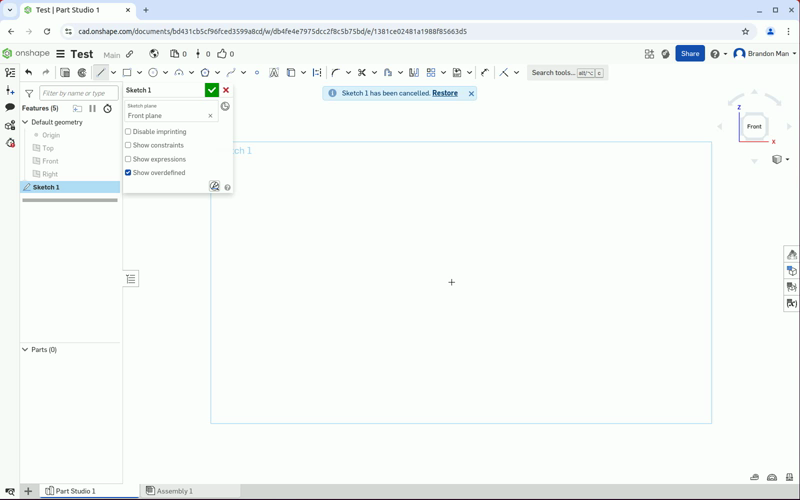
click(451, 281)
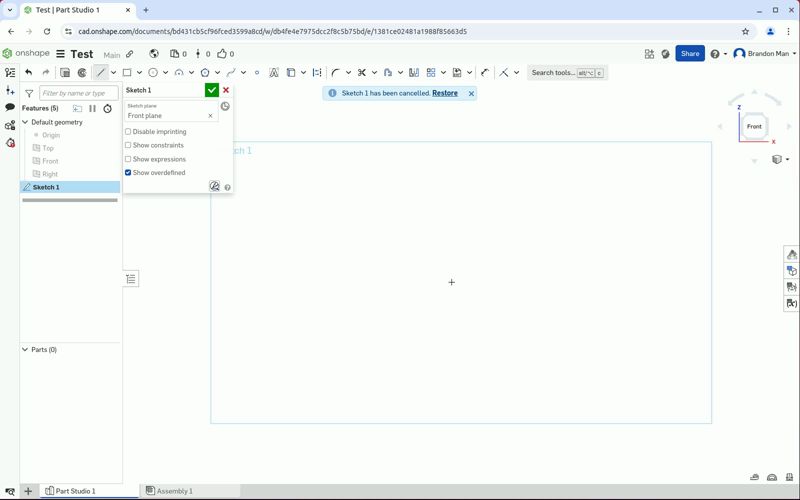
key_up(shift)
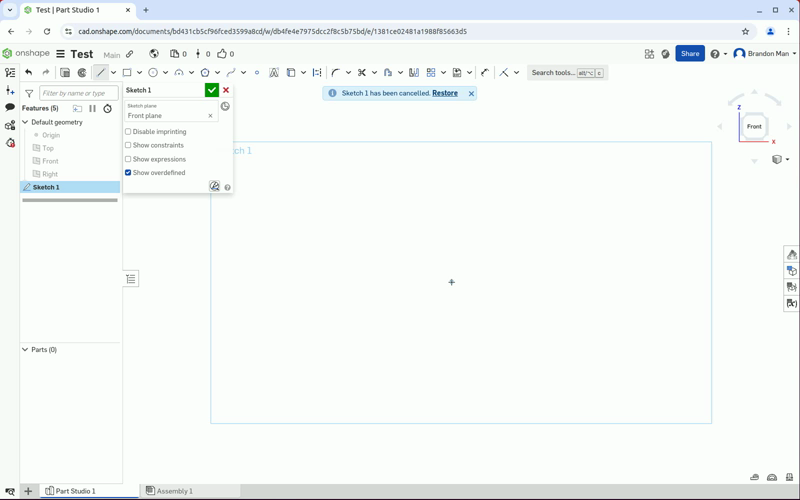
key_down(shift)
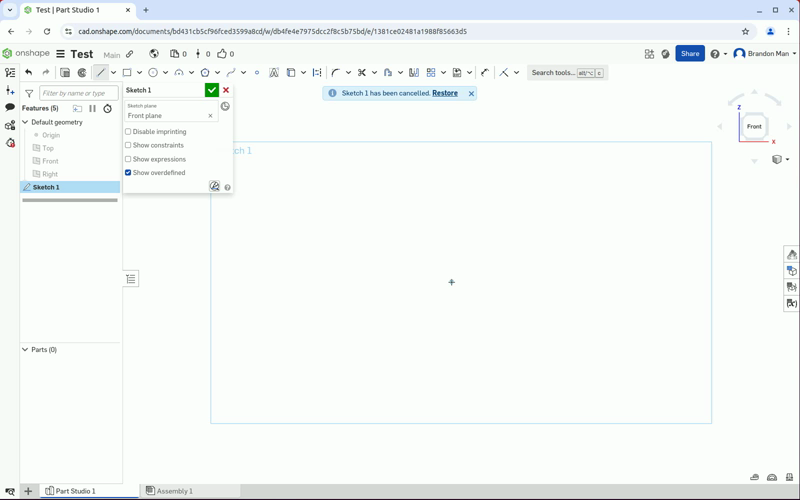
mouse_move(573, 281)
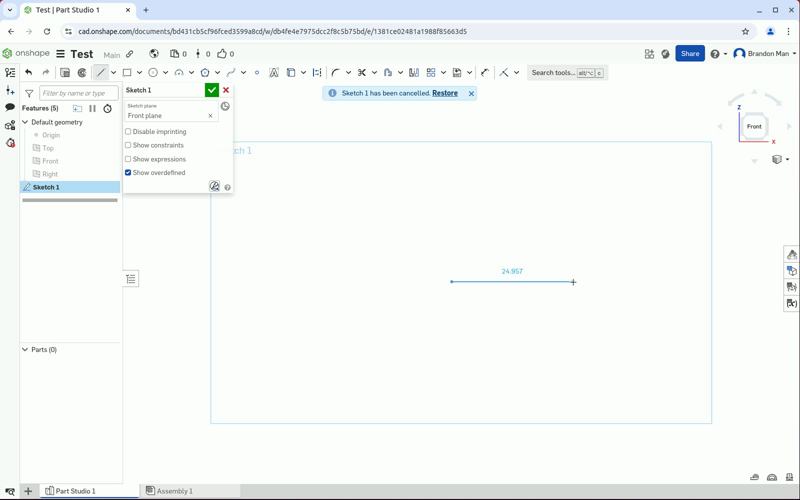
click(573, 281)
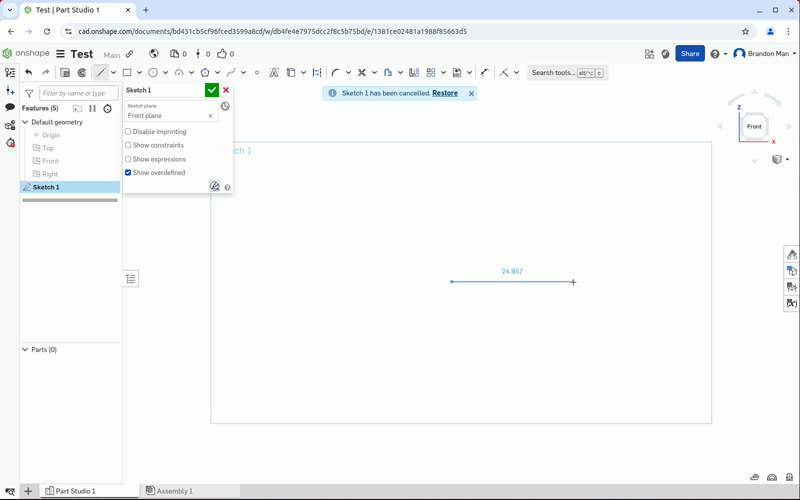
key_up(shift)
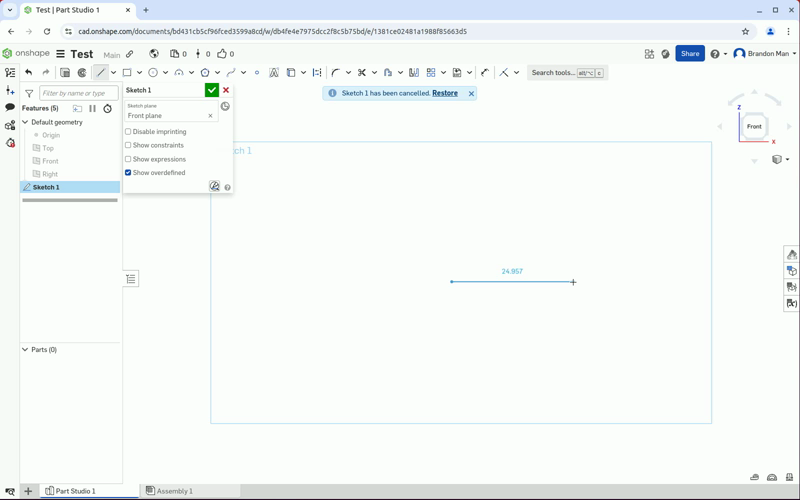
key_down(shift)
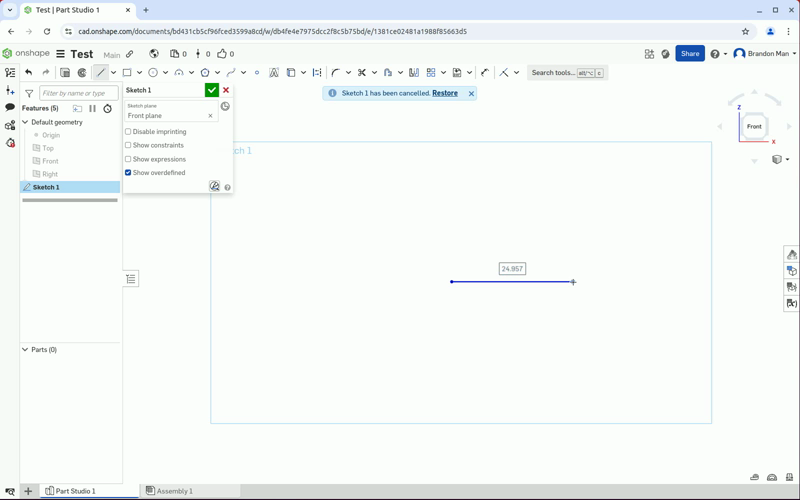
mouse_move(589, 281)
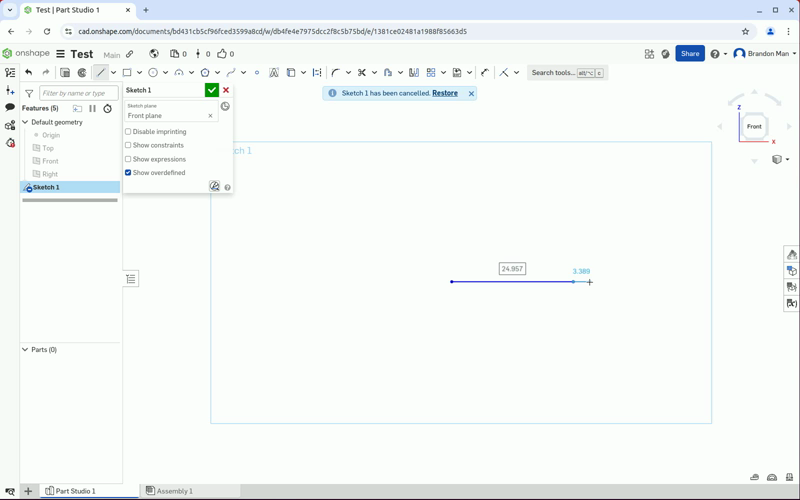
mouse_move(573, 279)
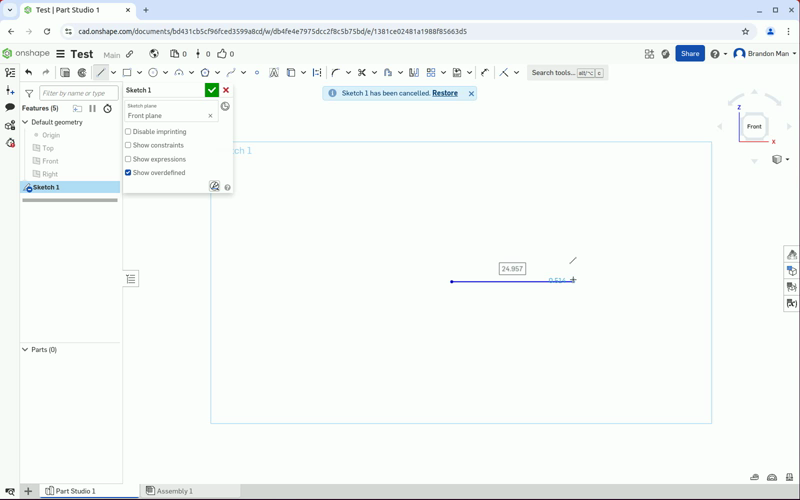
scroll(6)
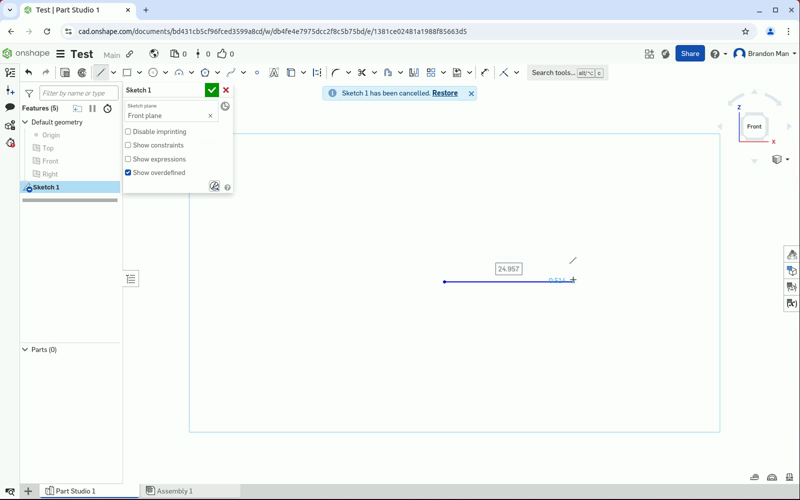
scroll(6)
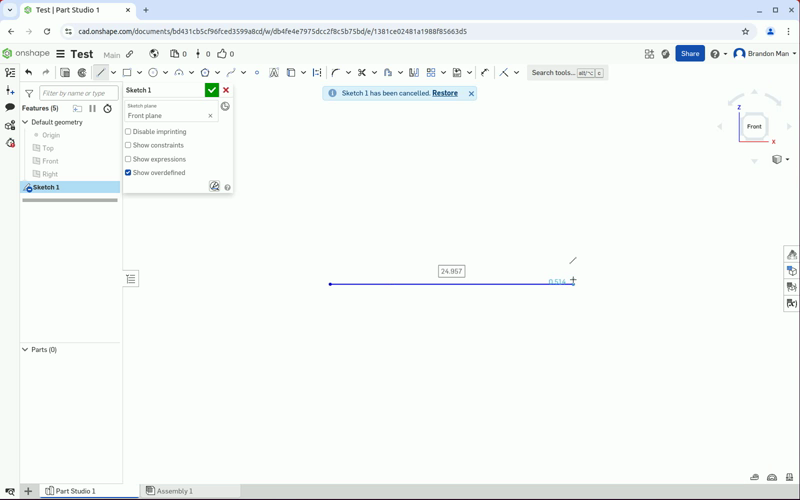
scroll(6)
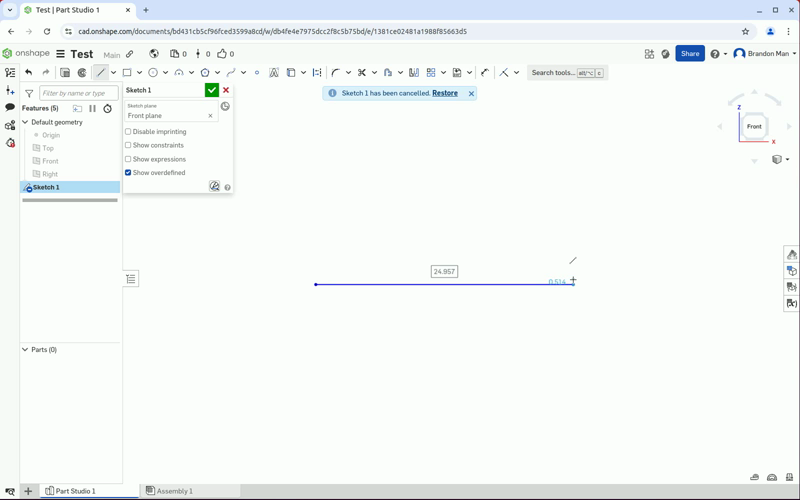
scroll(6)
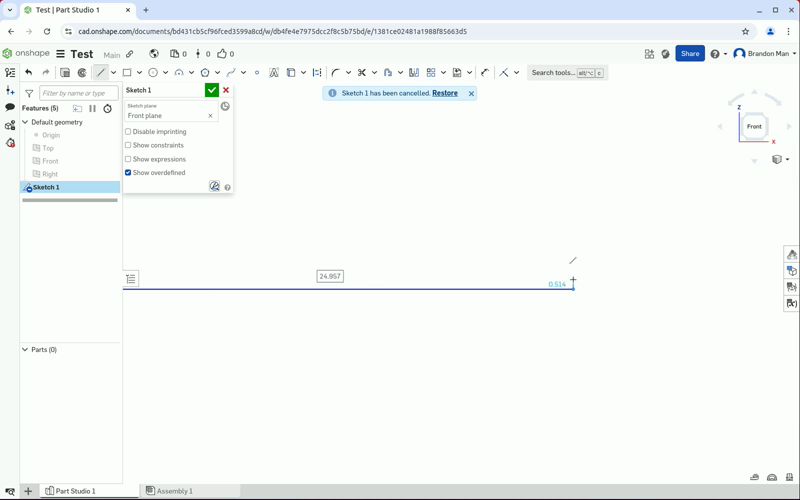
scroll(6)
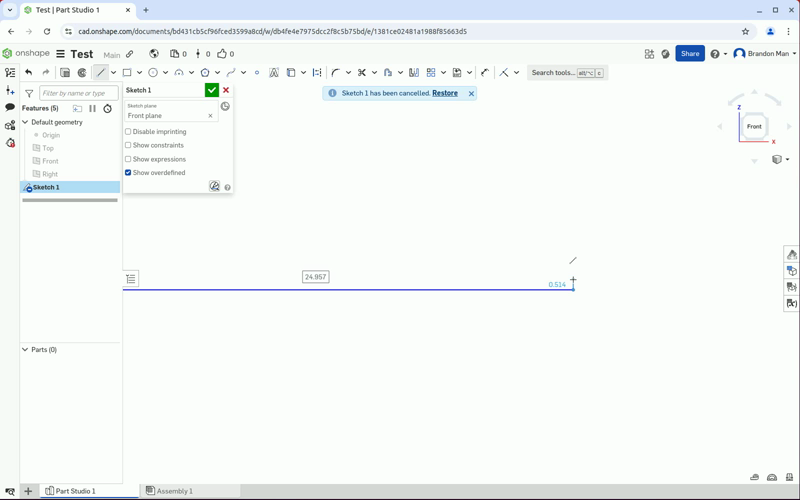
scroll(6)
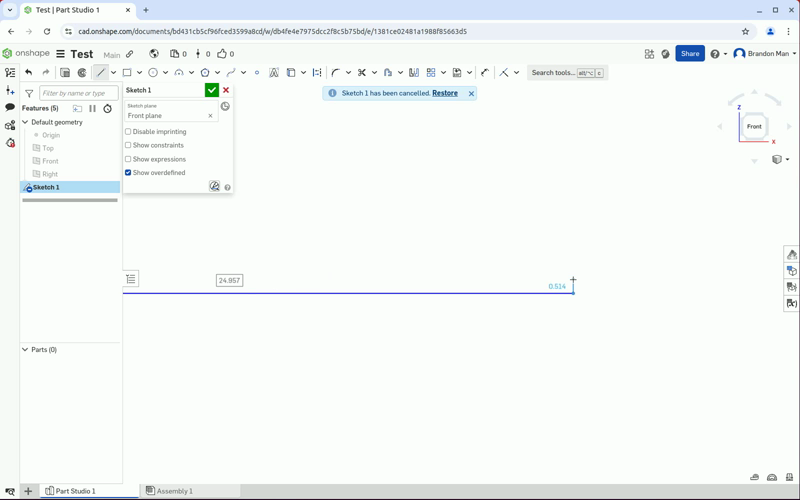
scroll(6)
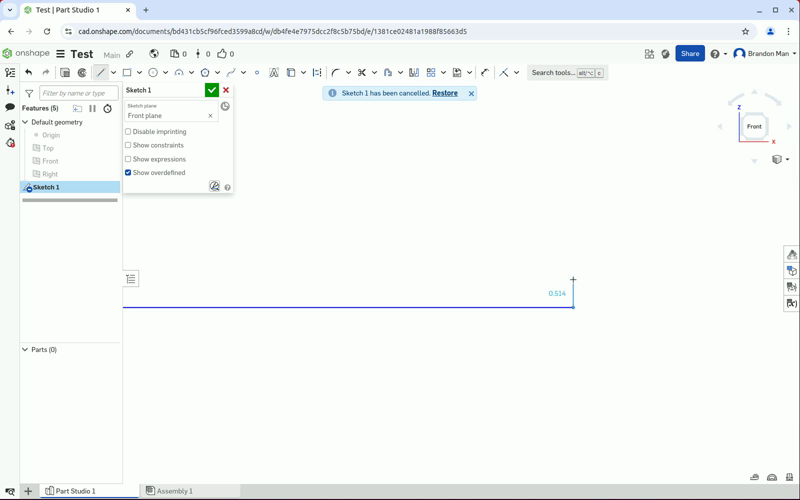
click(573, 279)
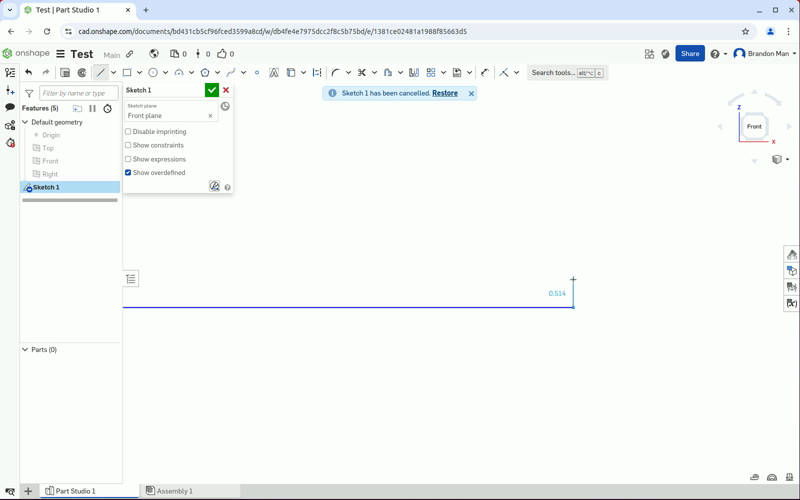
scroll(-6)
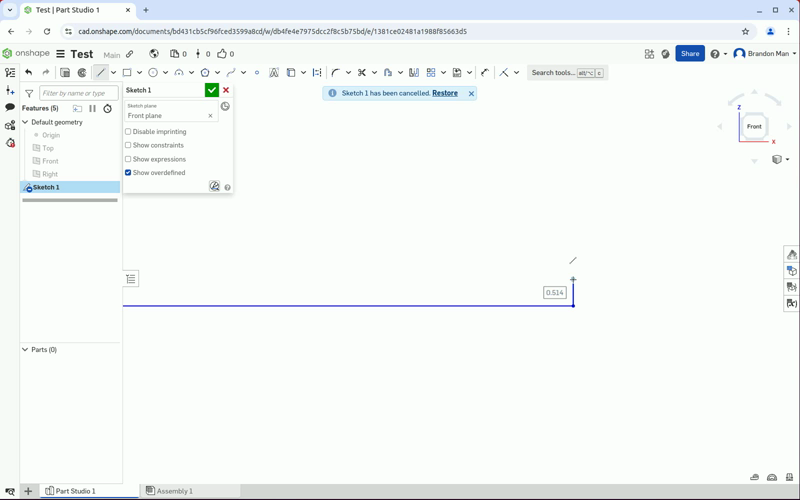
scroll(-6)
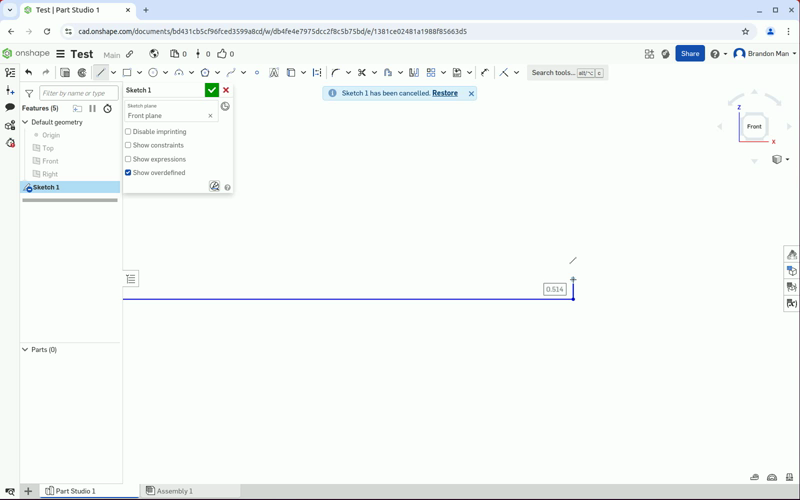
scroll(-6)
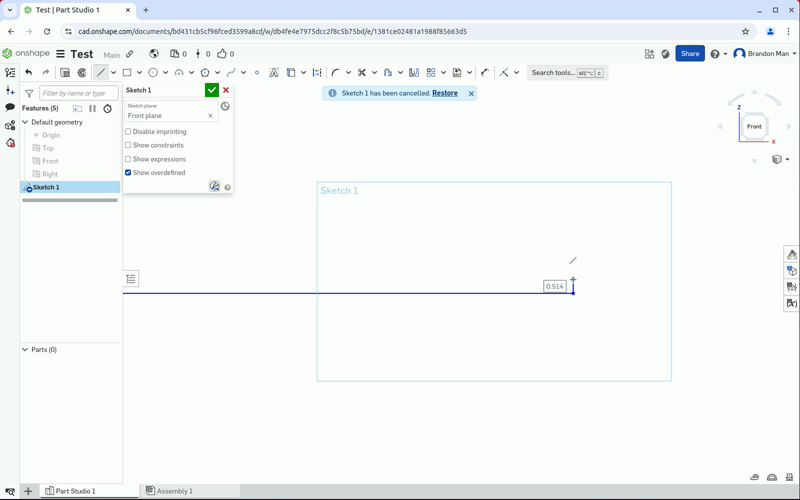
scroll(-6)
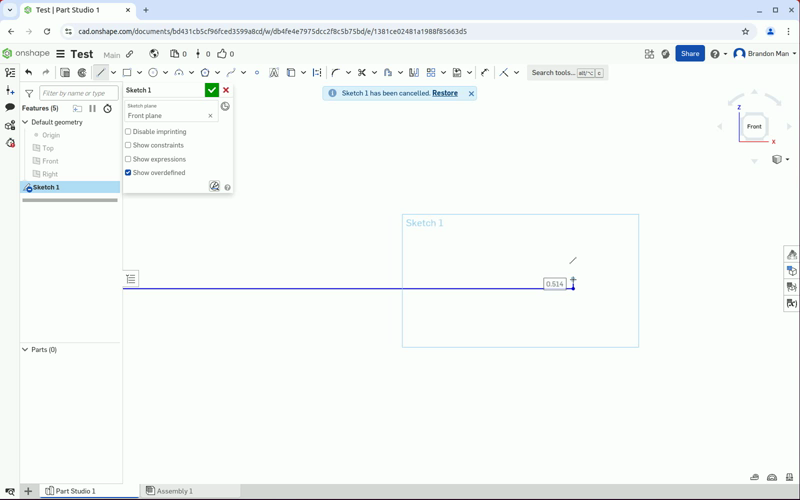
scroll(-6)
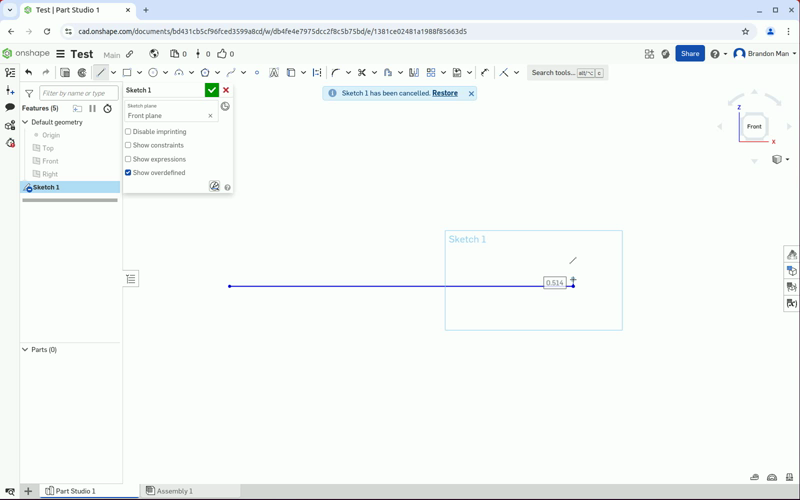
scroll(-6)
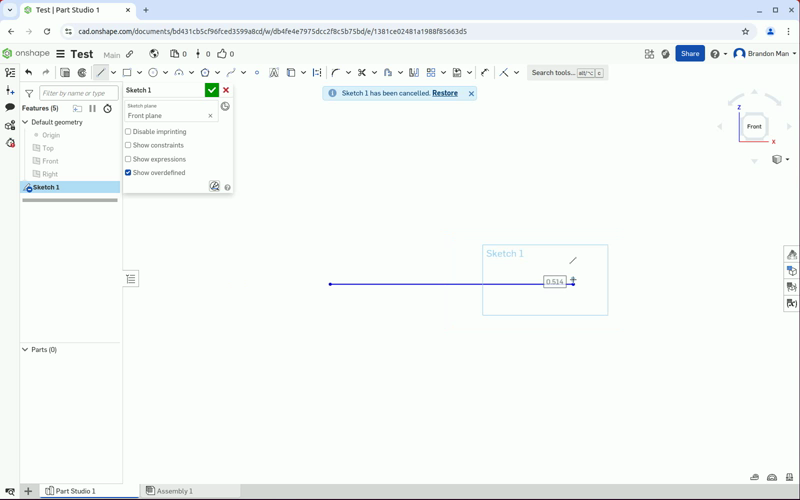
scroll(-6)
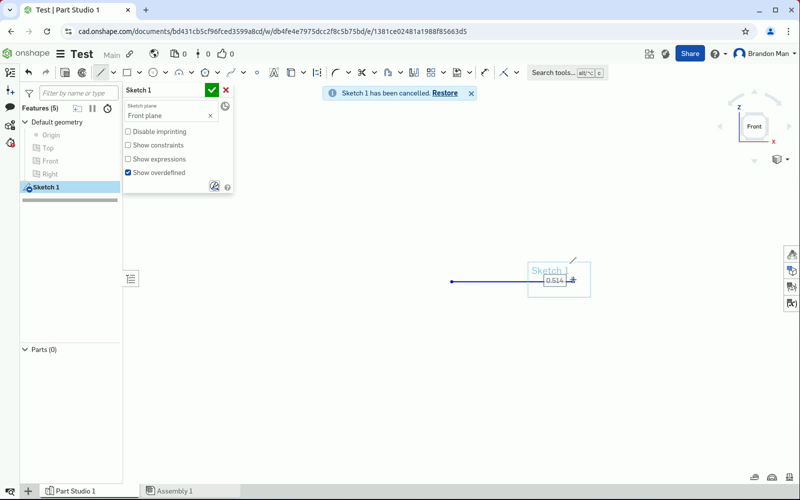
key_up(shift)
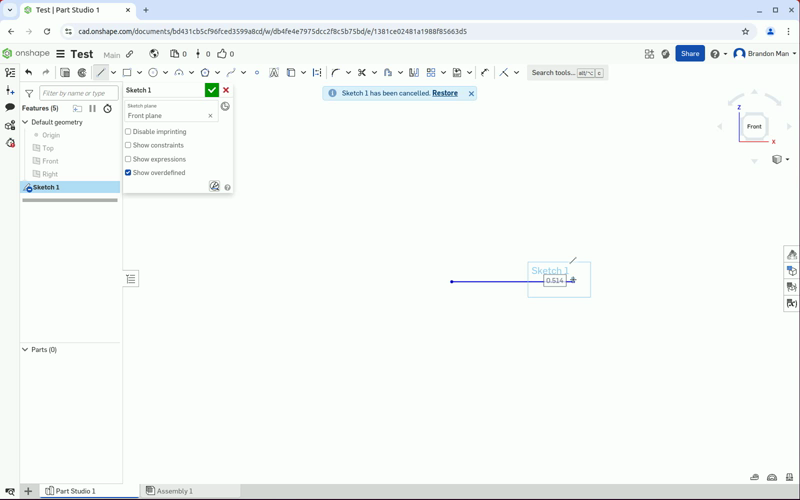
key_down(shift)
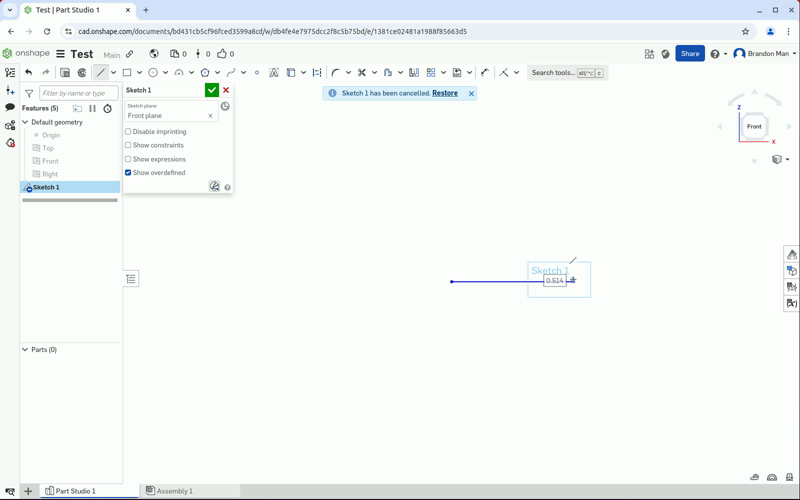
mouse_move(451, 279)
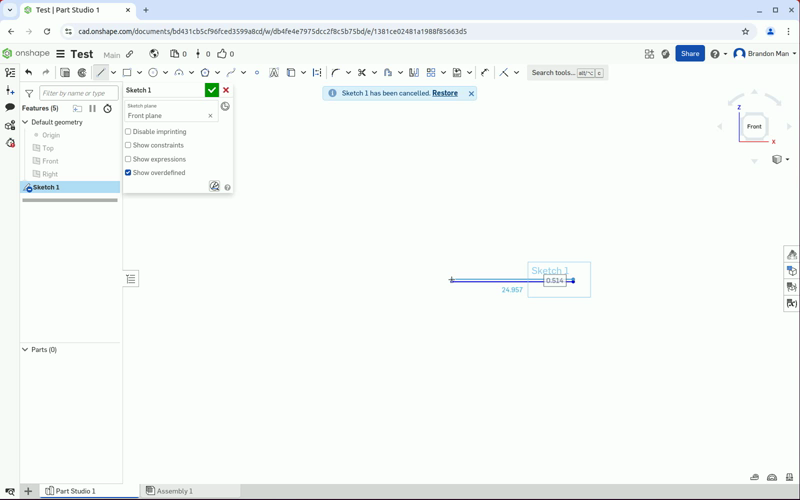
scroll(6)
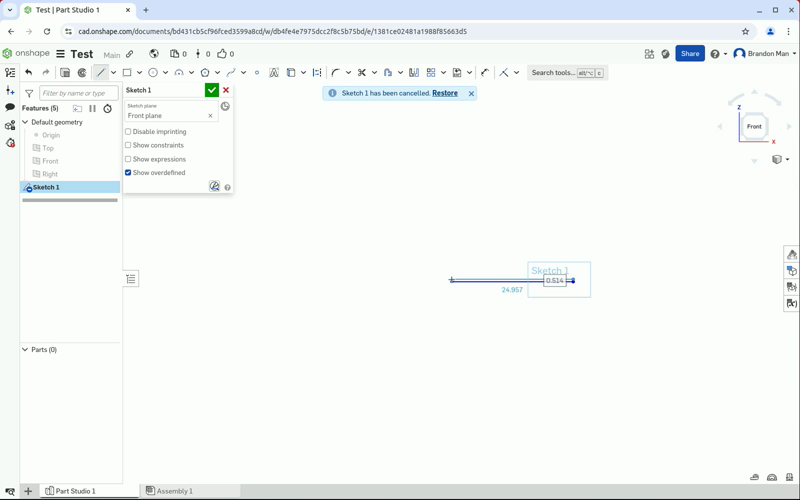
scroll(6)
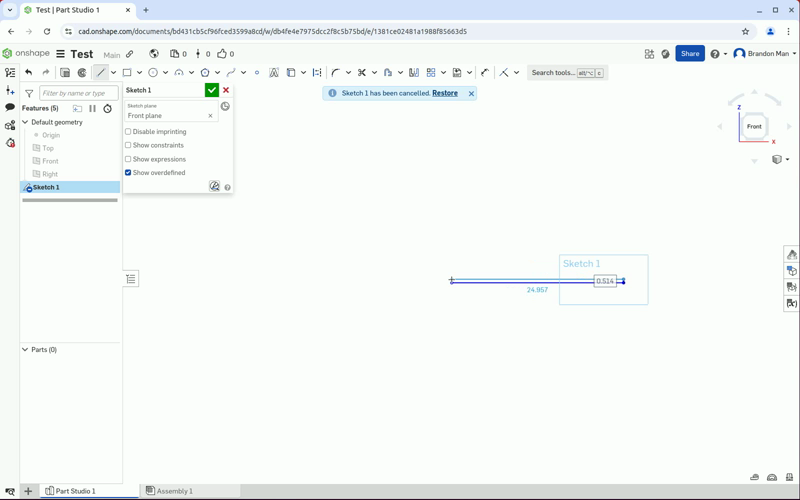
scroll(6)
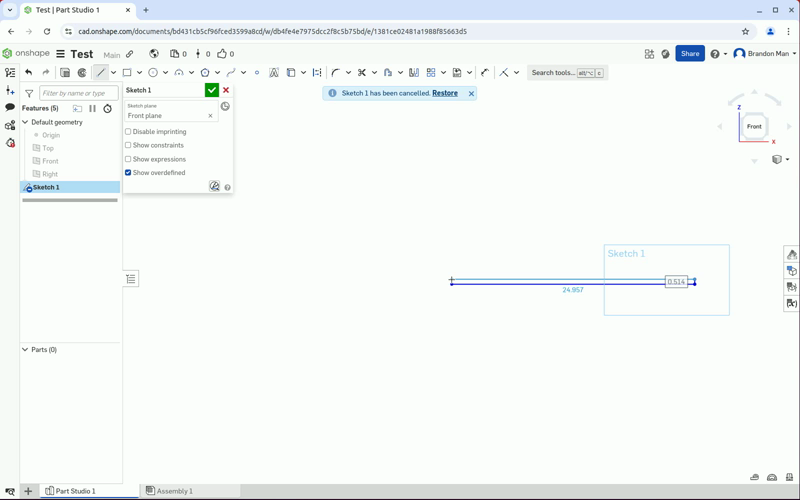
scroll(6)
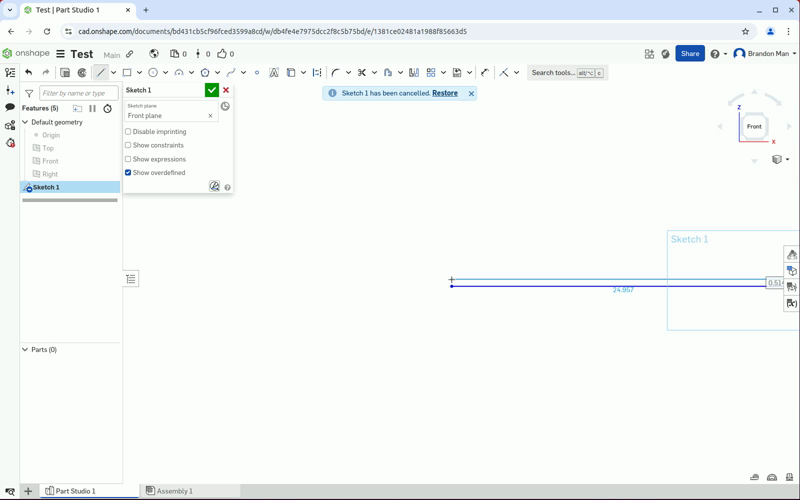
scroll(6)
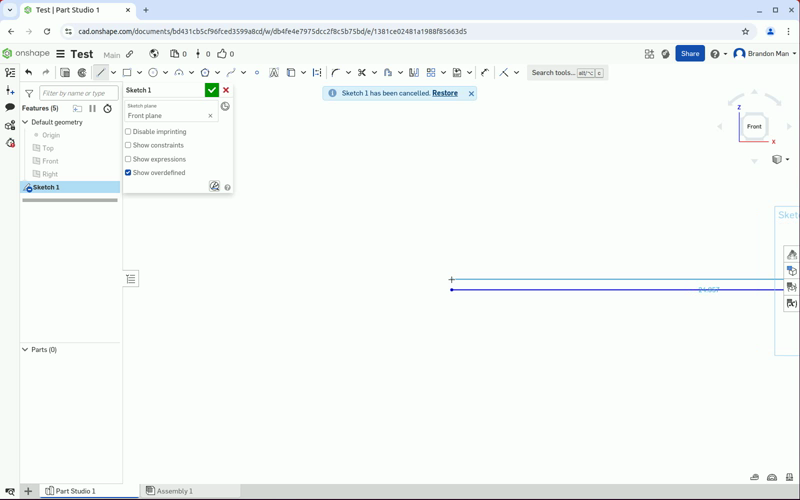
scroll(6)
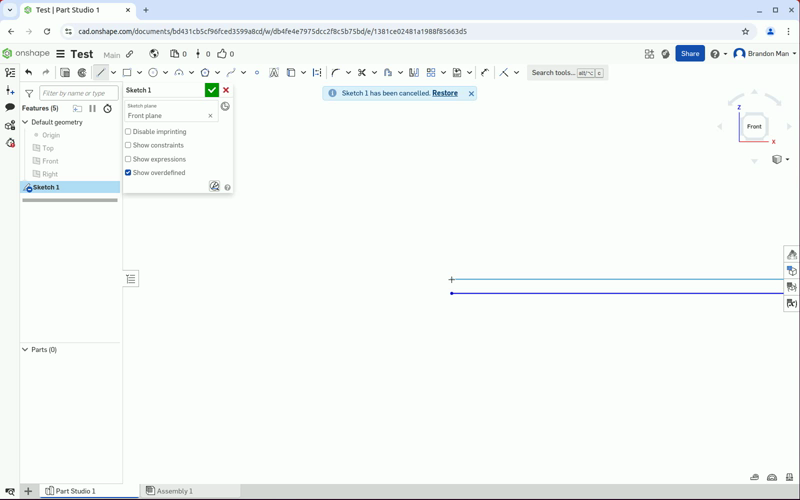
scroll(6)
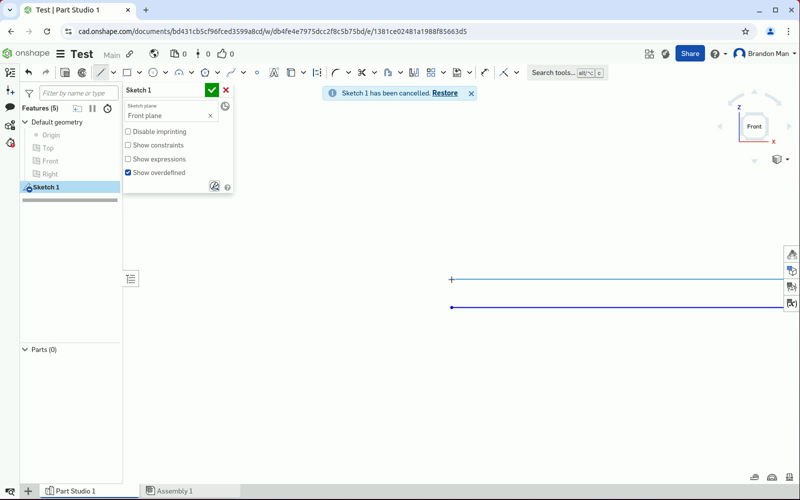
click(451, 279)
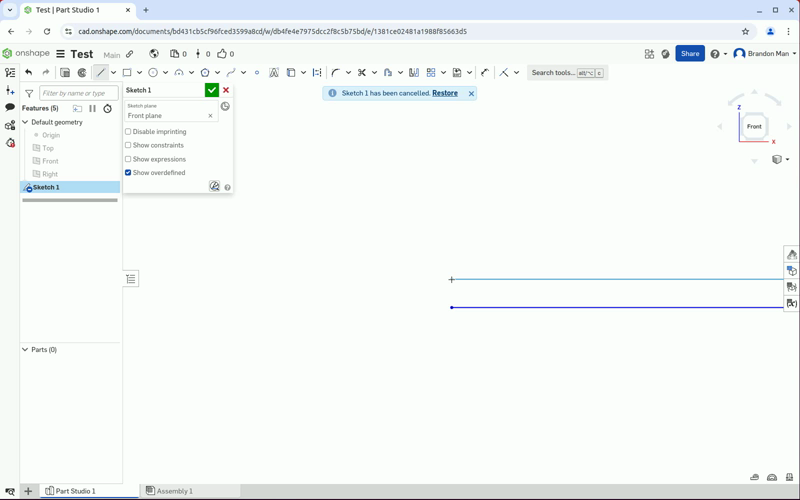
scroll(-6)
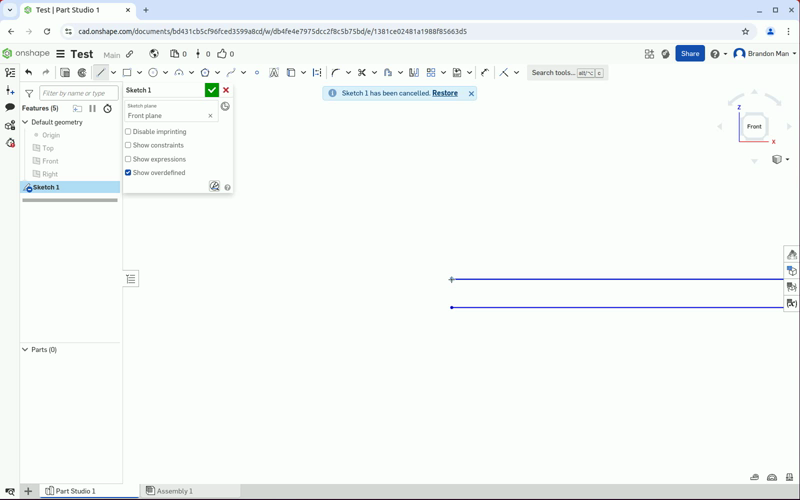
scroll(-6)
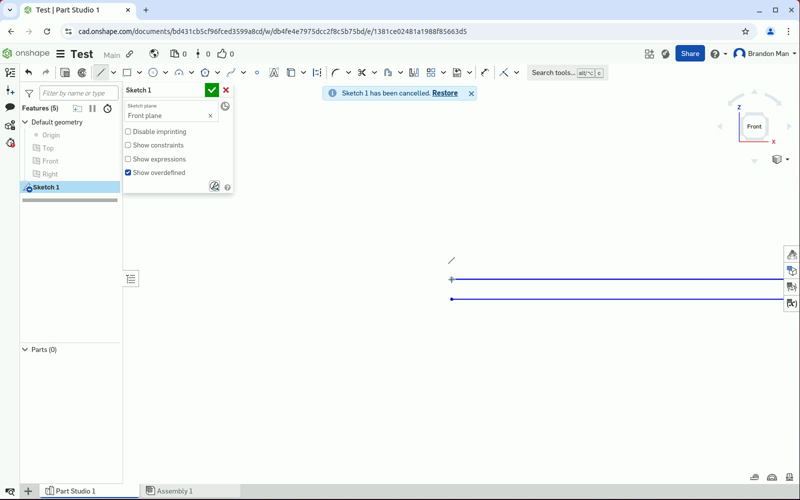
scroll(-6)
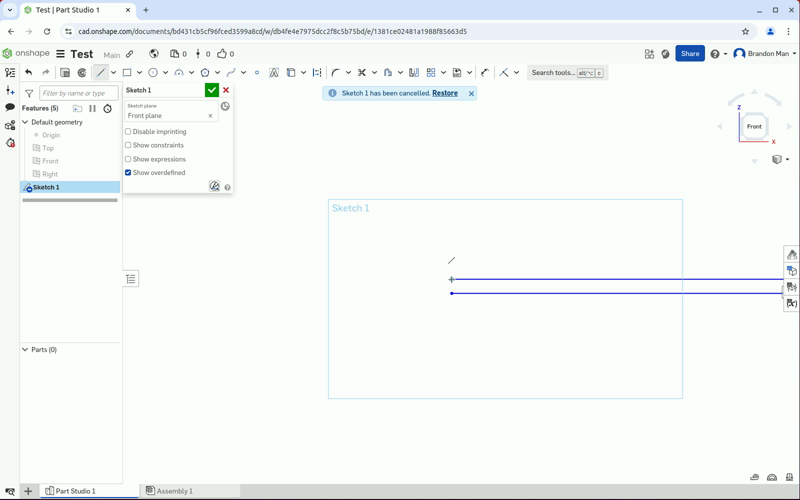
scroll(-6)
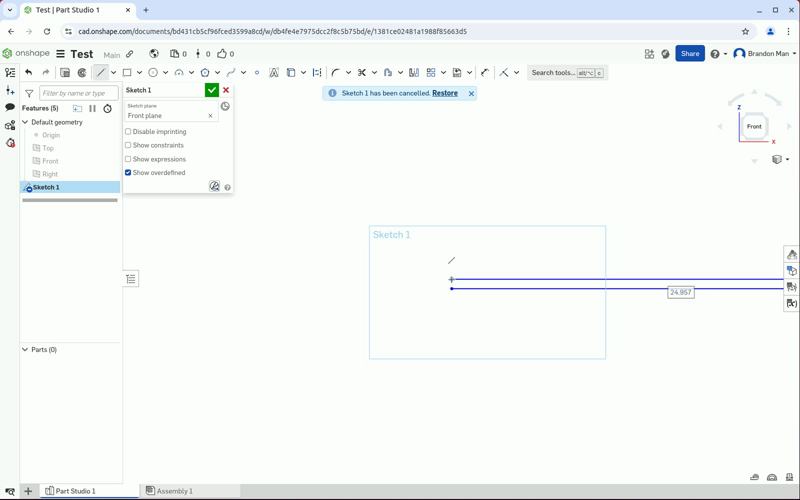
scroll(-6)
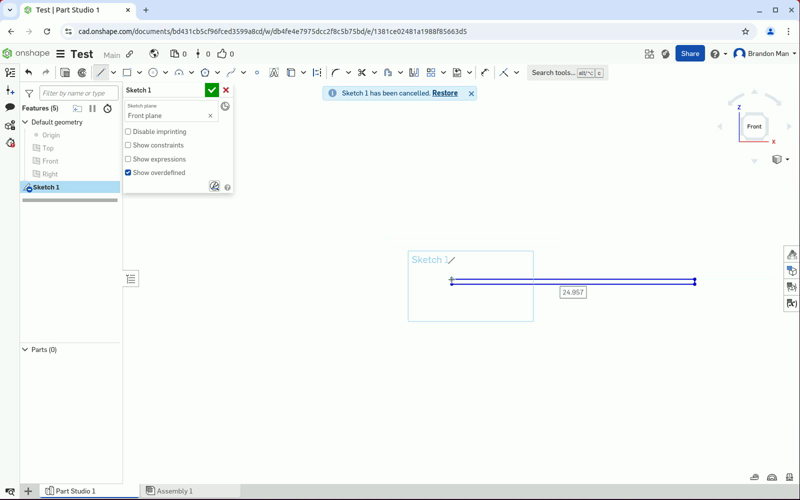
scroll(-6)
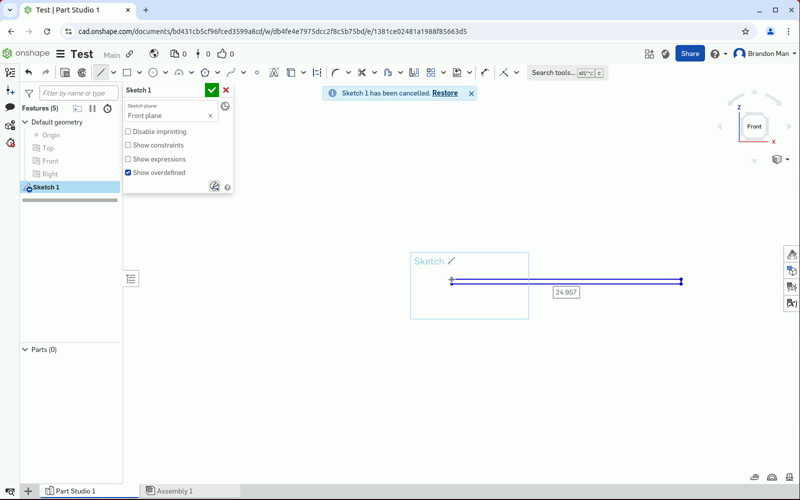
scroll(-6)
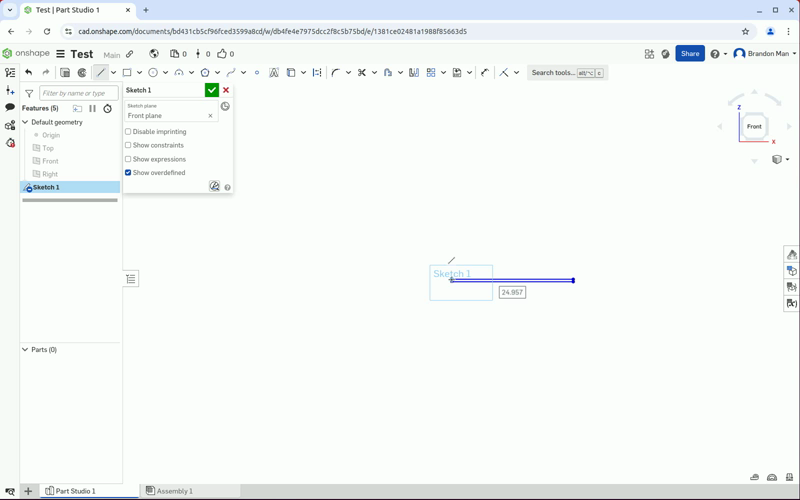
key_up(shift)
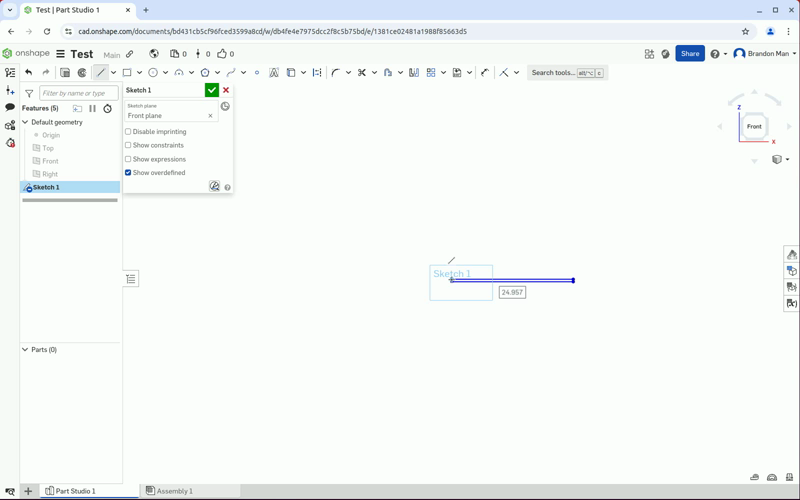
mouse_move(481, 279)
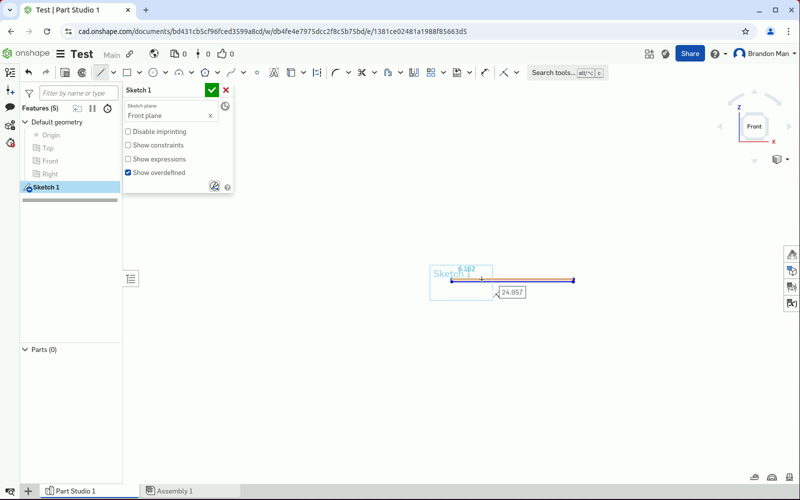
key_down(shift)
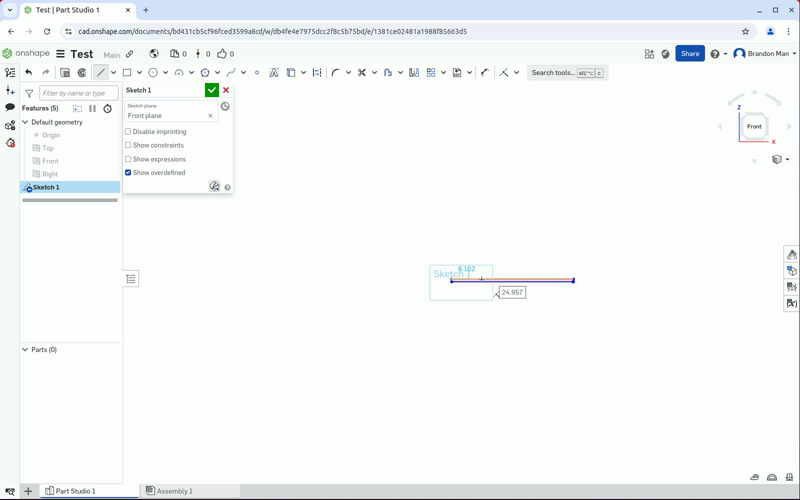
mouse_move(451, 281)
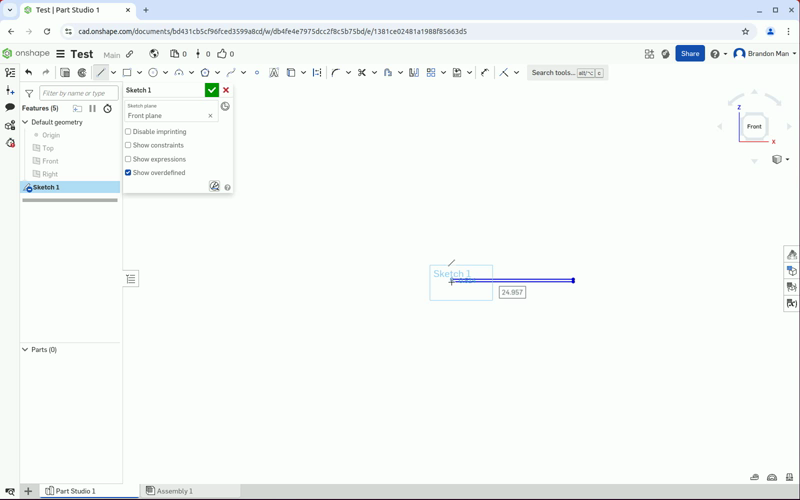
scroll(6)
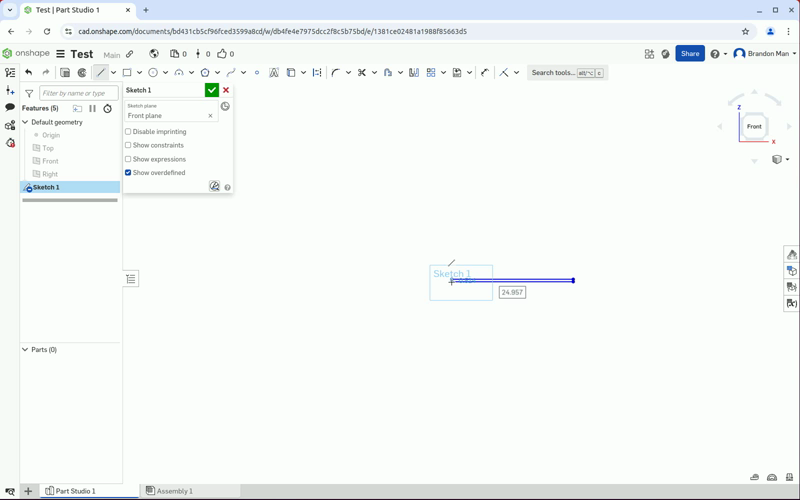
scroll(6)
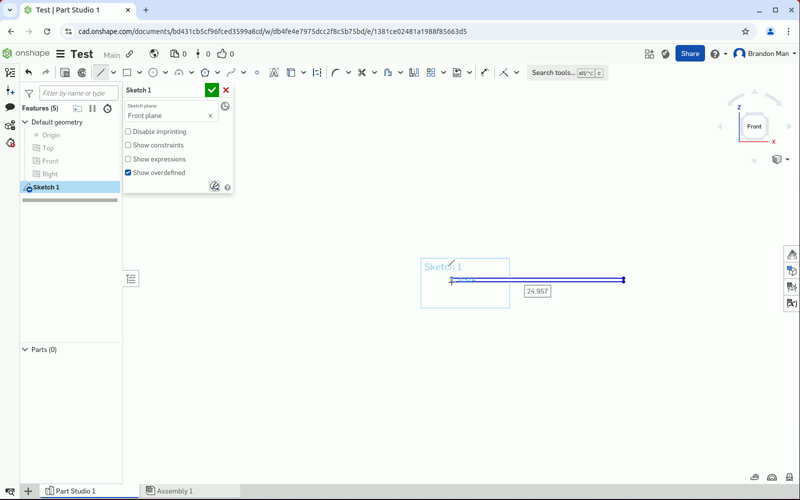
scroll(6)
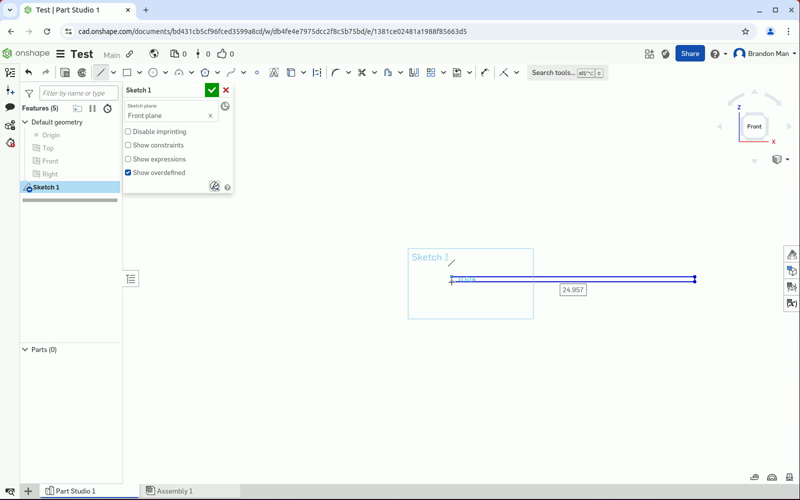
scroll(6)
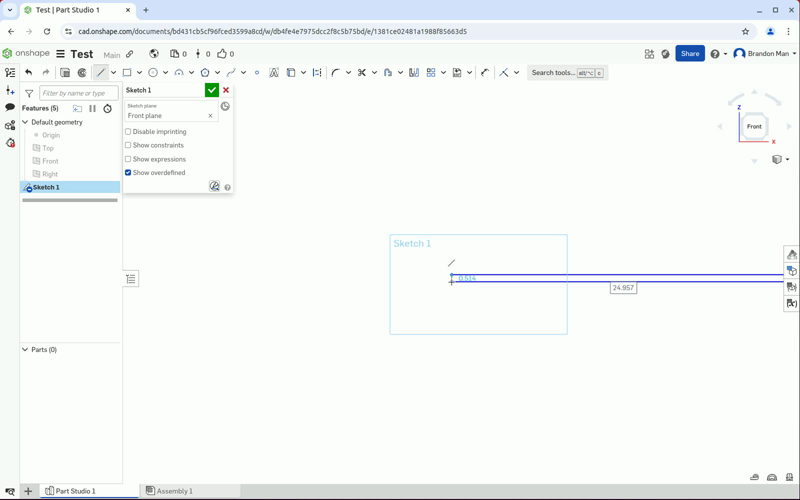
scroll(6)
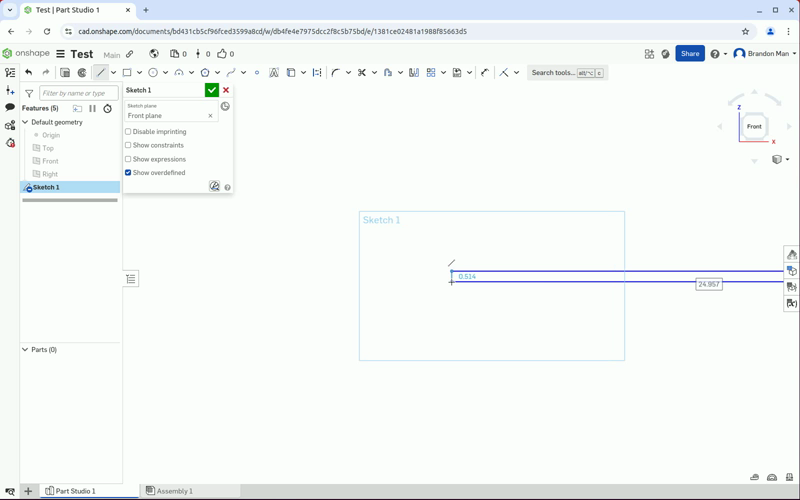
scroll(6)
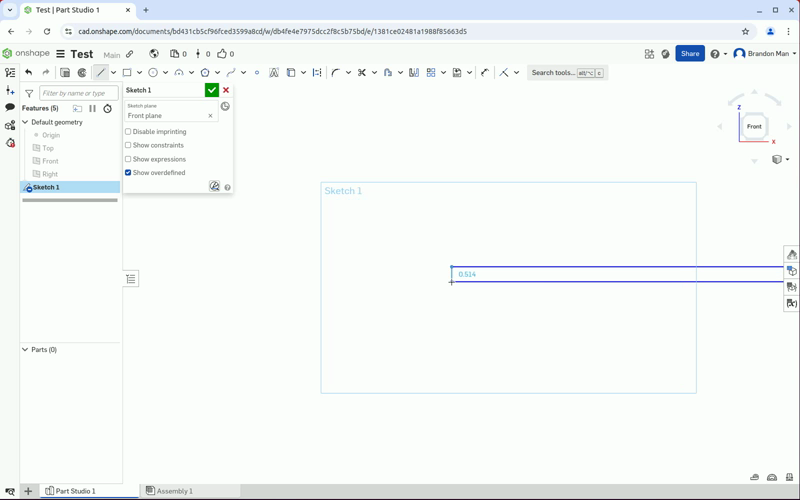
scroll(6)
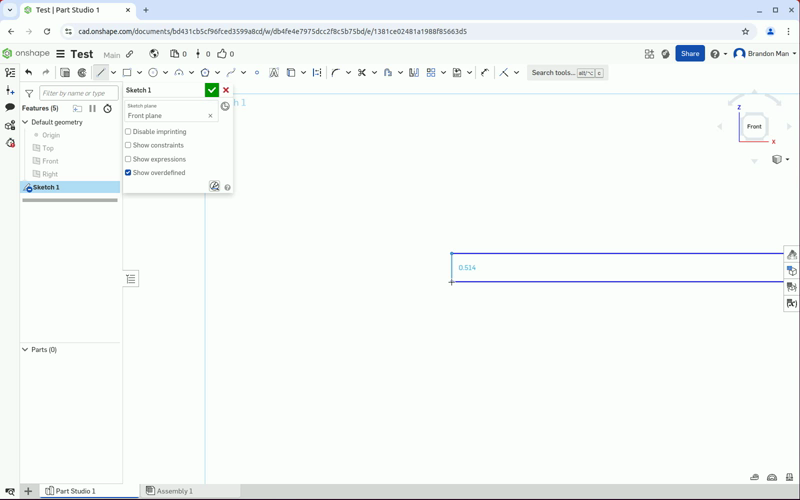
key_up(shift)
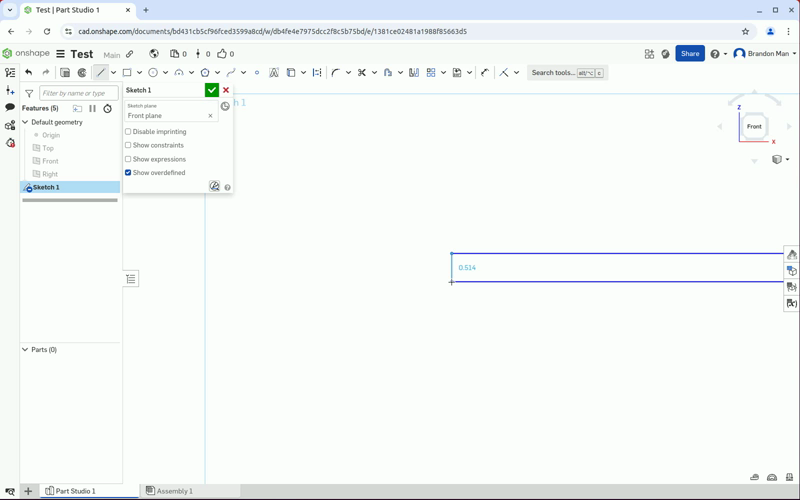
click(451, 281)
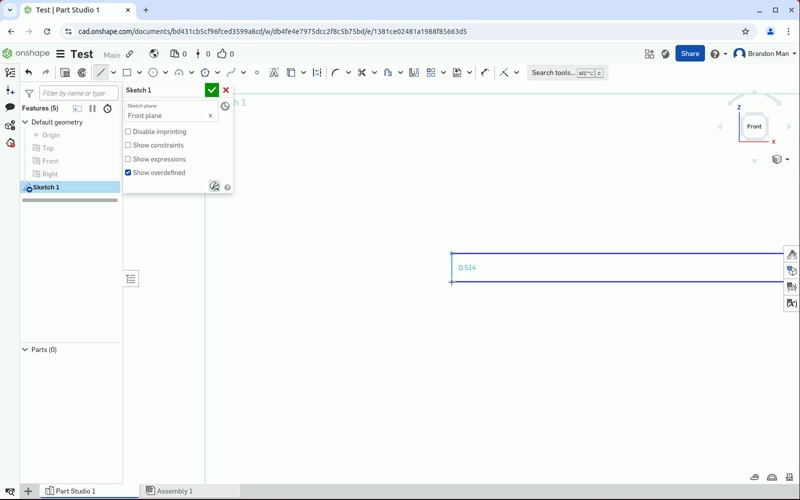
scroll(-6)
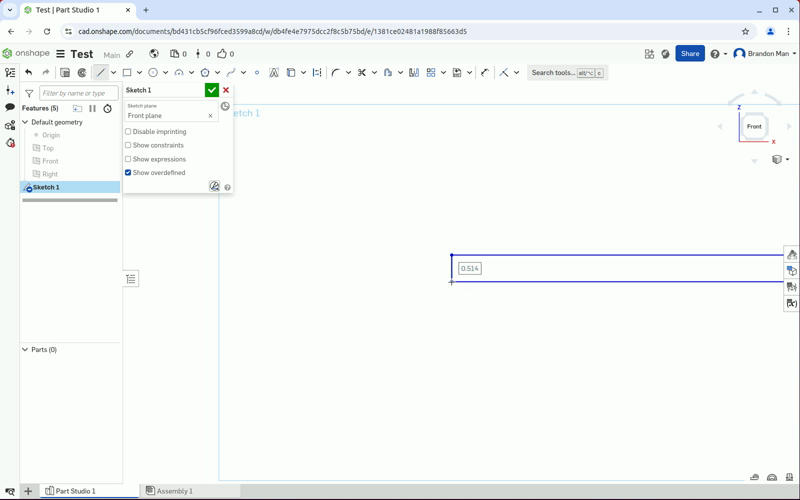
scroll(-6)
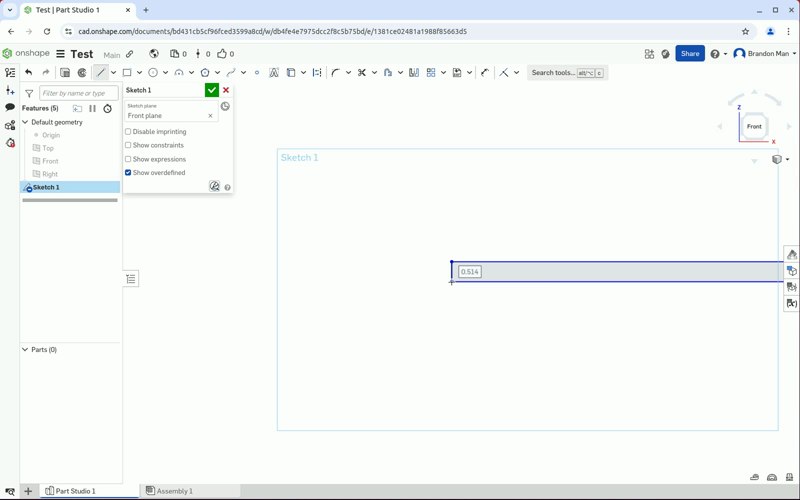
scroll(-6)
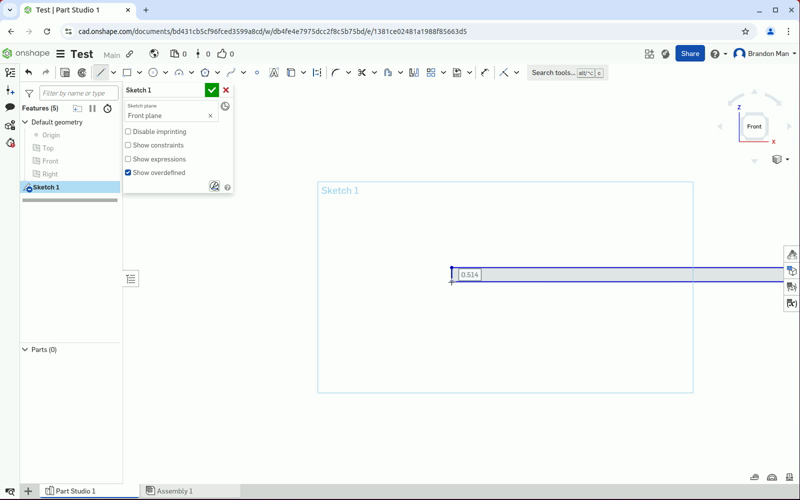
scroll(-6)
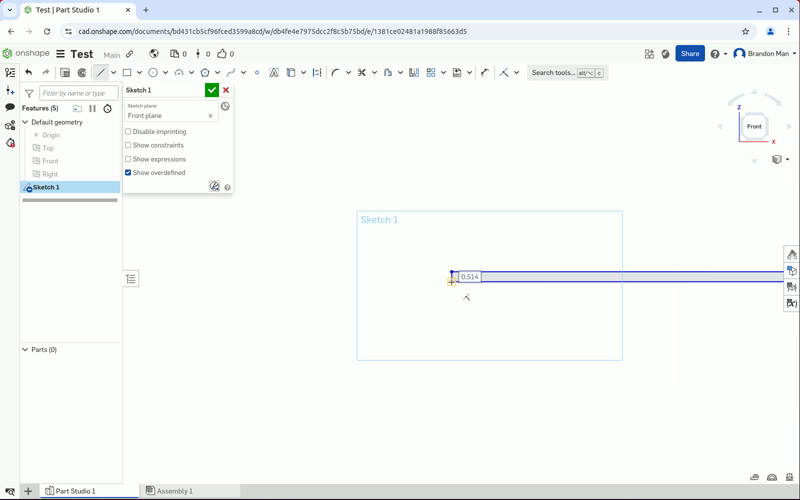
scroll(-6)
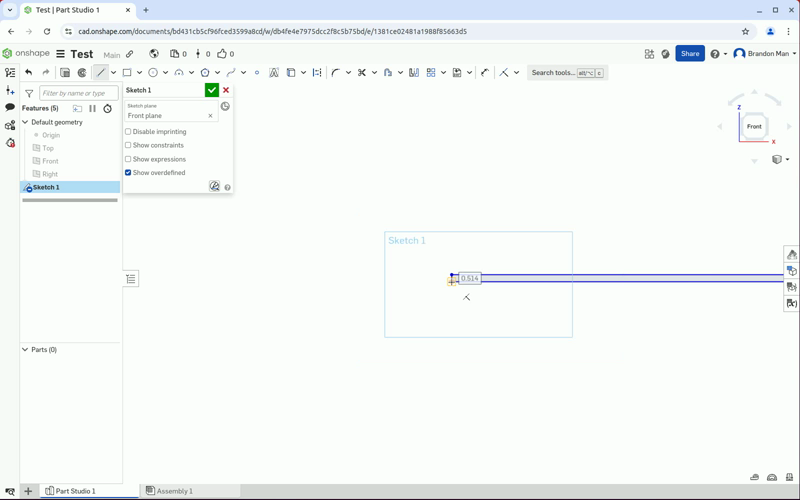
scroll(-6)
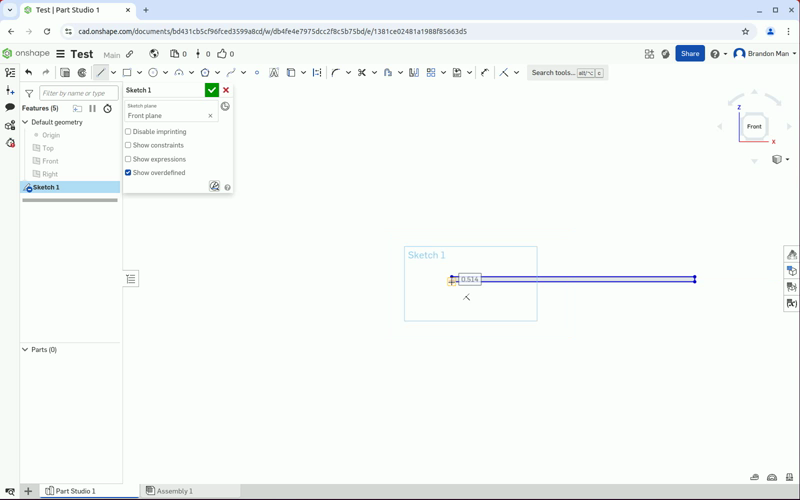
scroll(-6)
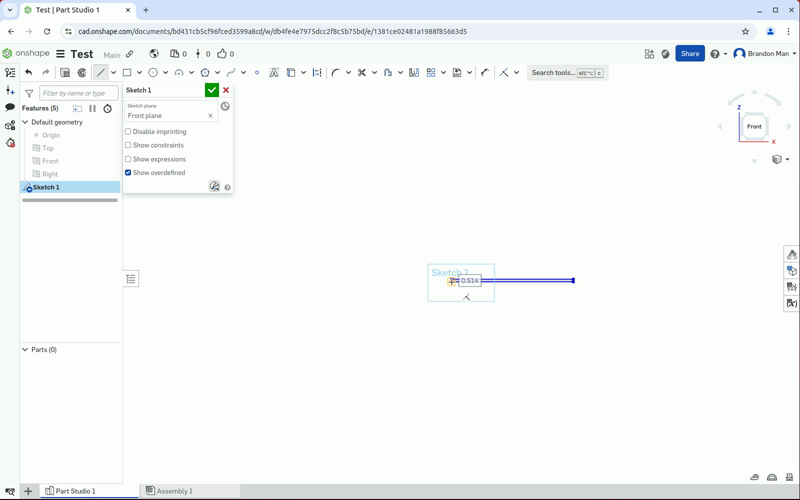
key(esc)
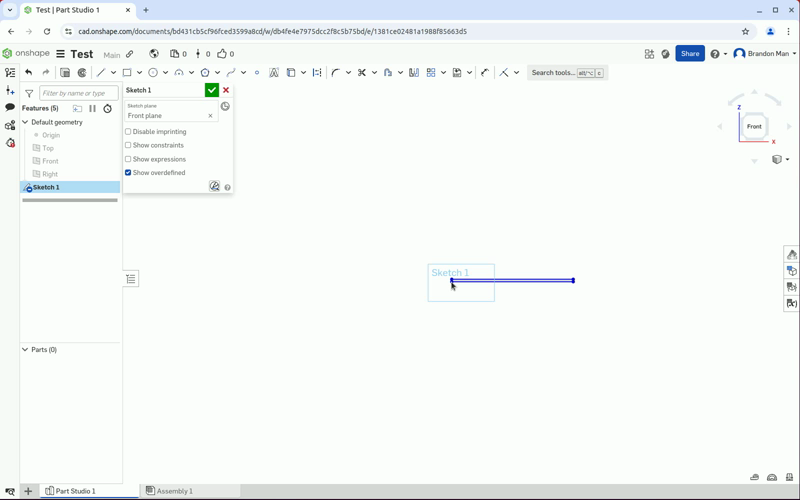
mouse_move(564, 279)
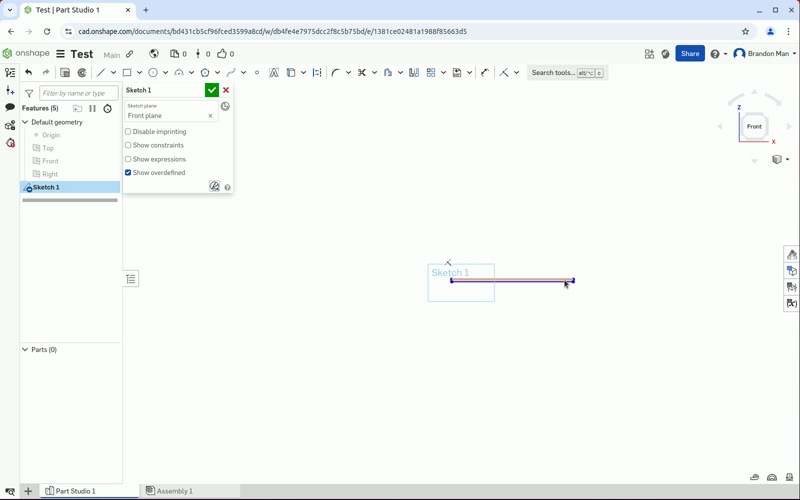
scroll(6)
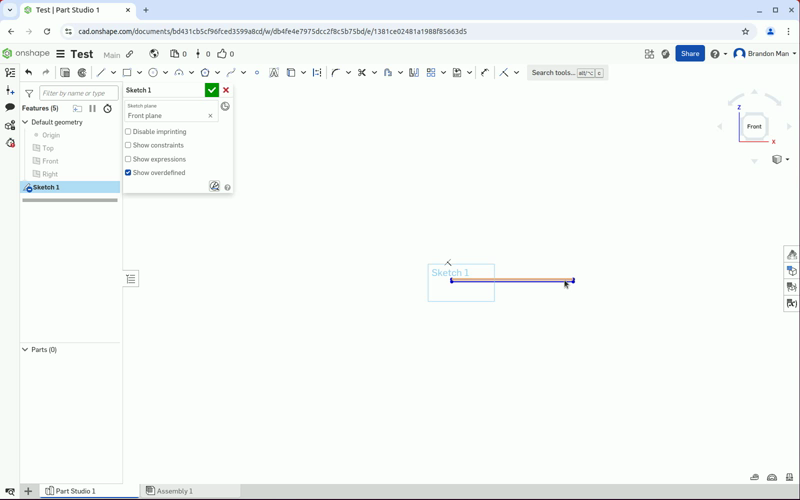
scroll(6)
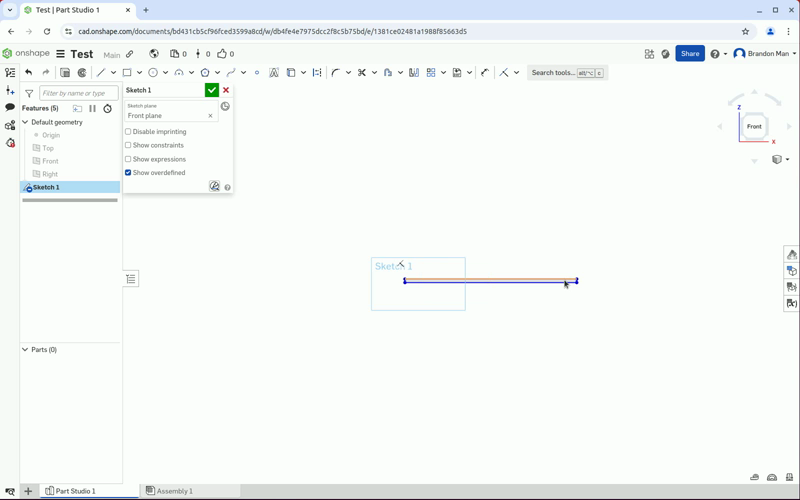
scroll(6)
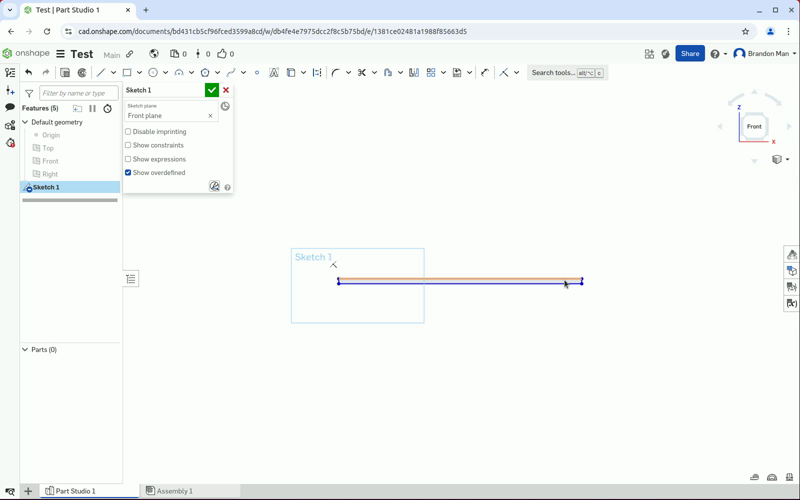
scroll(6)
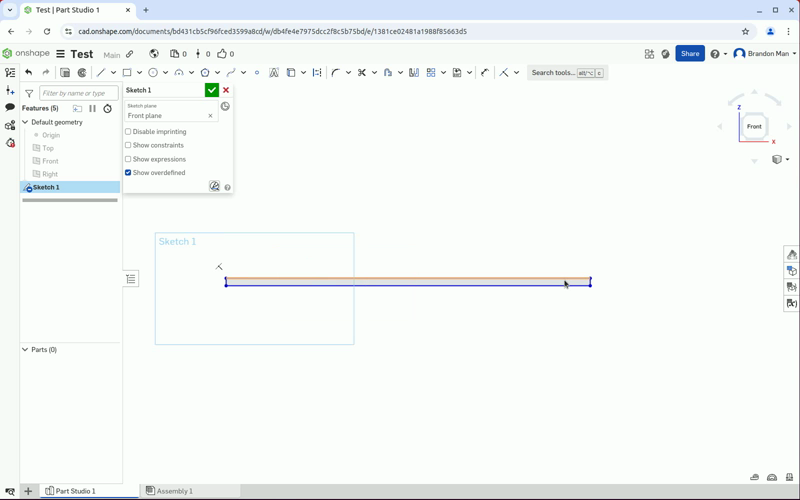
scroll(6)
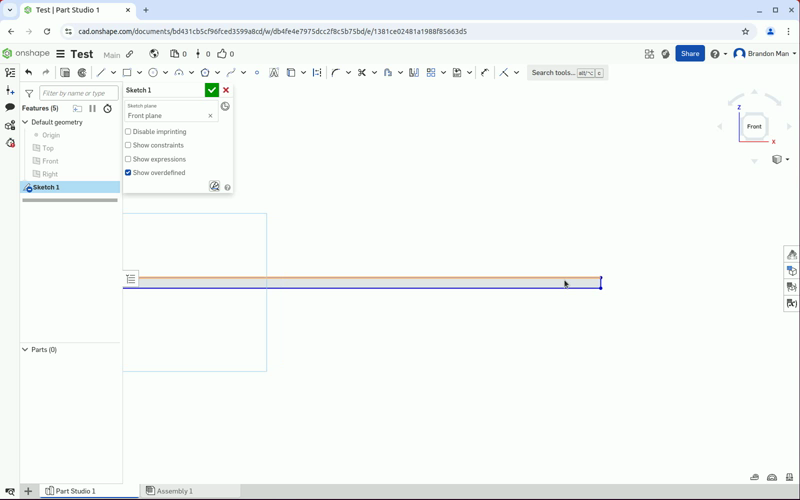
scroll(6)
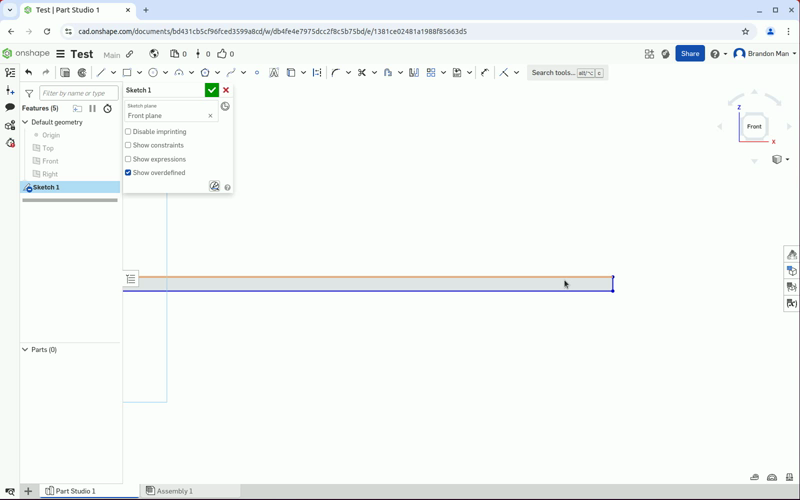
scroll(6)
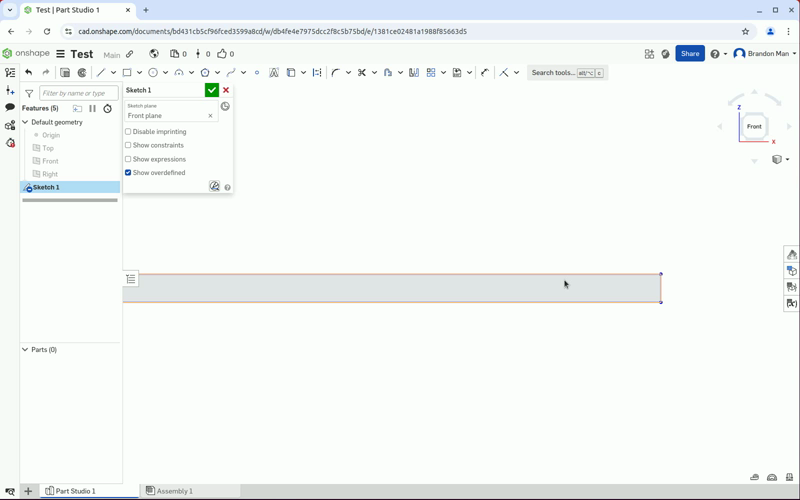
click(564, 279)
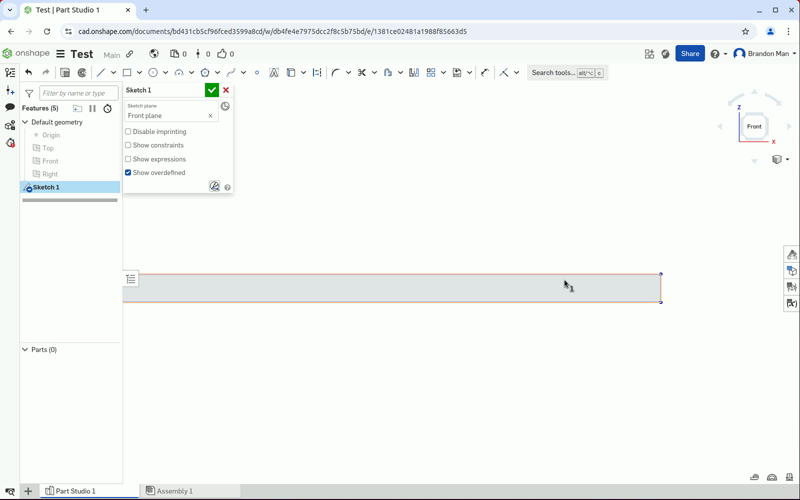
scroll(-6)
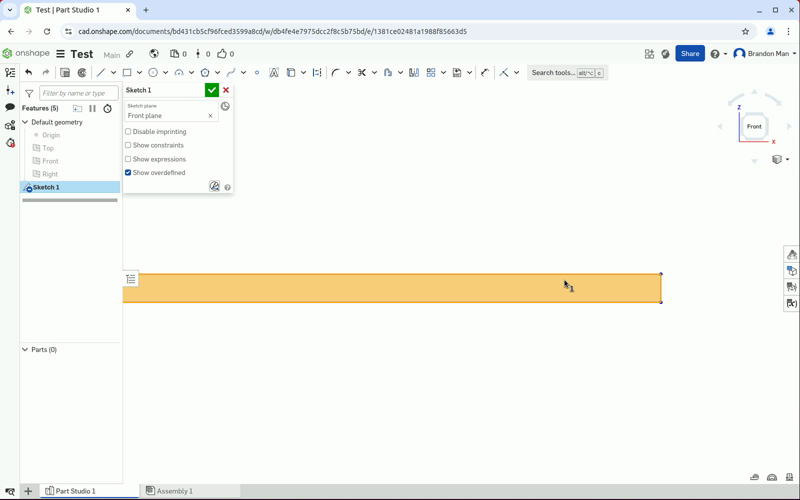
scroll(-6)
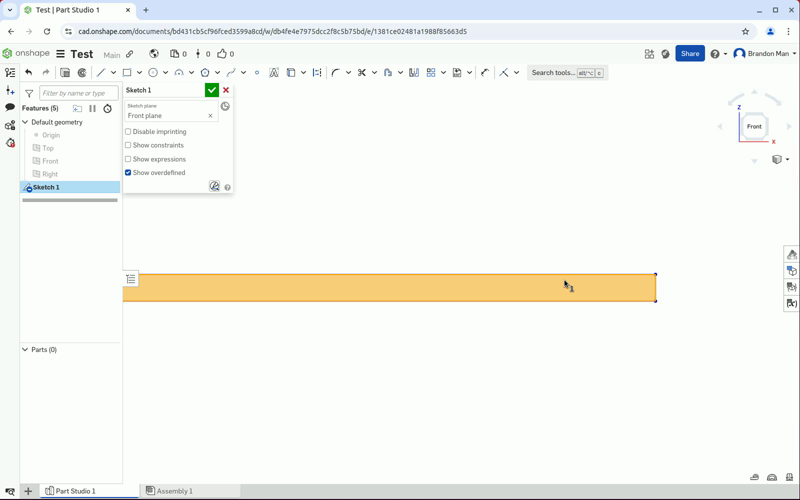
scroll(-6)
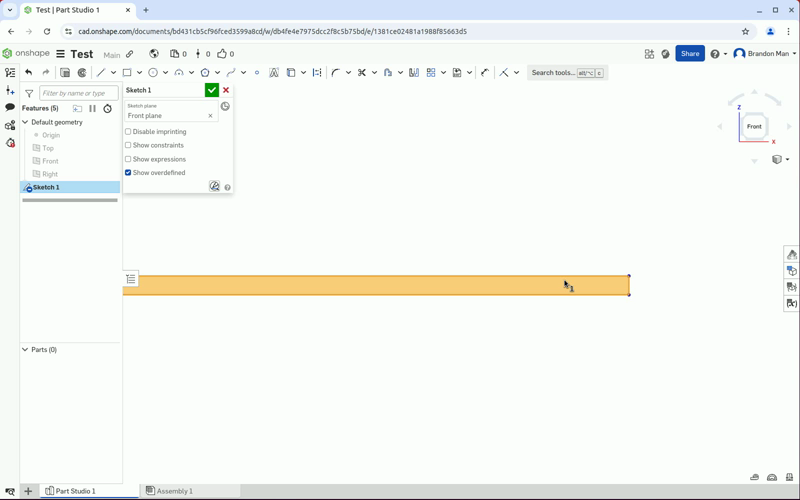
scroll(-6)
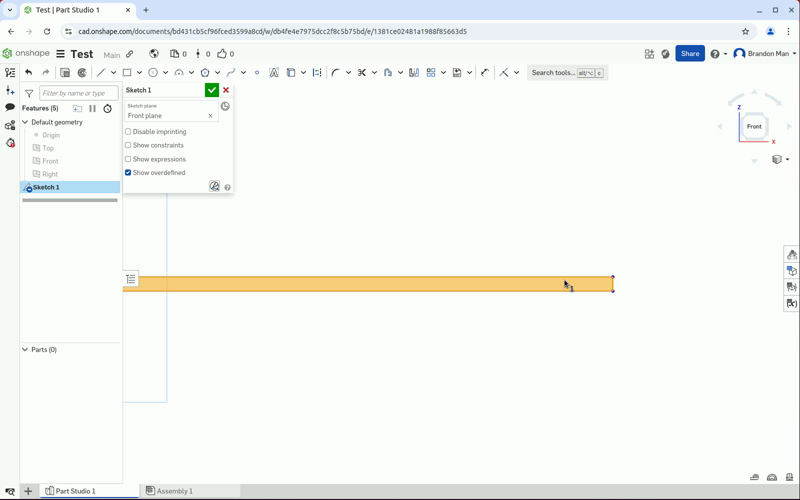
scroll(-6)
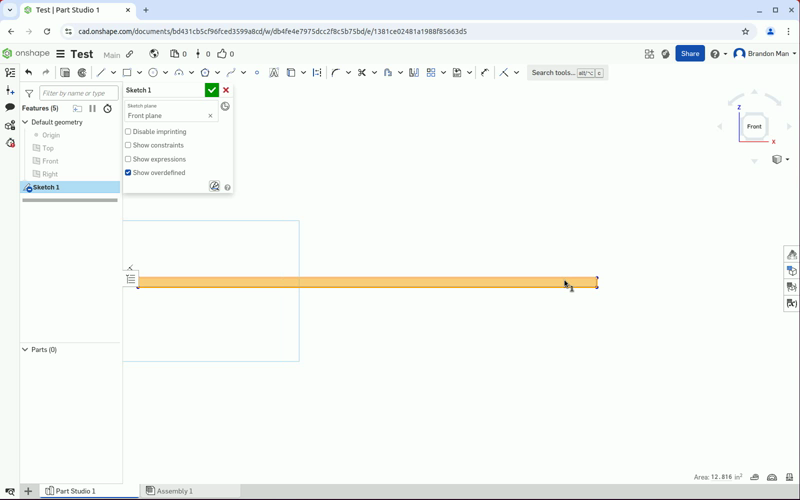
scroll(-6)
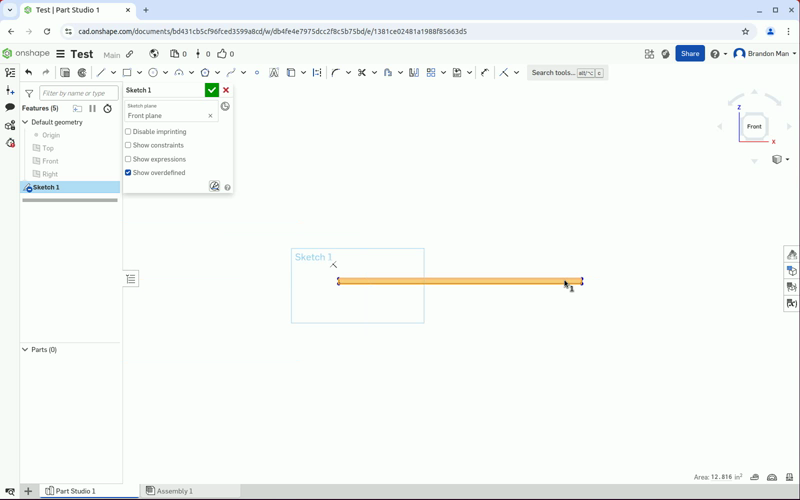
scroll(-6)
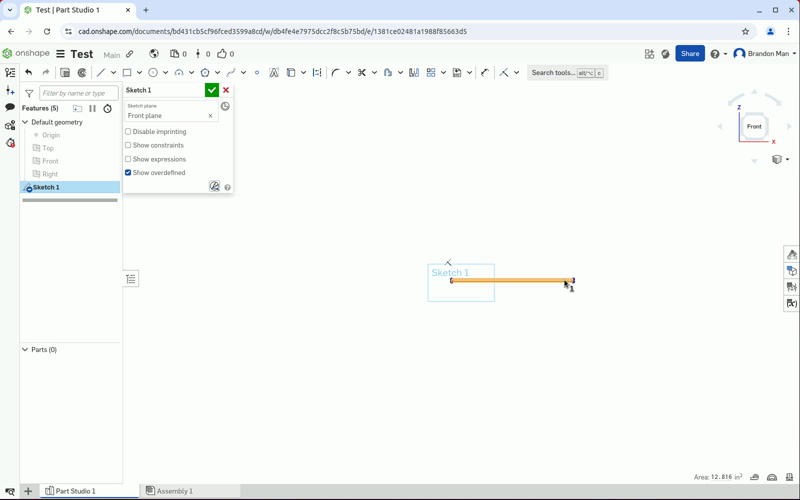
mouse_move(73, 352)
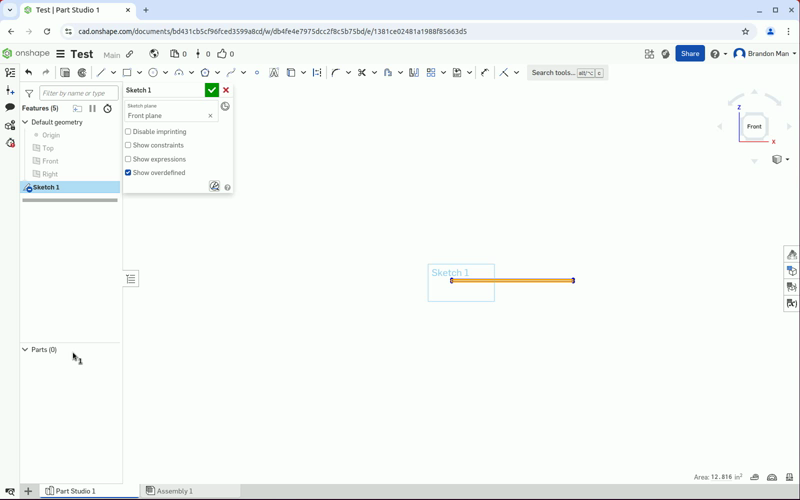
key(shift+y)
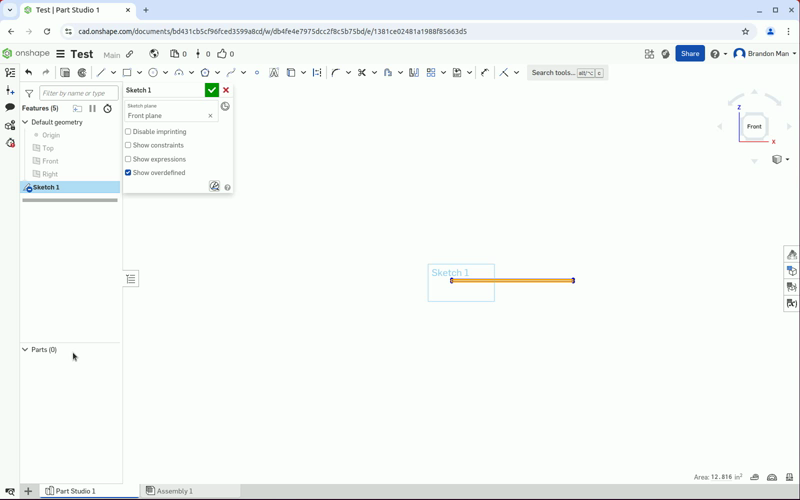
key(shift+e)
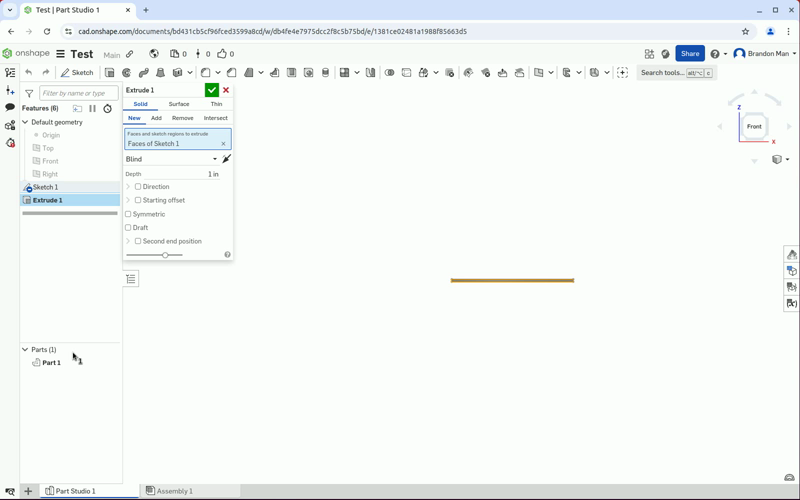
mouse_move(143, 106)
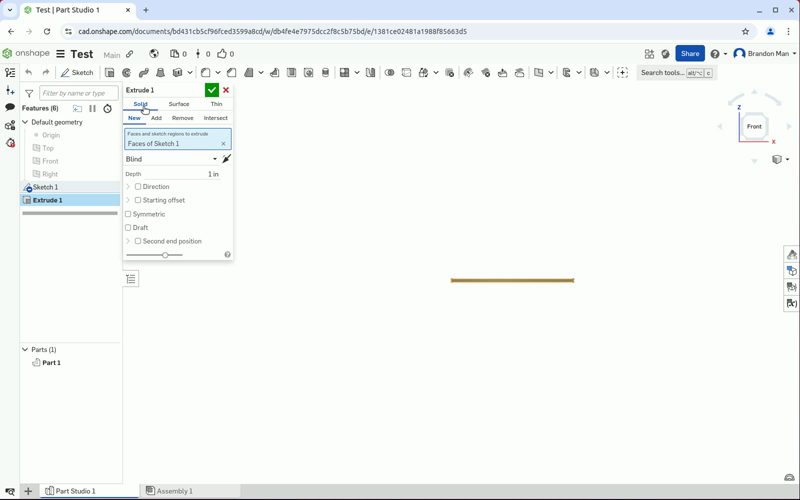
click(143, 106)
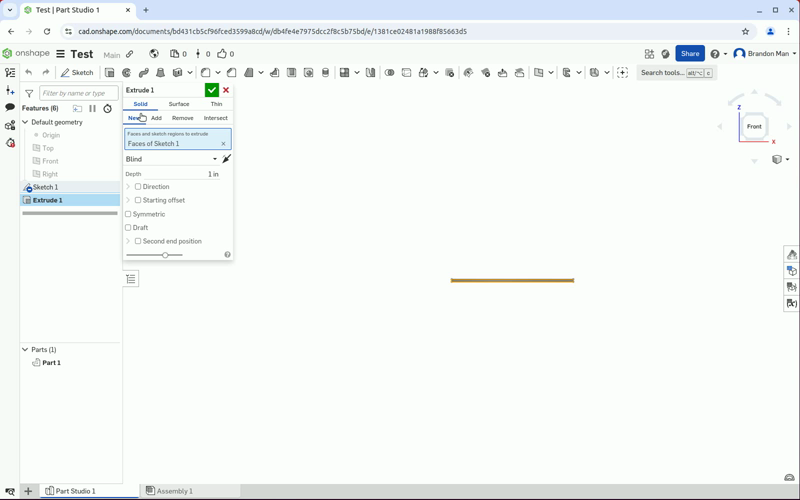
mouse_move(137, 120)
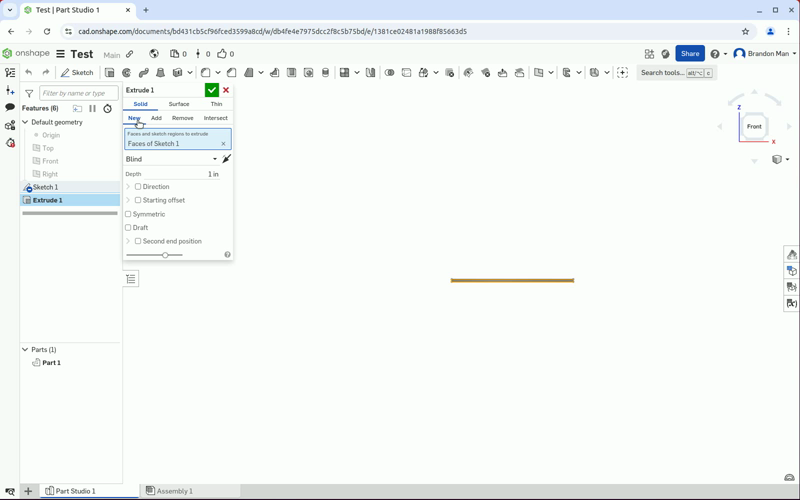
click(137, 120)
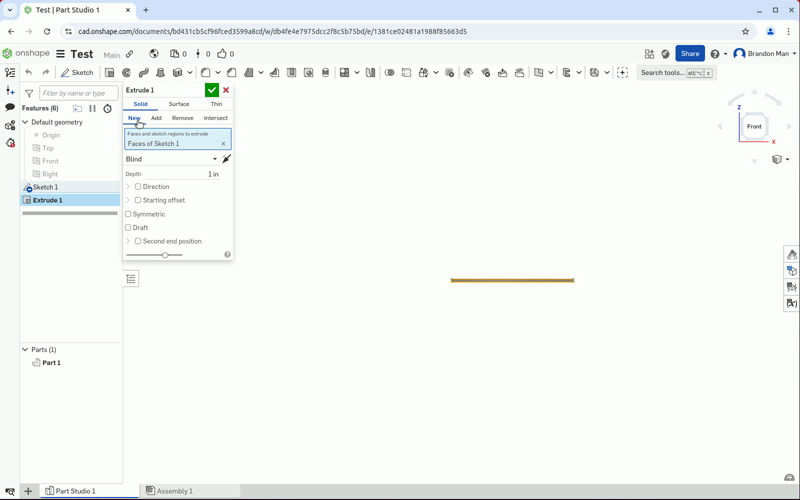
key(tab, 4)
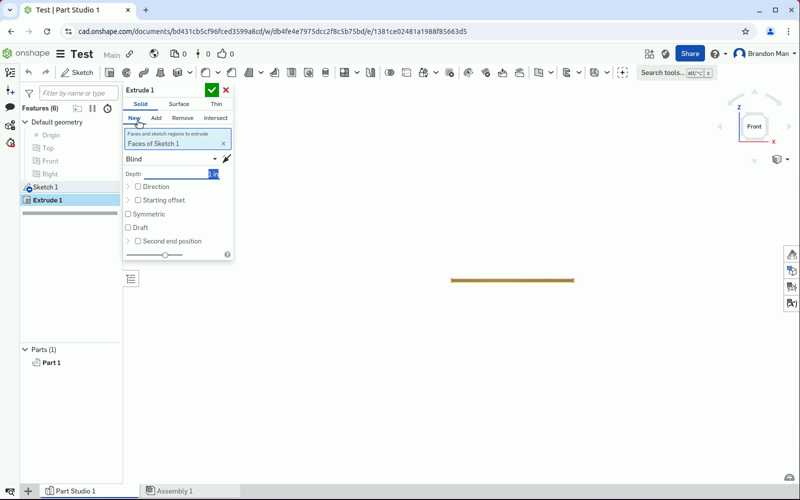
text(0.481)
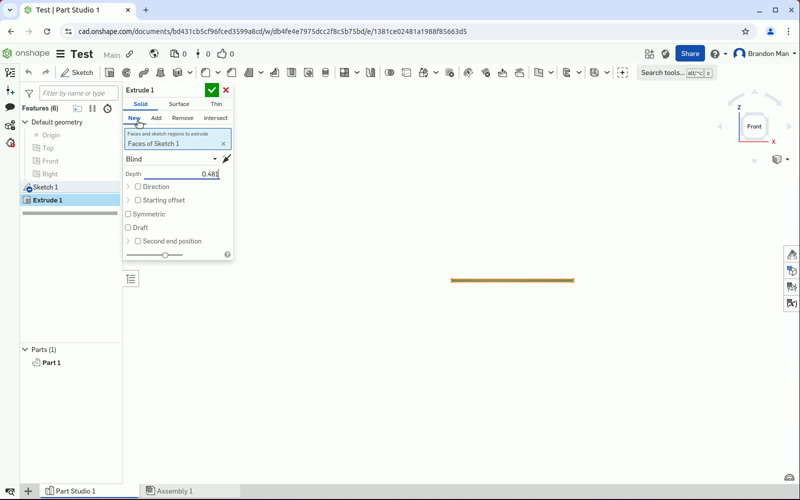
key(enter)
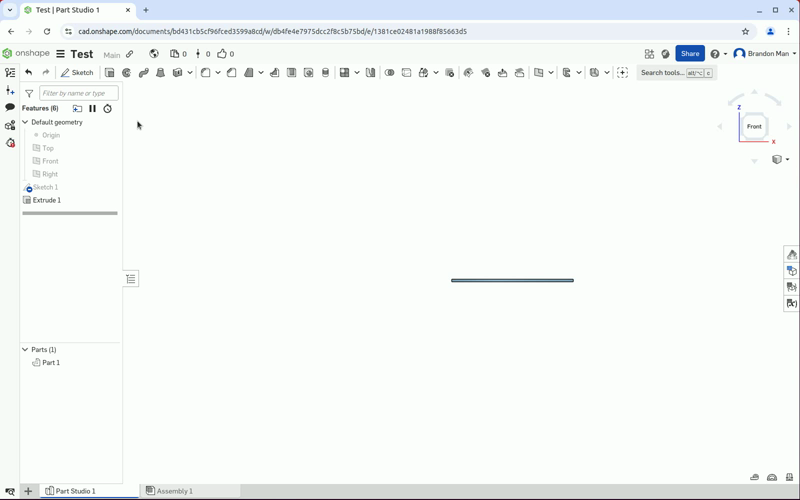
key(shift+h)
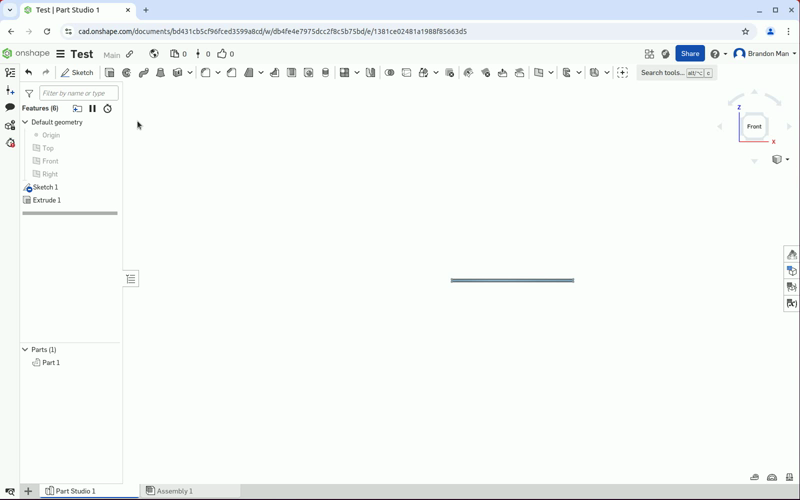
key(shift+h)
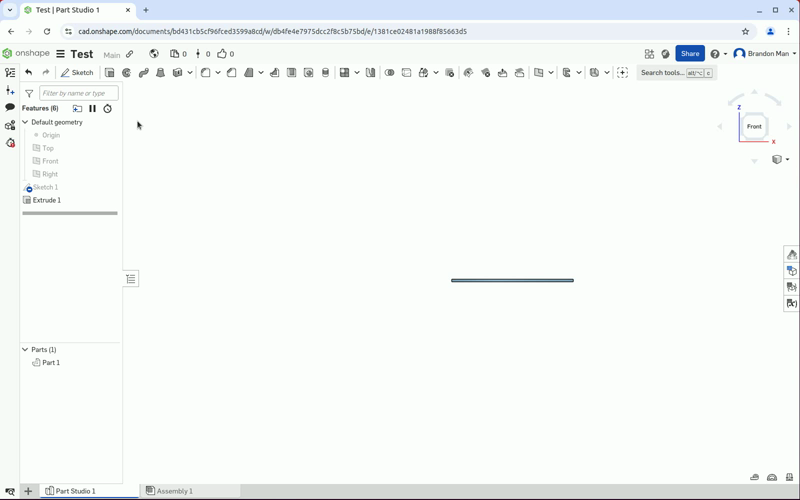
mouse_move(73, 189)
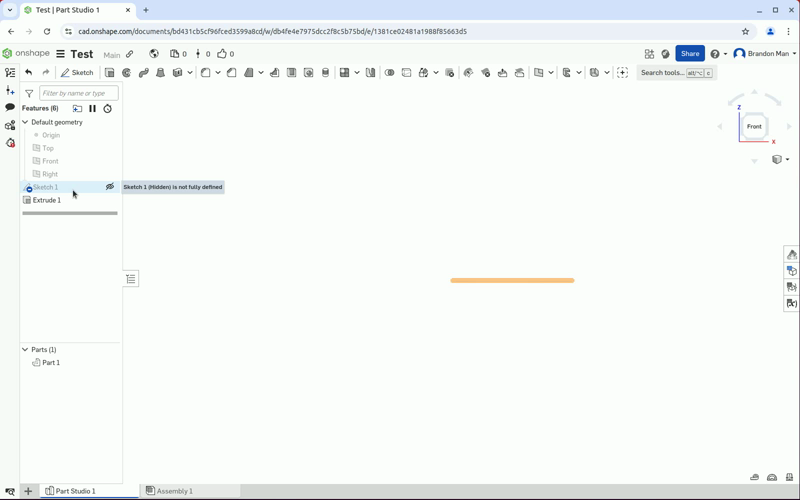
click(73, 189)
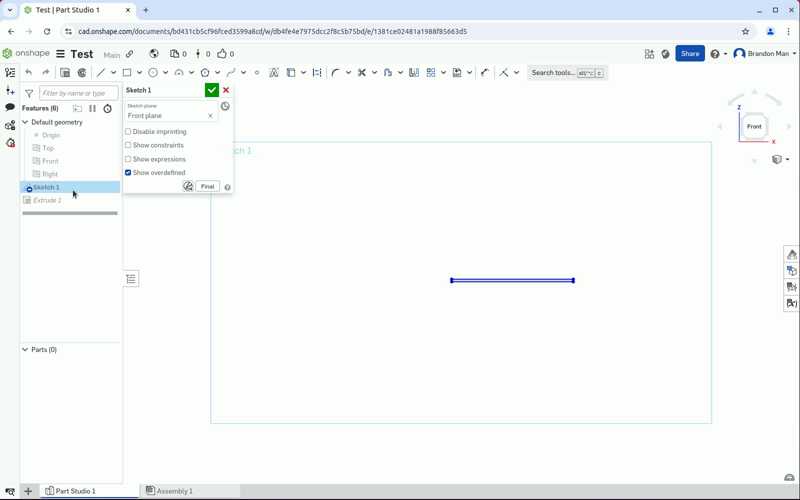
mouse_move(229, 92)
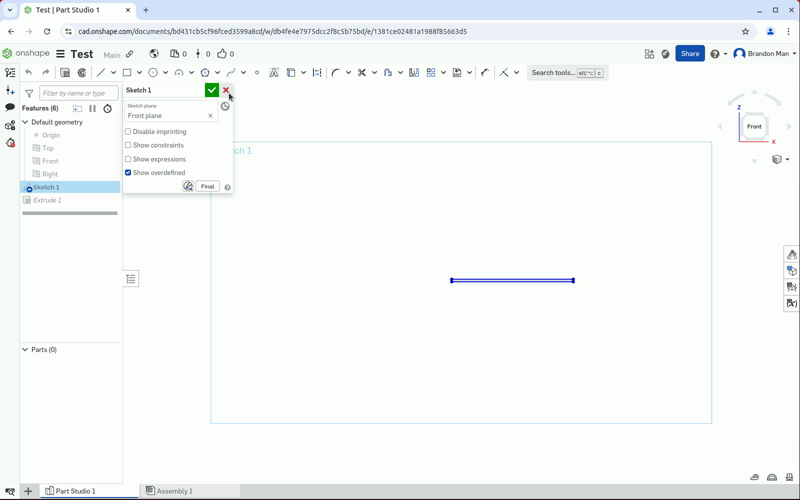
click(229, 92)
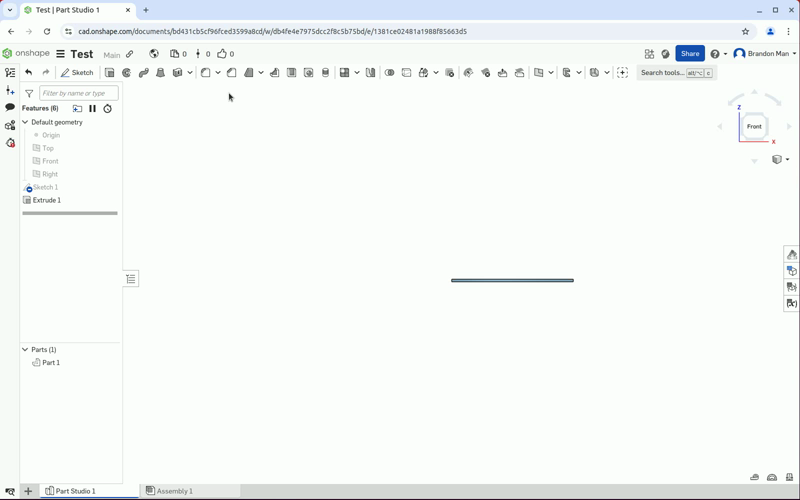
mouse_move(73, 352)
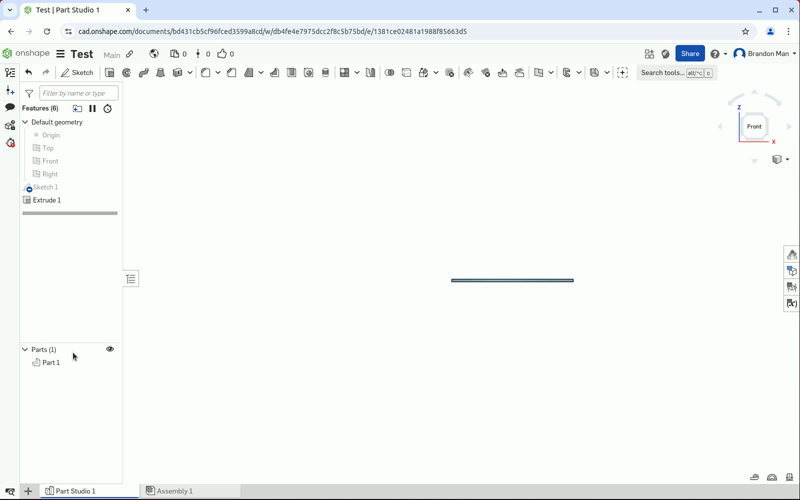
key(y)
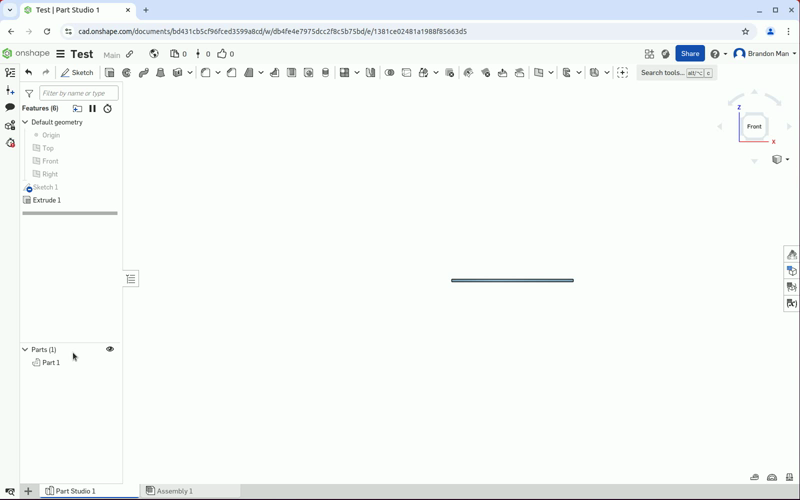
key(shift+p)
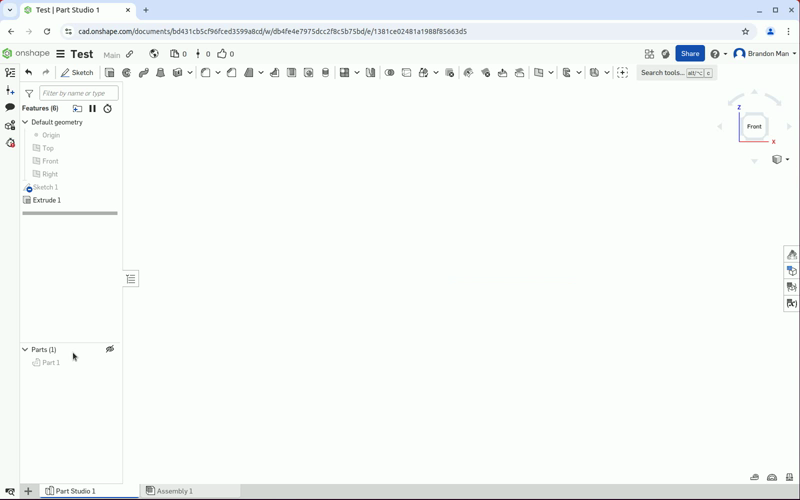
key(space)
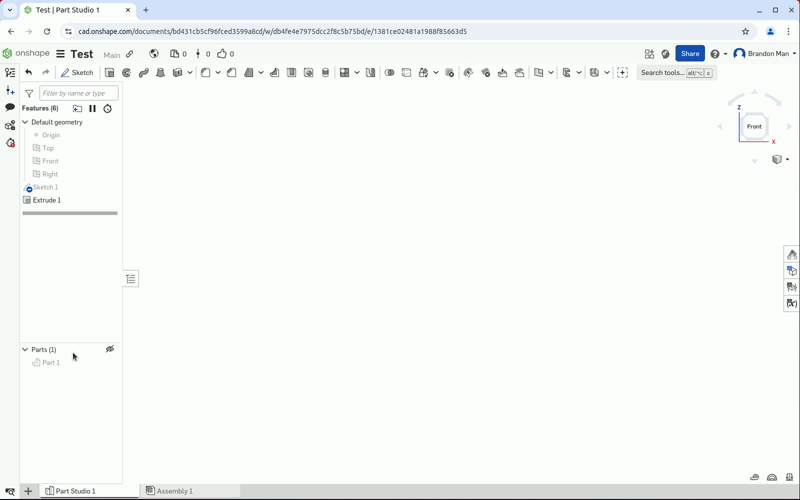
key_down(shift)
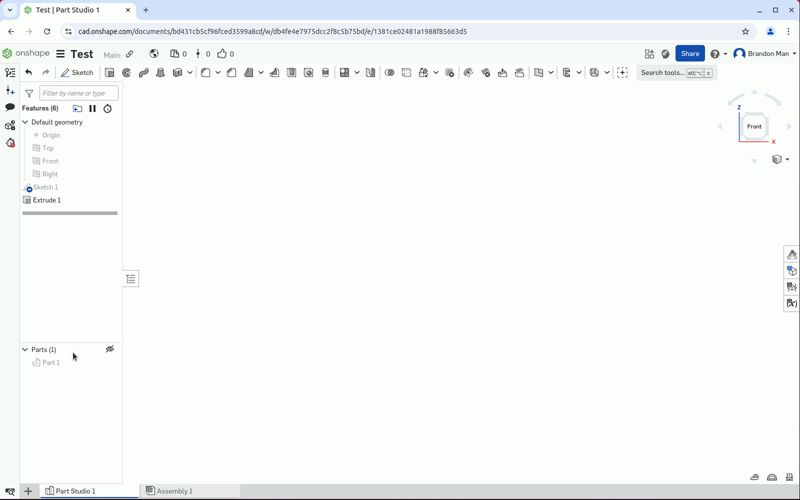
key(left)
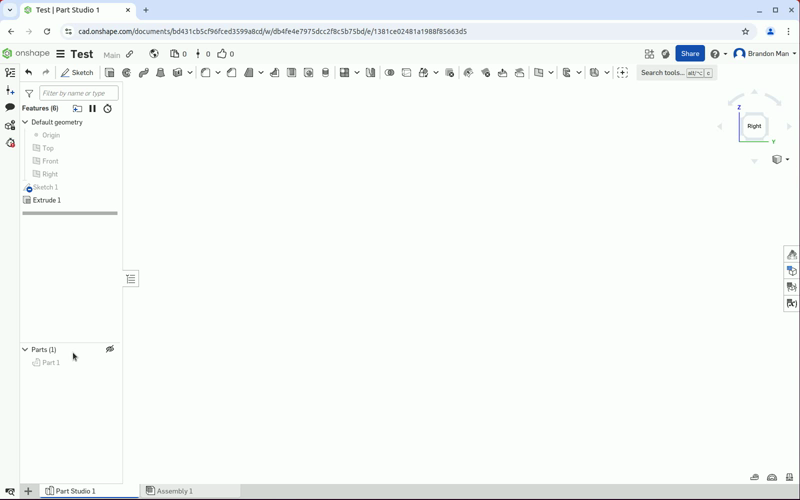
key_up(shift)
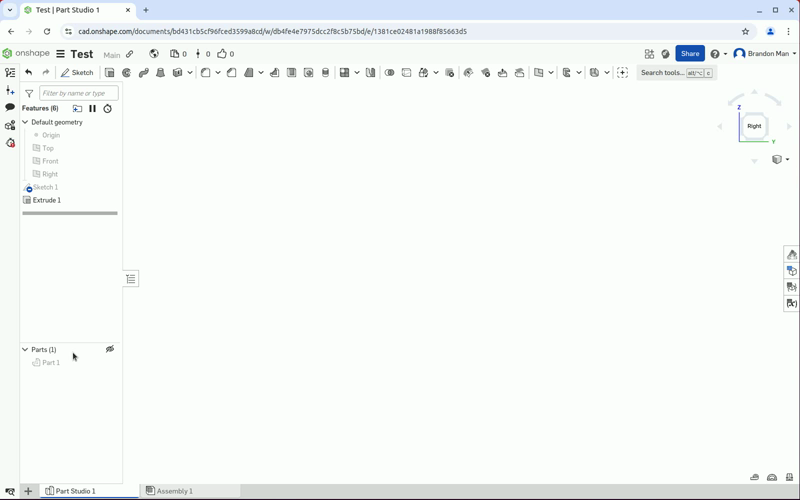
mouse_move(73, 352)
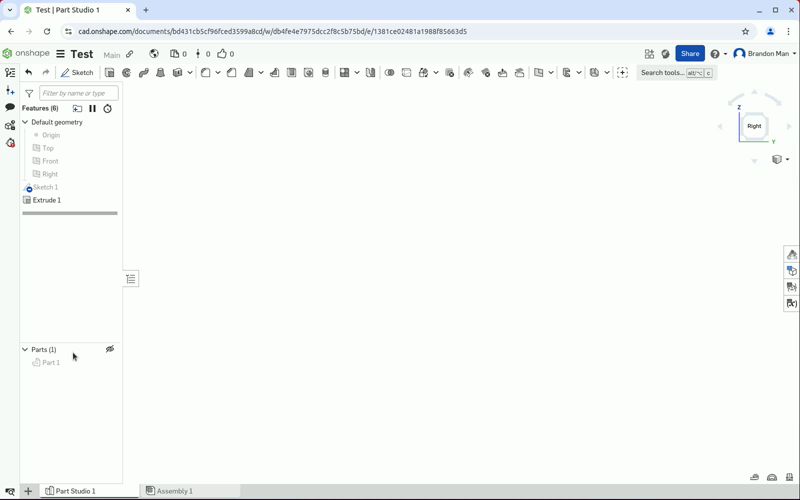
key(shift+y)
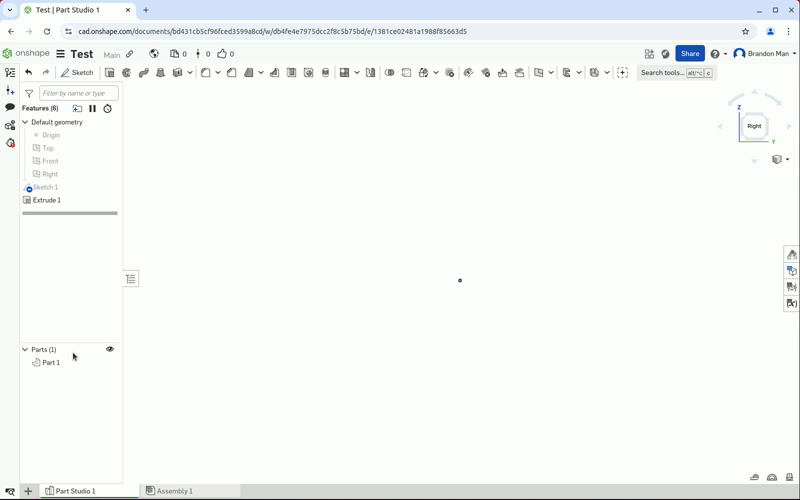
mouse_move(541, 75)
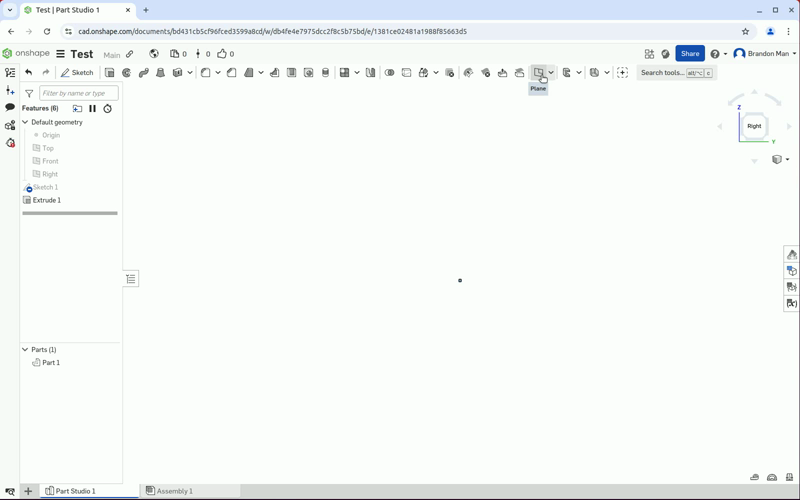
click(541, 75)
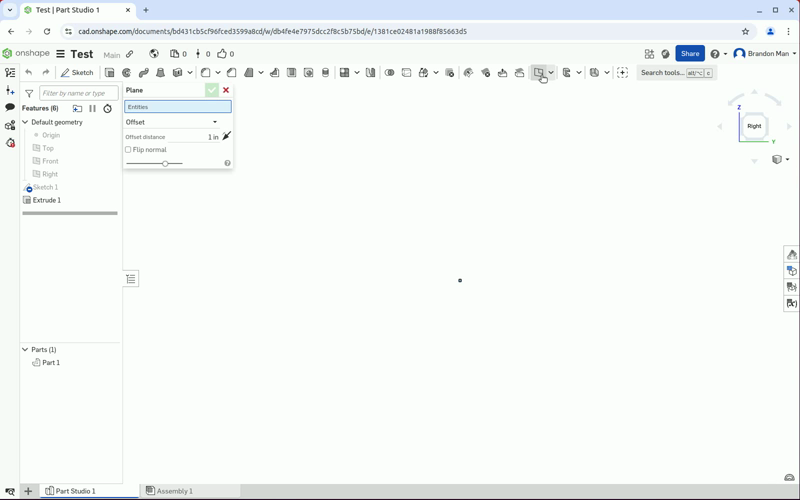
mouse_move(73, 176)
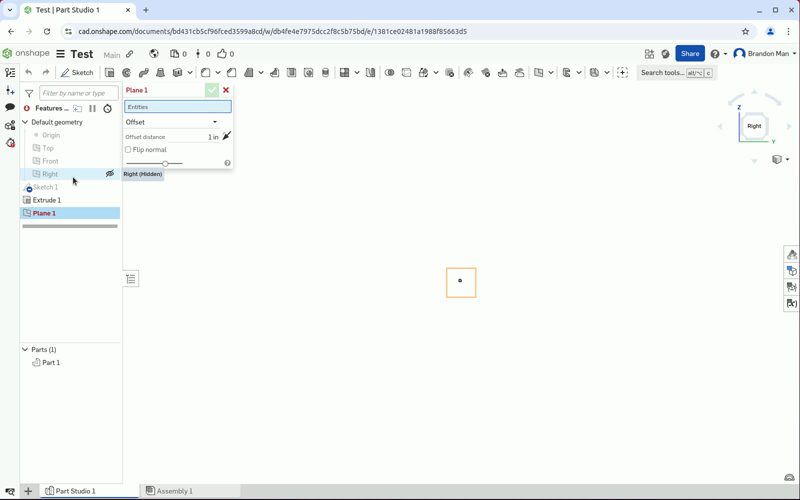
click(73, 176)
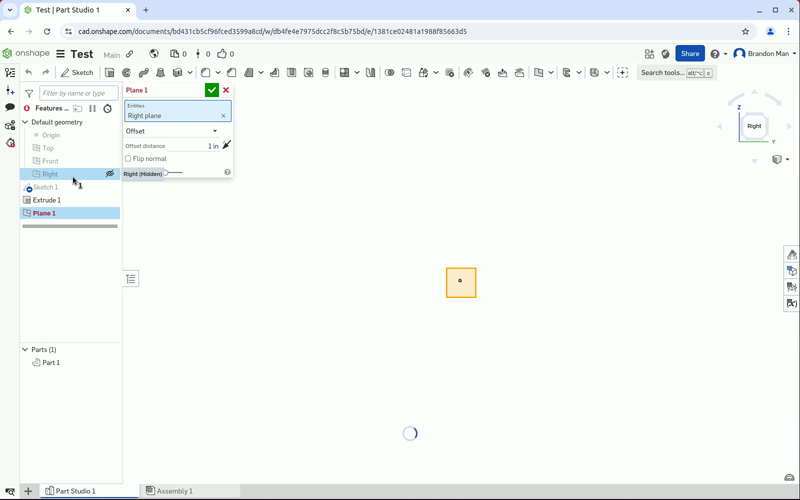
key(tab, 2)
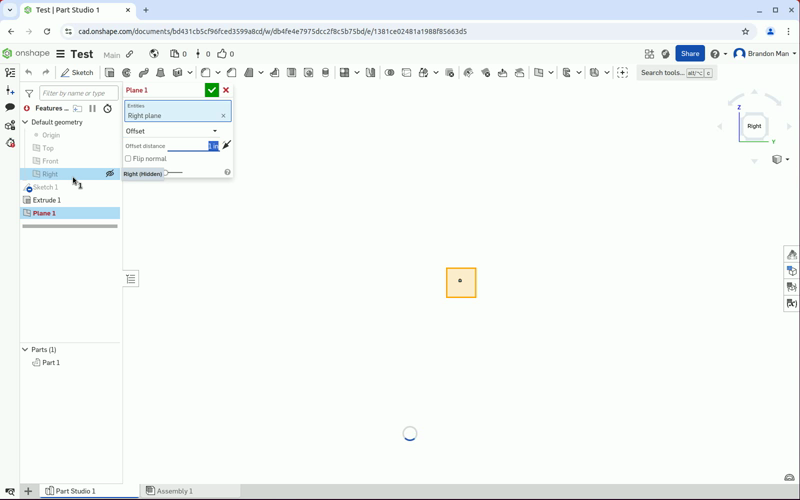
text(1.91)
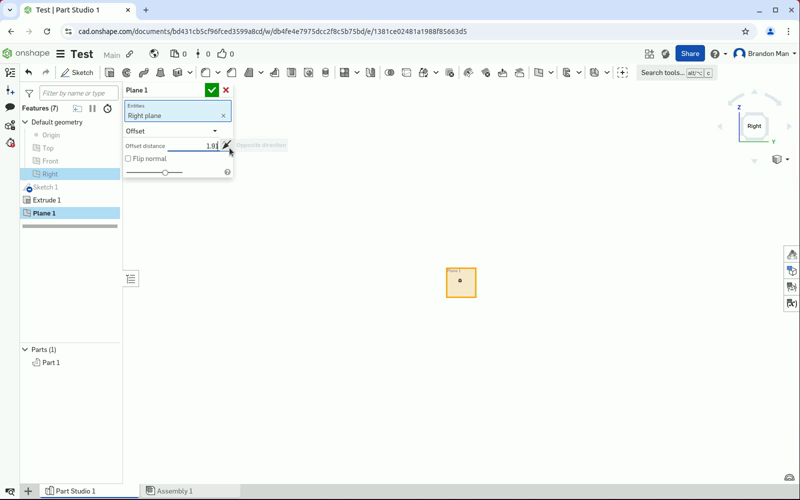
mouse_move(229, 147)
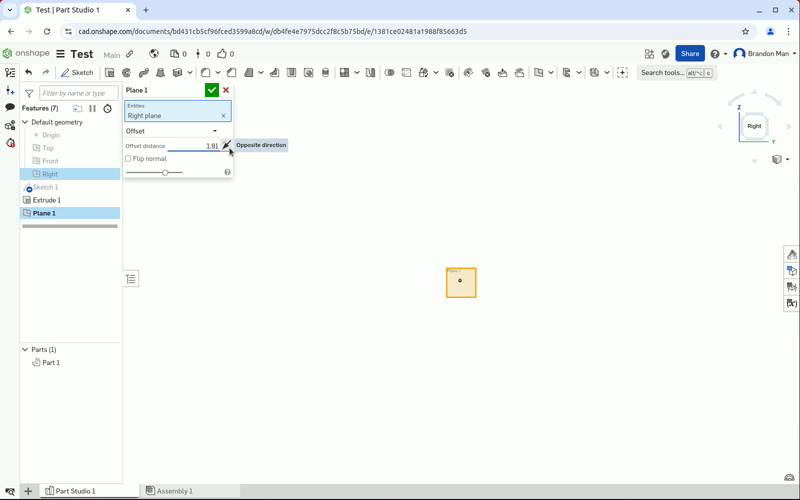
click(229, 147)
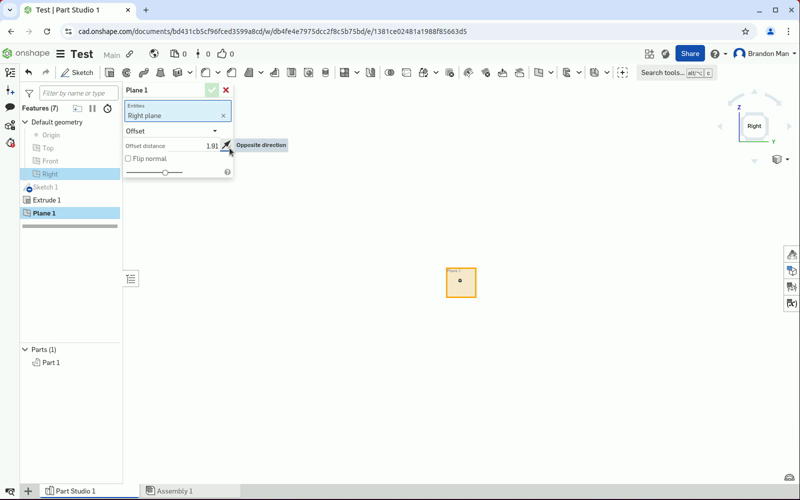
key(enter, 2)
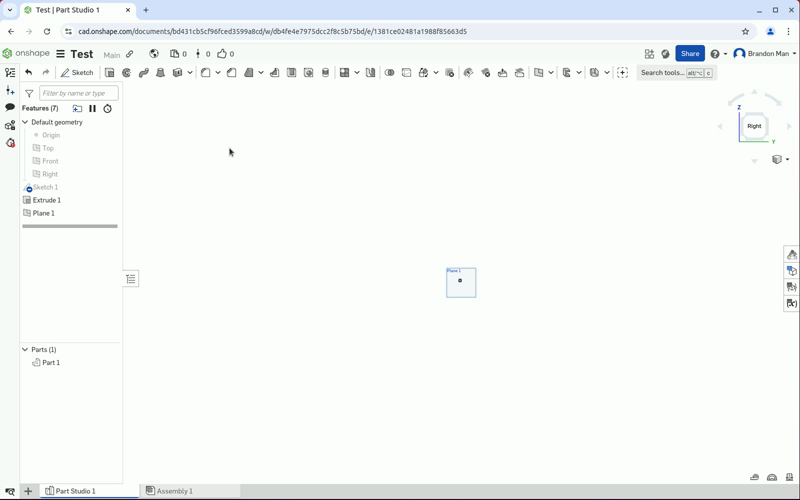
key(shift+s)
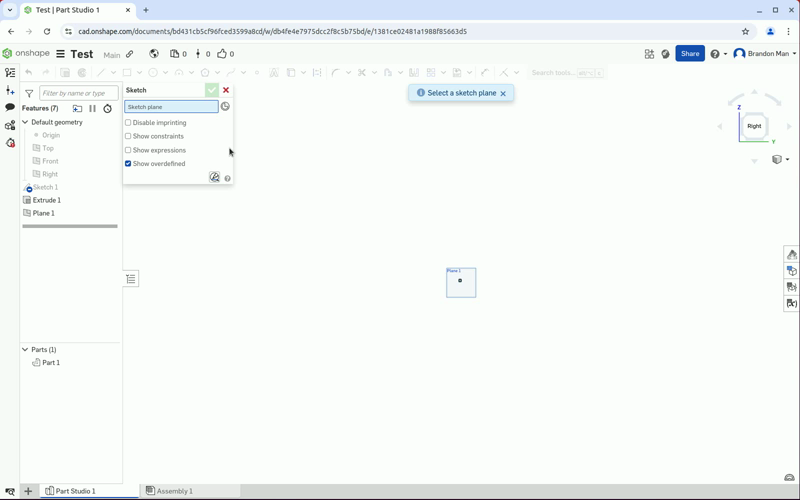
mouse_move(73, 215)
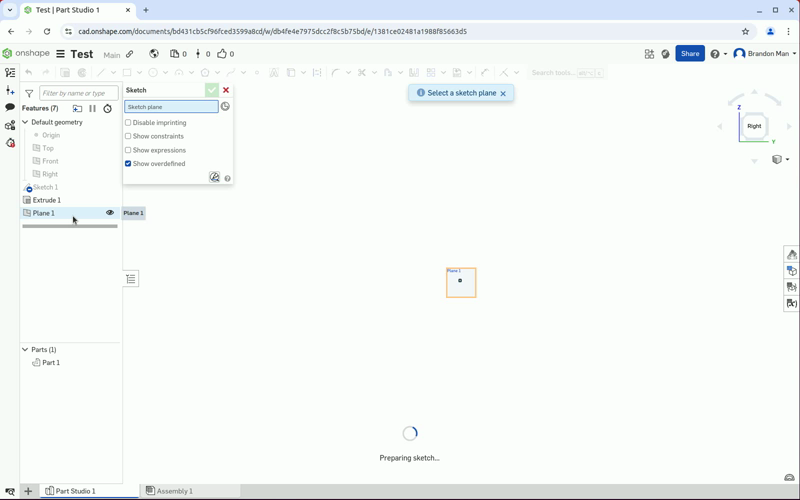
click(73, 215)
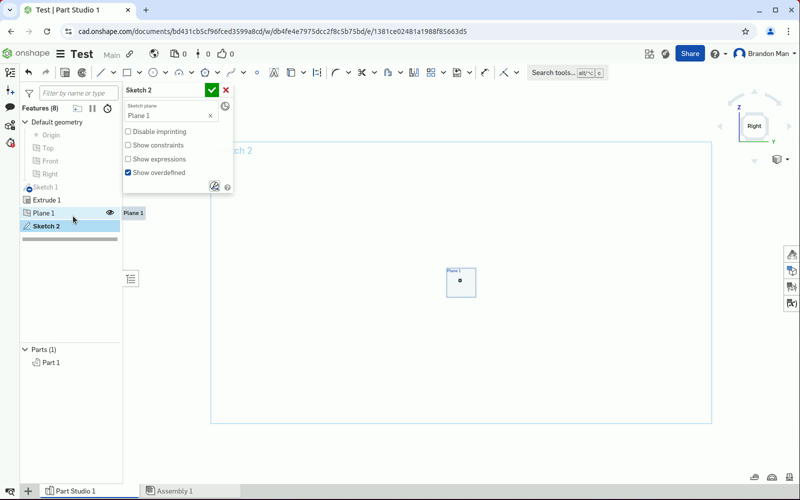
mouse_move(73, 352)
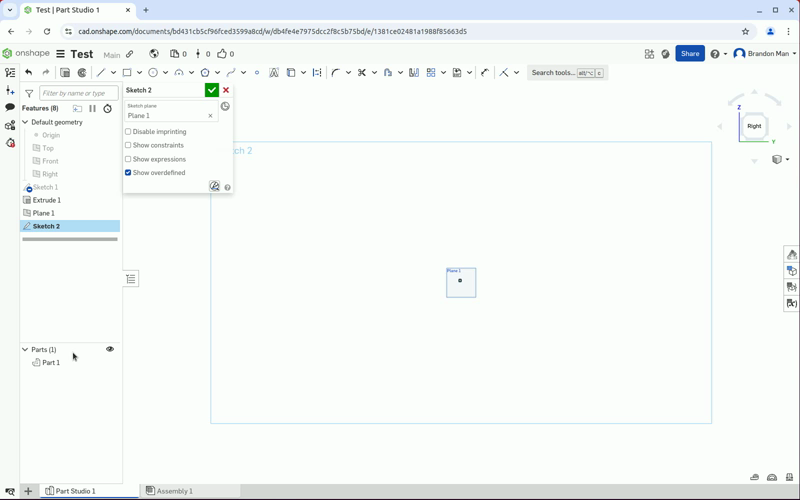
key(y)
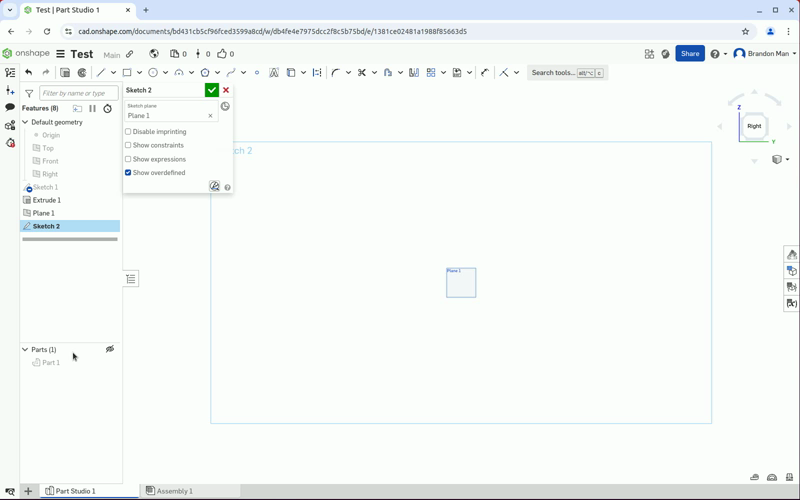
key(l)
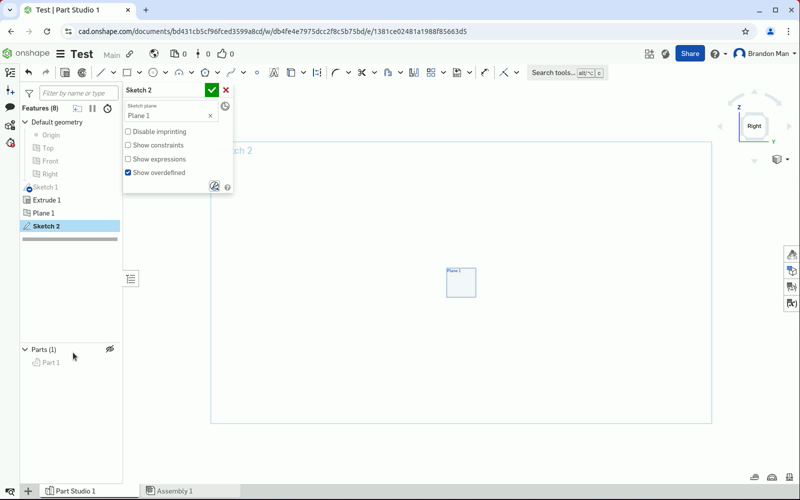
key_down(shift)
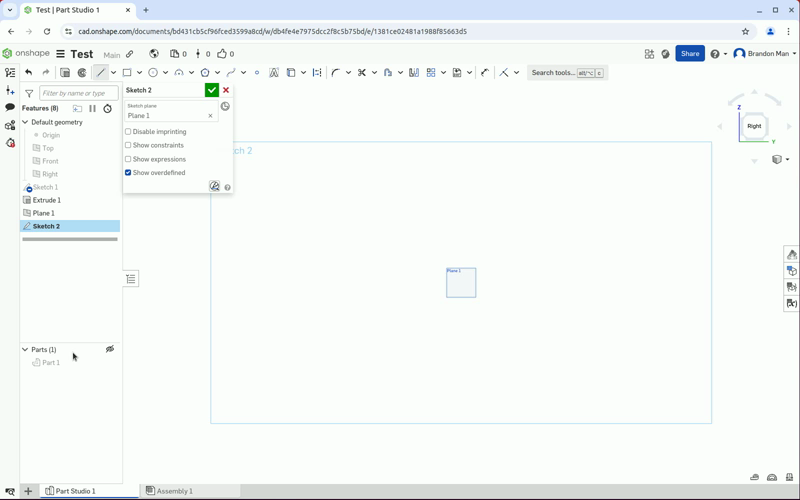
mouse_move(458, 281)
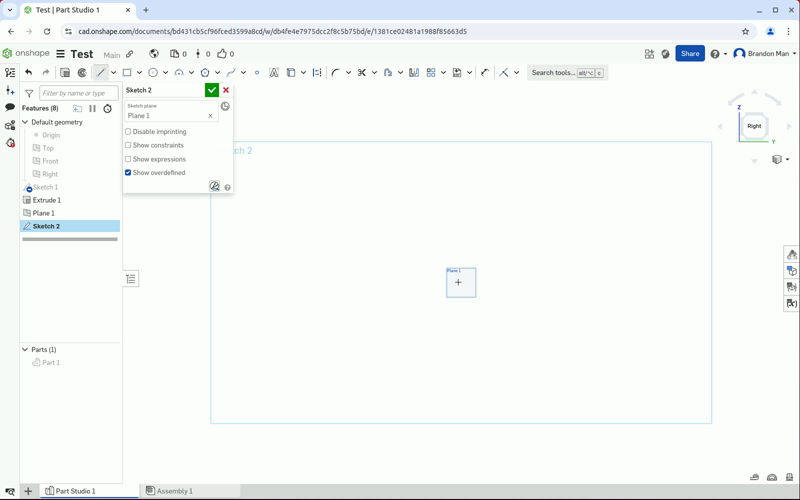
click(458, 281)
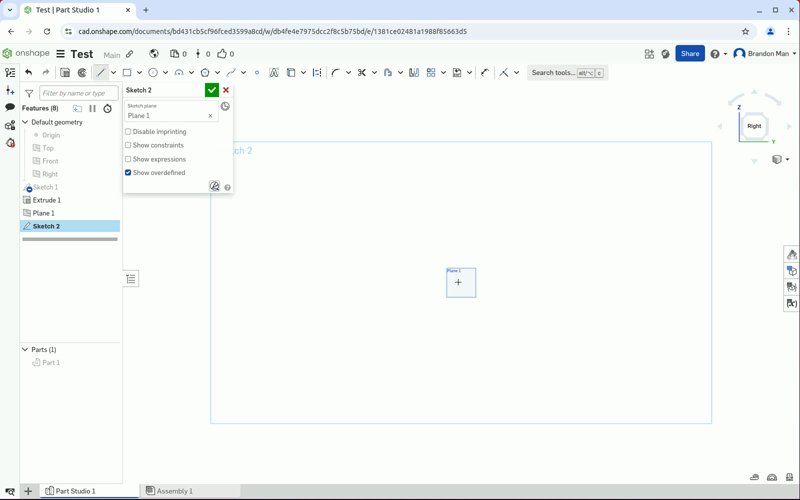
key_up(shift)
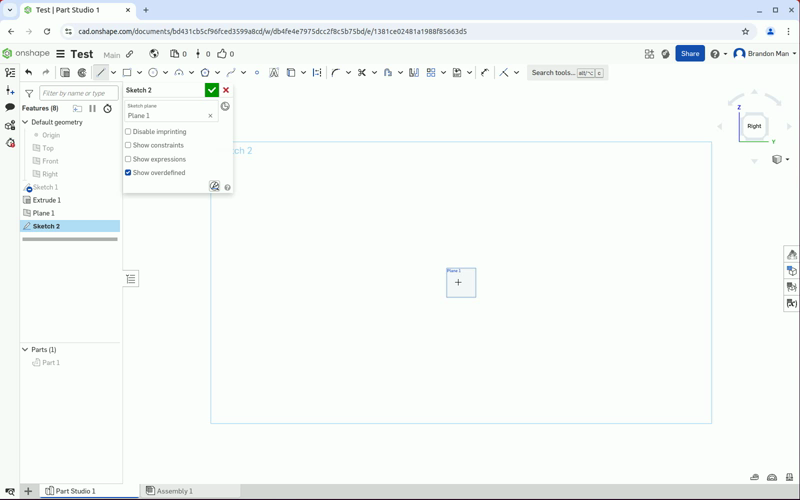
key_down(shift)
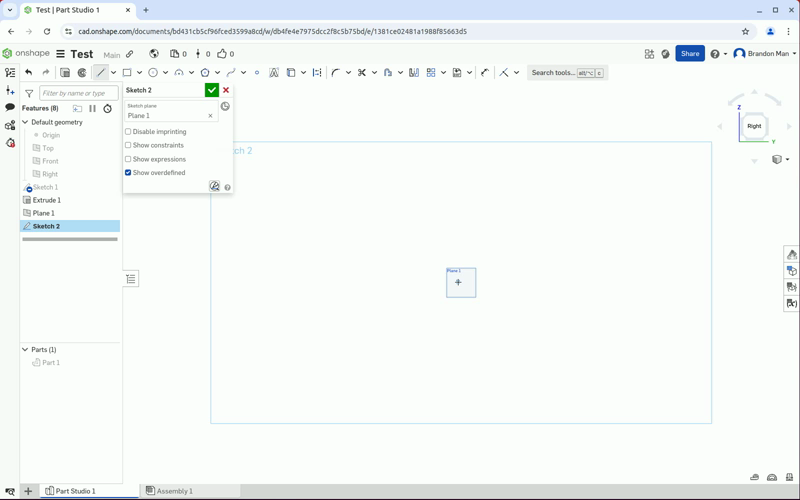
mouse_move(488, 281)
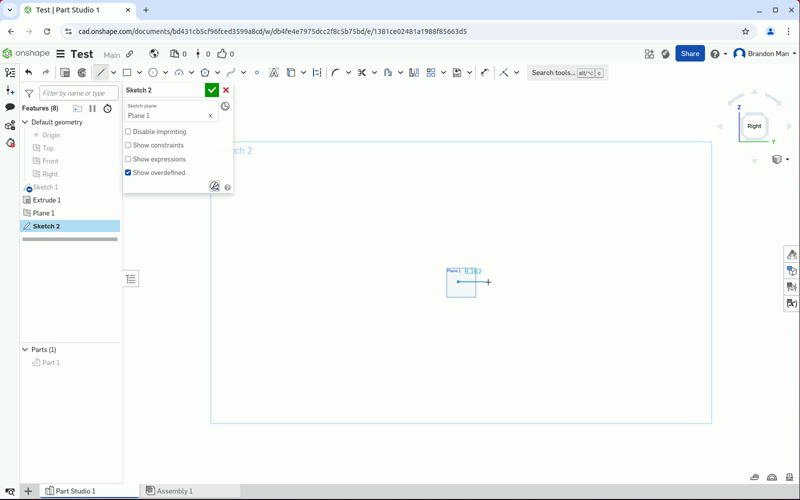
mouse_move(461, 281)
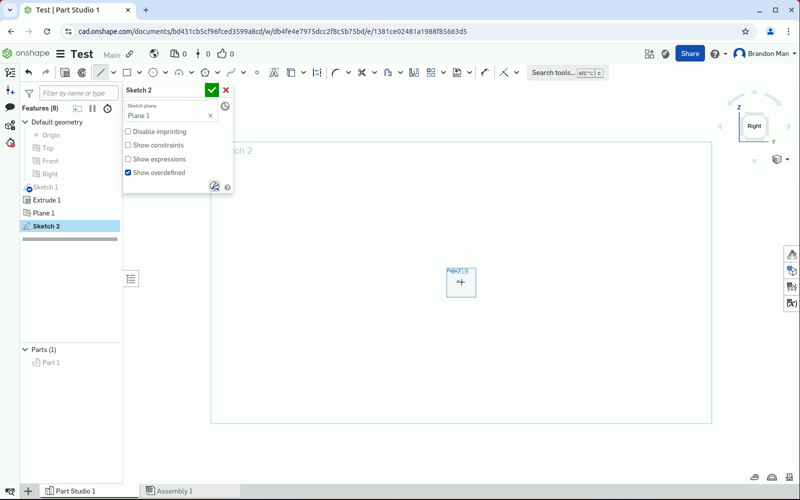
scroll(6)
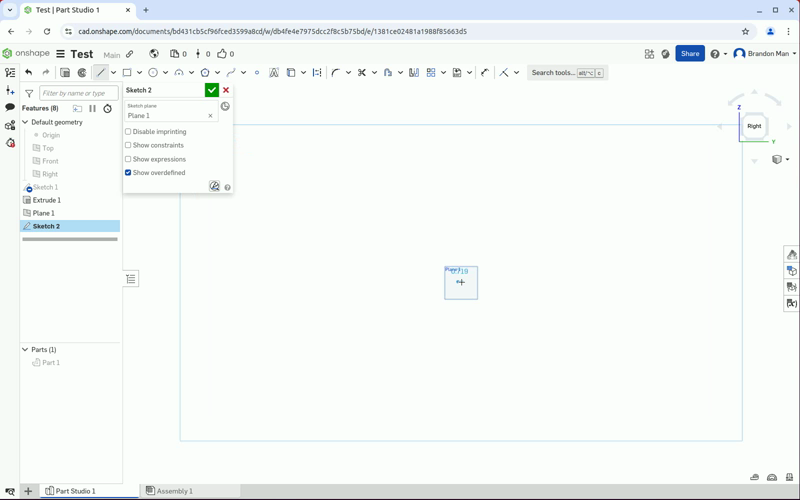
scroll(6)
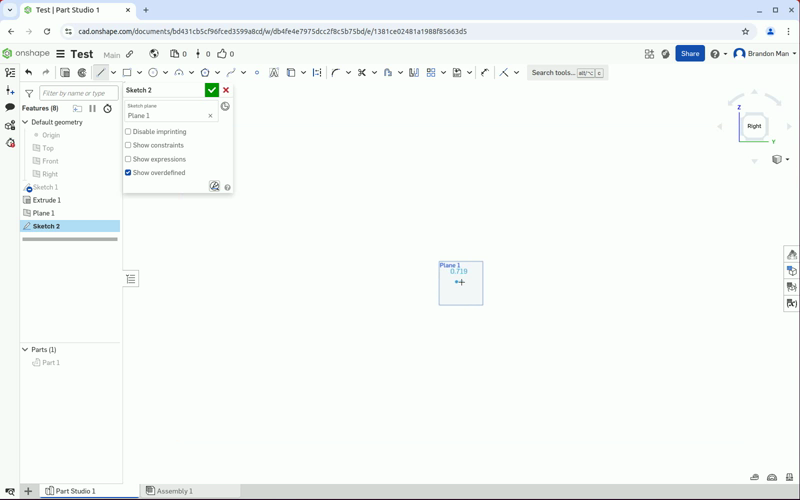
scroll(6)
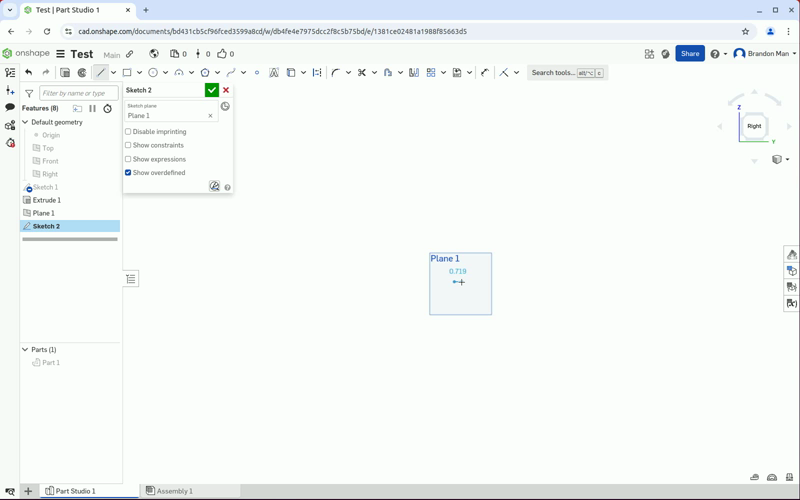
scroll(6)
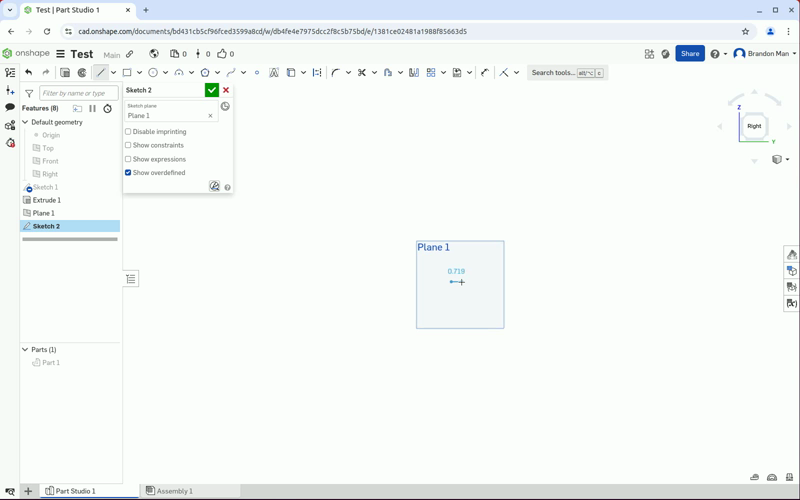
scroll(6)
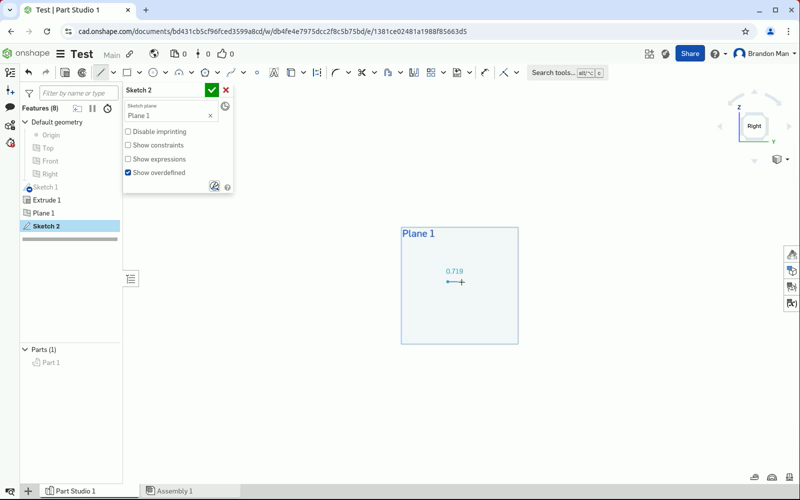
scroll(6)
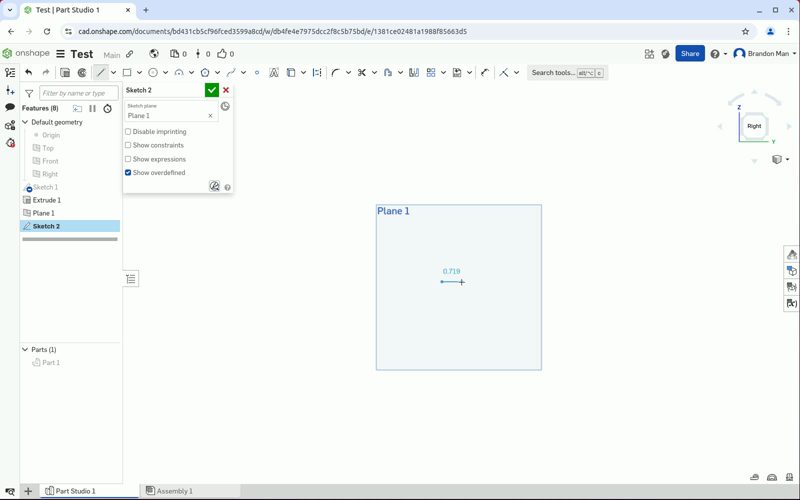
scroll(6)
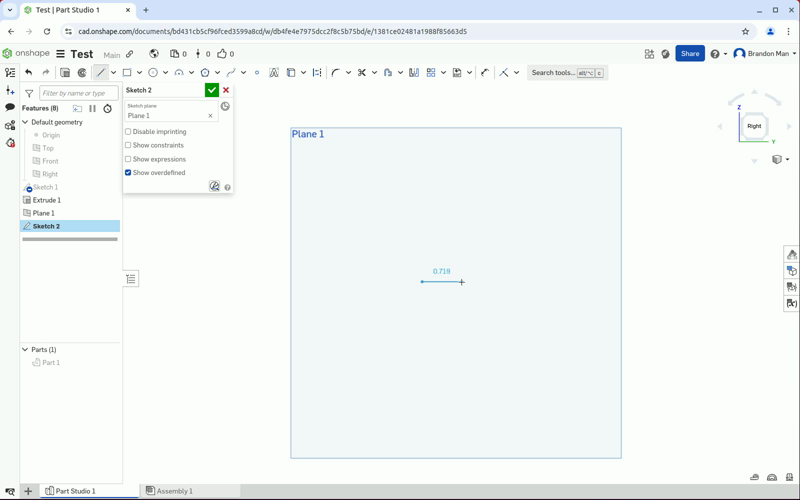
click(461, 281)
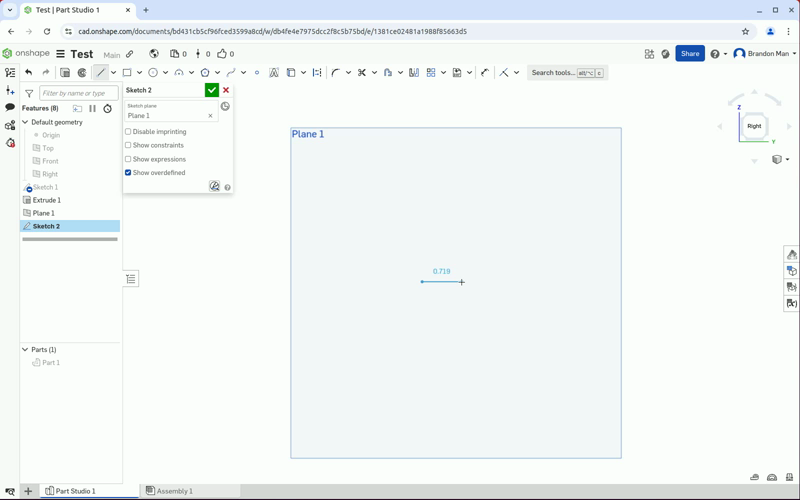
scroll(-6)
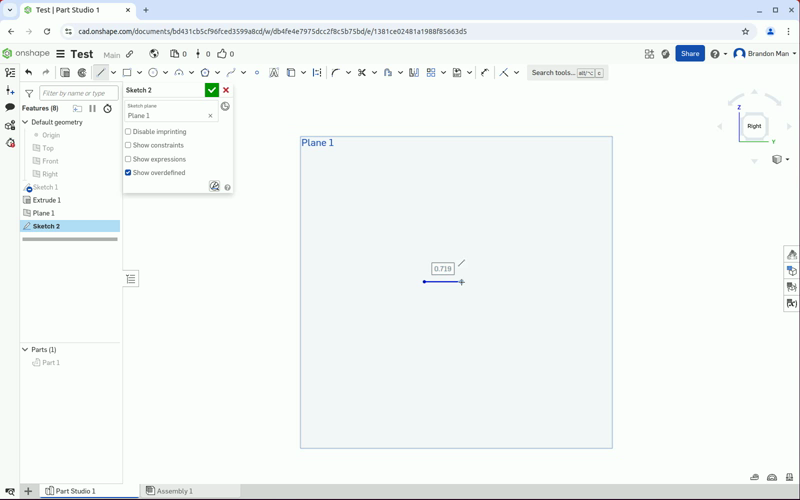
scroll(-6)
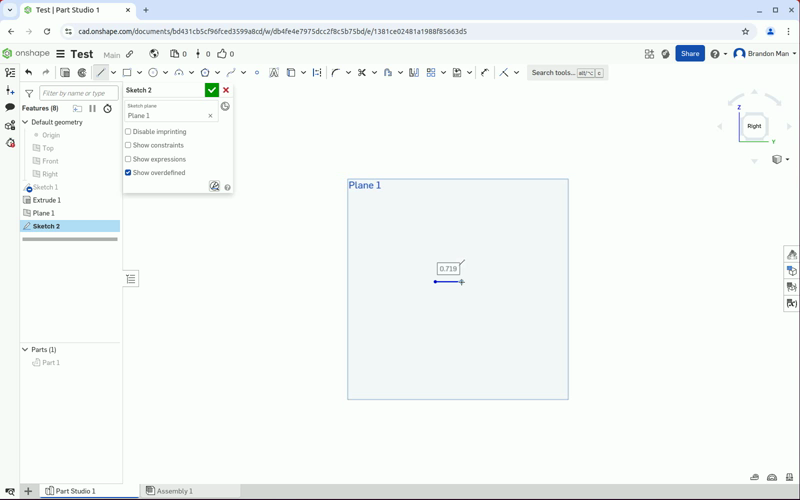
scroll(-6)
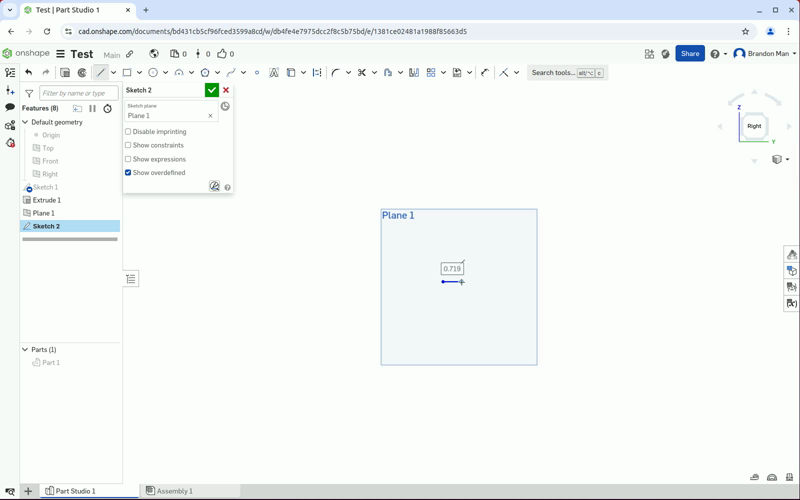
scroll(-6)
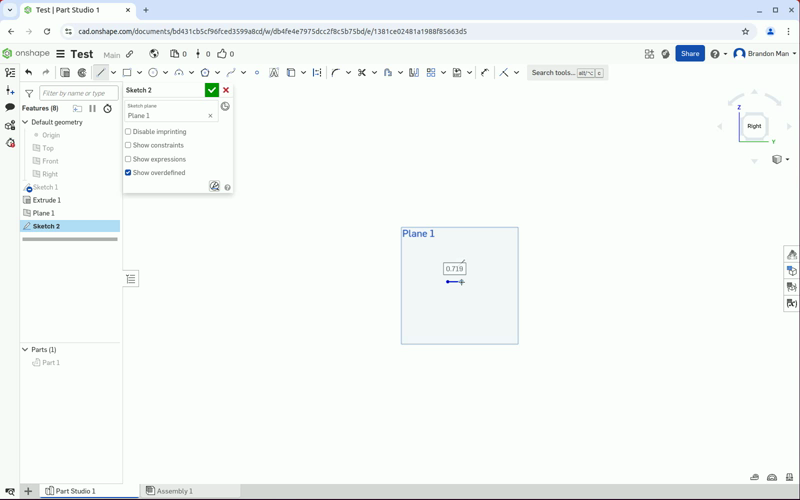
scroll(-6)
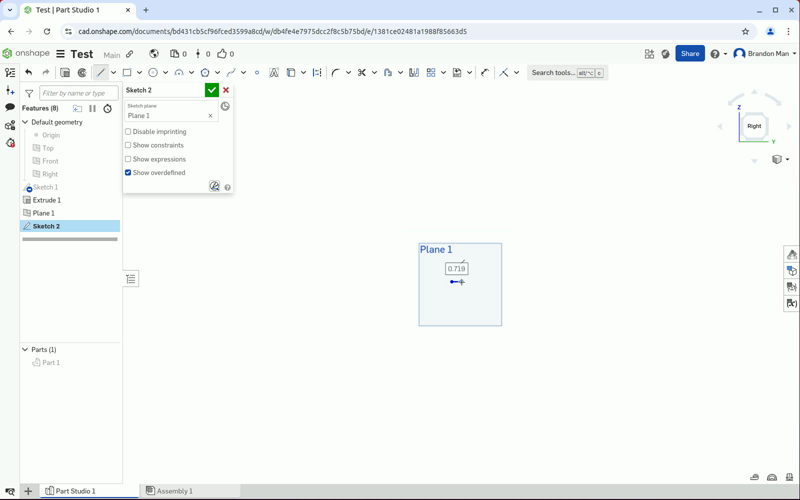
scroll(-6)
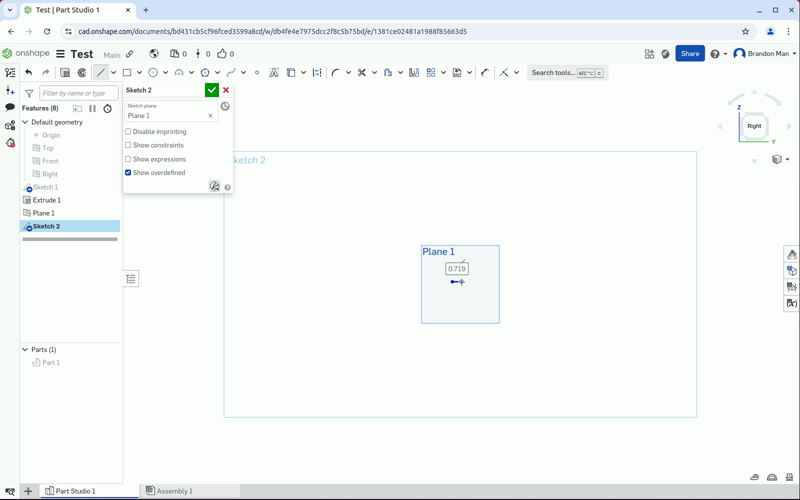
scroll(-6)
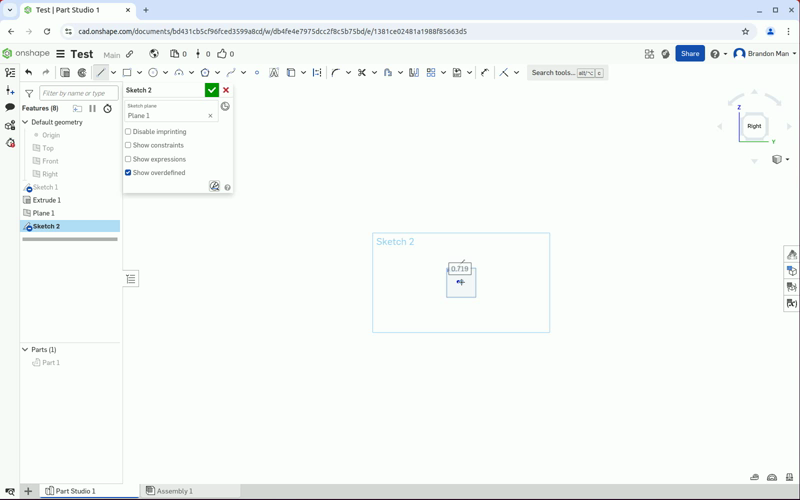
key_up(shift)
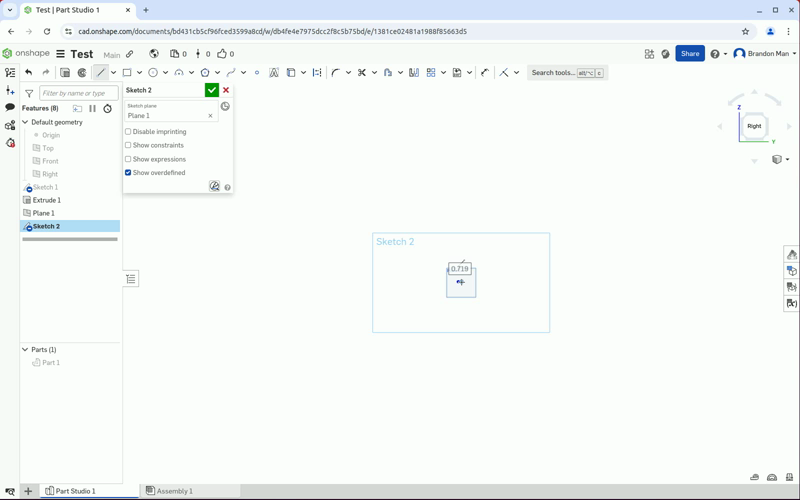
key_down(shift)
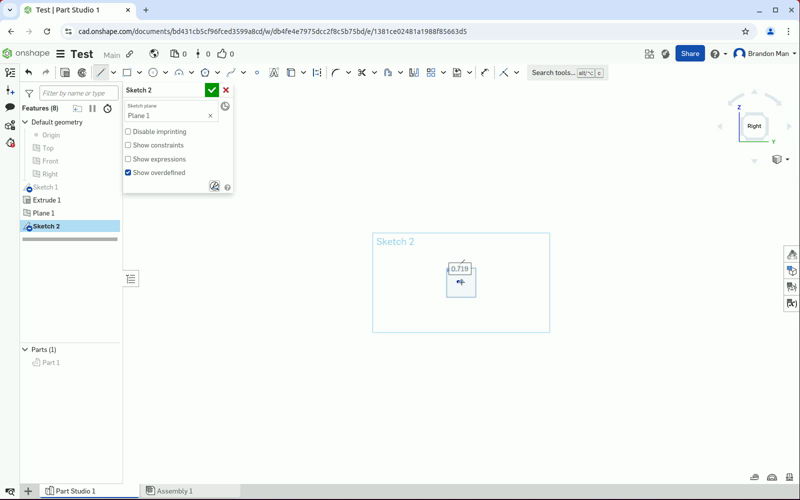
mouse_move(492, 281)
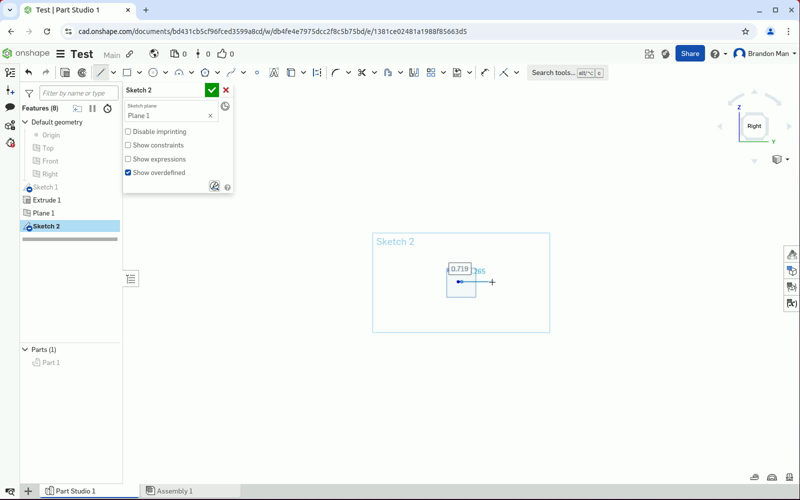
mouse_move(461, 278)
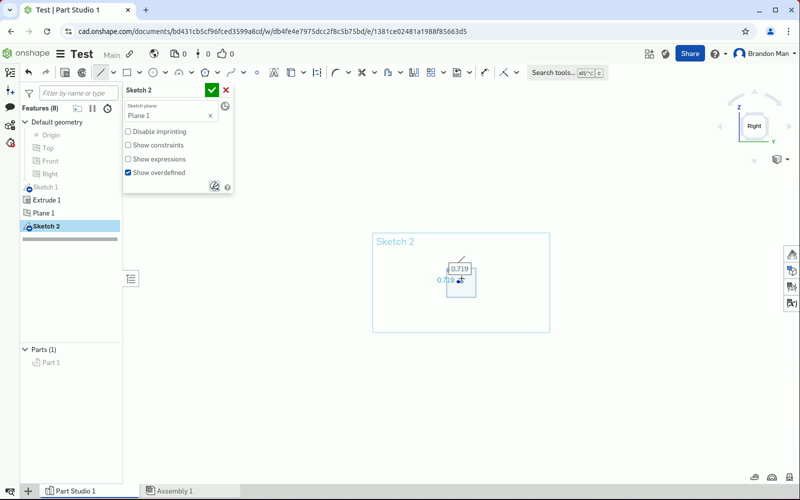
scroll(6)
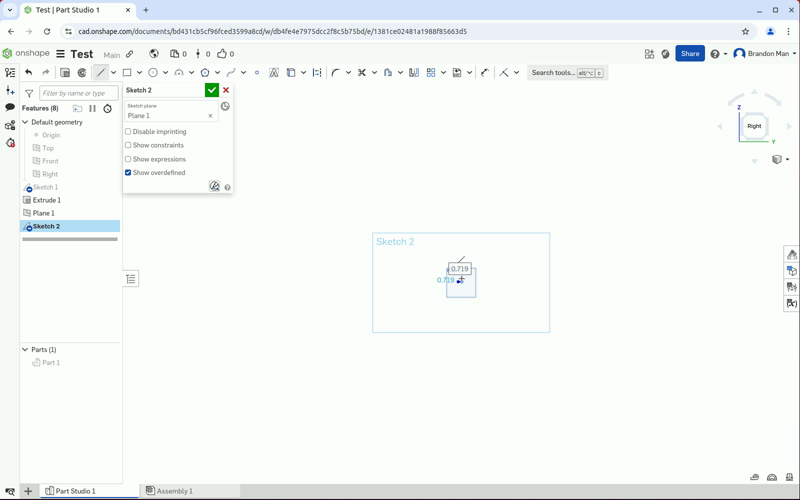
scroll(6)
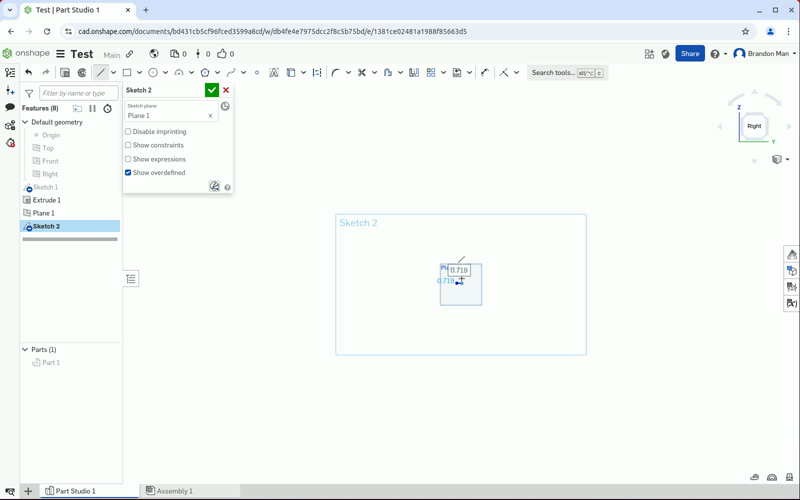
scroll(6)
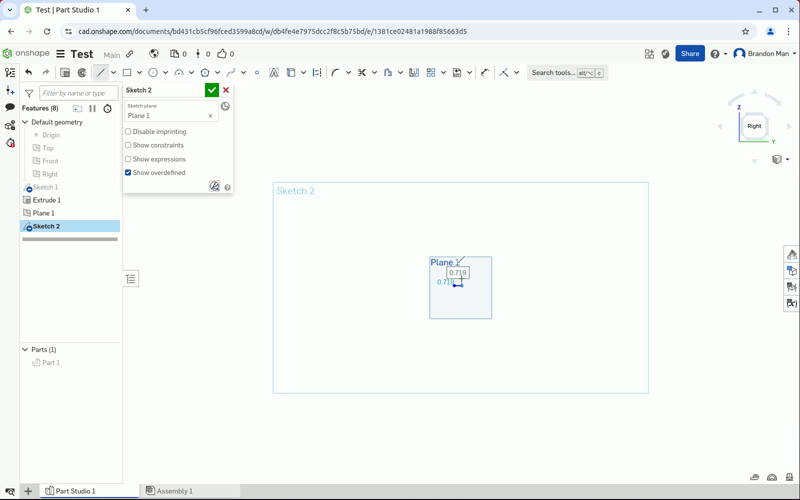
scroll(6)
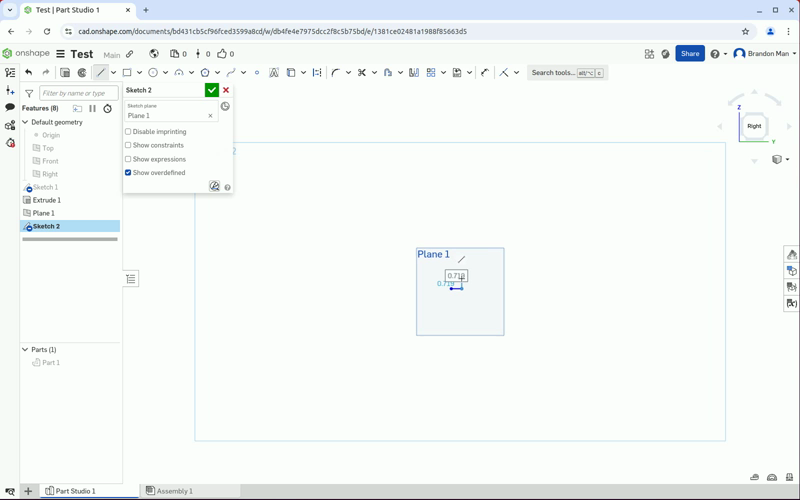
scroll(6)
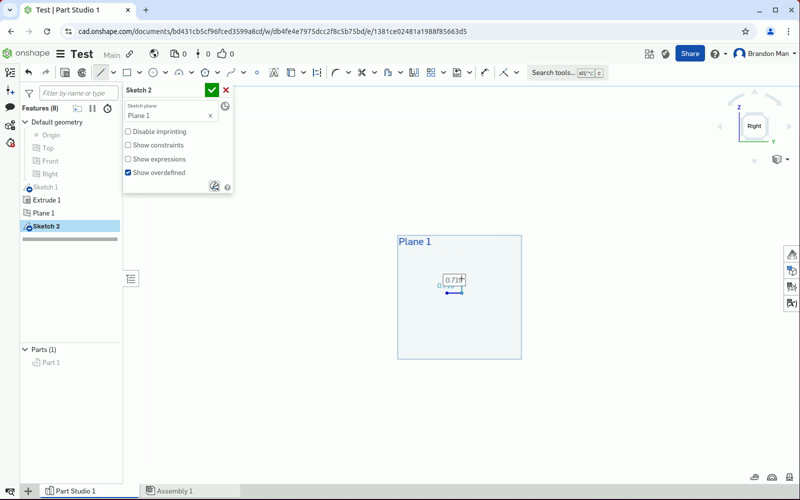
scroll(6)
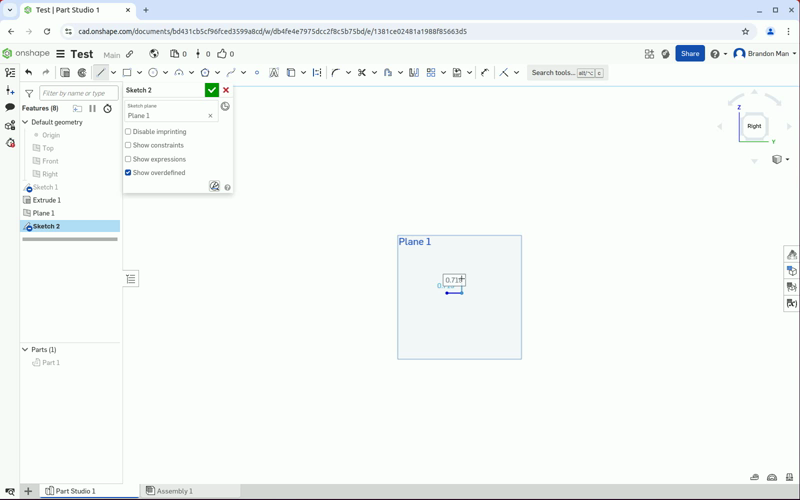
scroll(6)
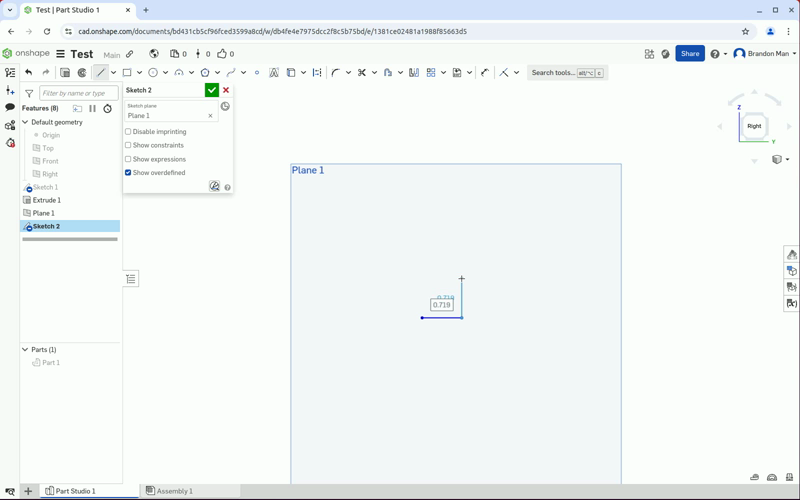
click(461, 278)
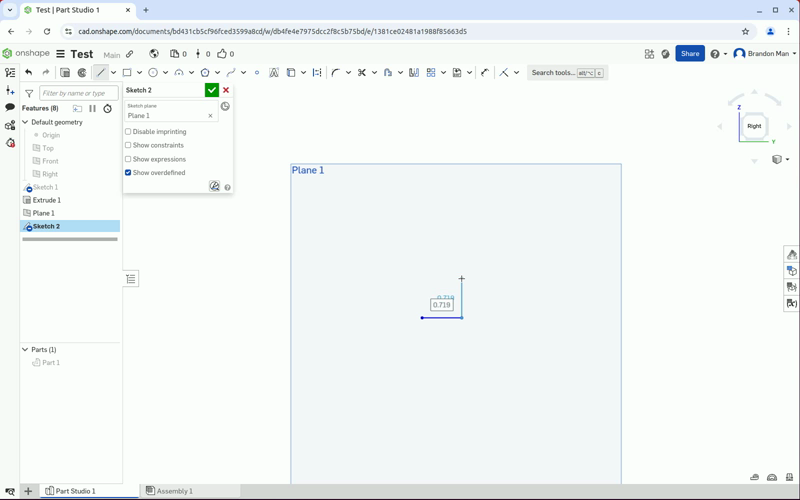
scroll(-6)
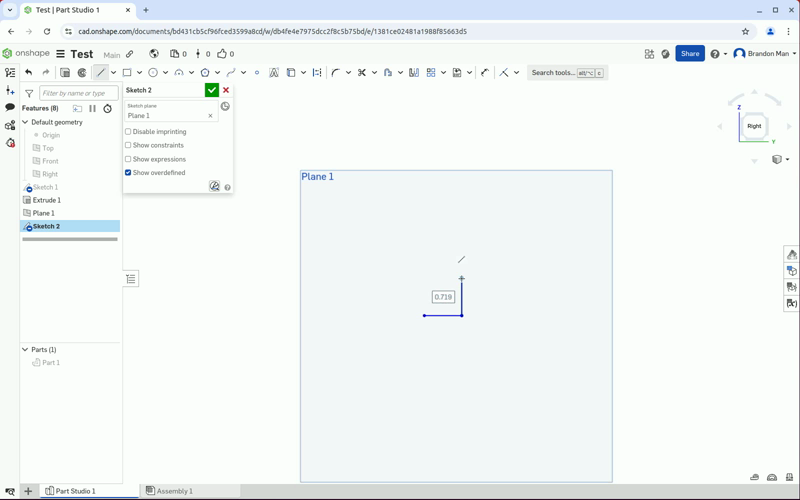
scroll(-6)
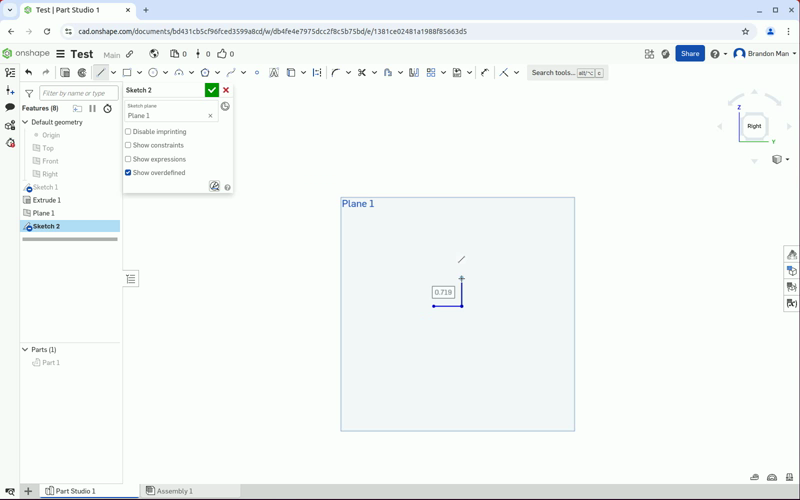
scroll(-6)
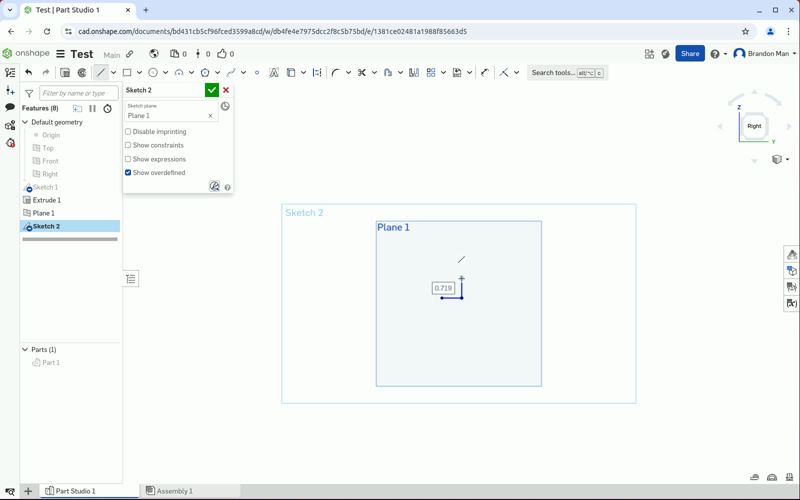
scroll(-6)
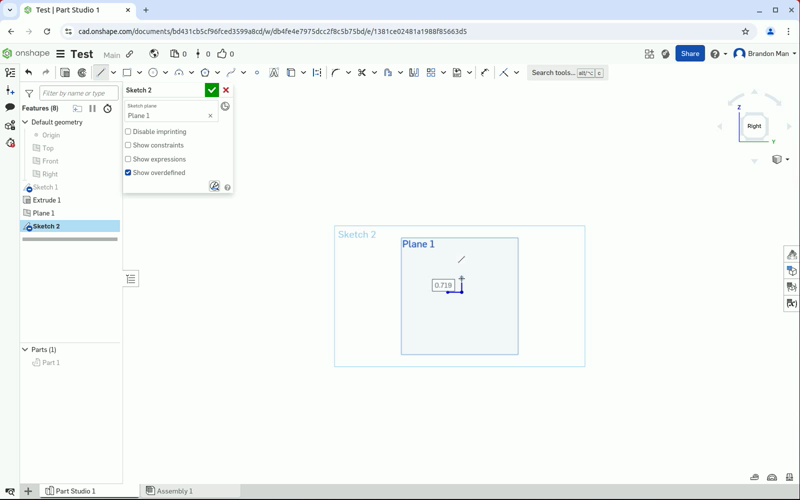
scroll(-6)
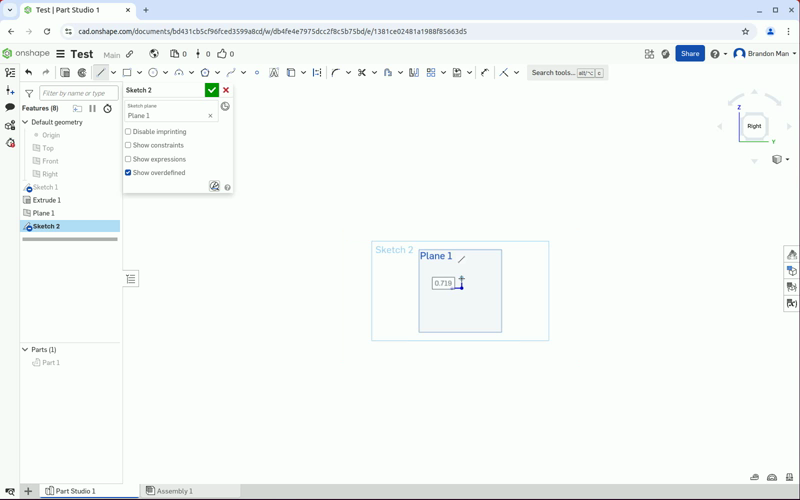
scroll(-6)
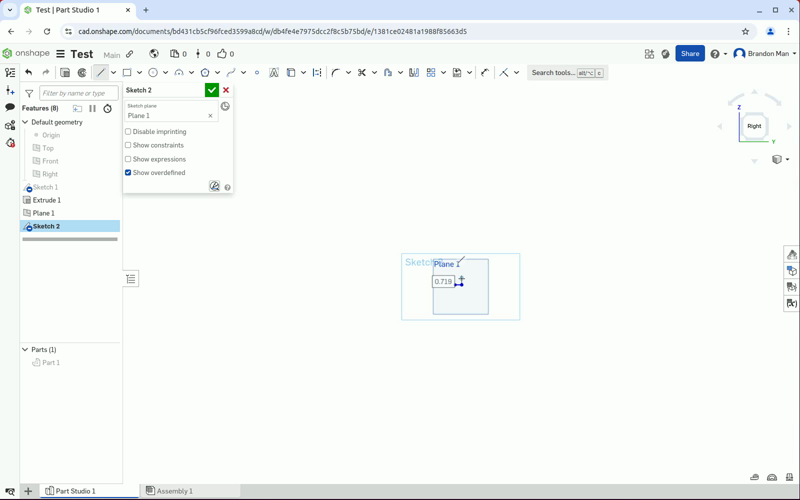
scroll(-6)
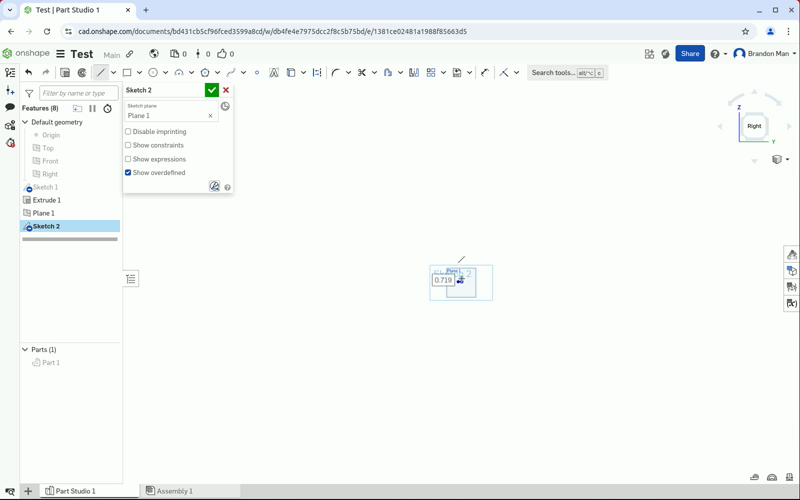
key_up(shift)
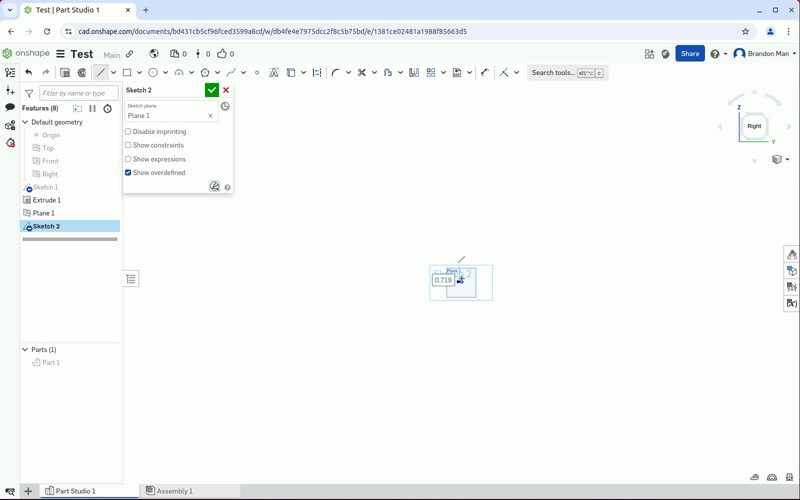
key_down(shift)
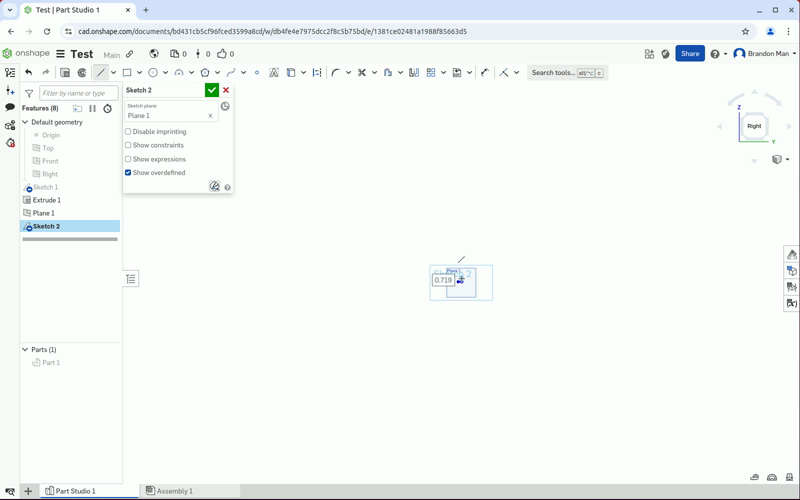
mouse_move(492, 278)
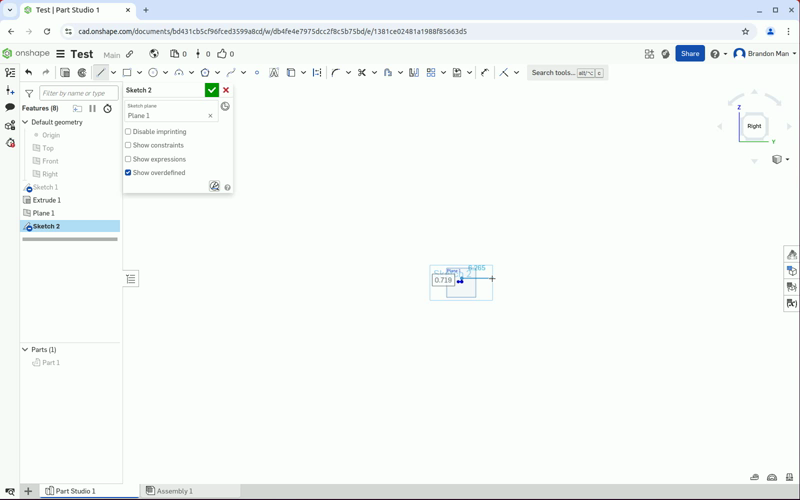
mouse_move(458, 278)
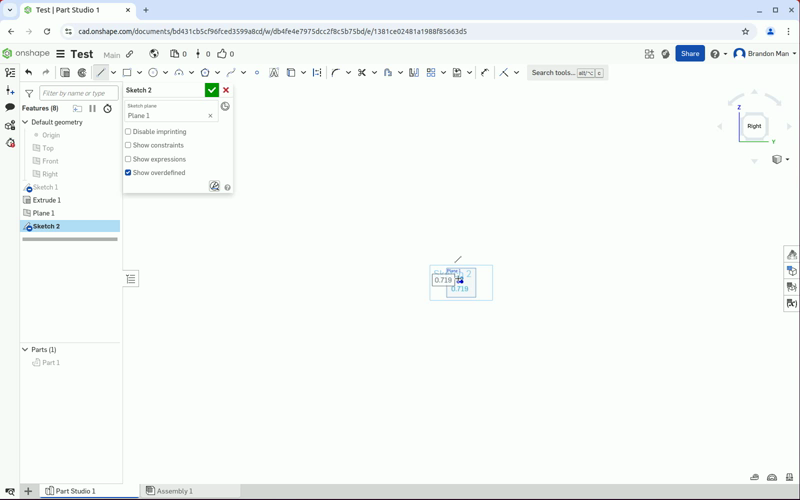
scroll(6)
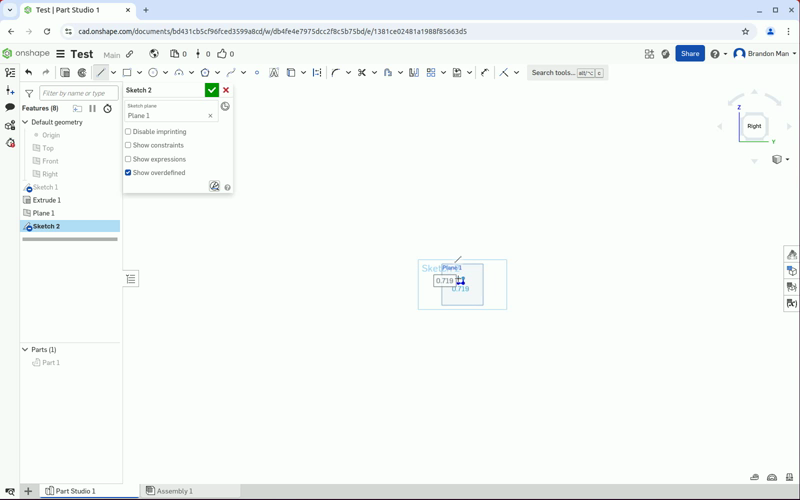
scroll(6)
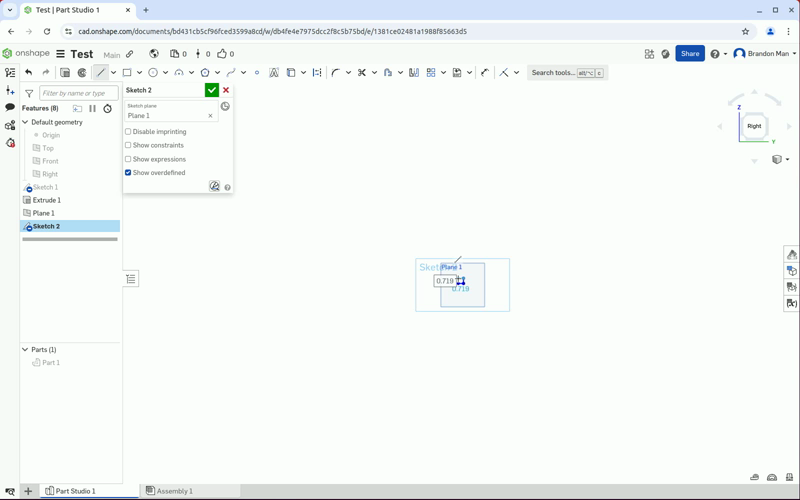
scroll(6)
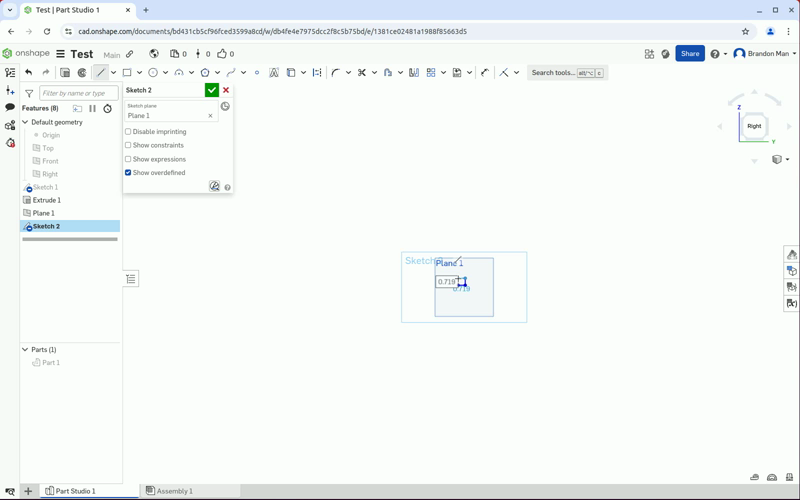
scroll(6)
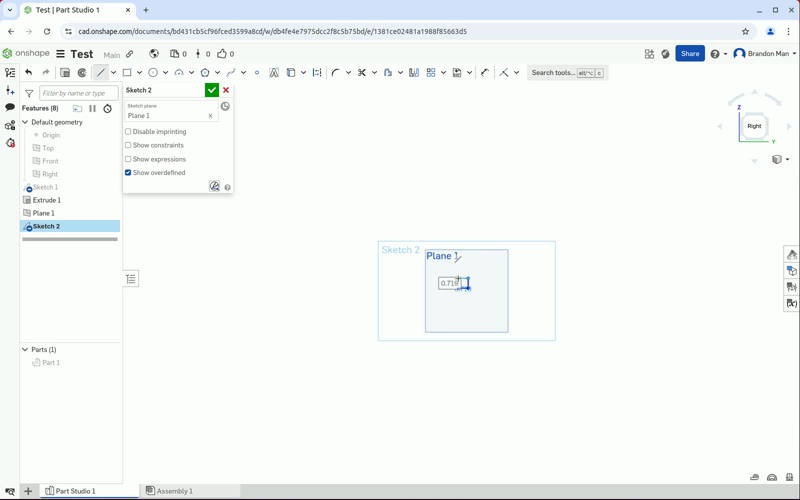
scroll(6)
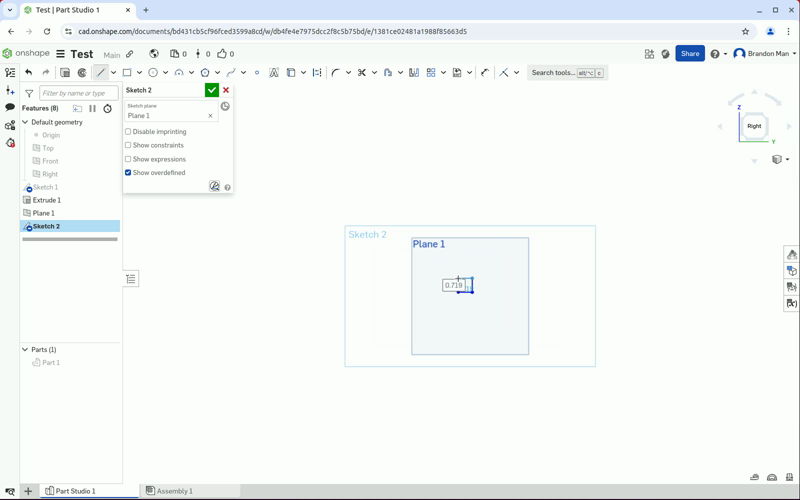
scroll(6)
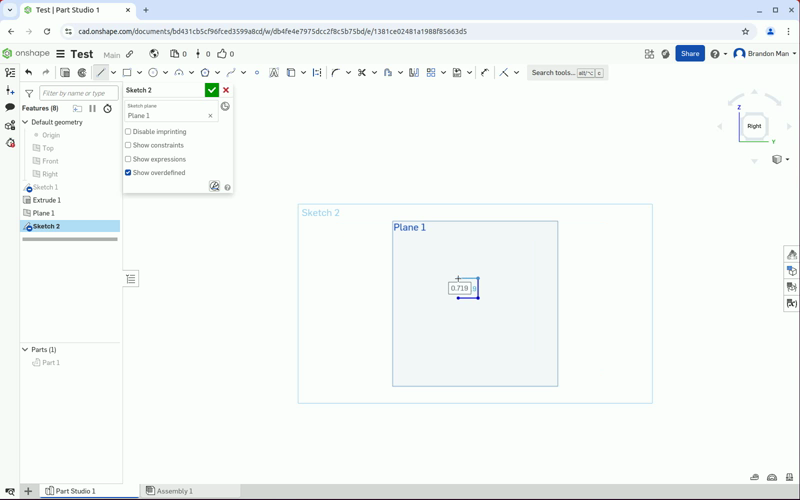
scroll(6)
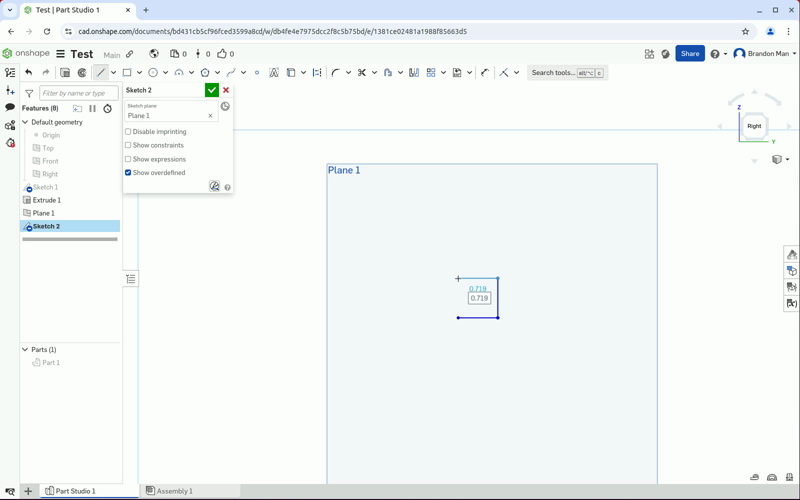
click(458, 278)
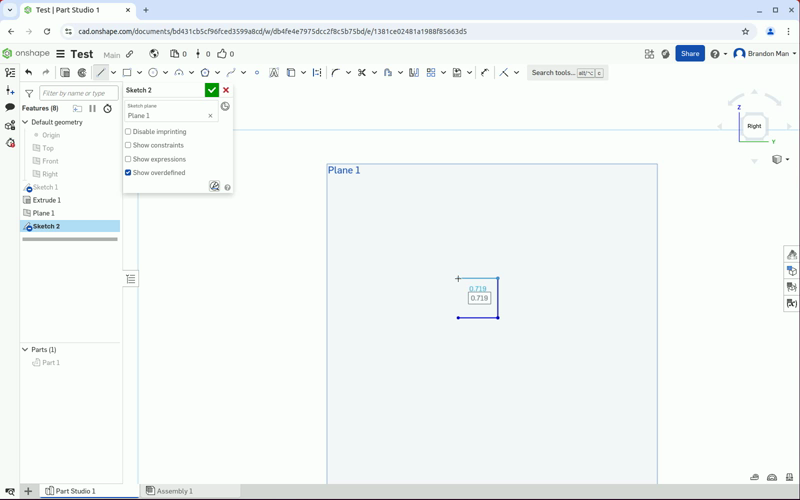
scroll(-6)
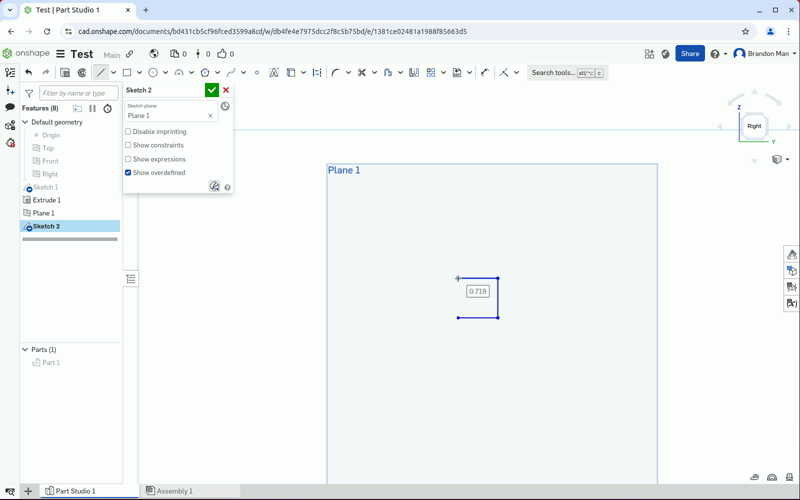
scroll(-6)
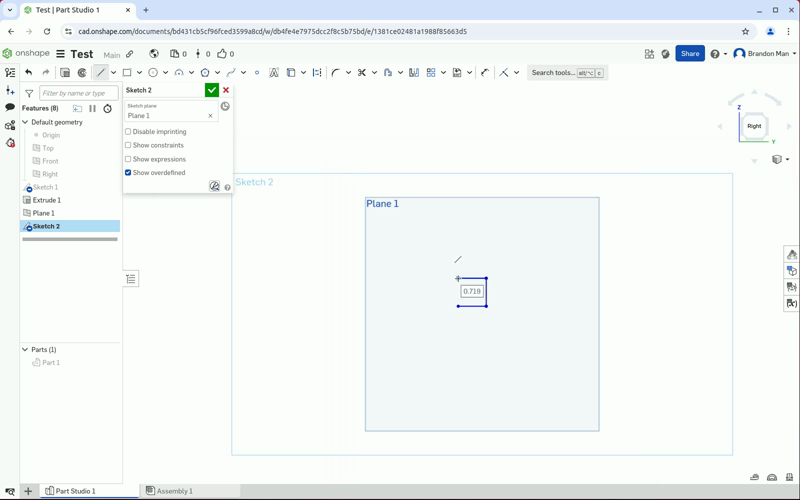
scroll(-6)
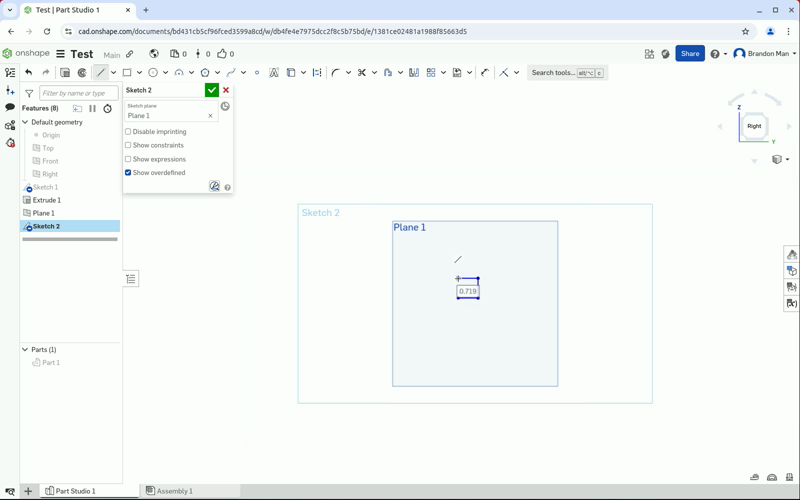
scroll(-6)
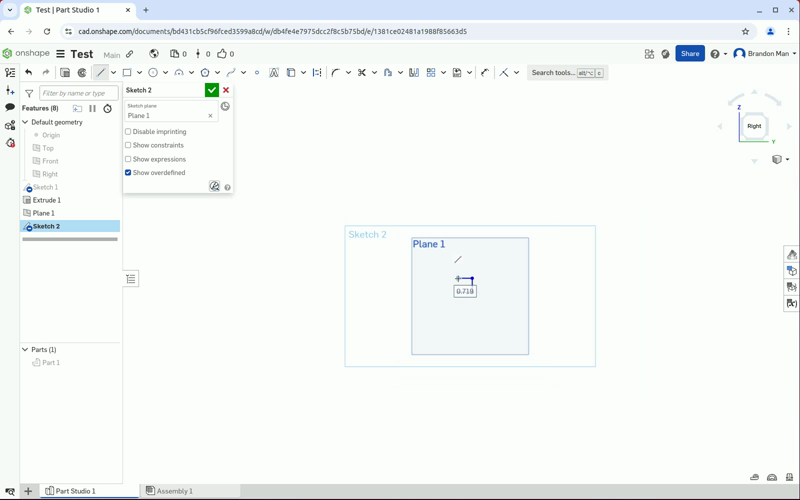
scroll(-6)
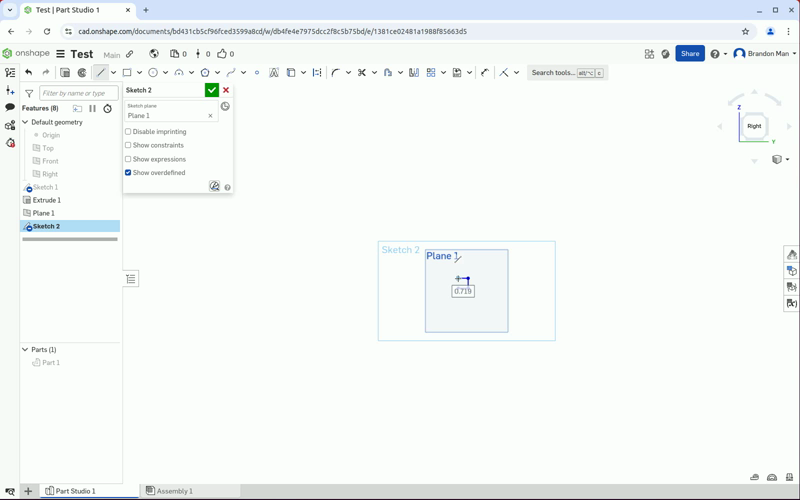
scroll(-6)
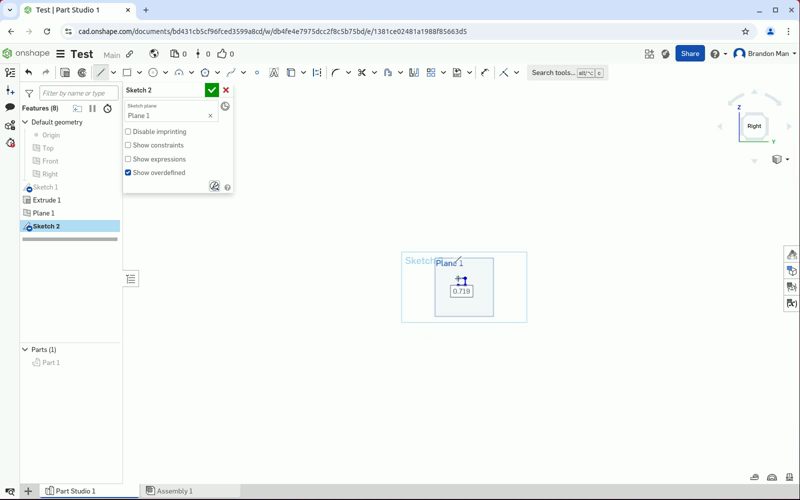
scroll(-6)
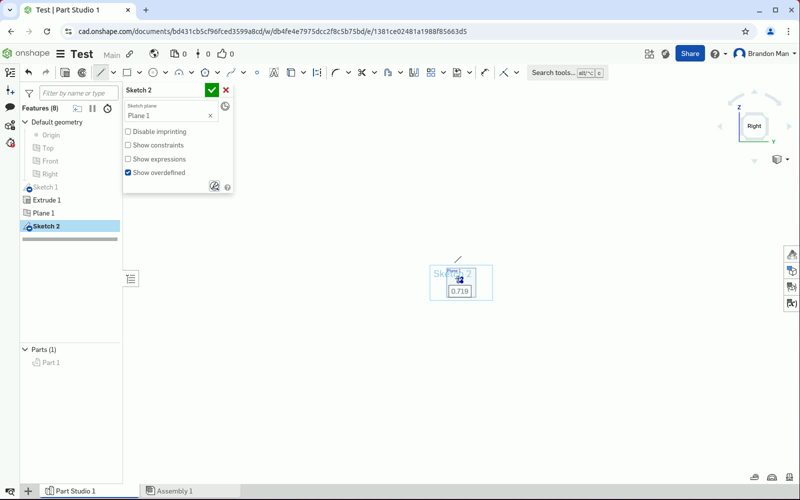
key_up(shift)
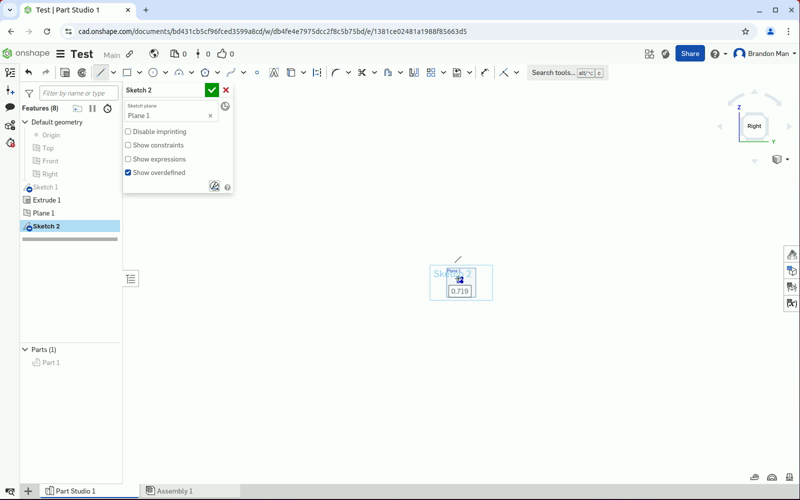
mouse_move(488, 278)
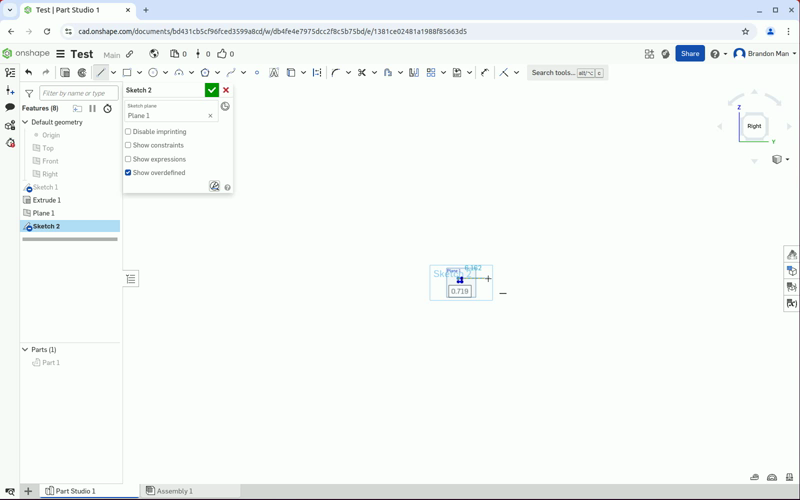
key_down(shift)
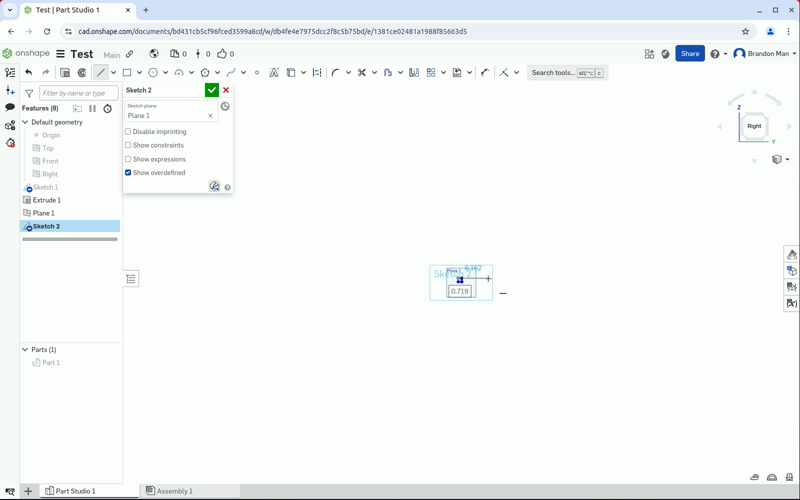
mouse_move(458, 281)
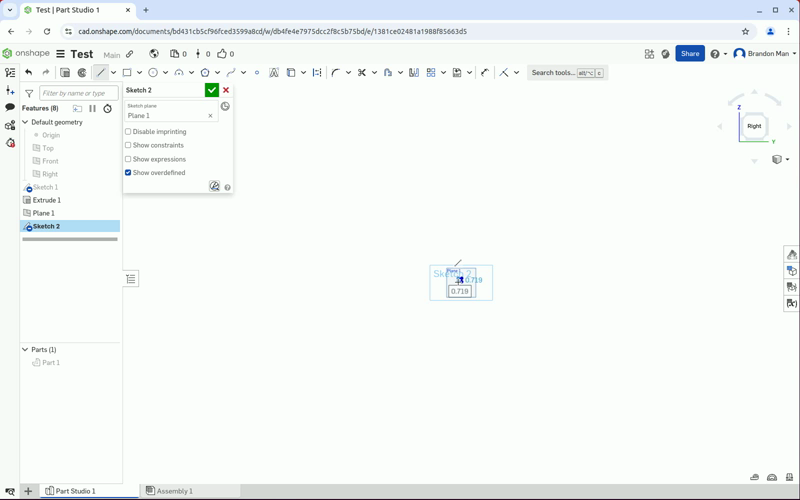
scroll(6)
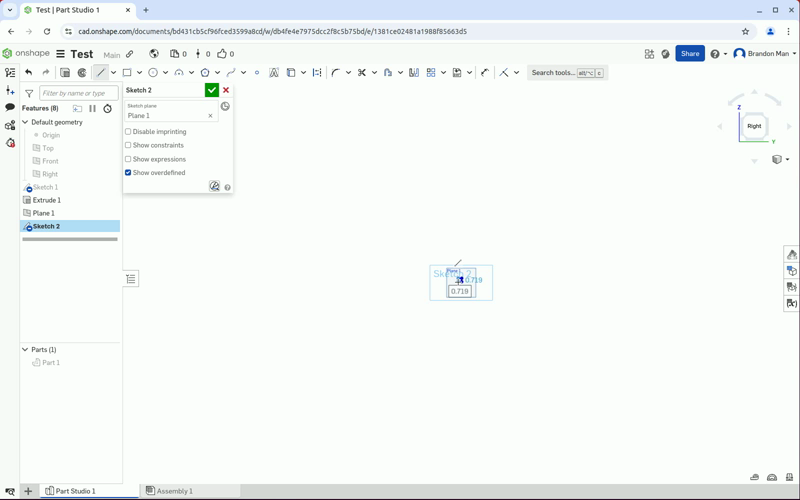
scroll(6)
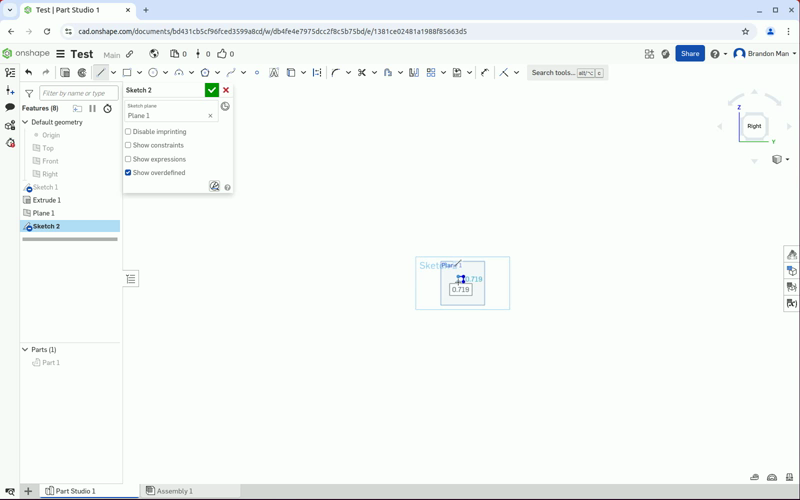
scroll(6)
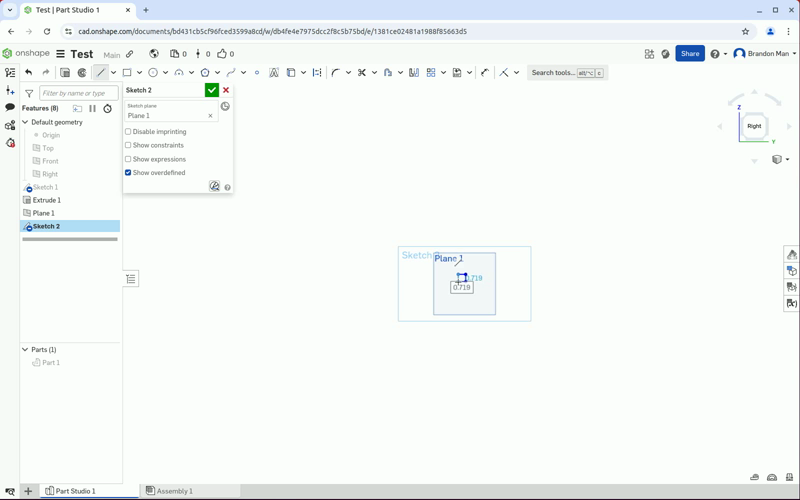
scroll(6)
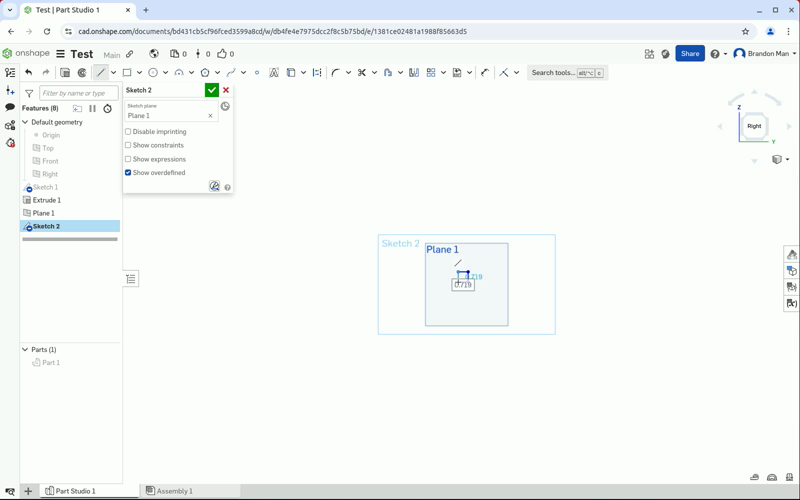
scroll(6)
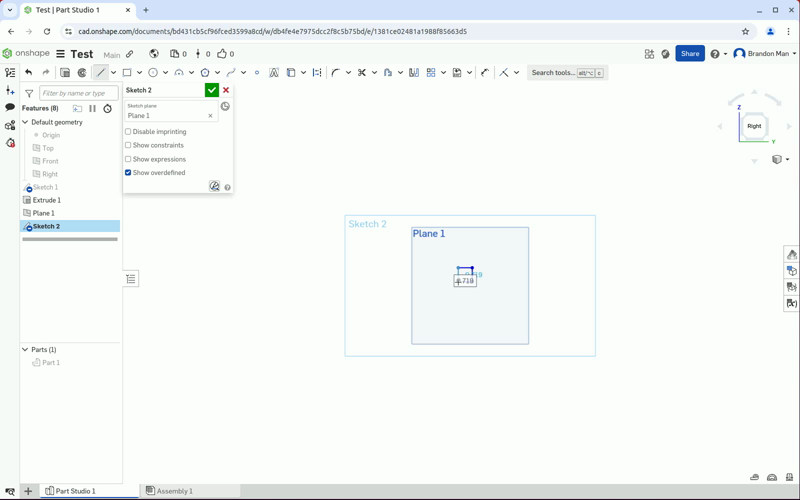
scroll(6)
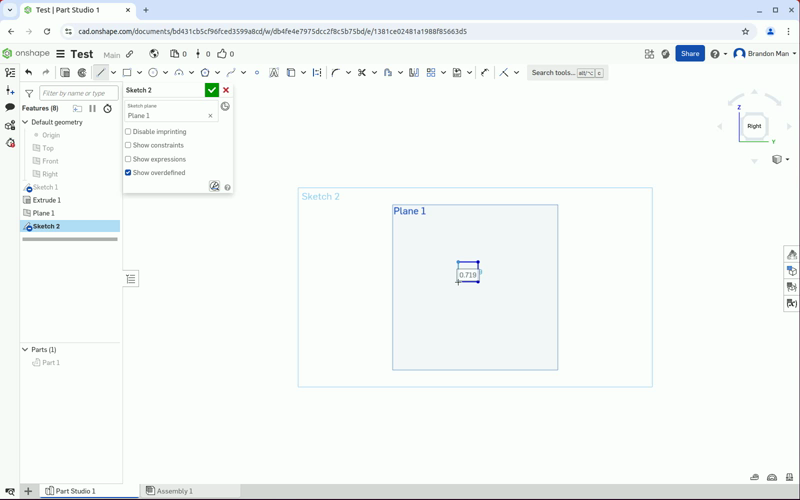
scroll(6)
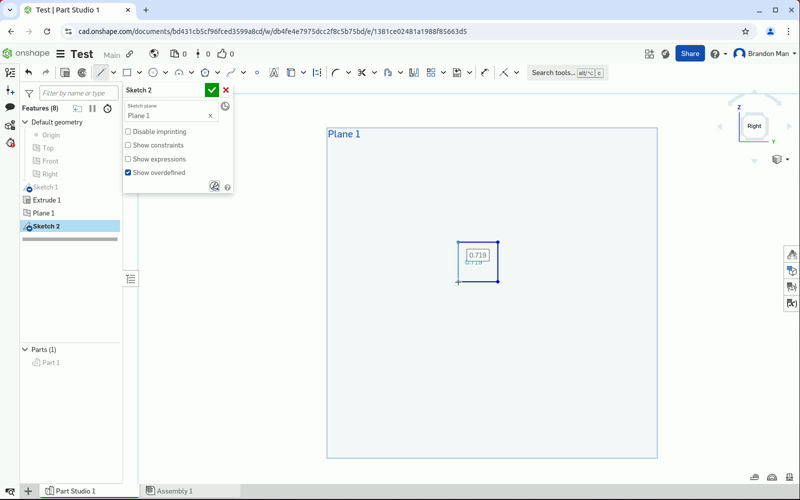
key_up(shift)
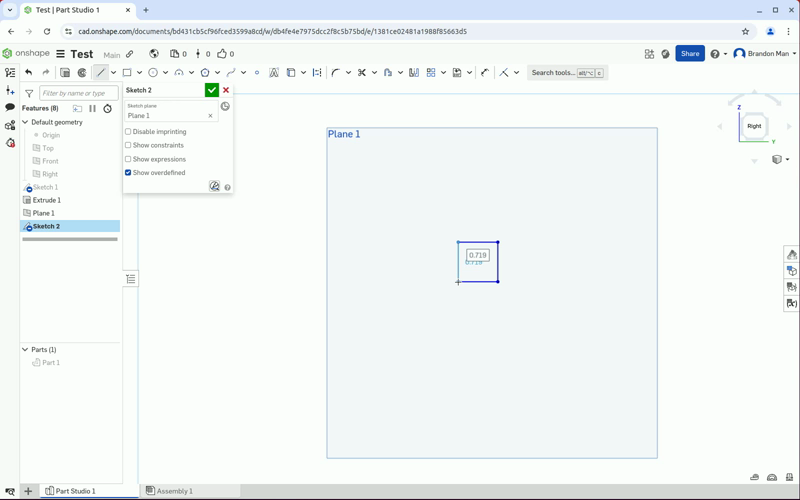
click(458, 281)
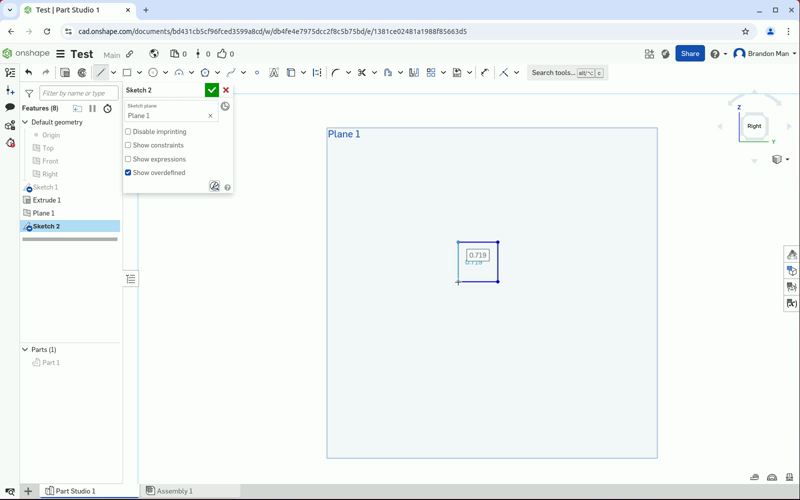
scroll(-6)
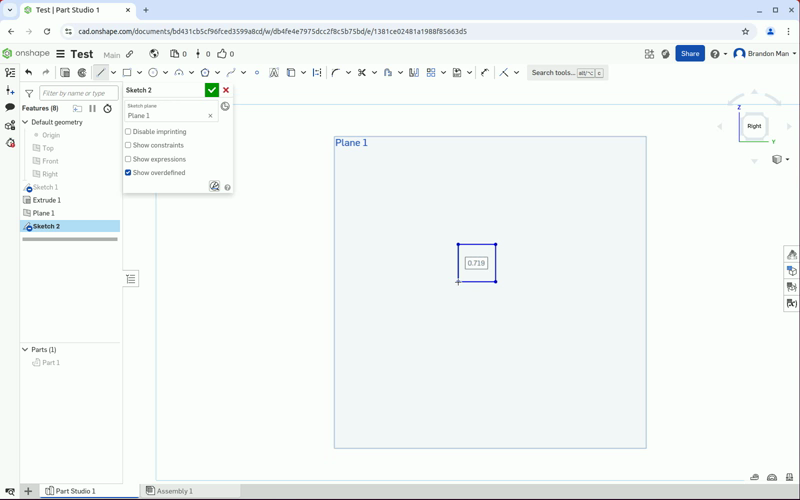
scroll(-6)
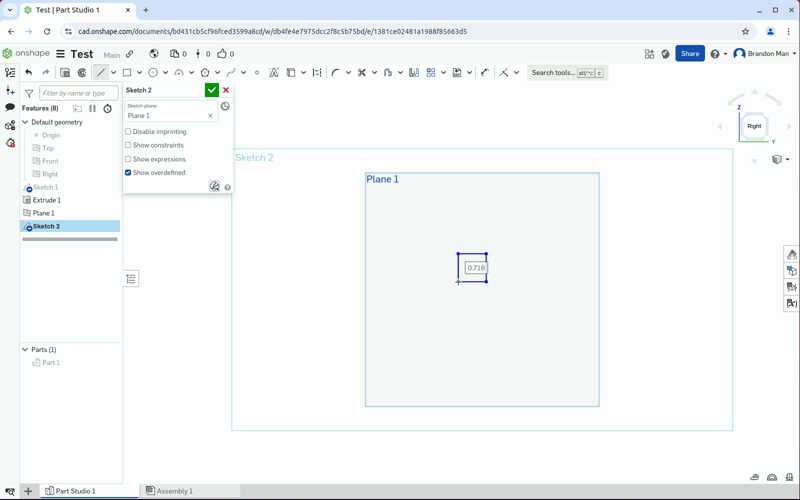
scroll(-6)
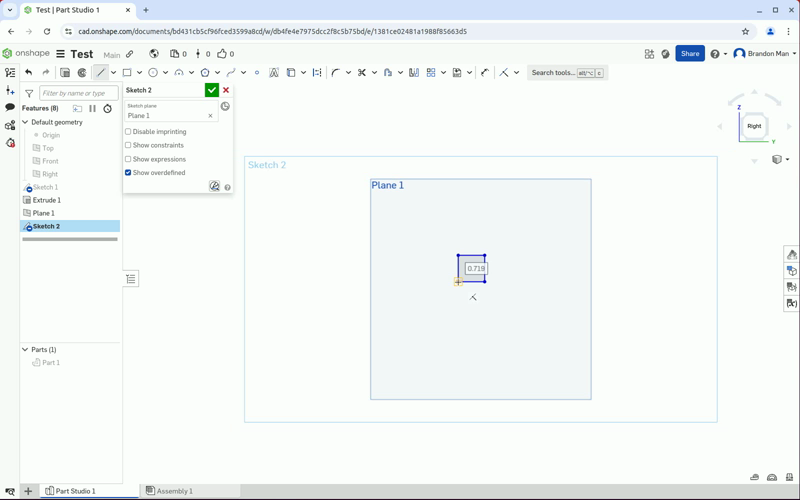
scroll(-6)
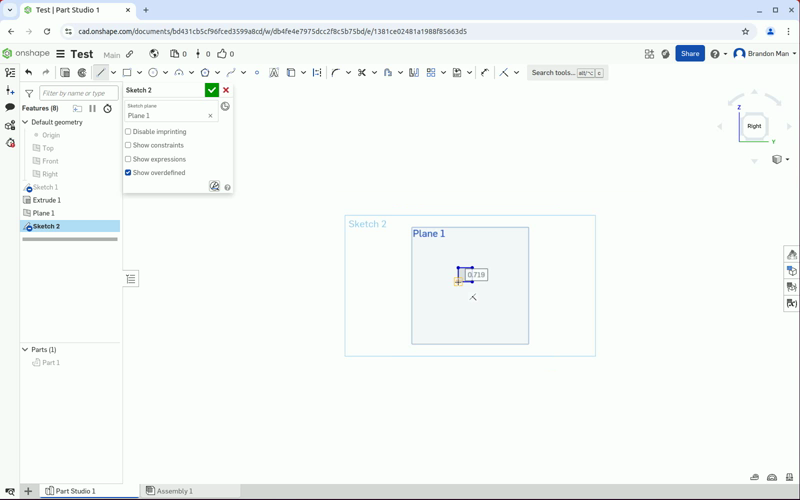
scroll(-6)
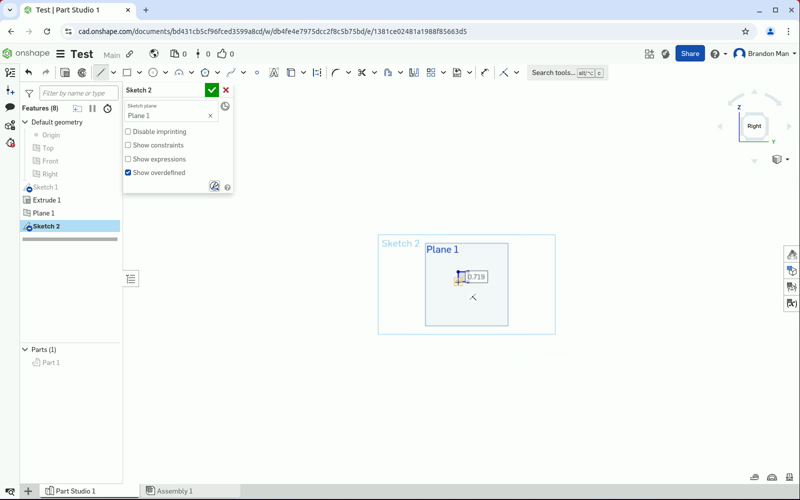
scroll(-6)
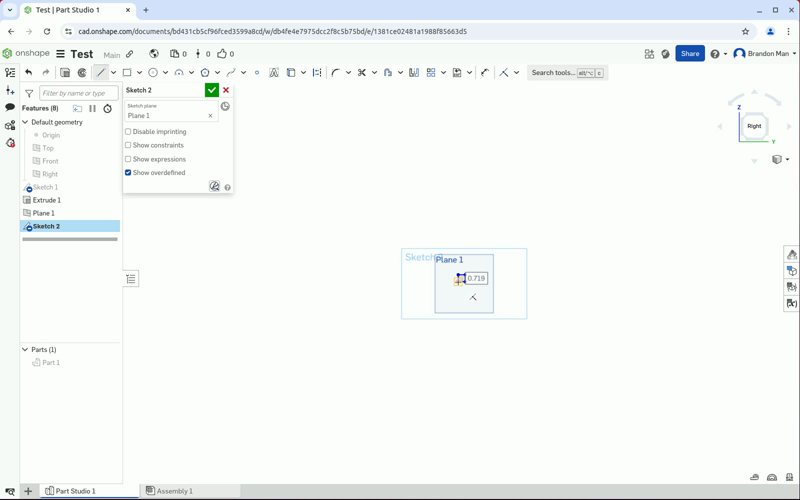
scroll(-6)
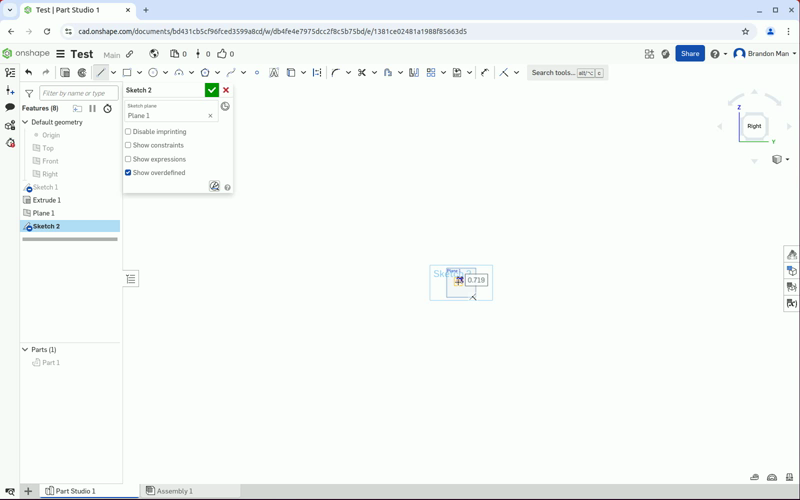
key(esc)
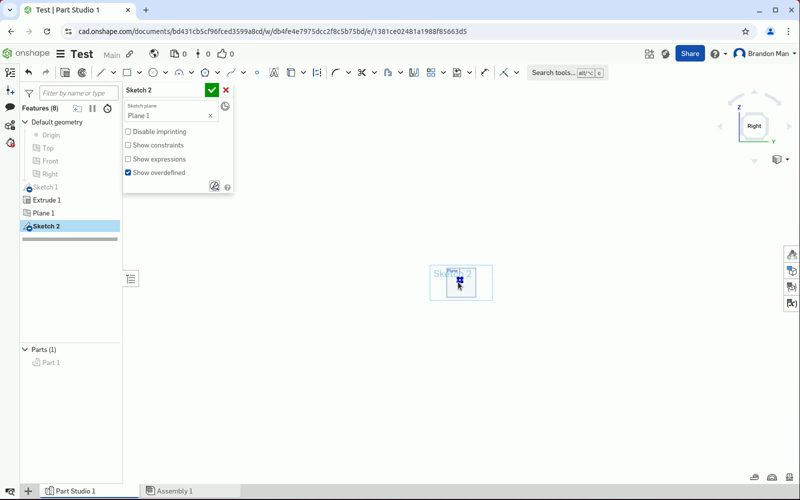
mouse_move(459, 278)
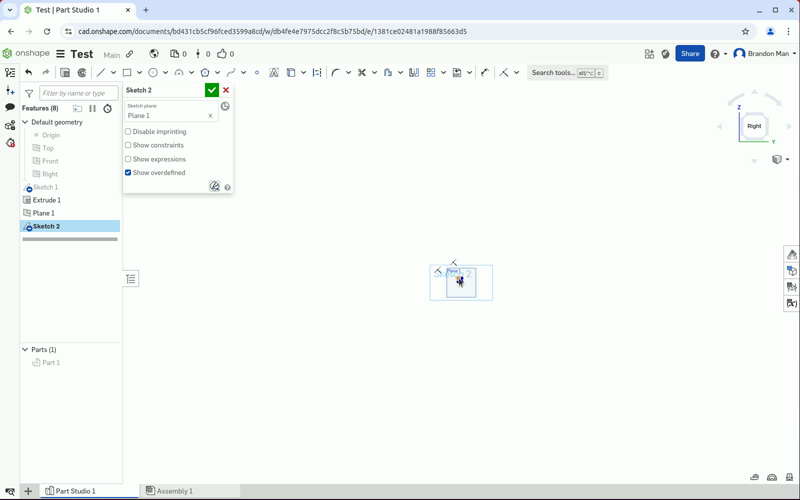
scroll(6)
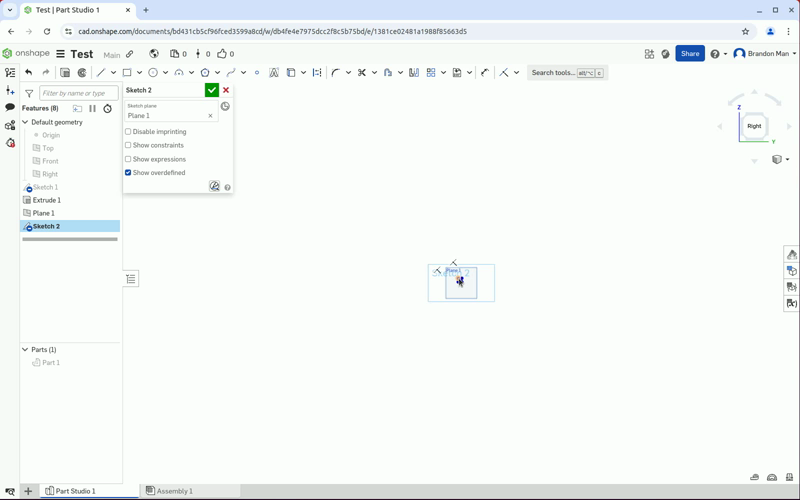
scroll(6)
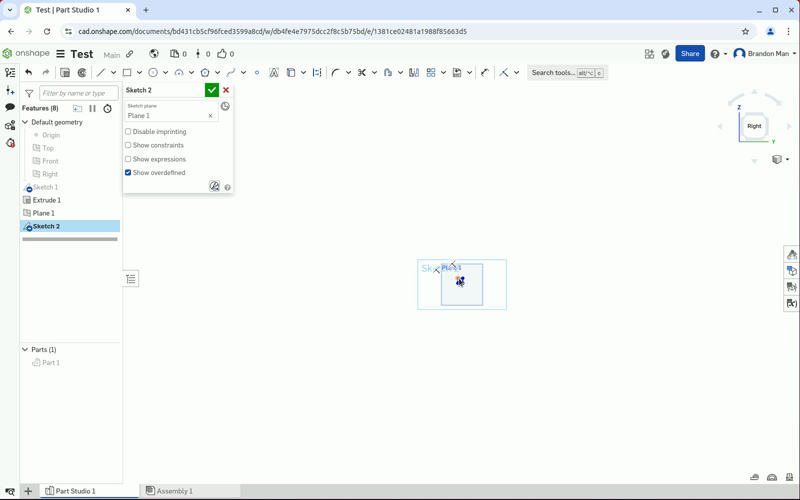
scroll(6)
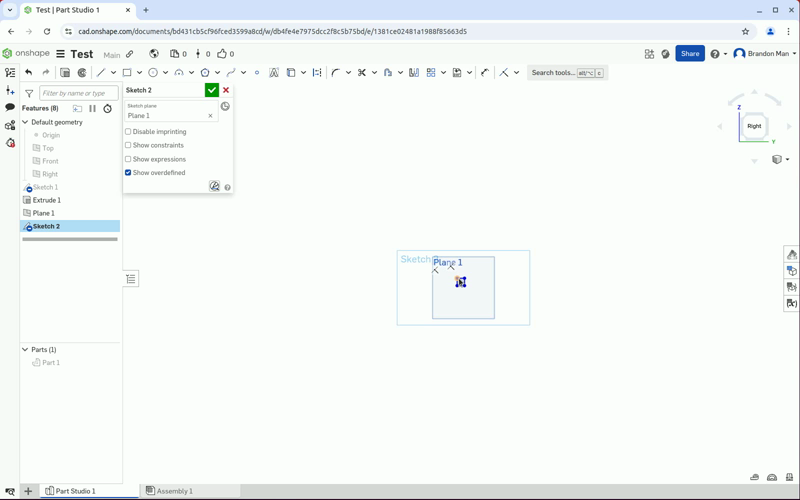
scroll(6)
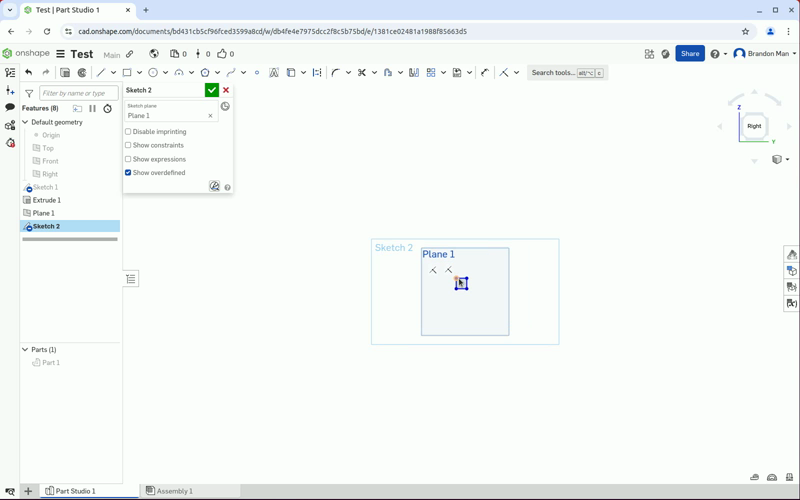
scroll(6)
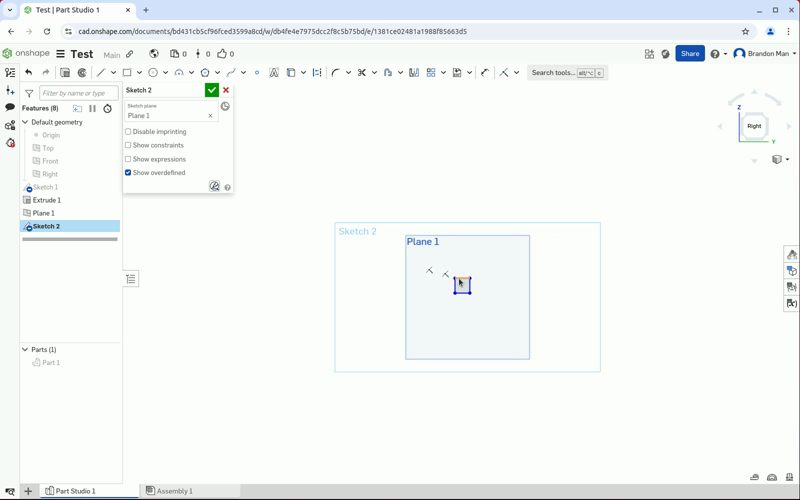
scroll(6)
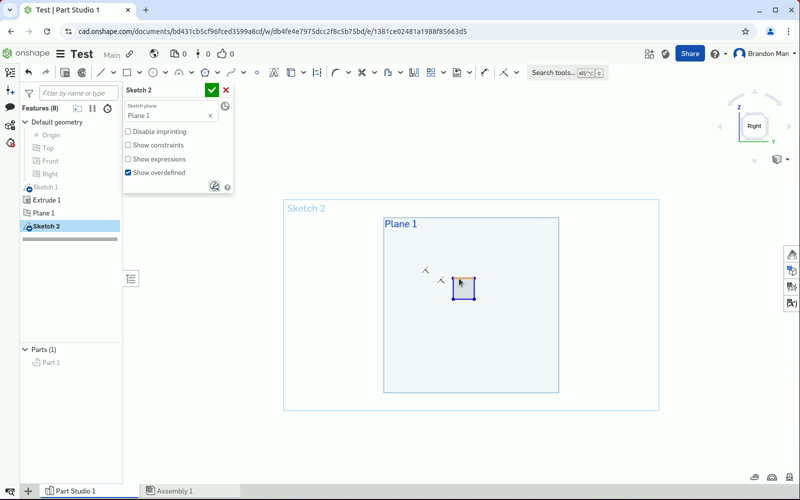
scroll(6)
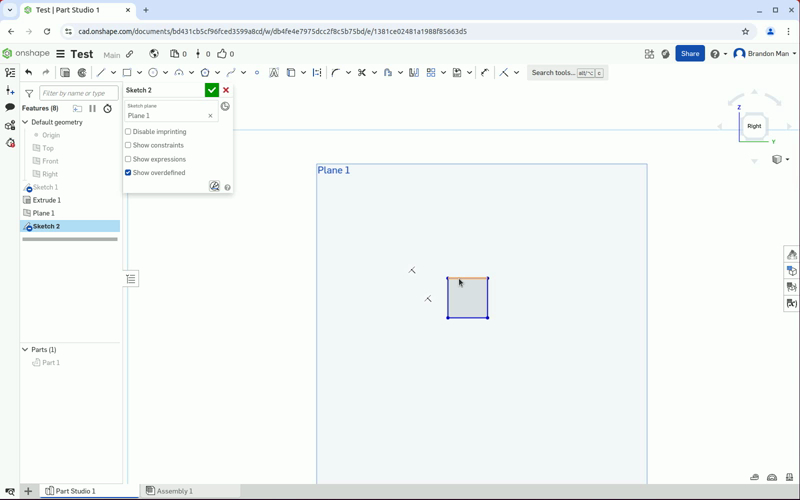
click(459, 278)
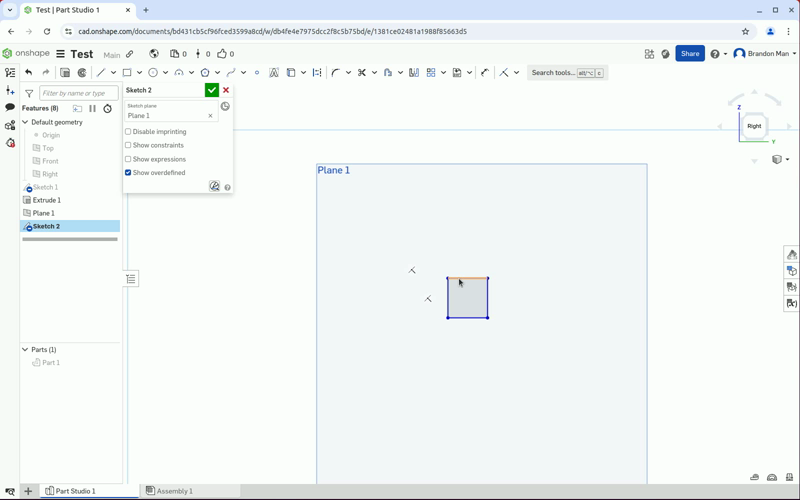
scroll(-6)
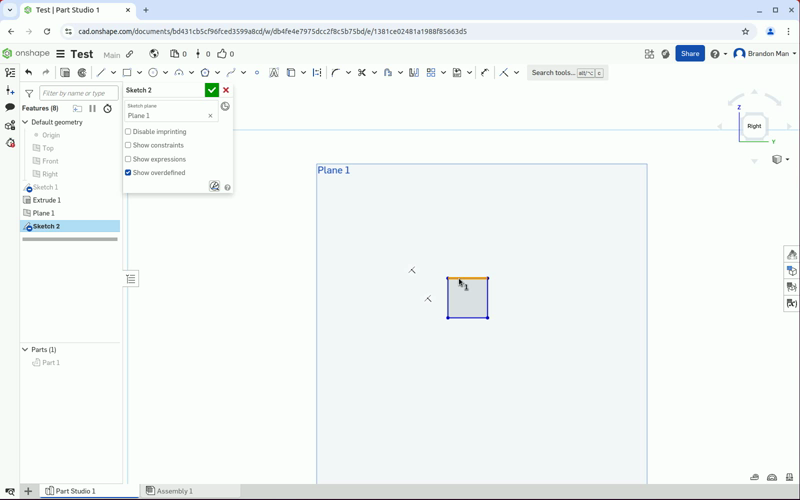
scroll(-6)
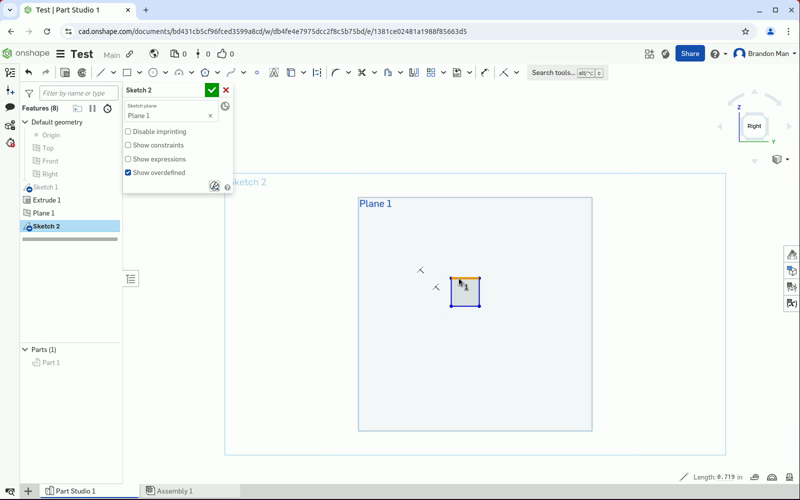
scroll(-6)
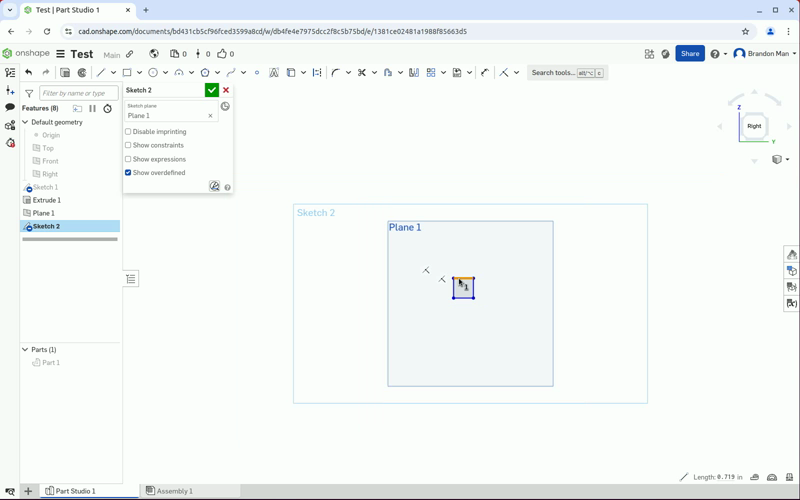
scroll(-6)
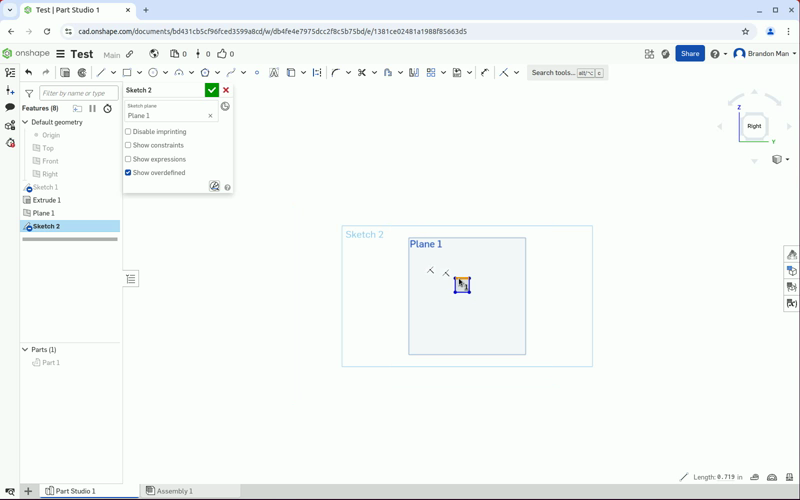
scroll(-6)
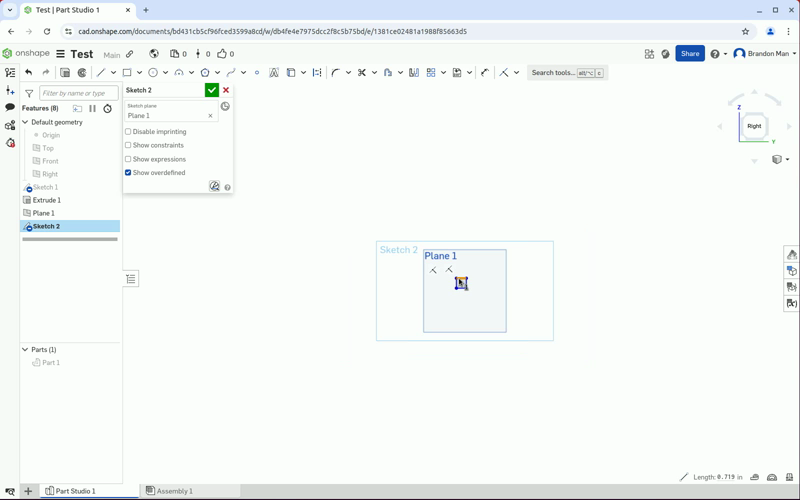
scroll(-6)
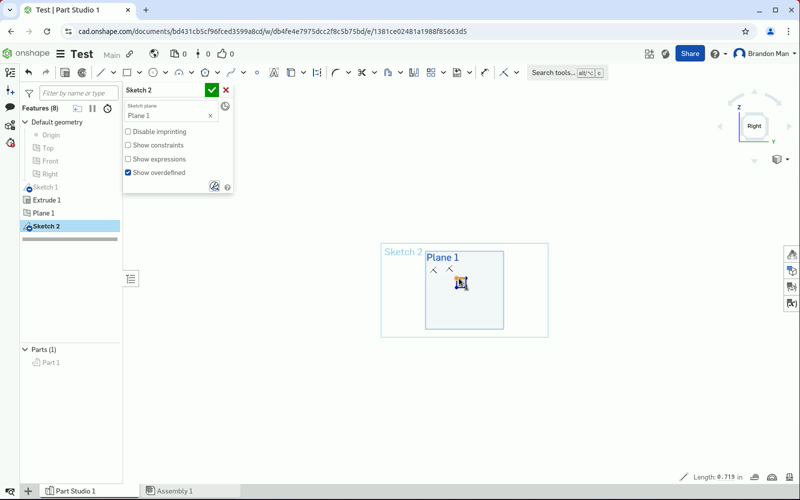
scroll(-6)
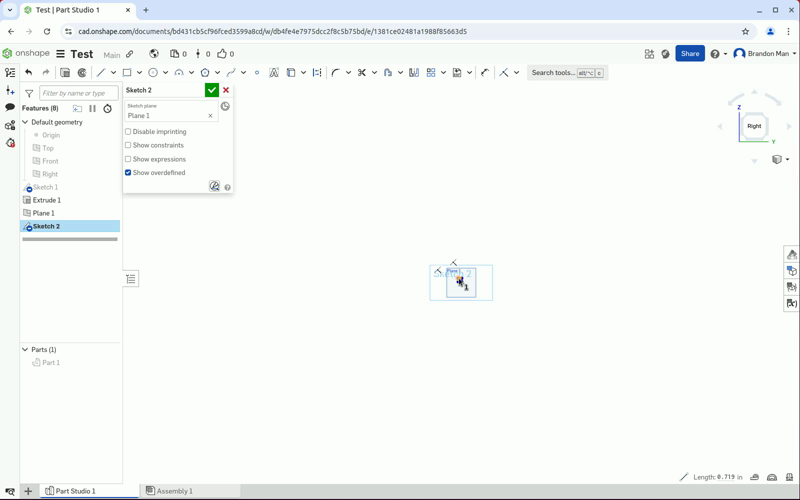
mouse_move(73, 352)
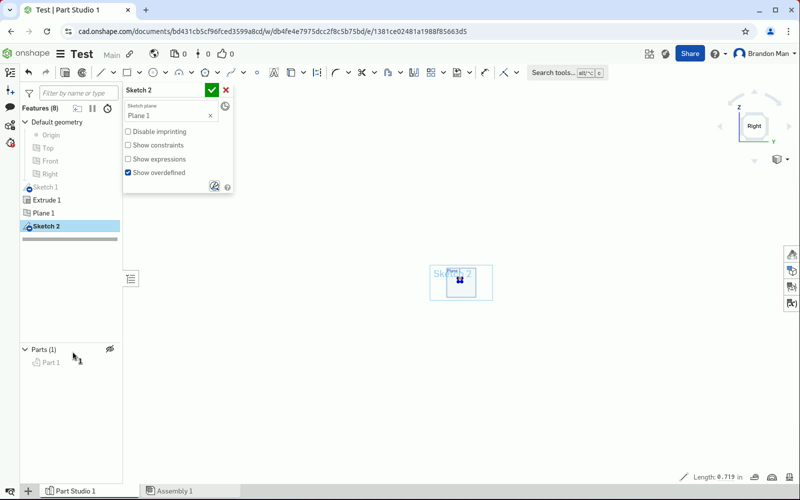
key(shift+y)
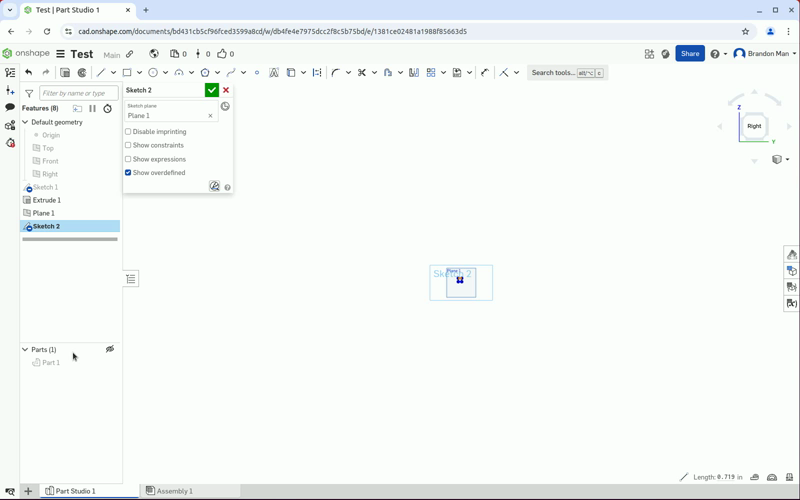
key(shift+e)
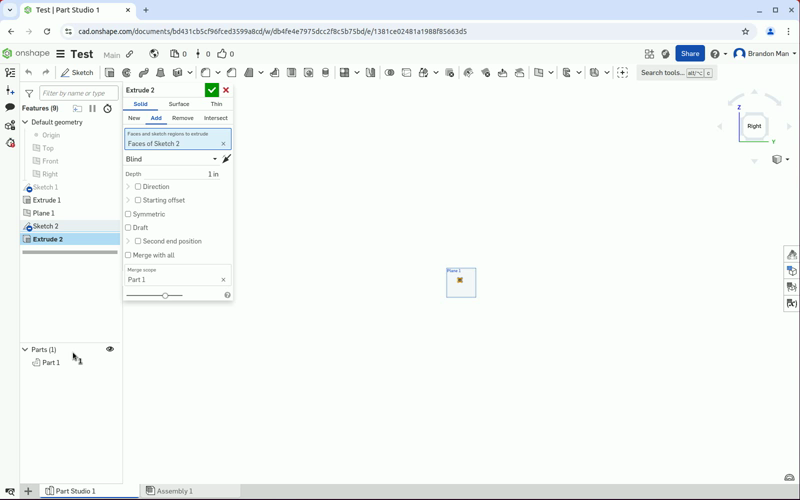
mouse_move(143, 106)
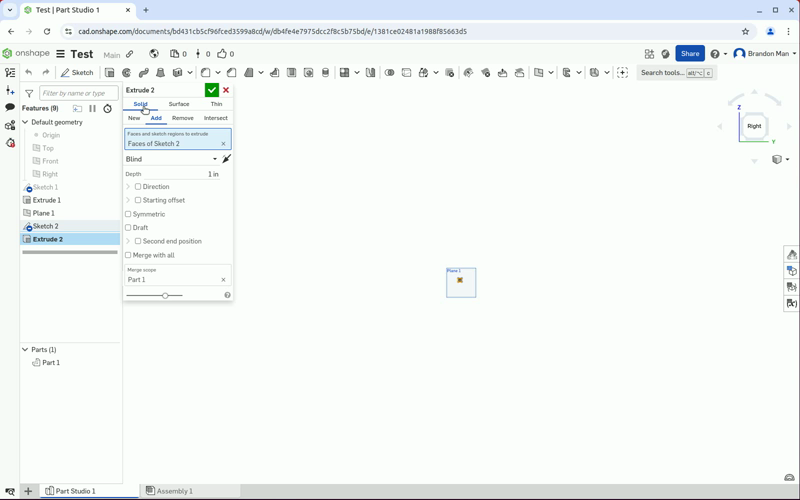
click(143, 106)
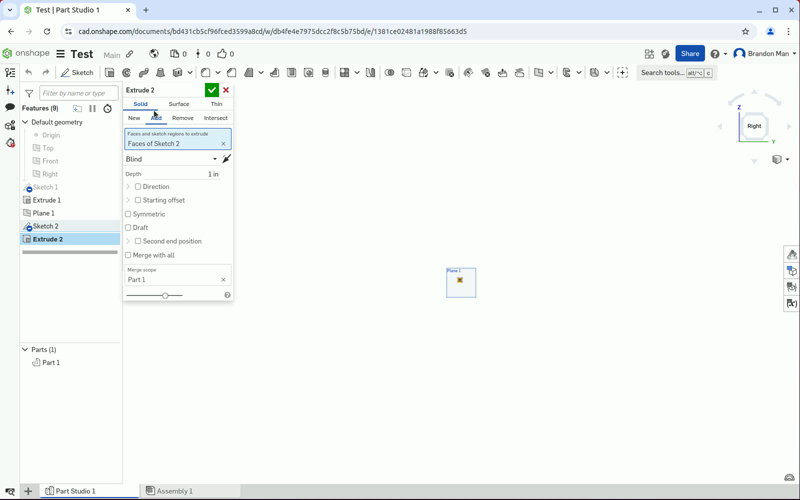
mouse_move(186, 120)
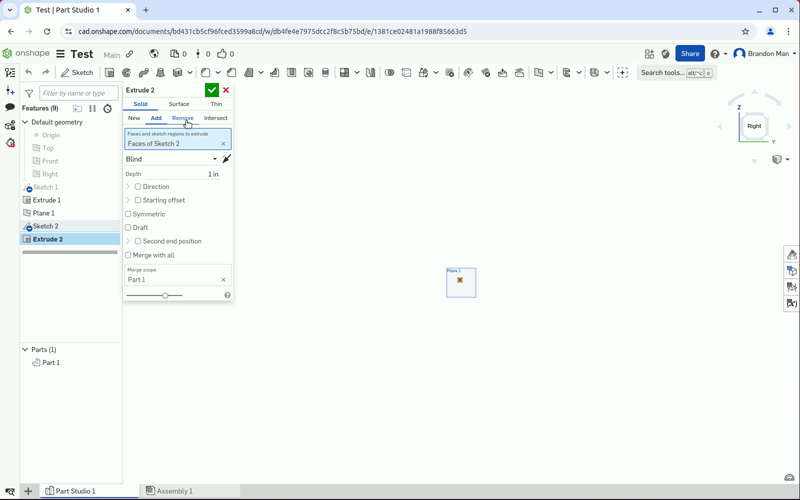
click(186, 120)
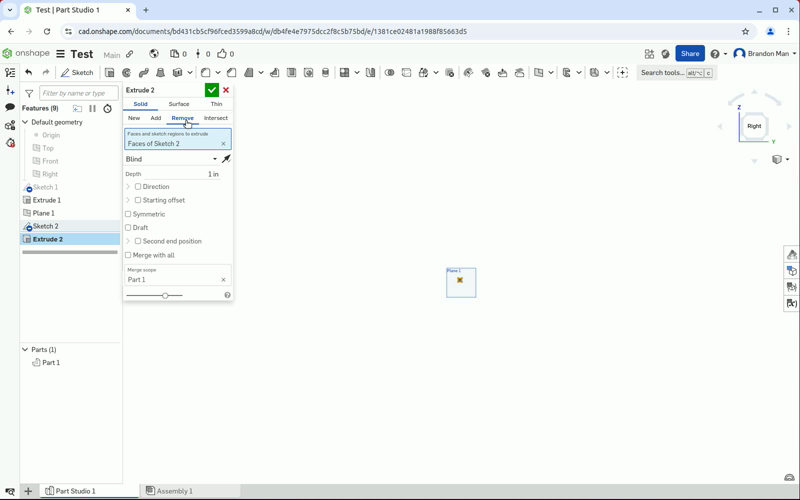
key(tab, 4)
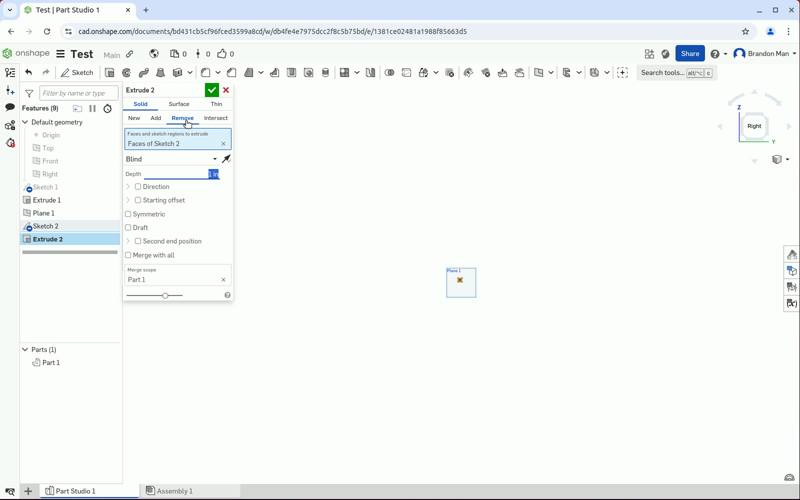
text(25.034)
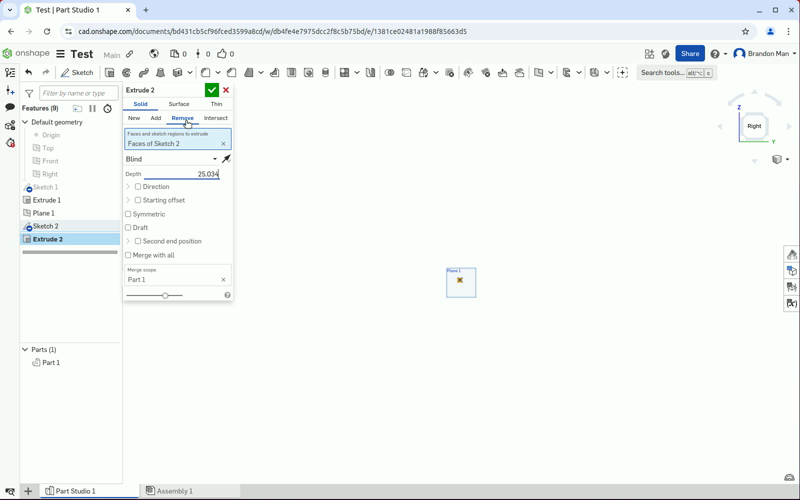
key(tab, 6)
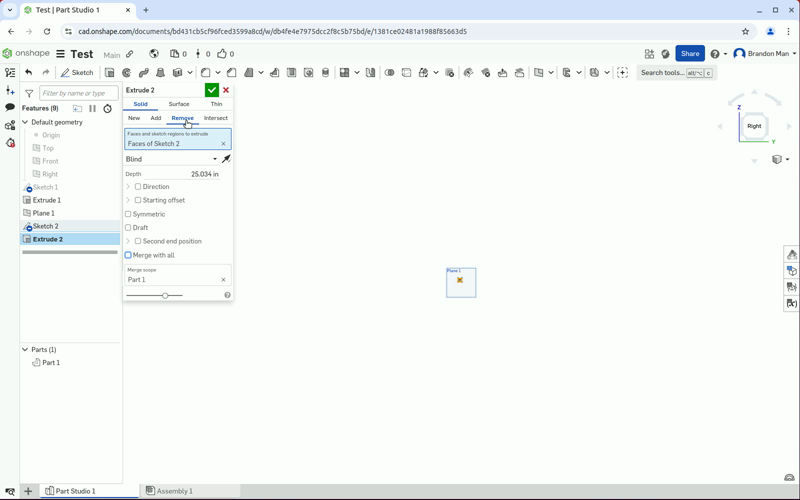
key(space)
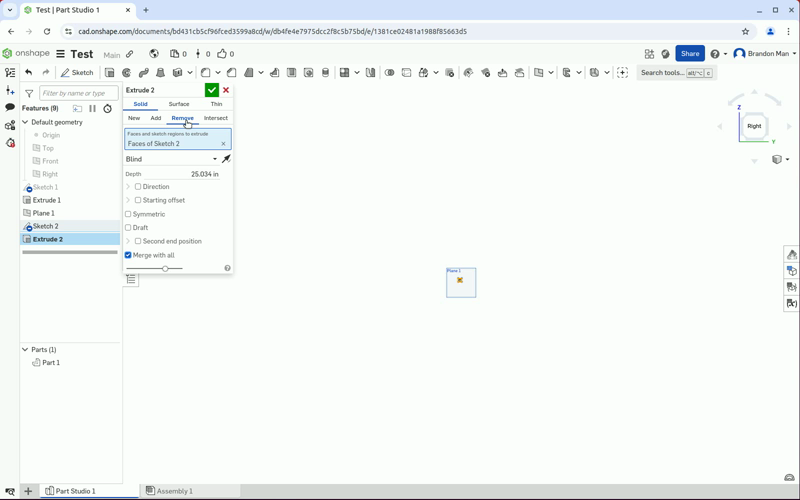
key(enter)
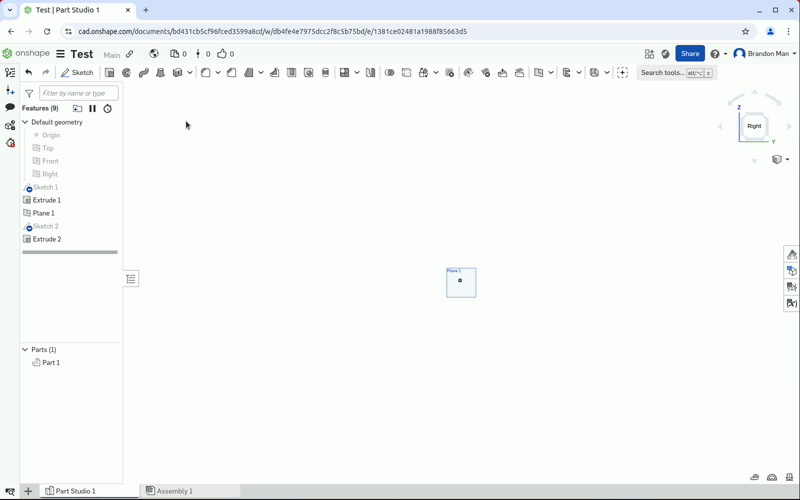
key(shift+h)
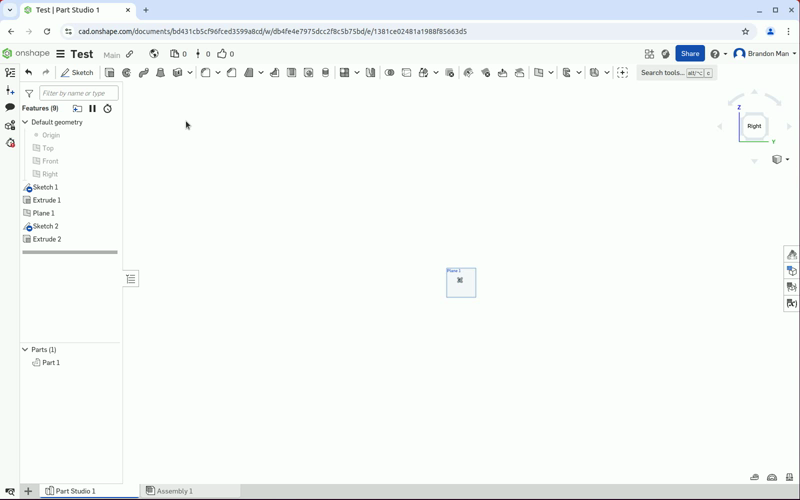
key(shift+h)
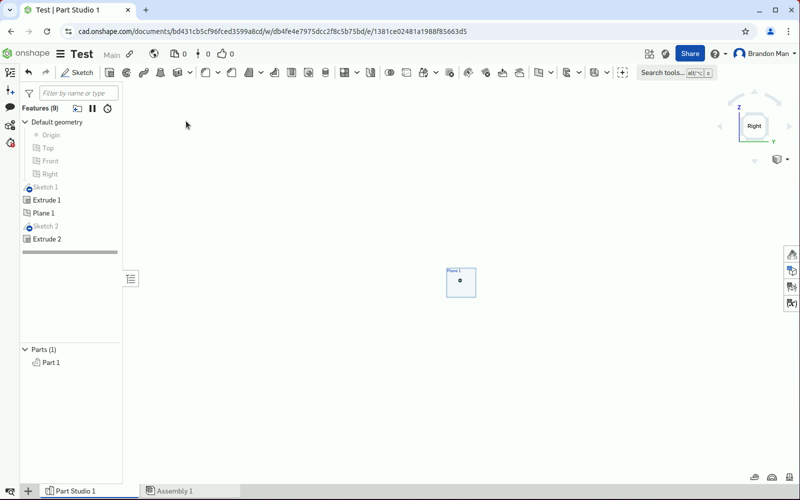
mouse_move(73, 189)
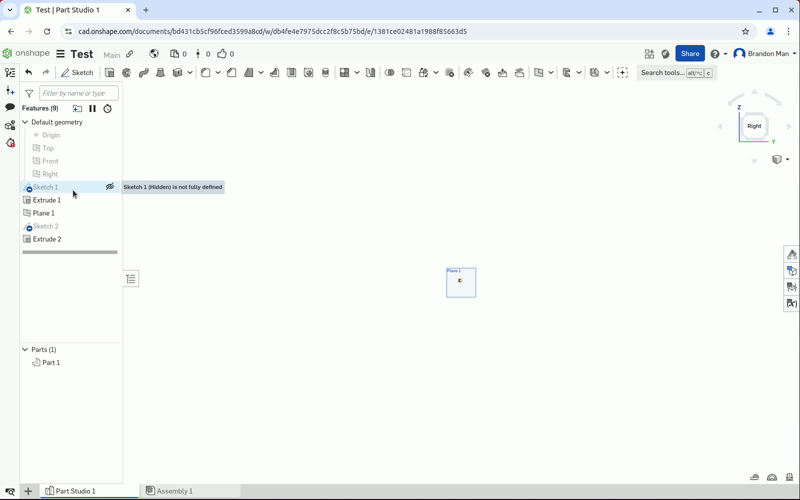
click(73, 189)
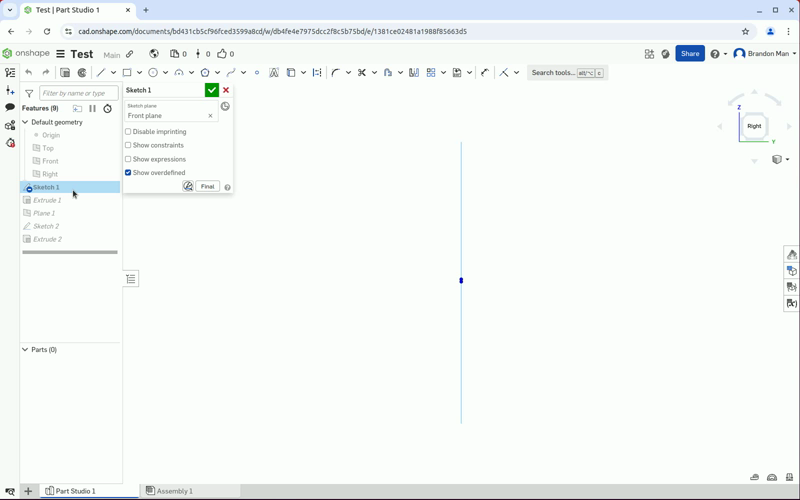
mouse_move(229, 92)
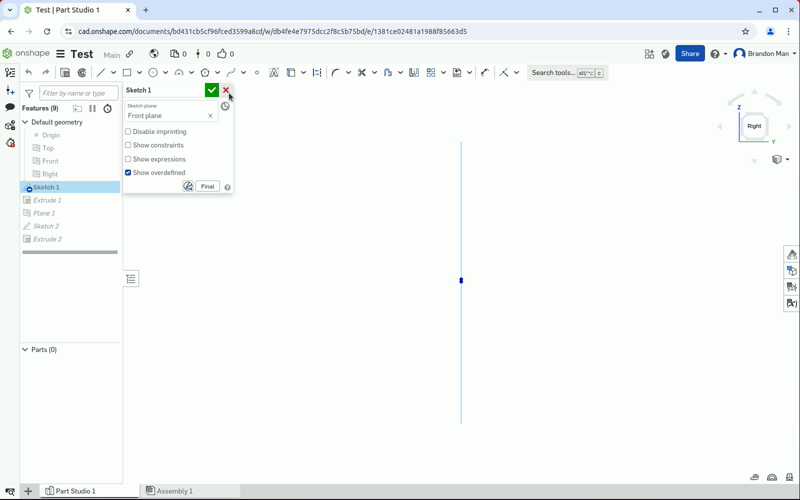
click(229, 92)
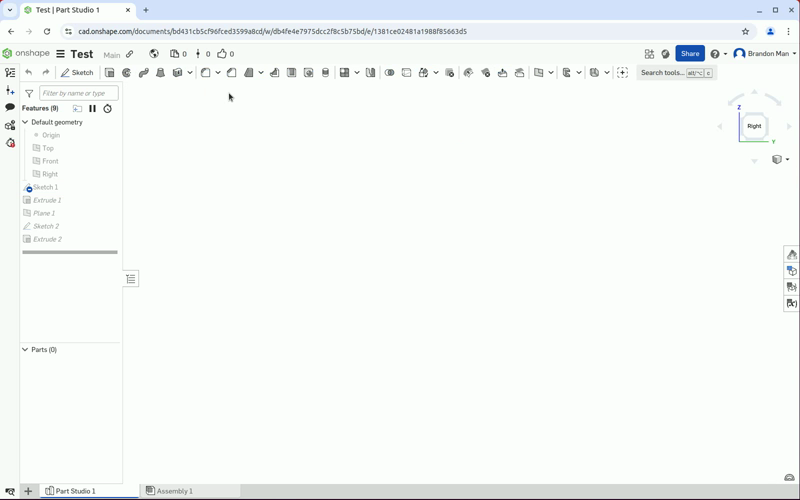
key(shift+s)
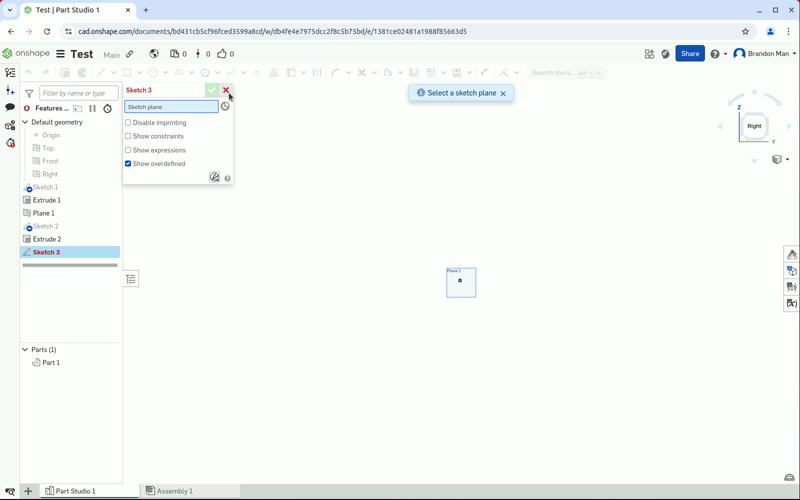
mouse_move(73, 215)
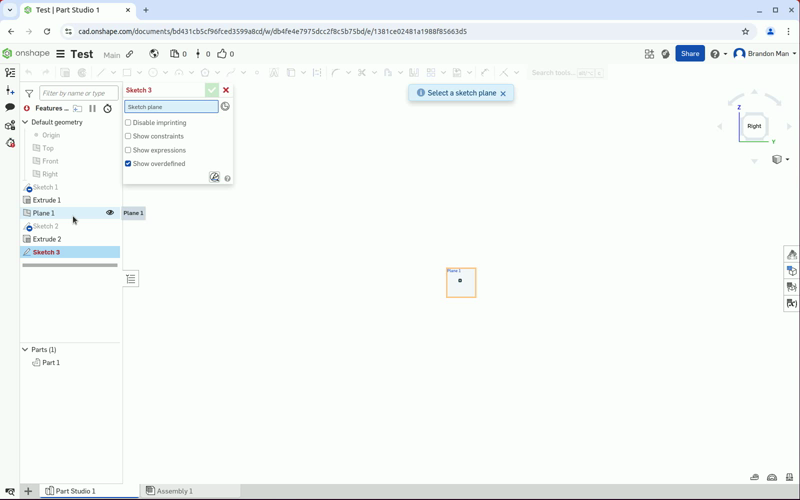
click(73, 215)
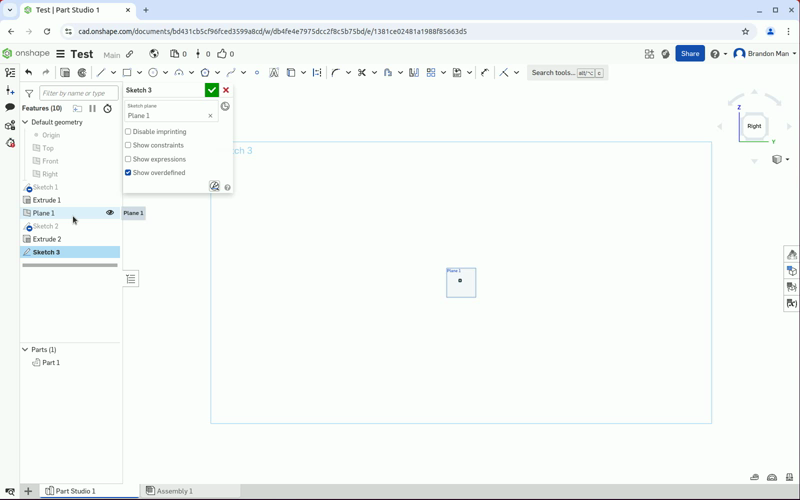
mouse_move(73, 352)
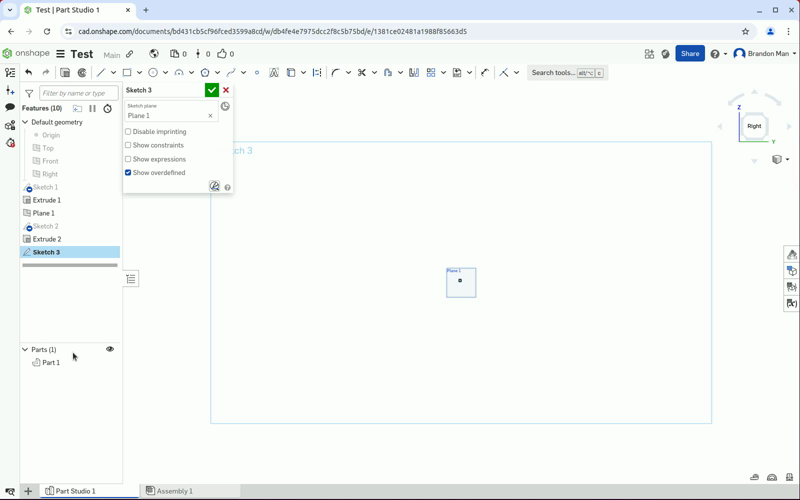
key(y)
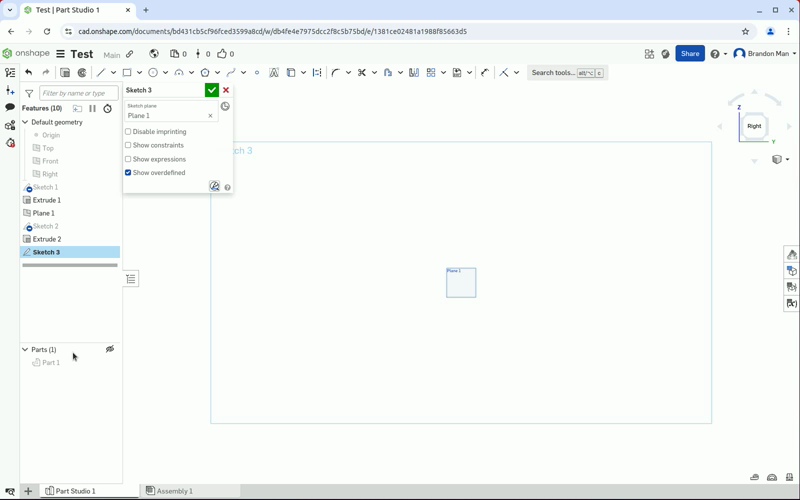
key(l)
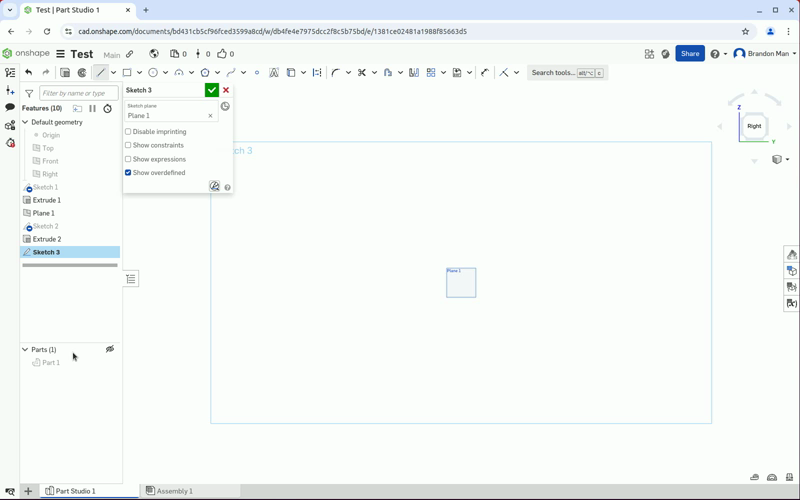
key_down(shift)
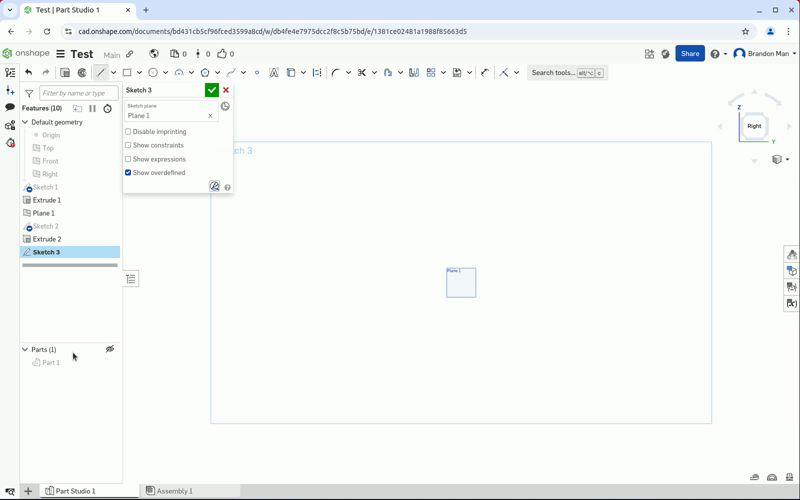
mouse_move(458, 281)
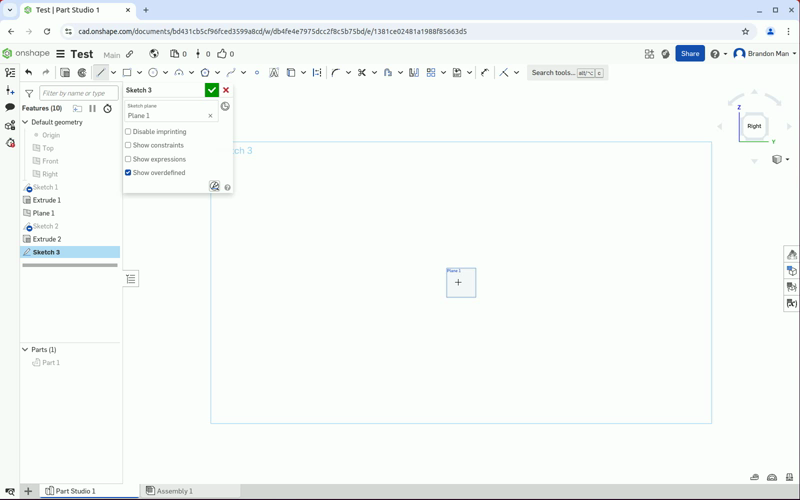
click(458, 281)
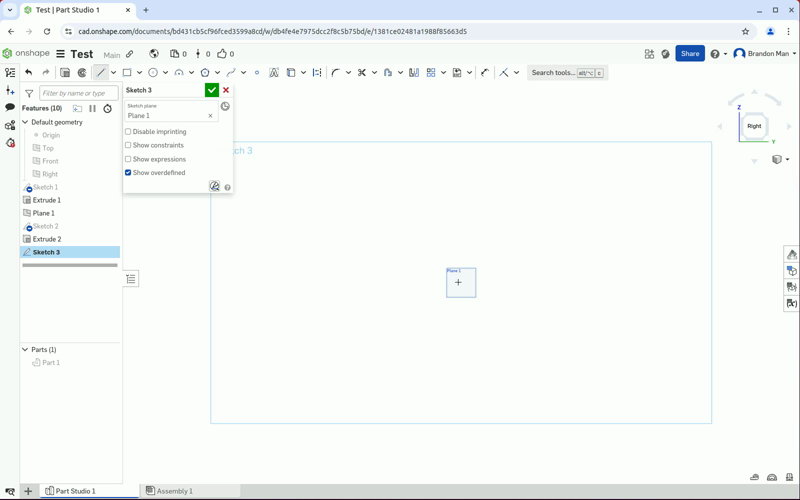
key_up(shift)
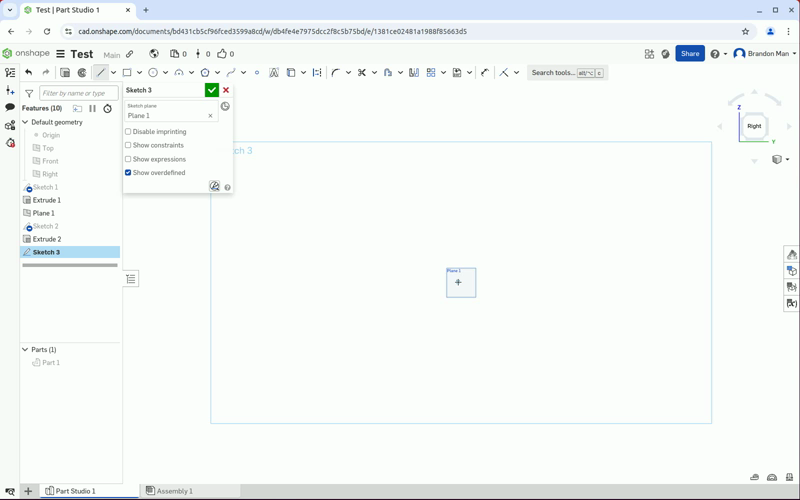
key_down(shift)
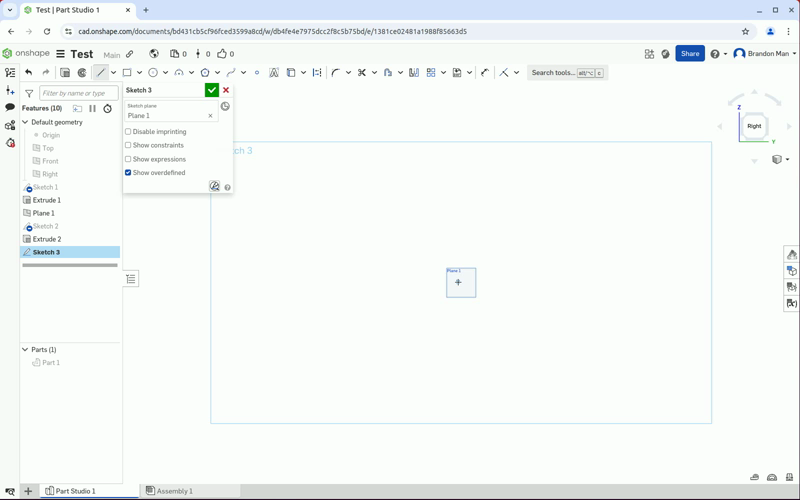
mouse_move(488, 281)
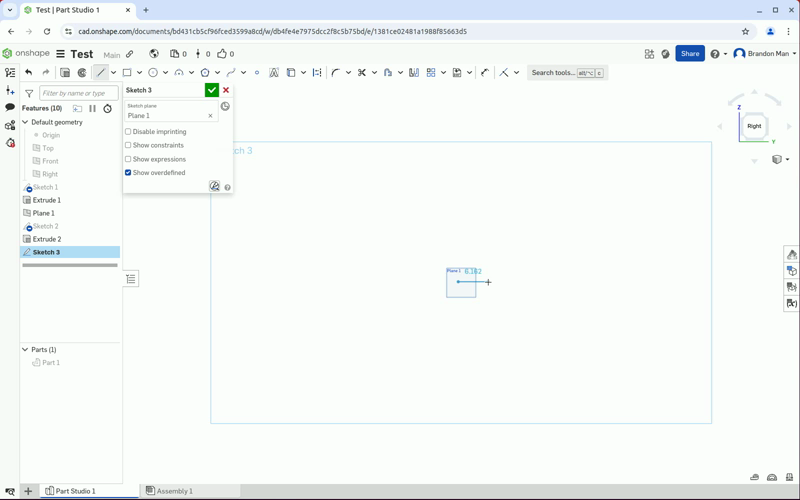
mouse_move(461, 281)
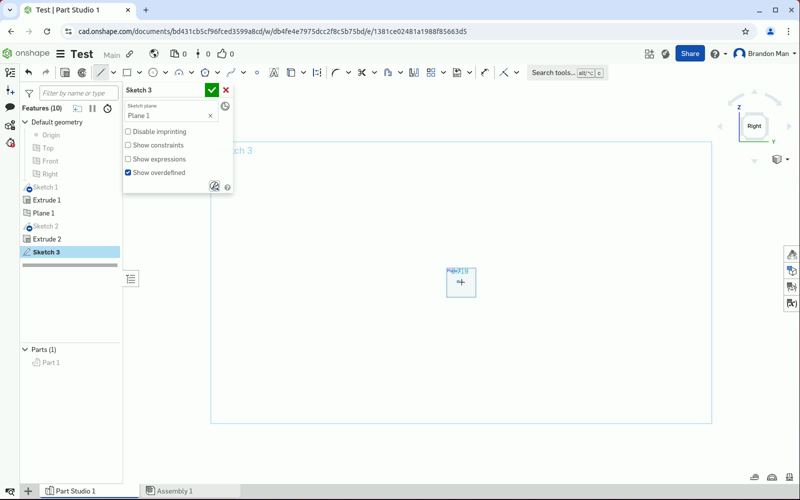
scroll(6)
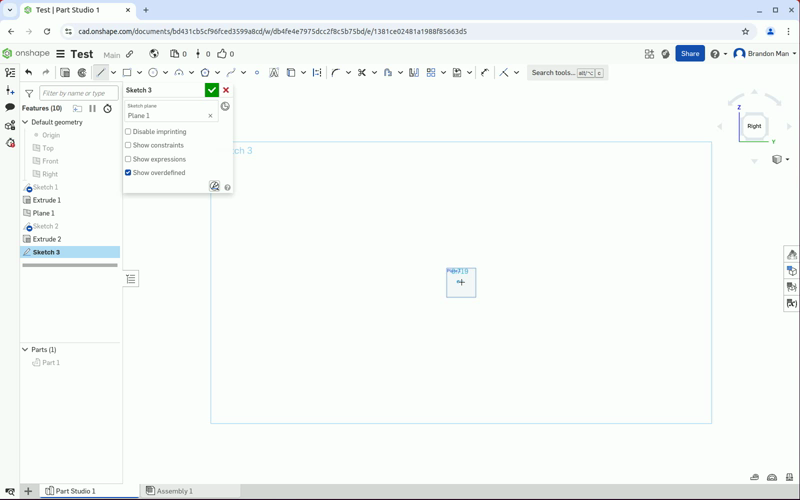
scroll(6)
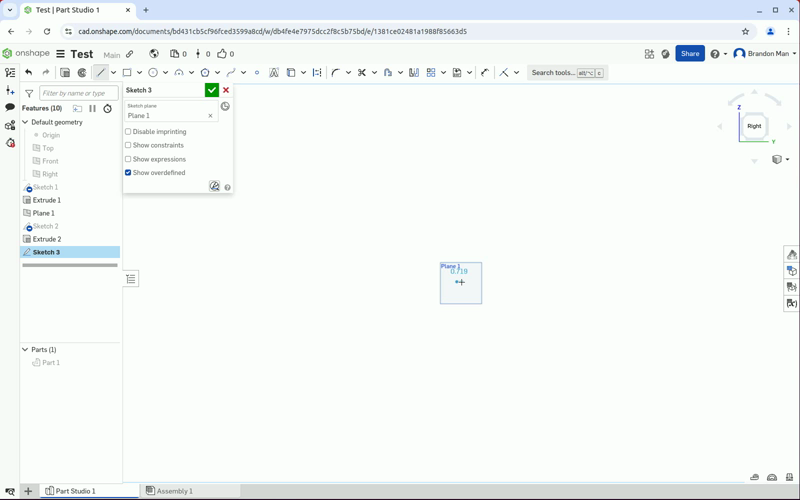
scroll(6)
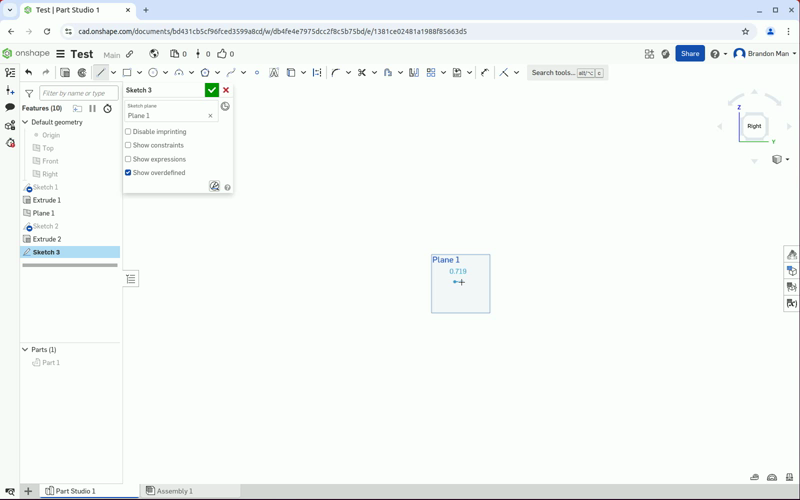
scroll(6)
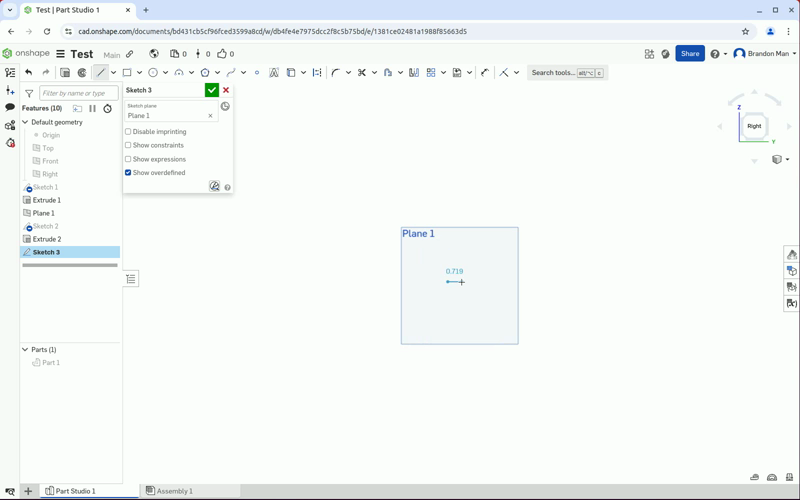
scroll(6)
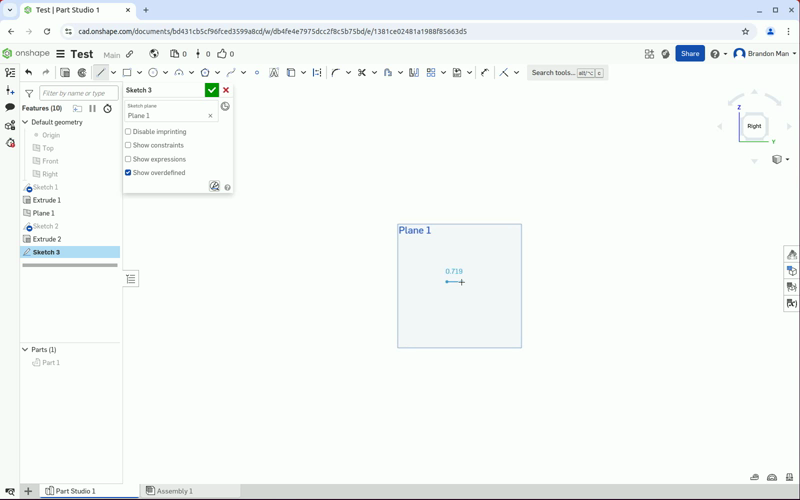
scroll(6)
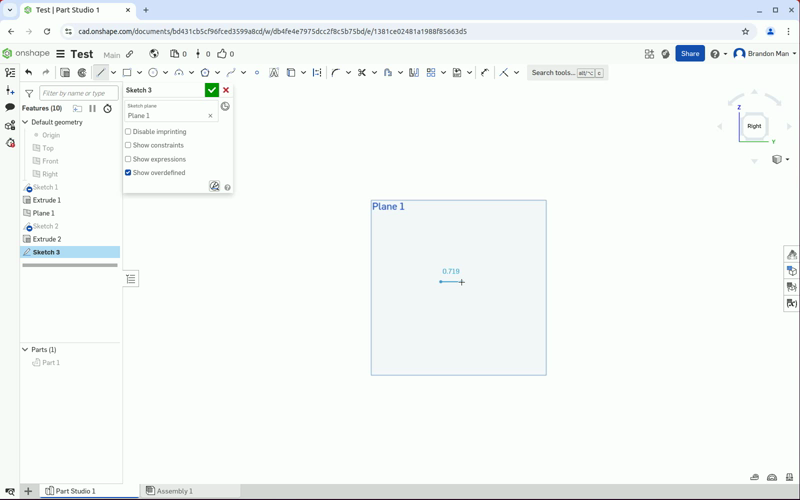
scroll(6)
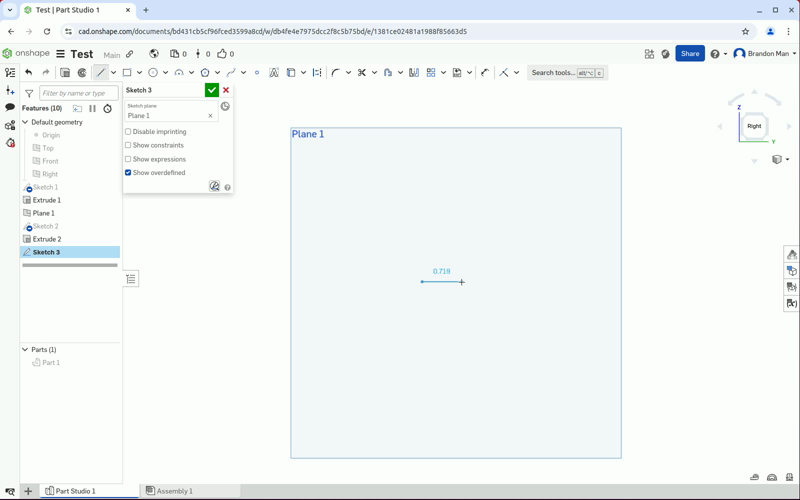
click(461, 281)
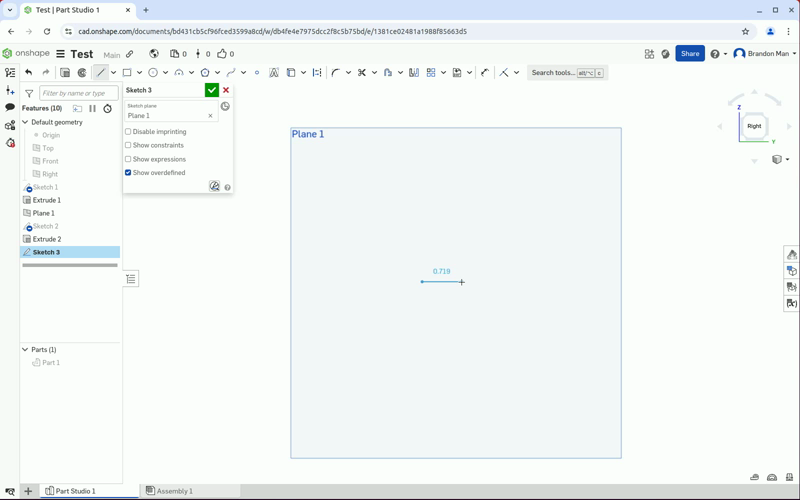
scroll(-6)
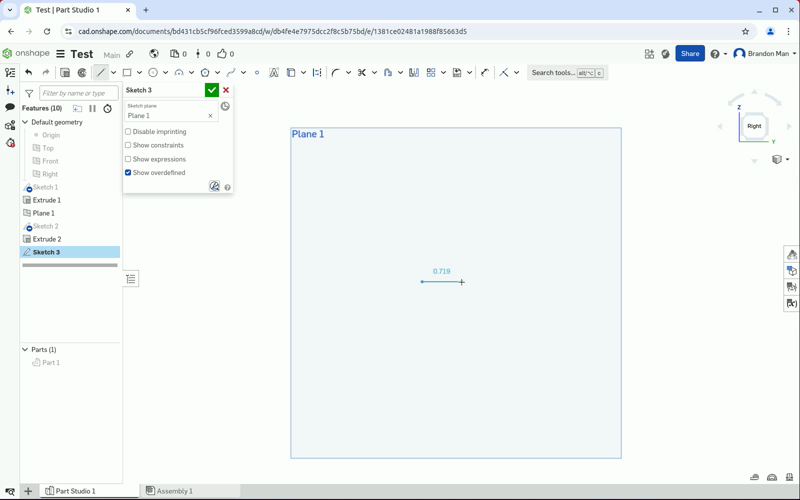
scroll(-6)
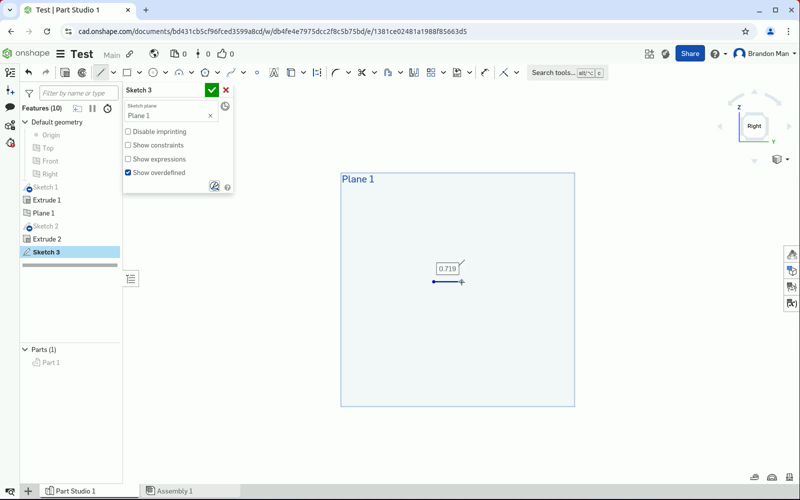
scroll(-6)
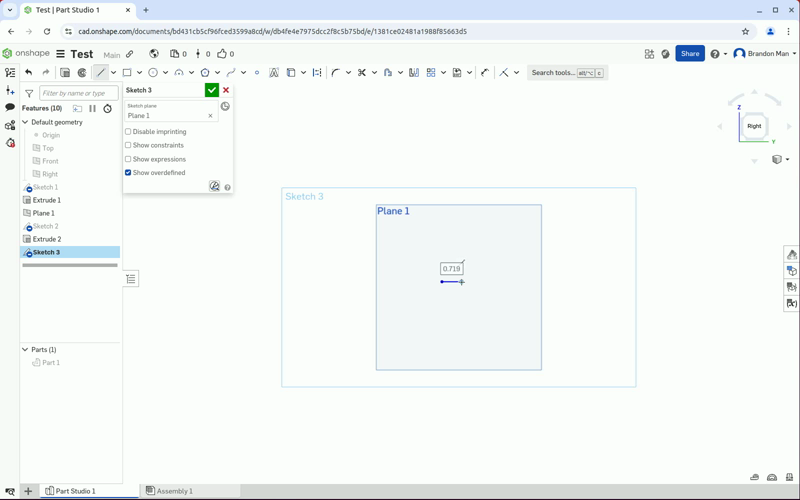
scroll(-6)
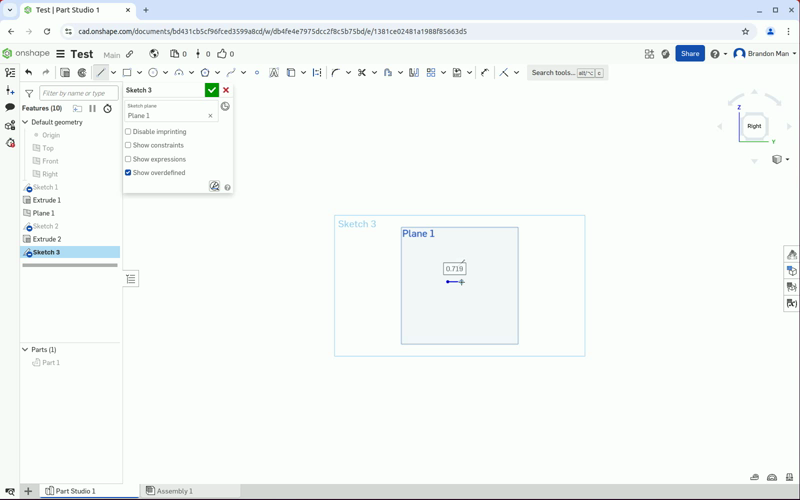
scroll(-6)
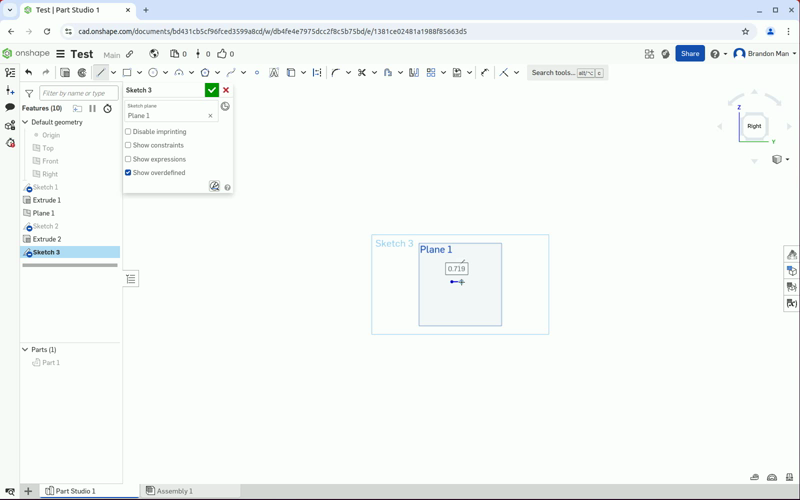
scroll(-6)
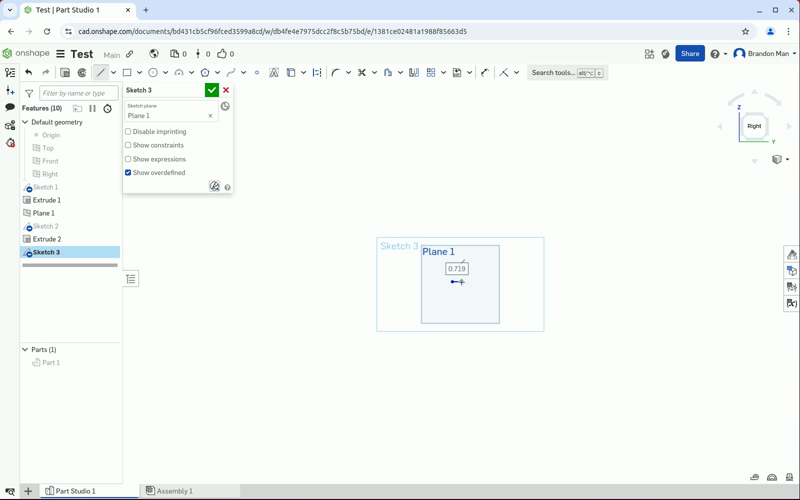
scroll(-6)
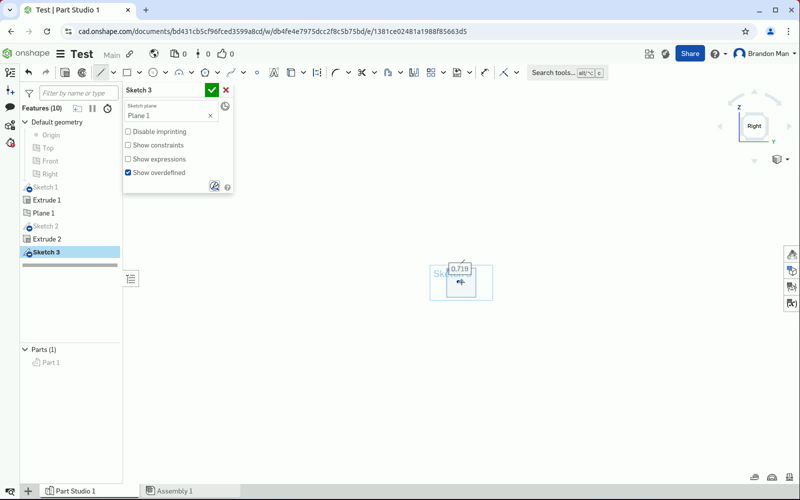
key_up(shift)
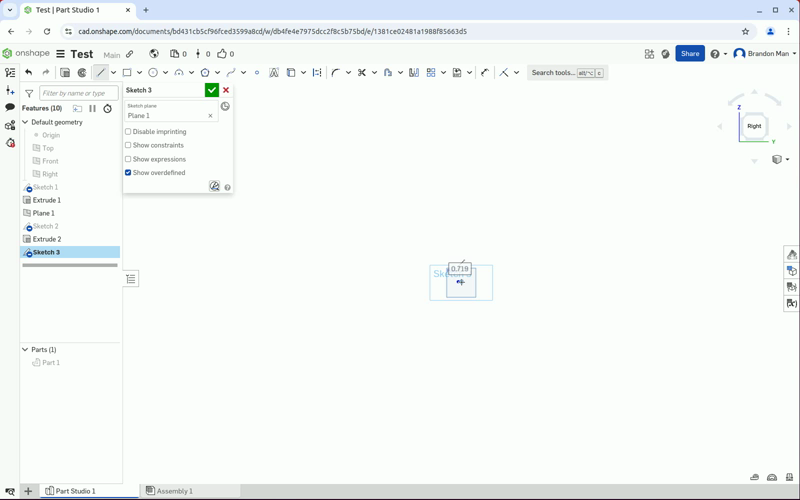
key_down(shift)
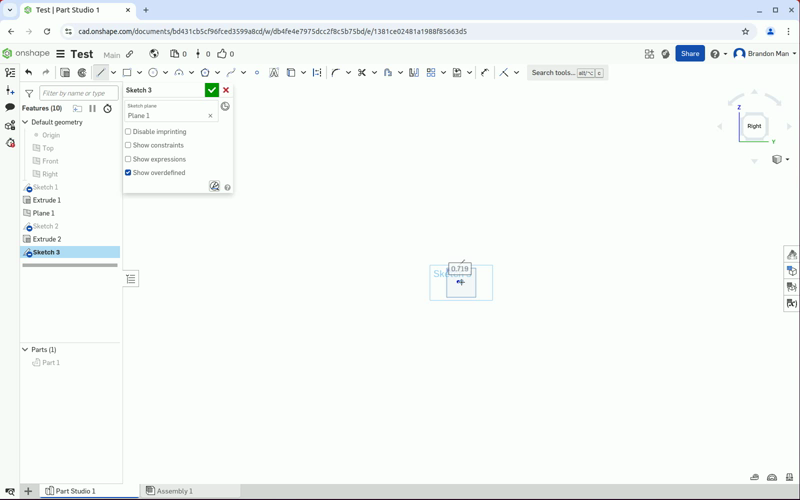
mouse_move(492, 281)
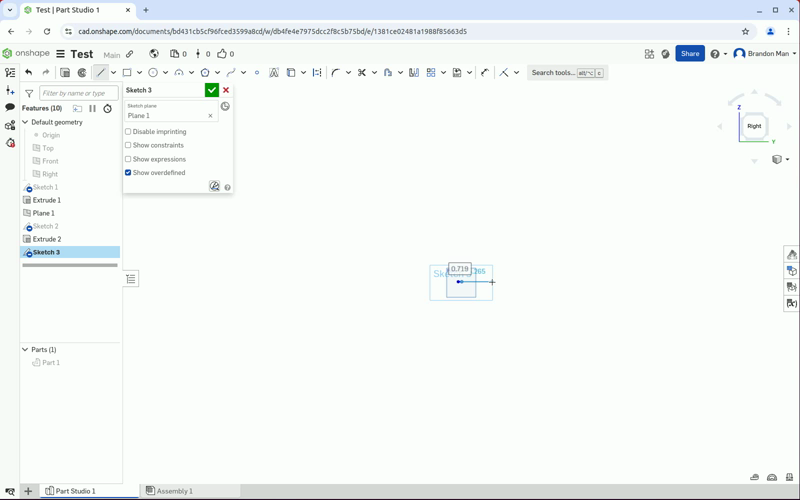
mouse_move(461, 278)
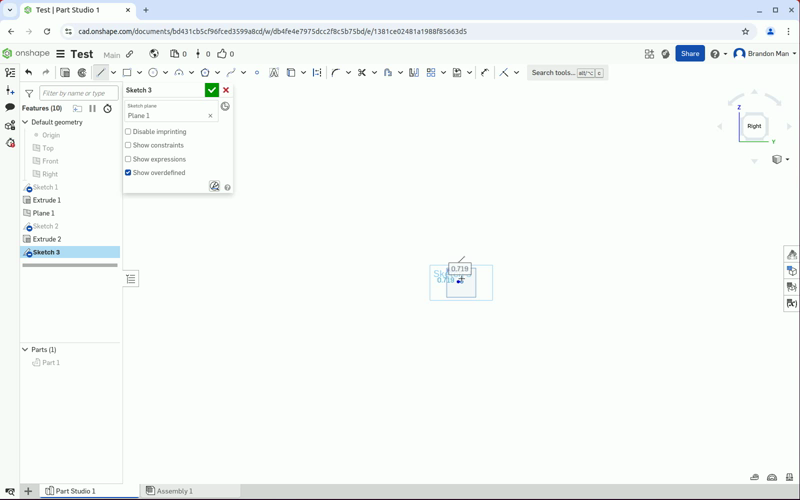
scroll(6)
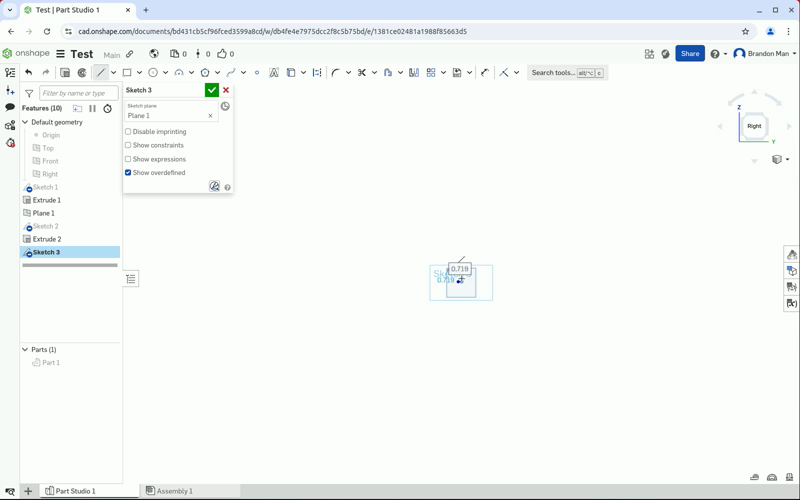
scroll(6)
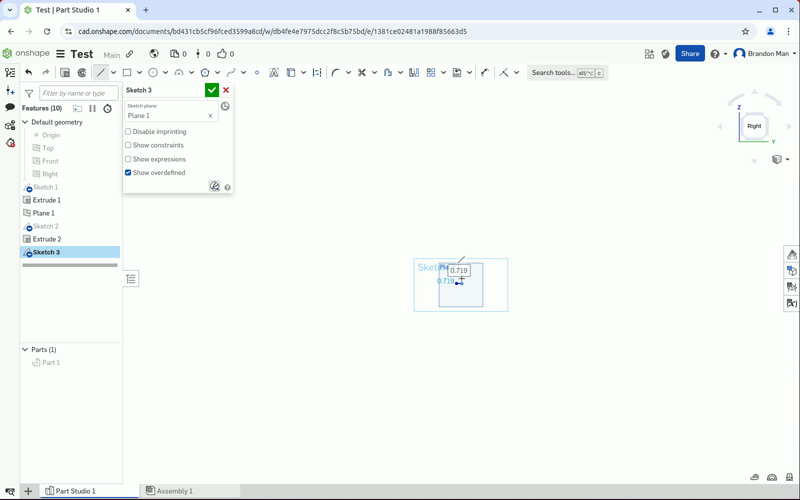
scroll(6)
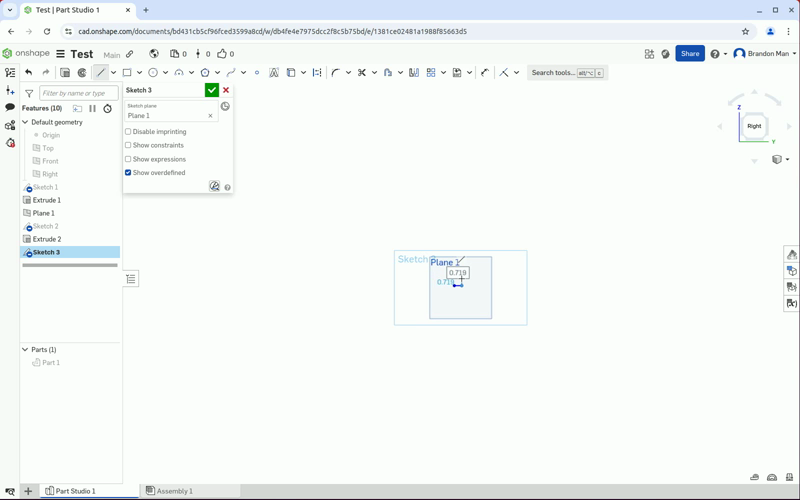
scroll(6)
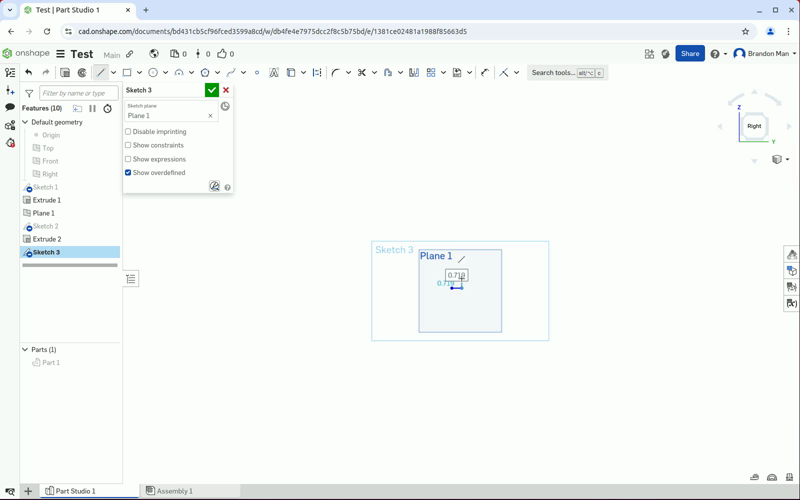
scroll(6)
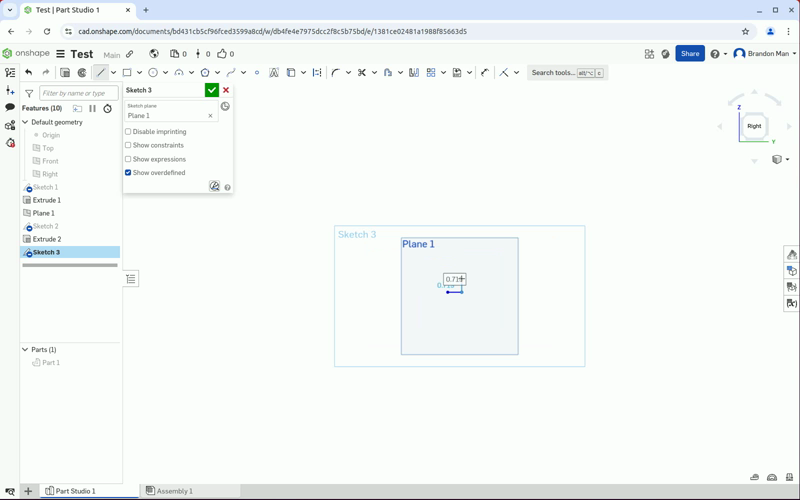
scroll(6)
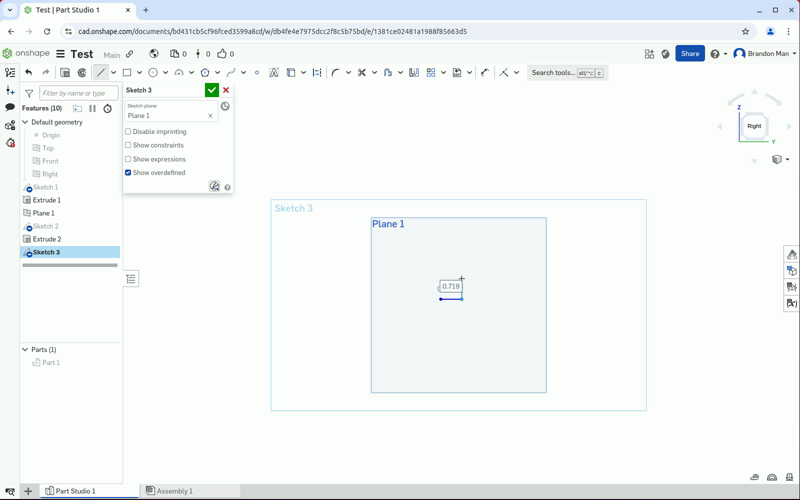
scroll(6)
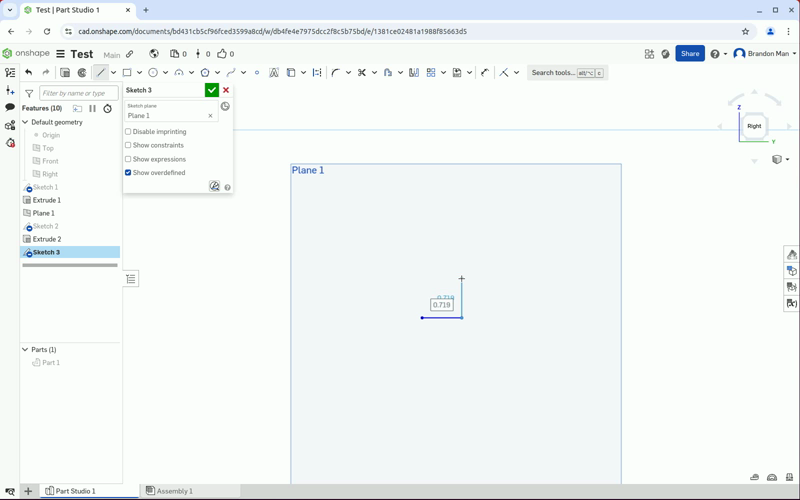
click(461, 278)
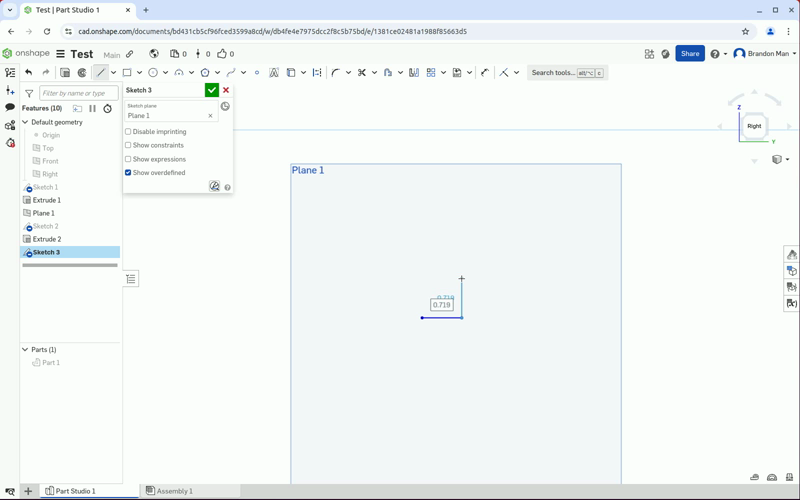
scroll(-6)
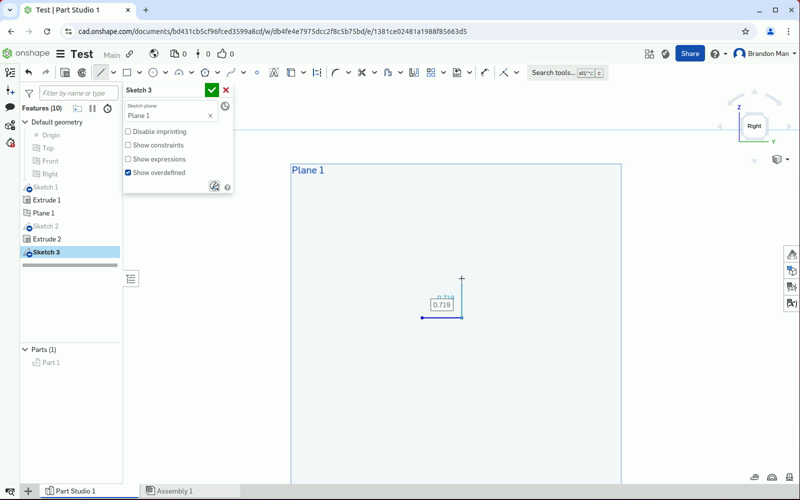
scroll(-6)
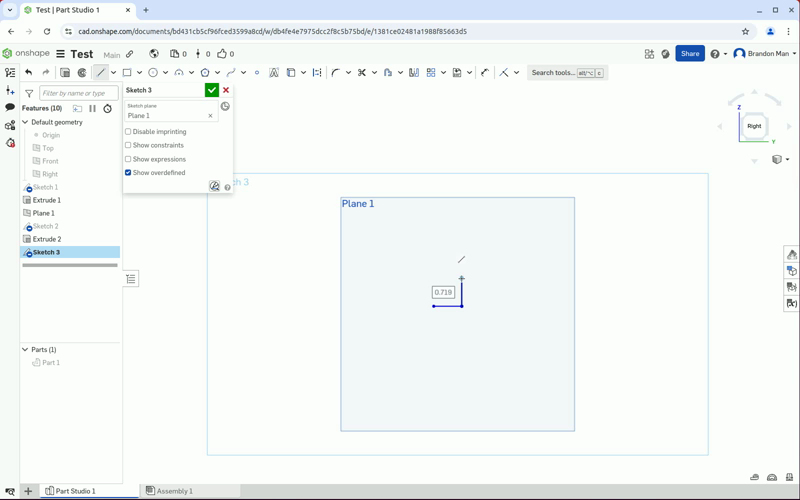
scroll(-6)
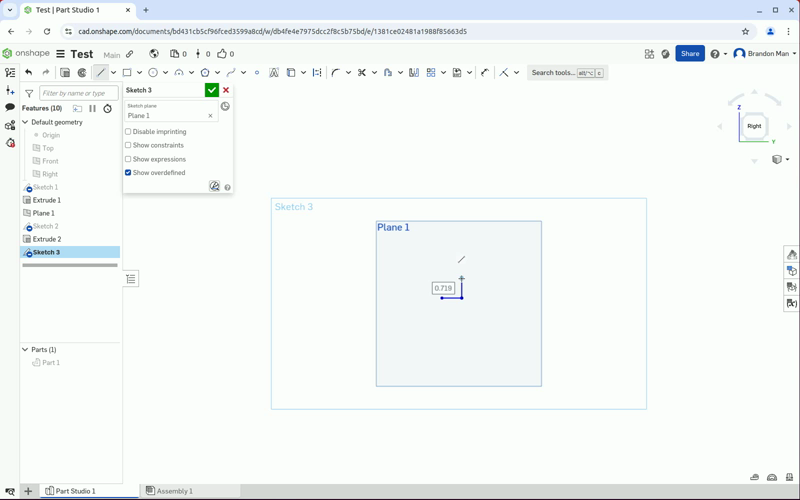
scroll(-6)
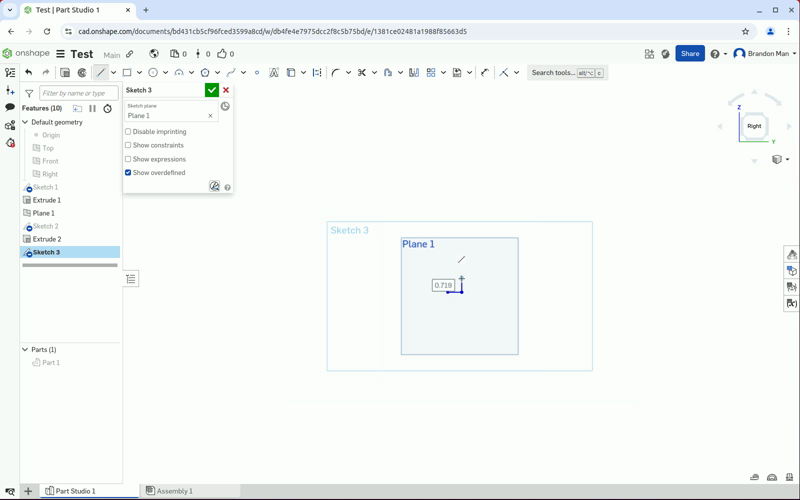
scroll(-6)
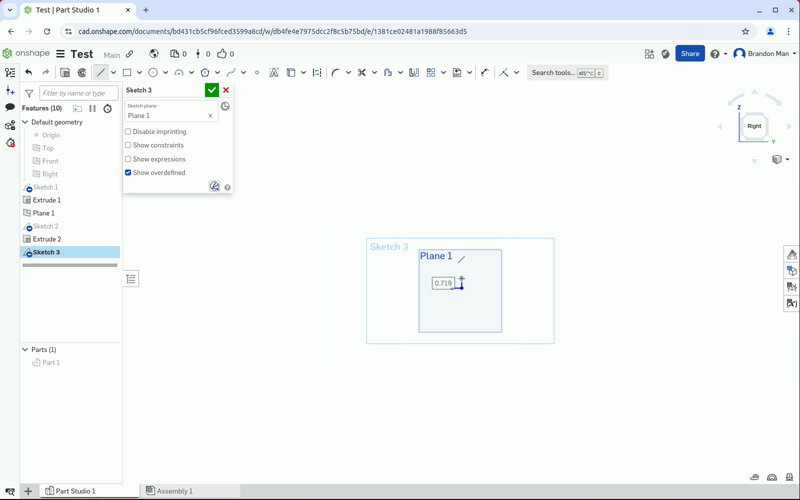
scroll(-6)
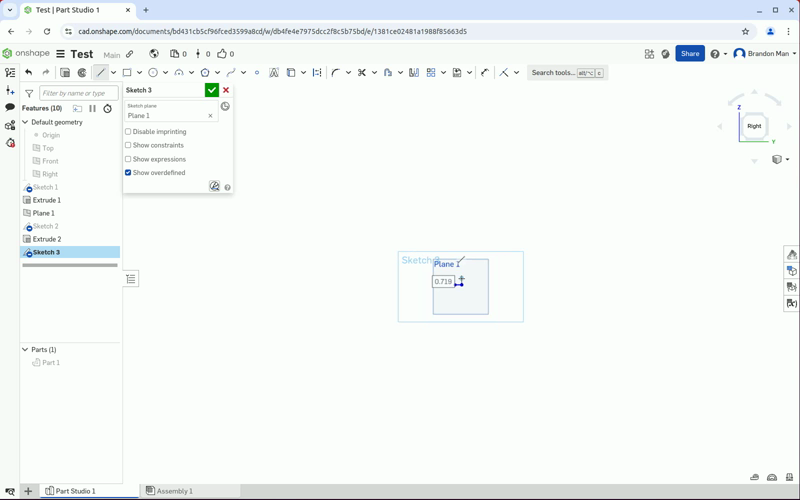
scroll(-6)
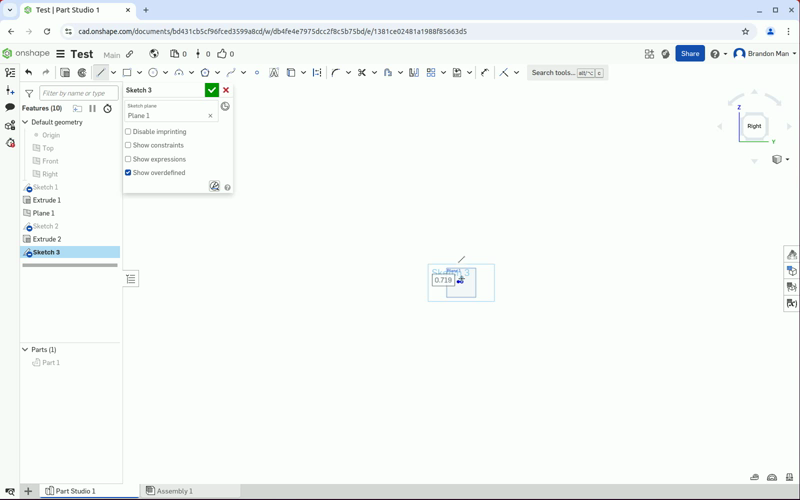
key_up(shift)
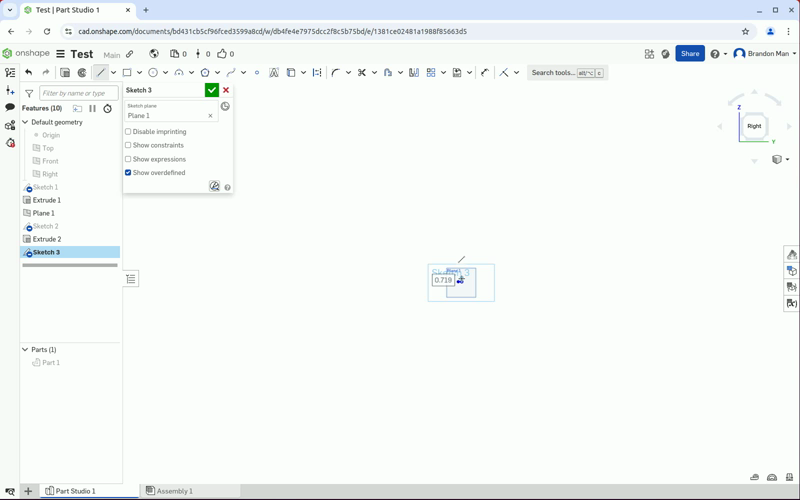
key_down(shift)
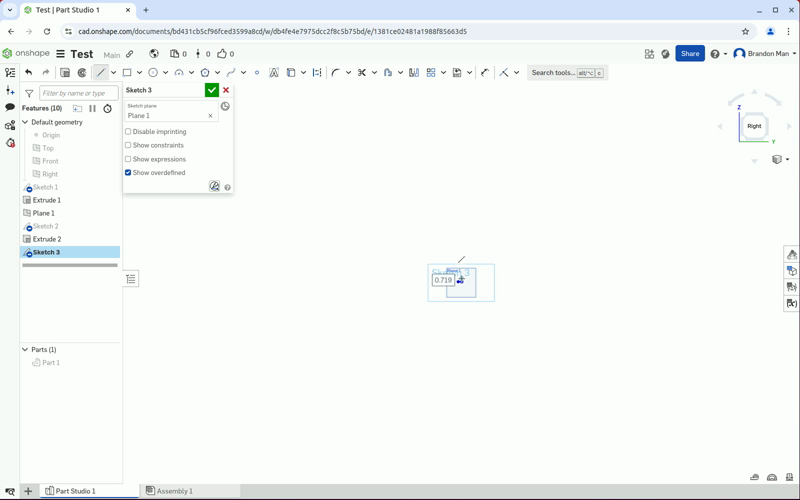
mouse_move(492, 278)
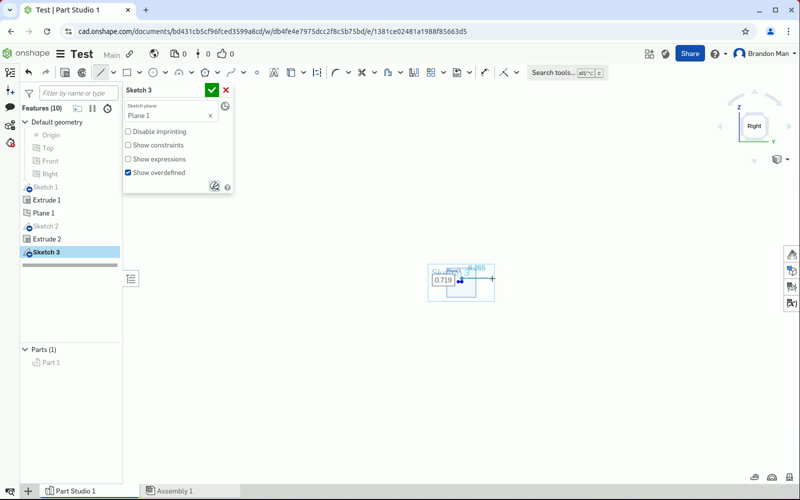
mouse_move(458, 278)
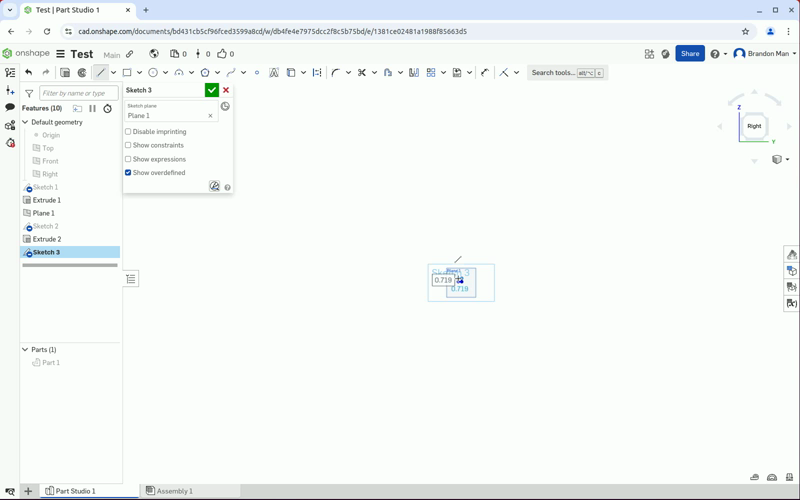
scroll(6)
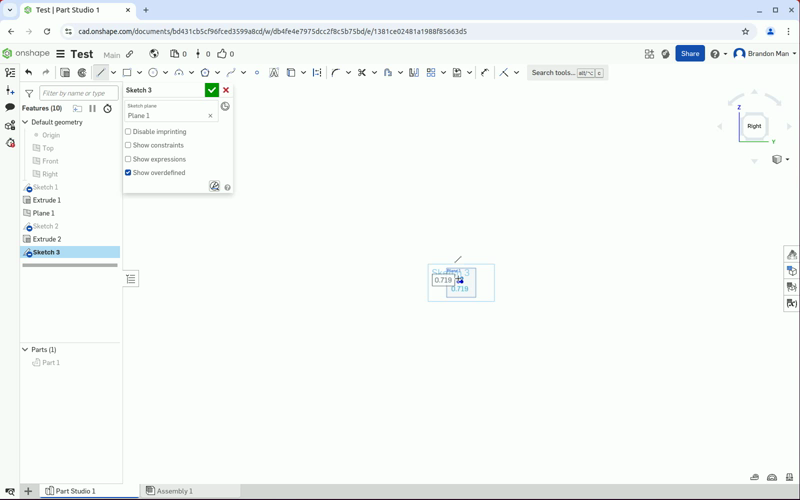
scroll(6)
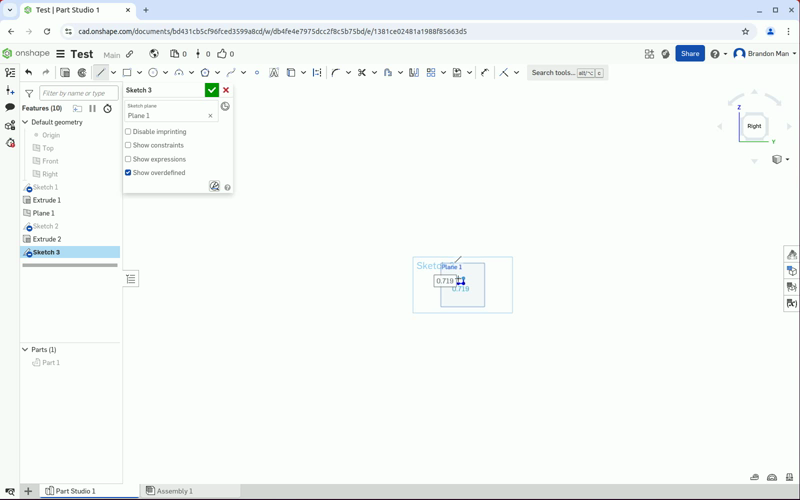
scroll(6)
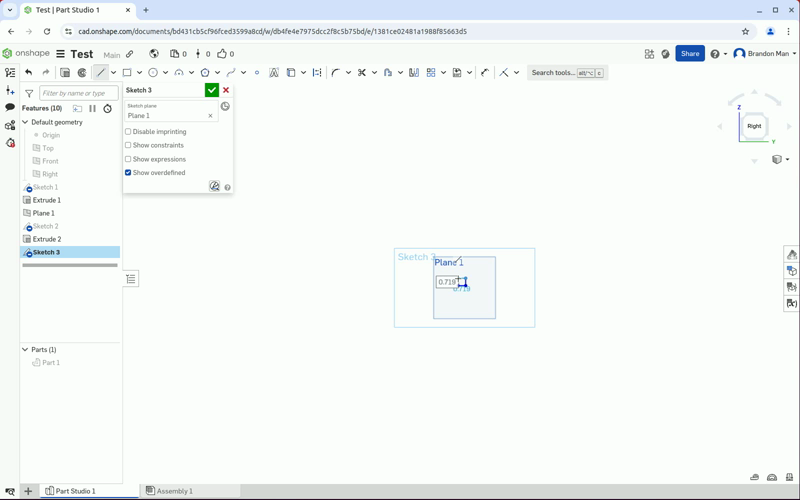
scroll(6)
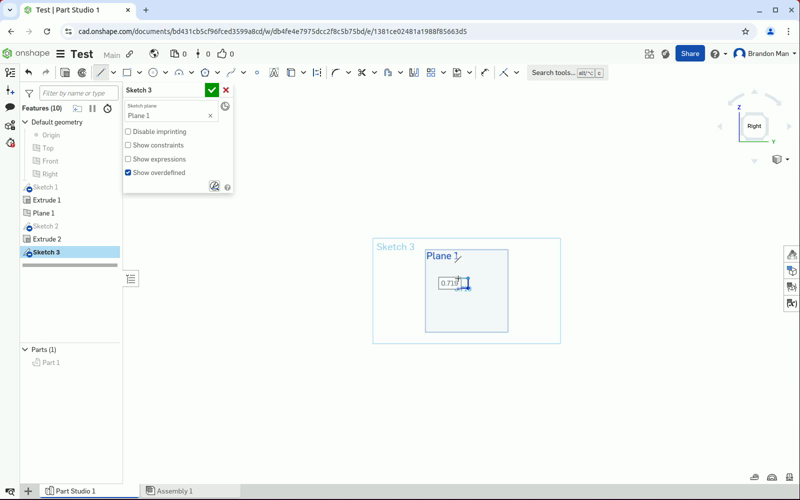
scroll(6)
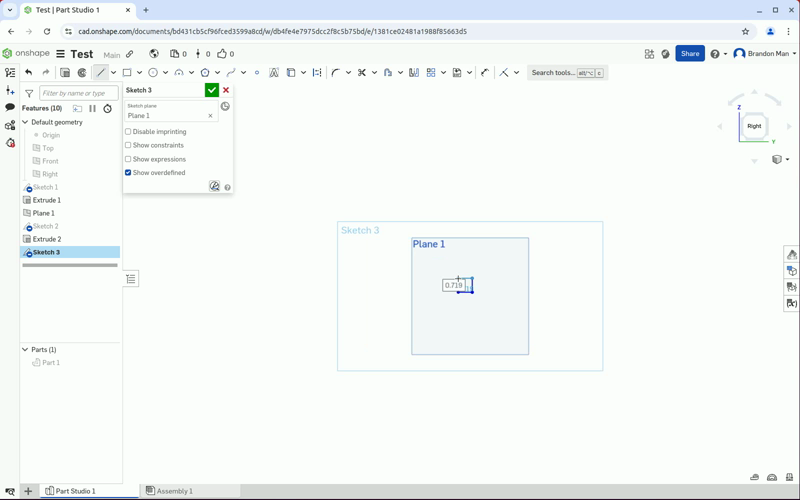
scroll(6)
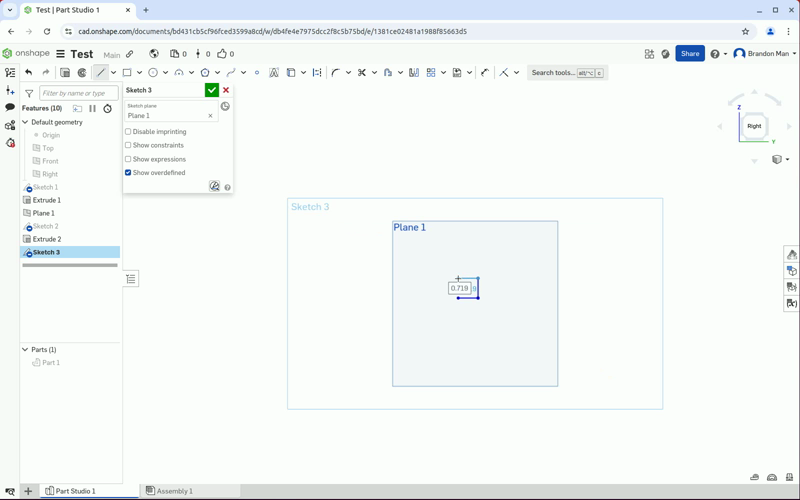
scroll(6)
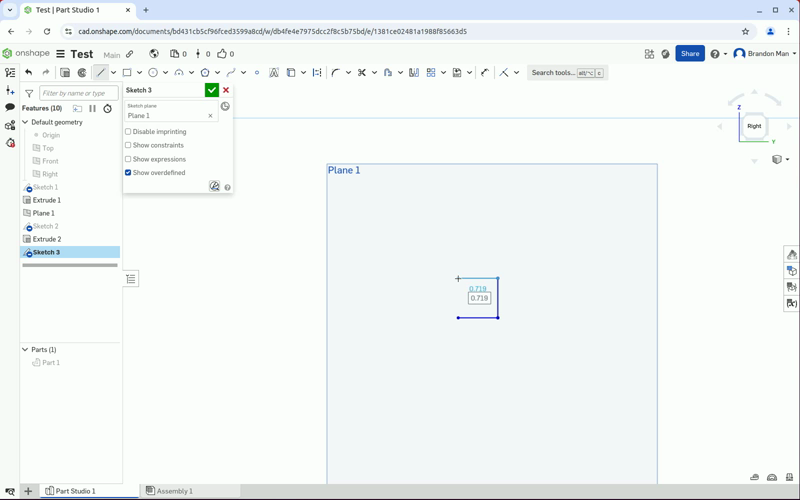
click(458, 278)
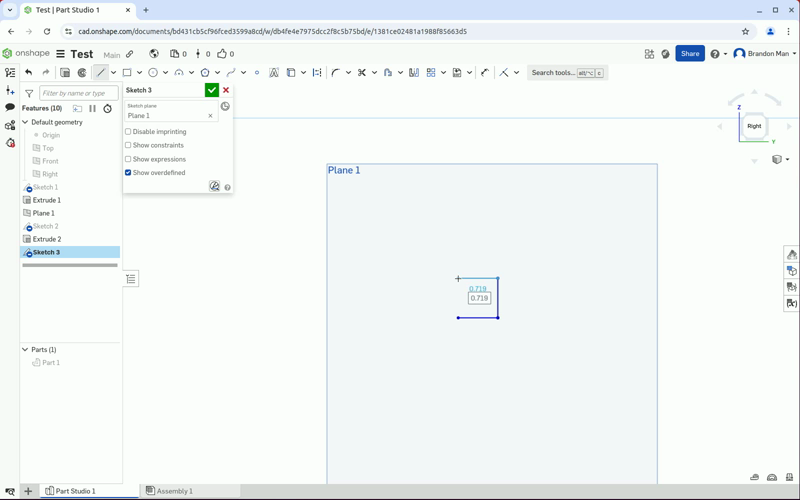
scroll(-6)
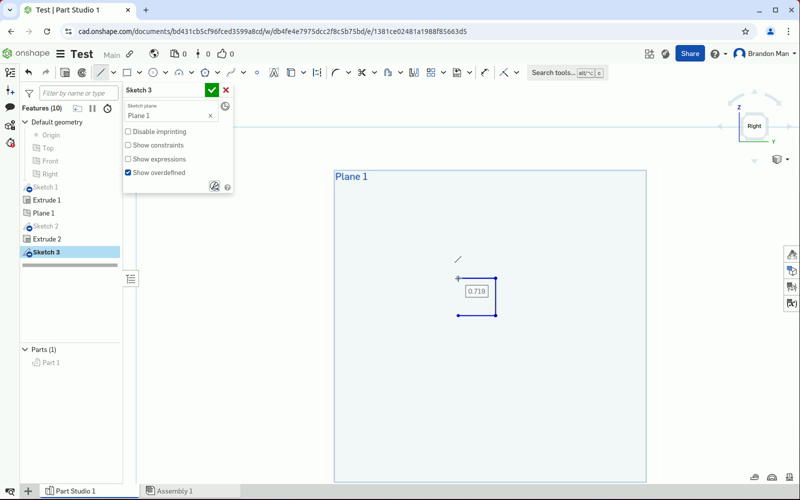
scroll(-6)
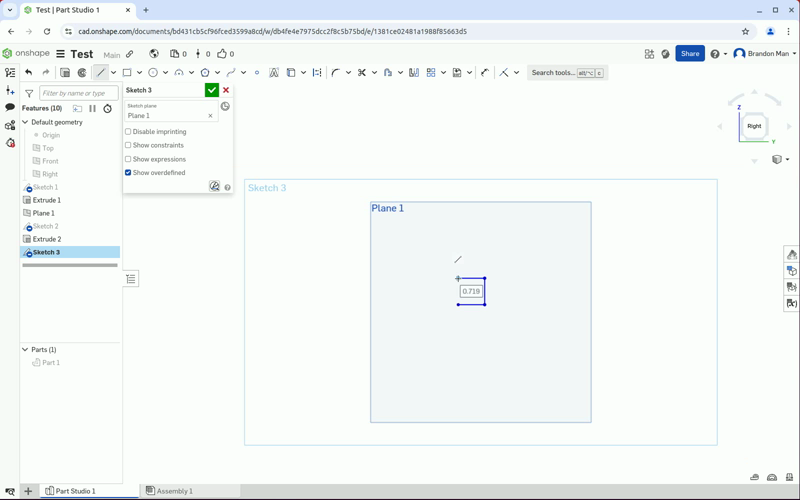
scroll(-6)
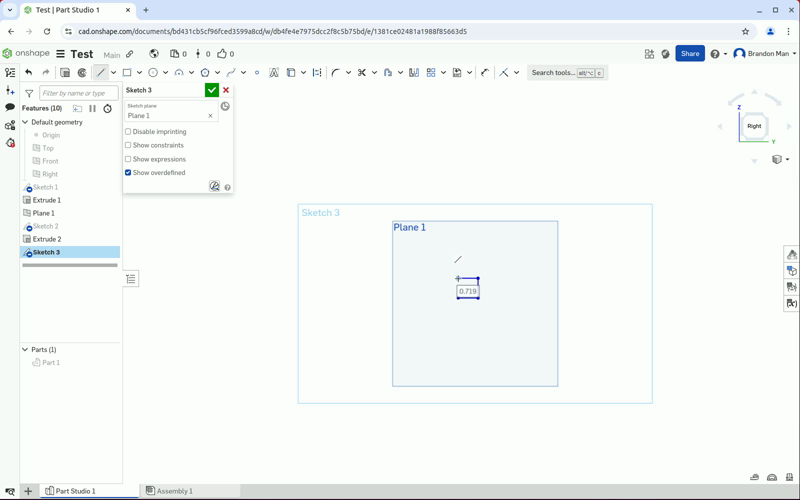
scroll(-6)
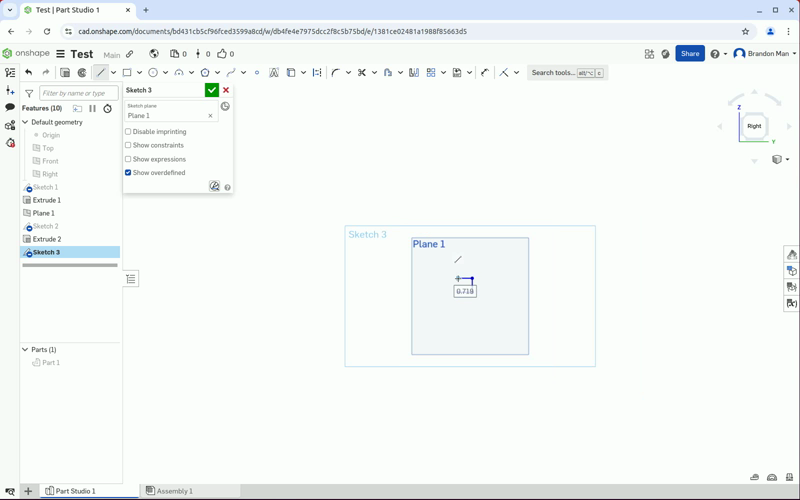
scroll(-6)
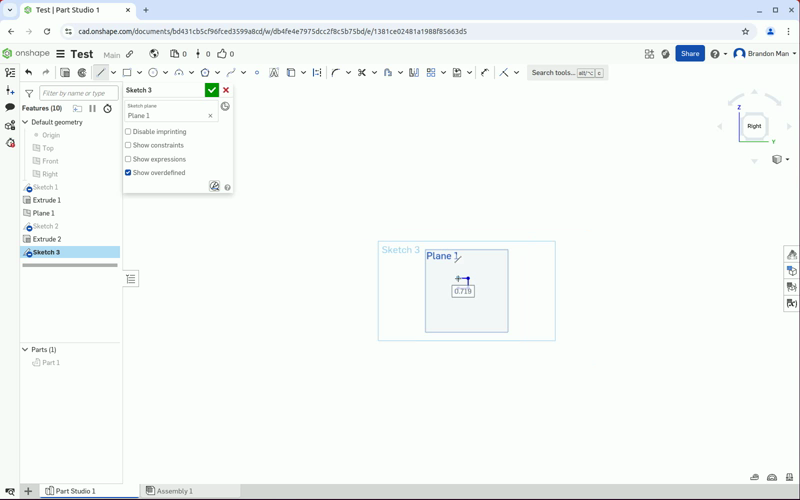
scroll(-6)
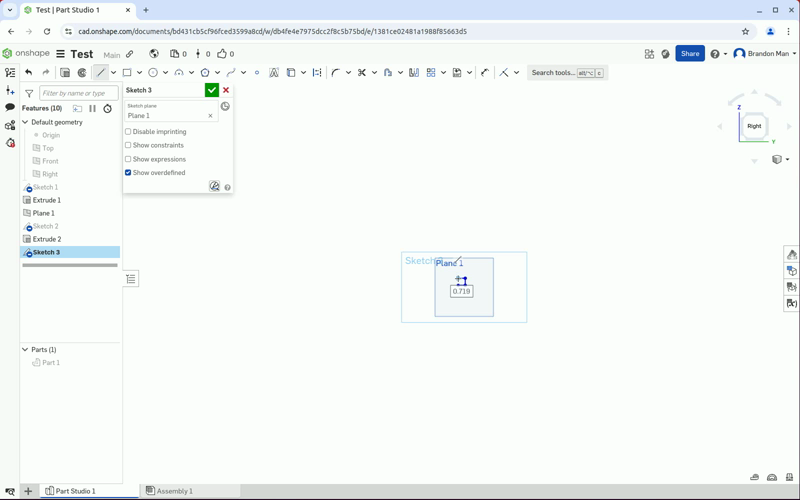
scroll(-6)
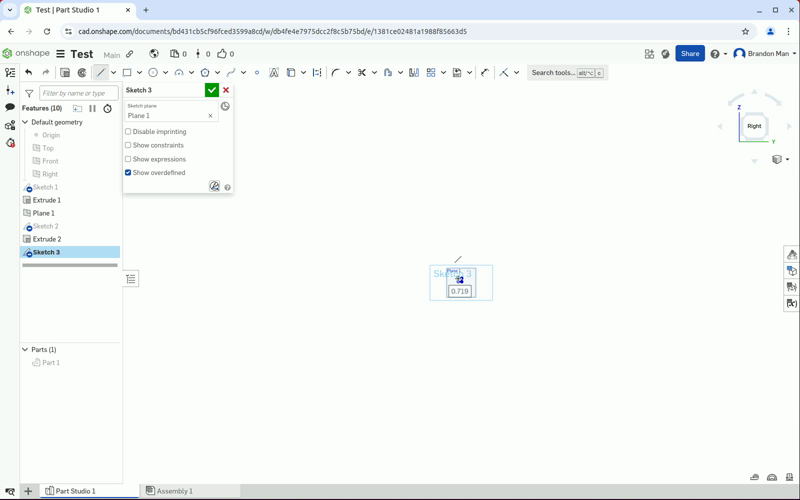
key_up(shift)
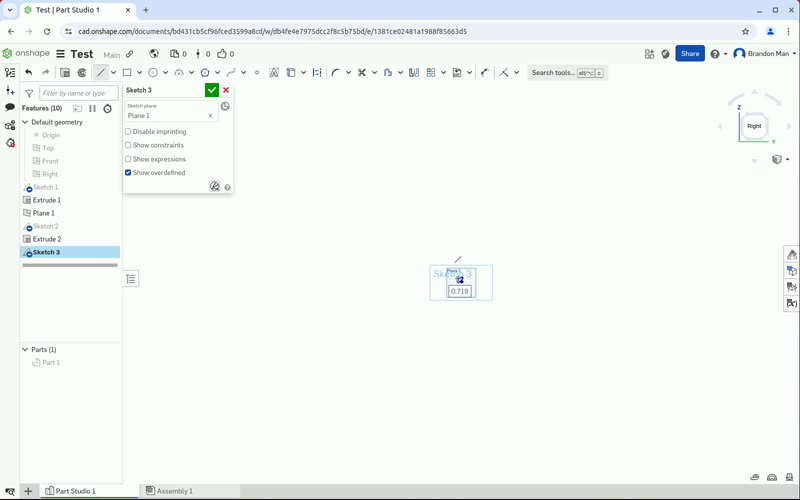
mouse_move(488, 278)
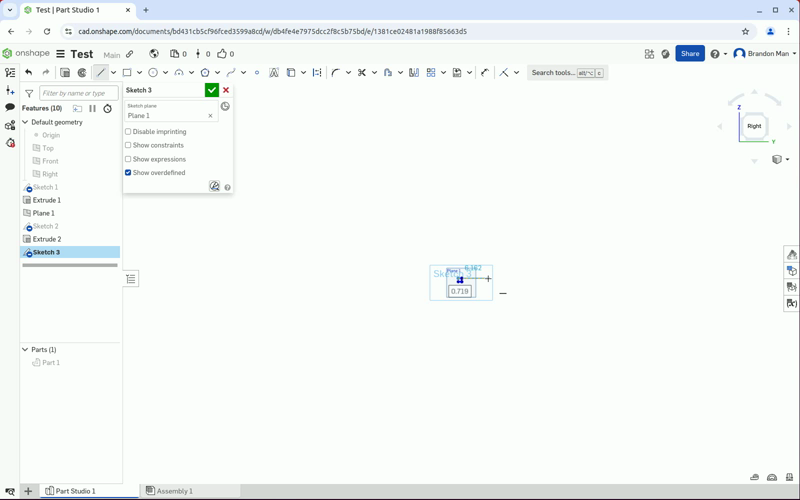
key_down(shift)
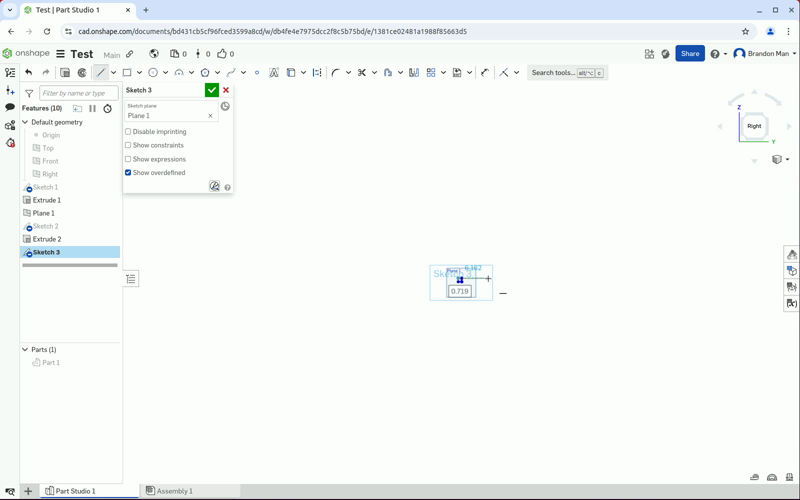
mouse_move(458, 281)
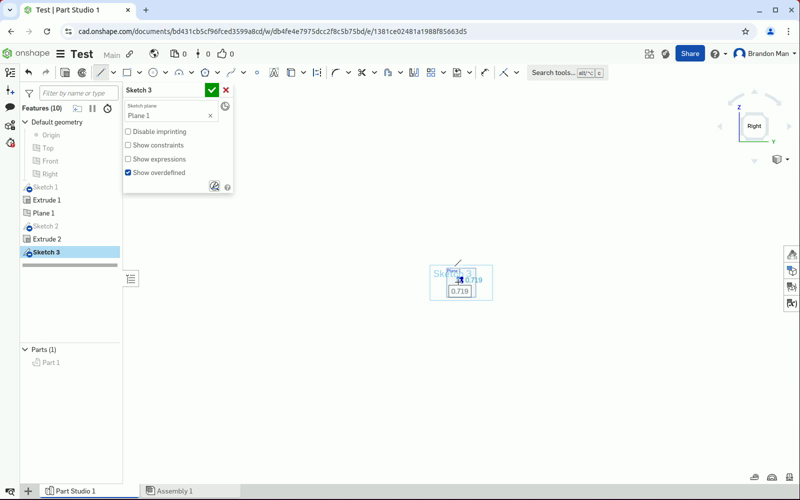
scroll(6)
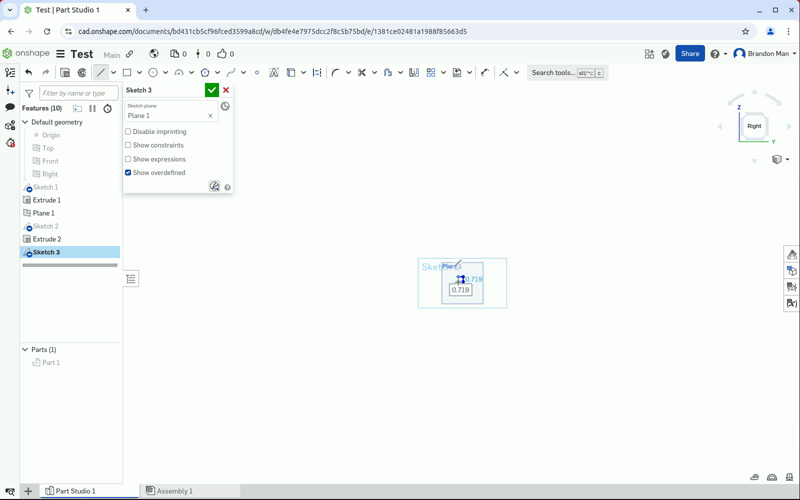
scroll(6)
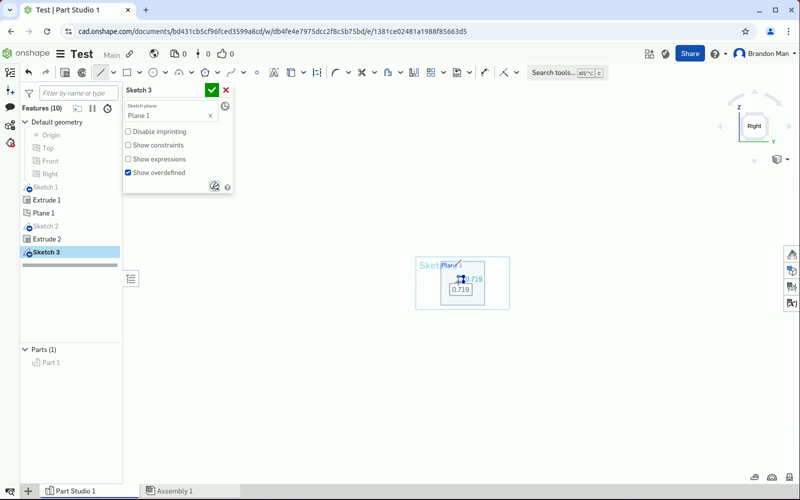
scroll(6)
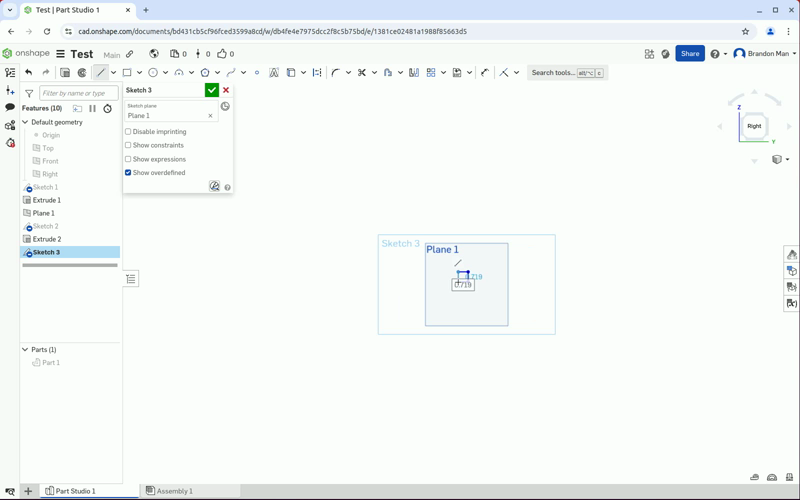
scroll(6)
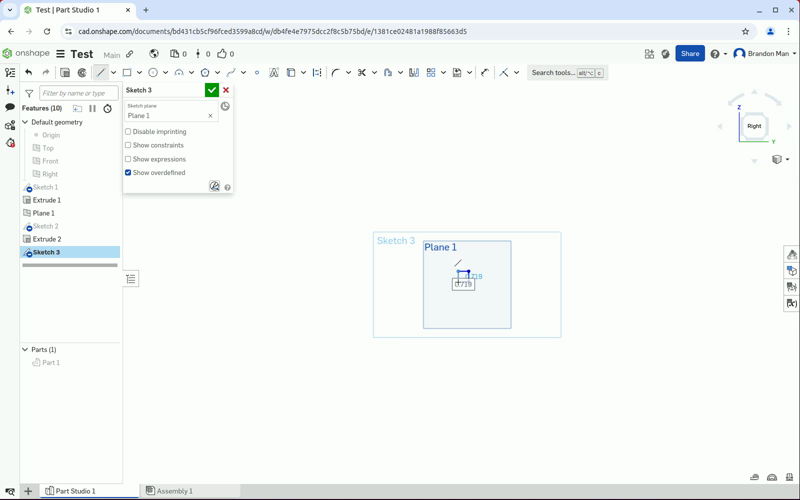
scroll(6)
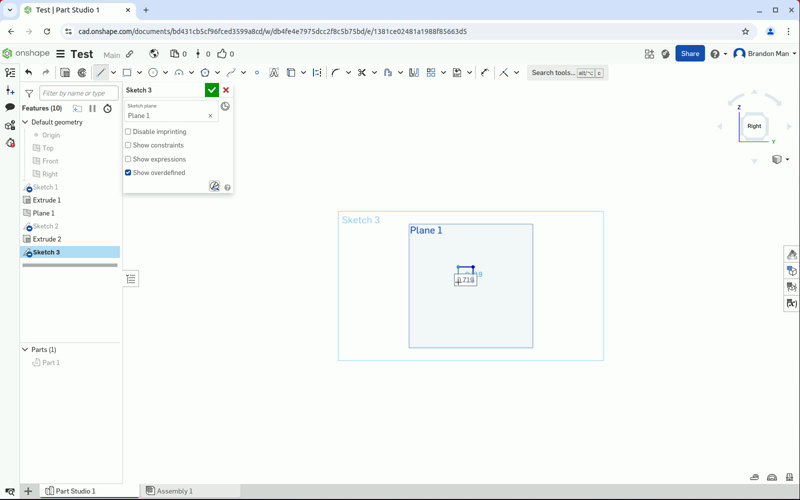
scroll(6)
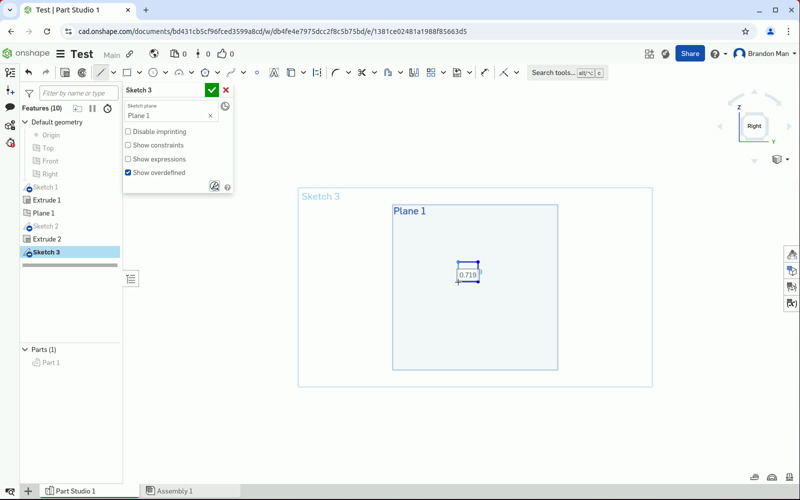
scroll(6)
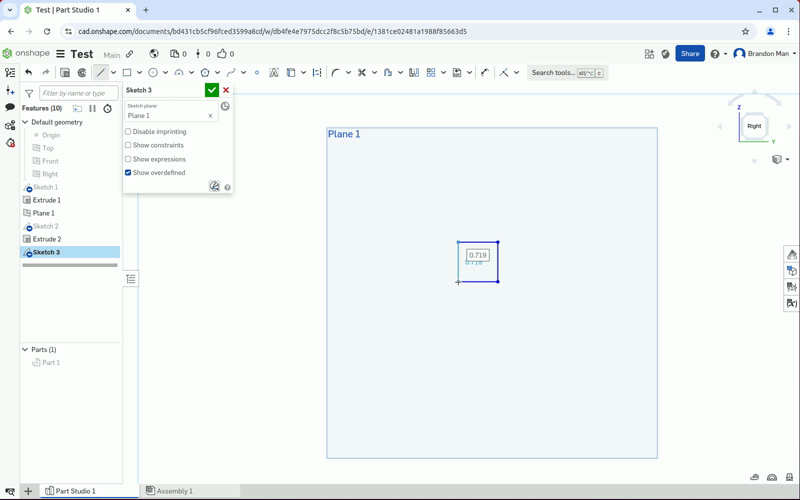
key_up(shift)
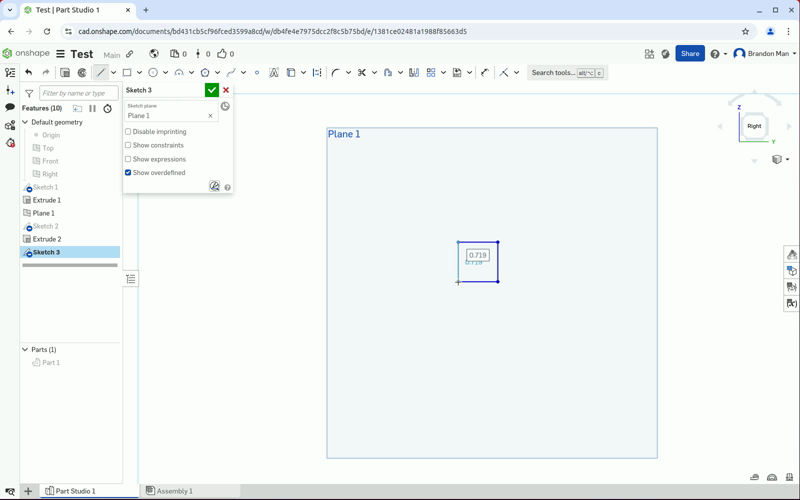
click(458, 281)
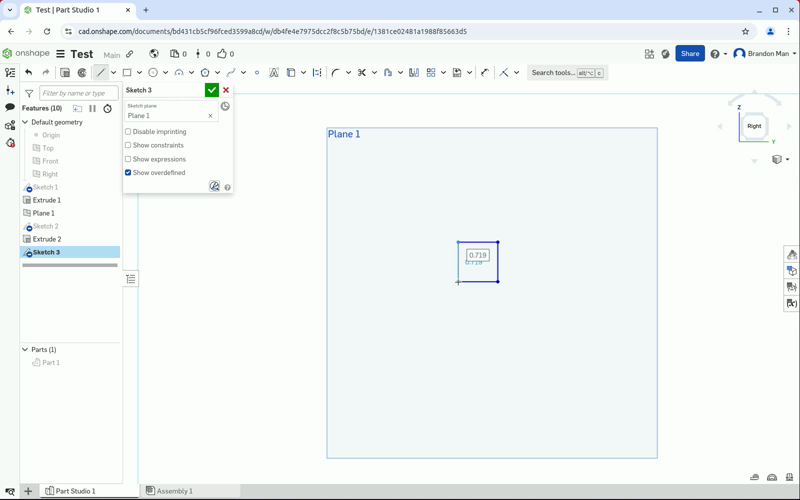
scroll(-6)
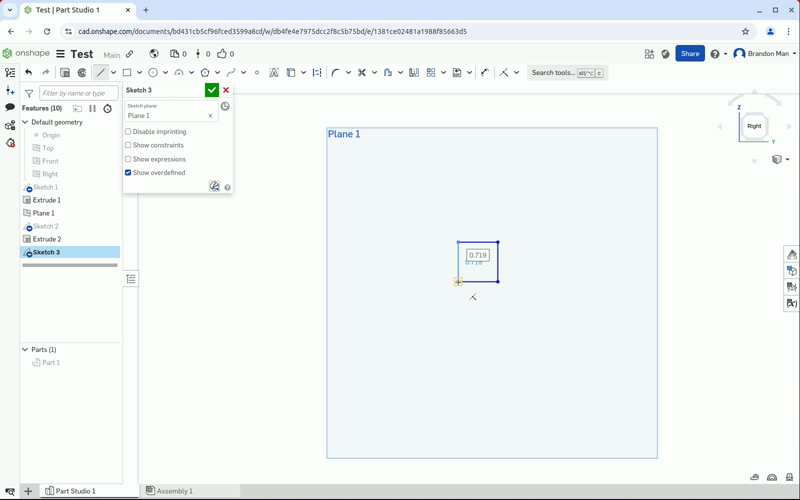
scroll(-6)
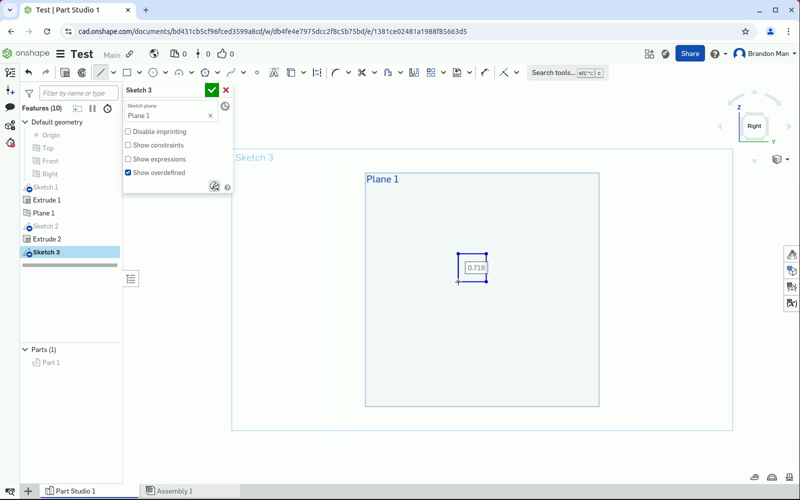
scroll(-6)
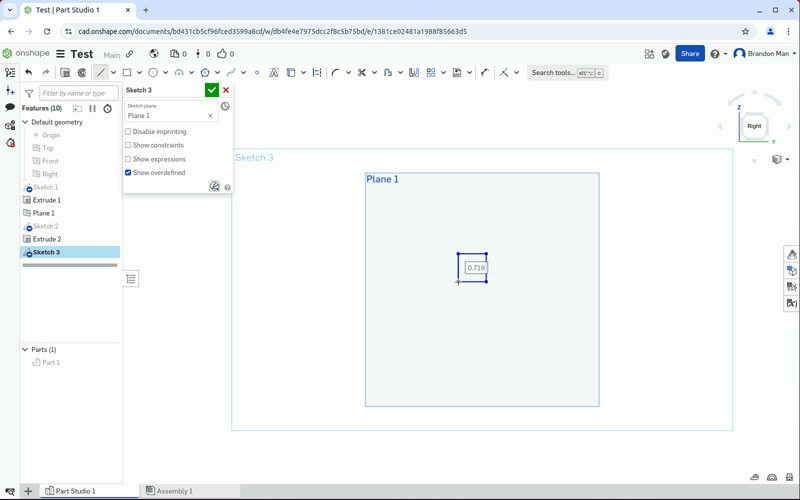
scroll(-6)
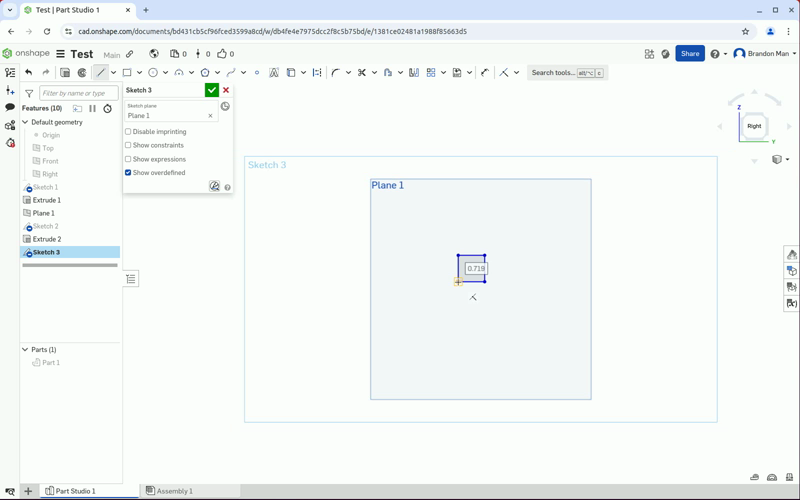
scroll(-6)
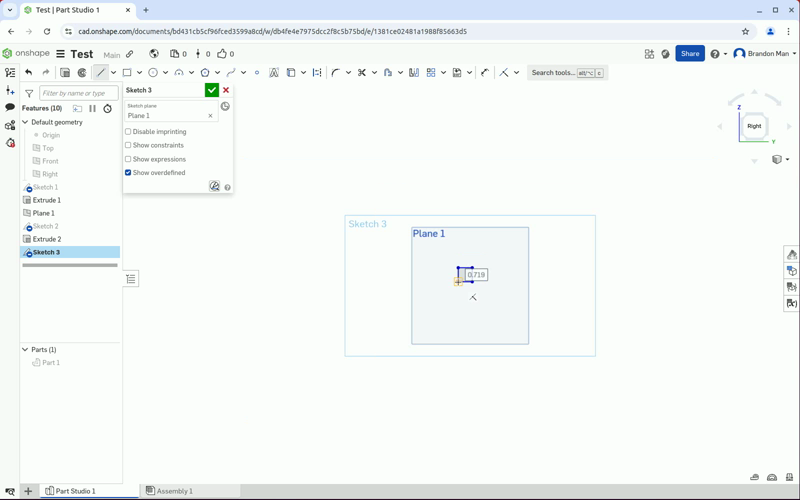
scroll(-6)
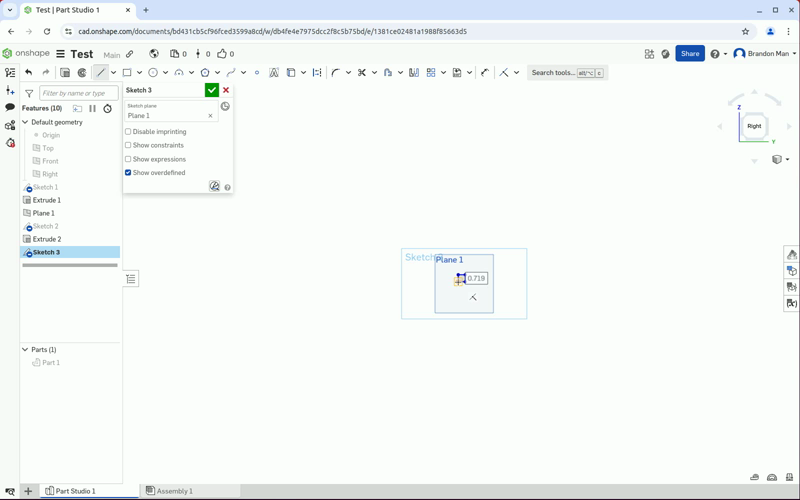
scroll(-6)
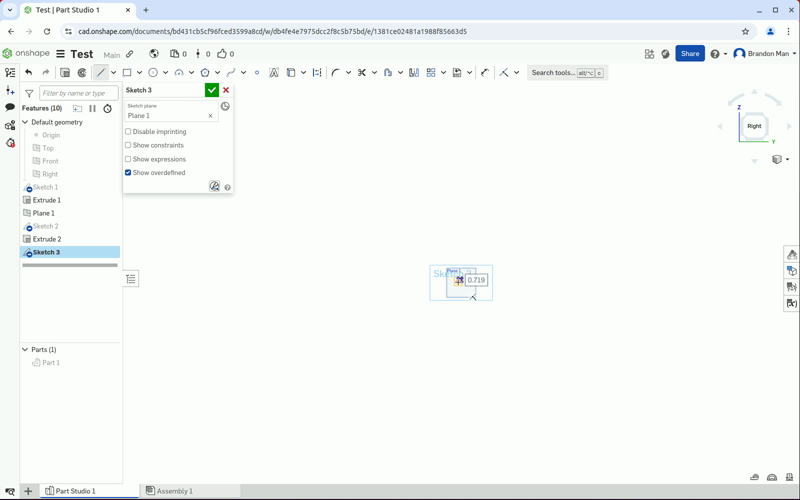
key(esc)
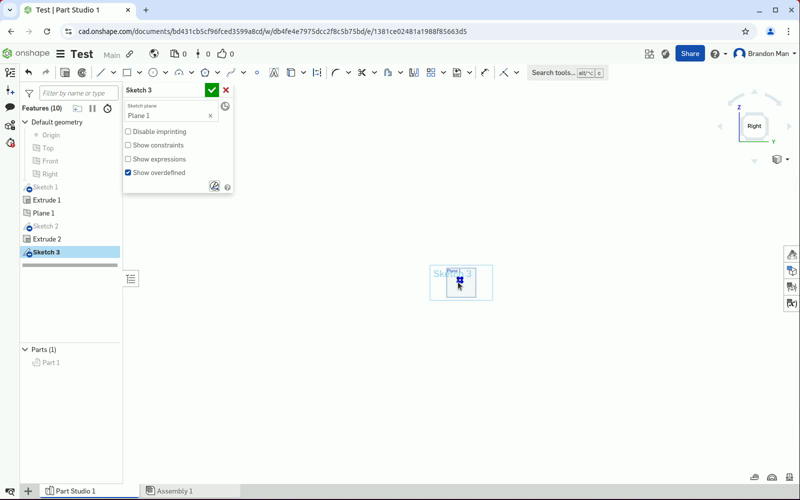
mouse_move(460, 278)
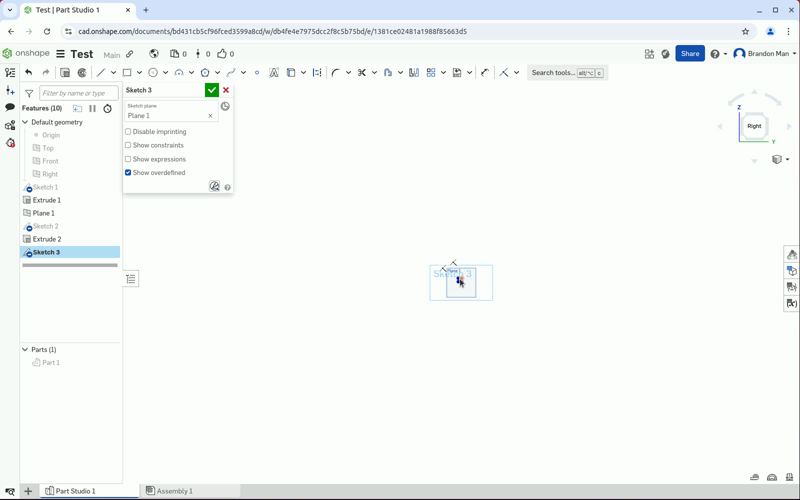
scroll(6)
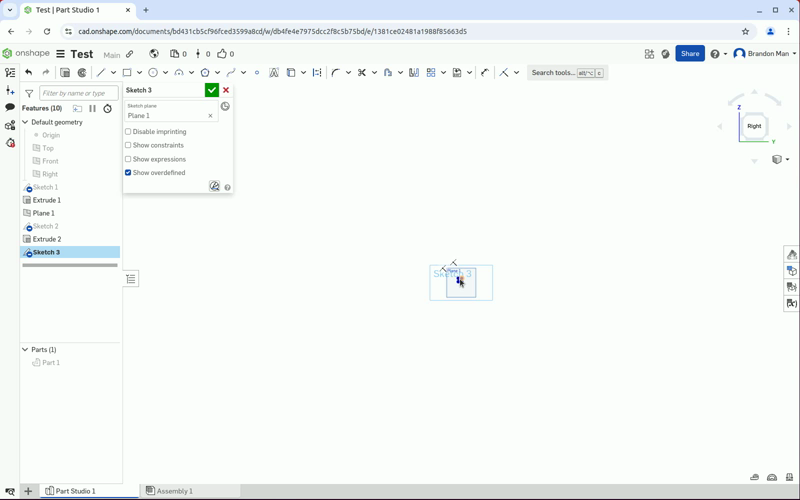
scroll(6)
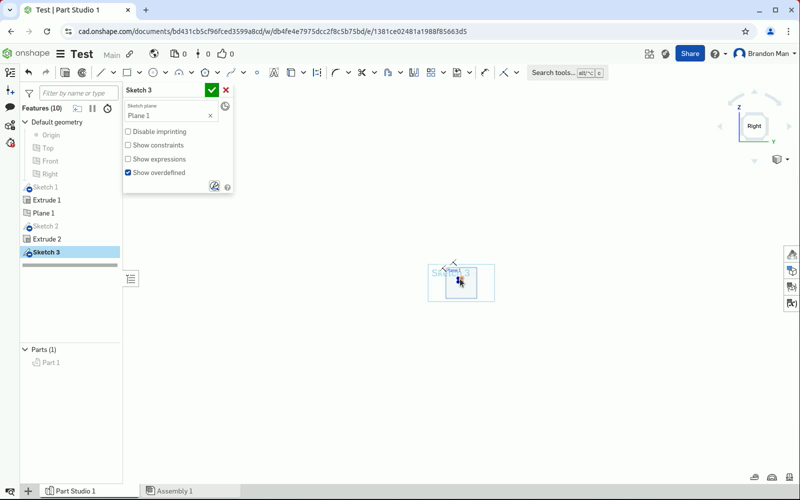
scroll(6)
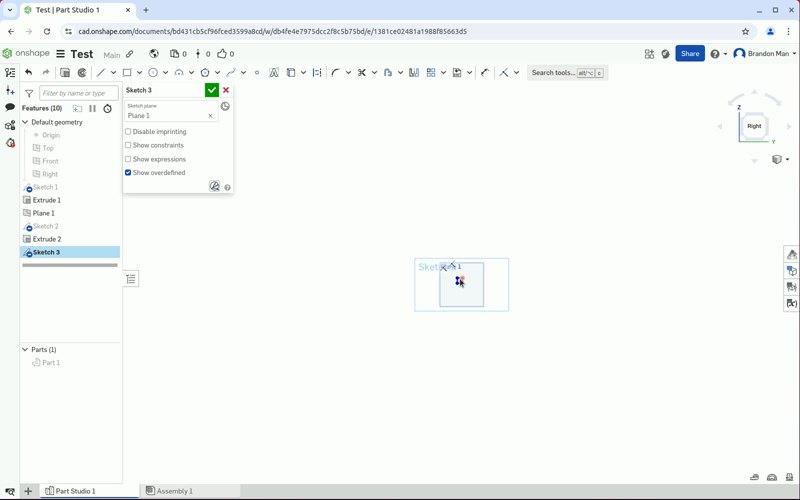
scroll(6)
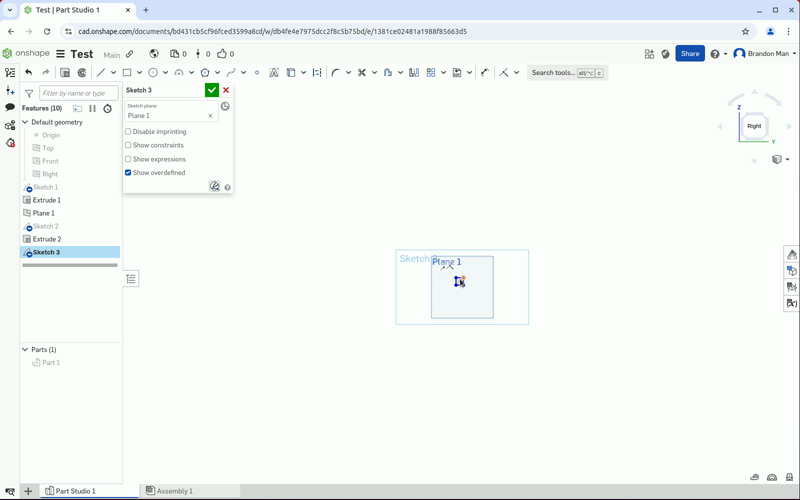
scroll(6)
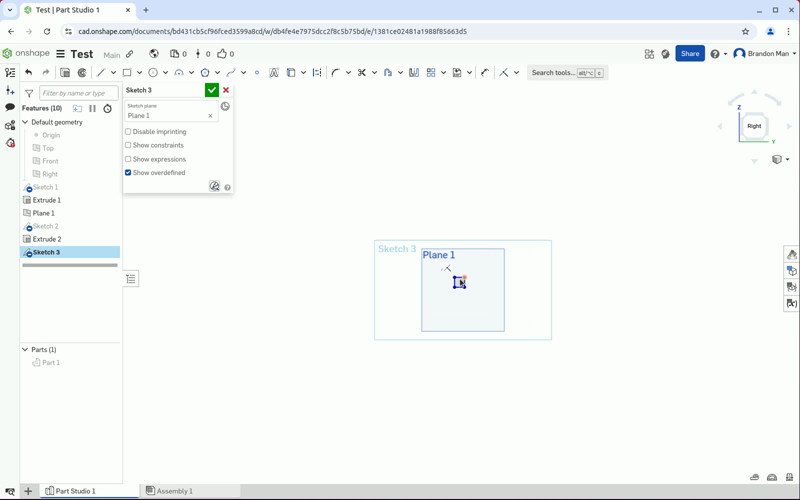
scroll(6)
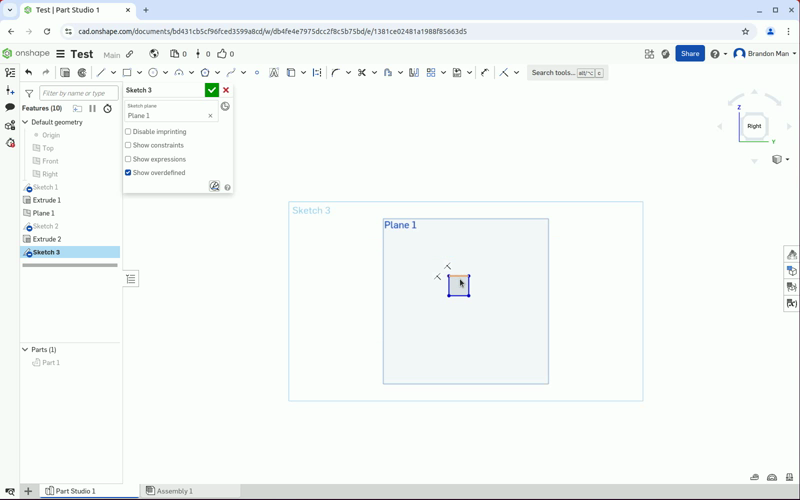
scroll(6)
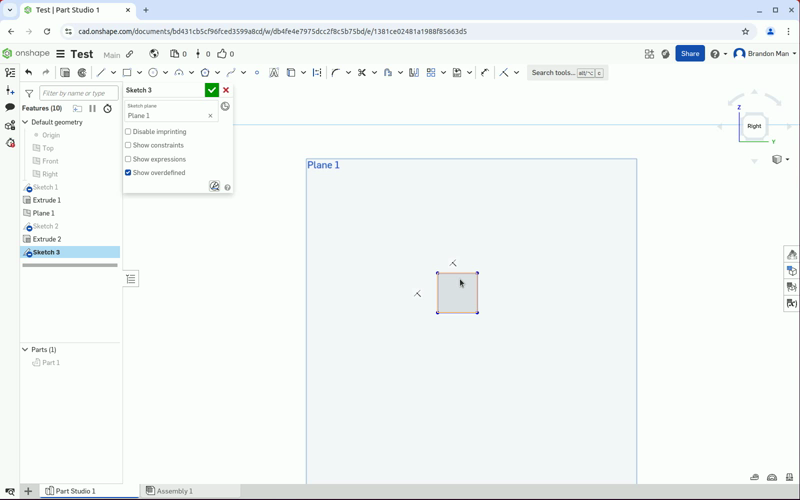
click(460, 278)
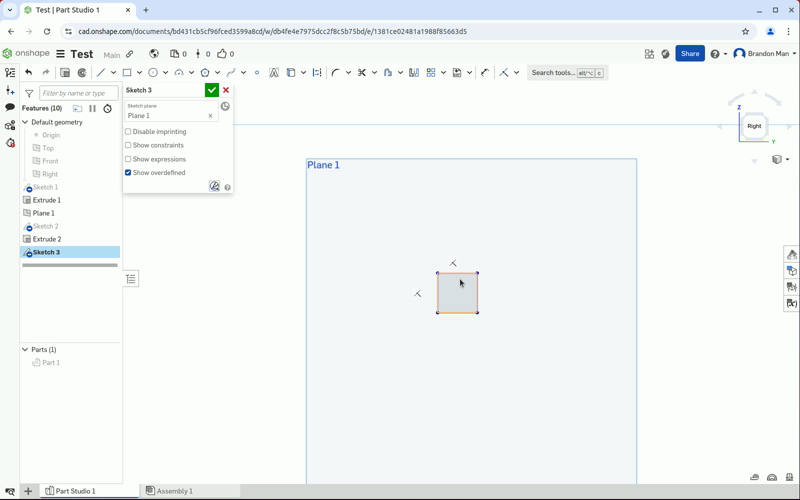
scroll(-6)
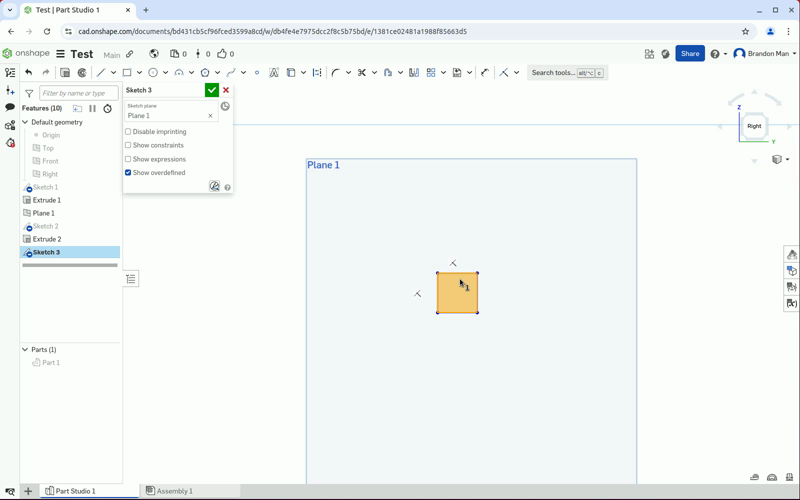
scroll(-6)
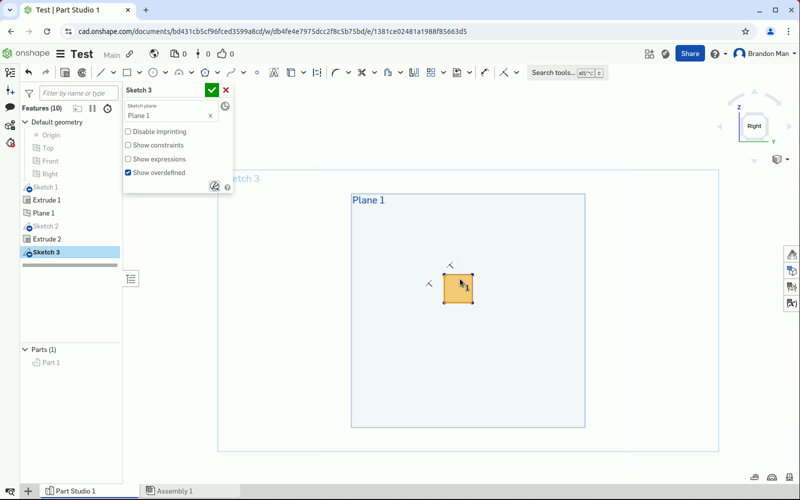
scroll(-6)
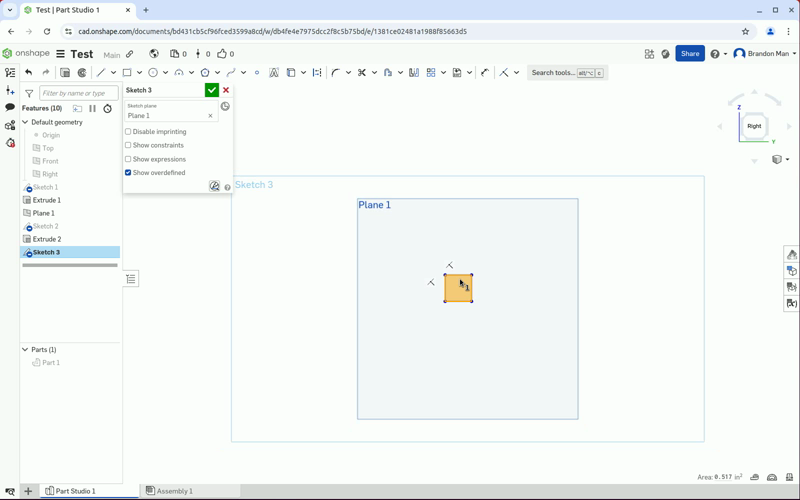
scroll(-6)
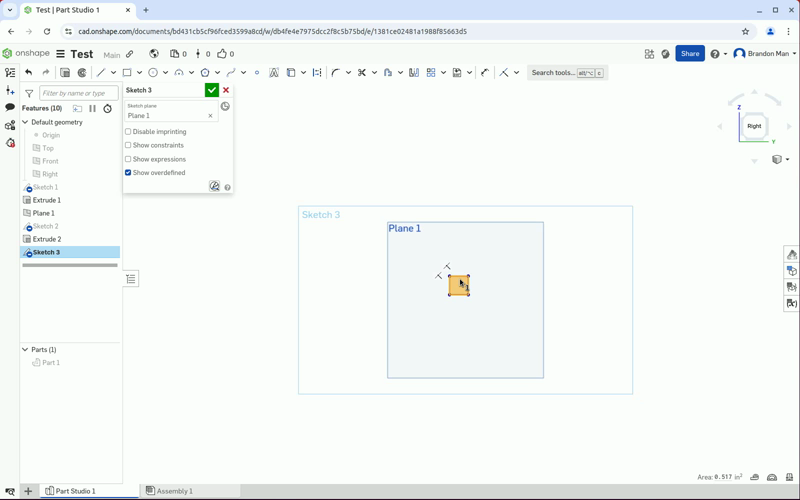
scroll(-6)
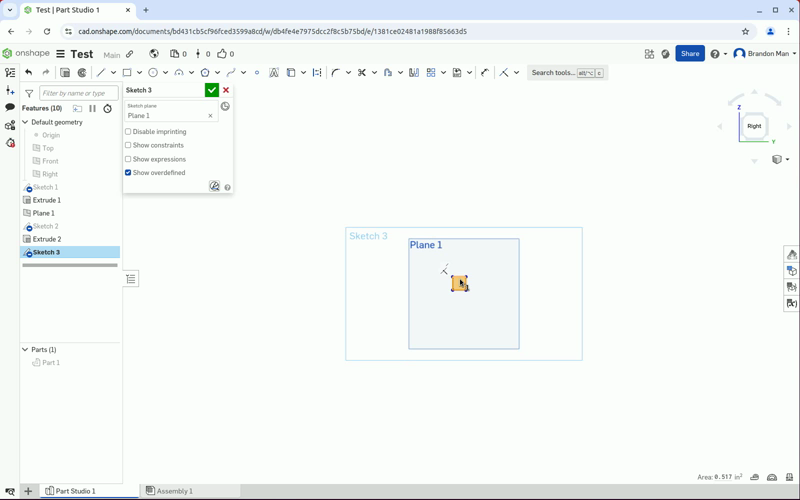
scroll(-6)
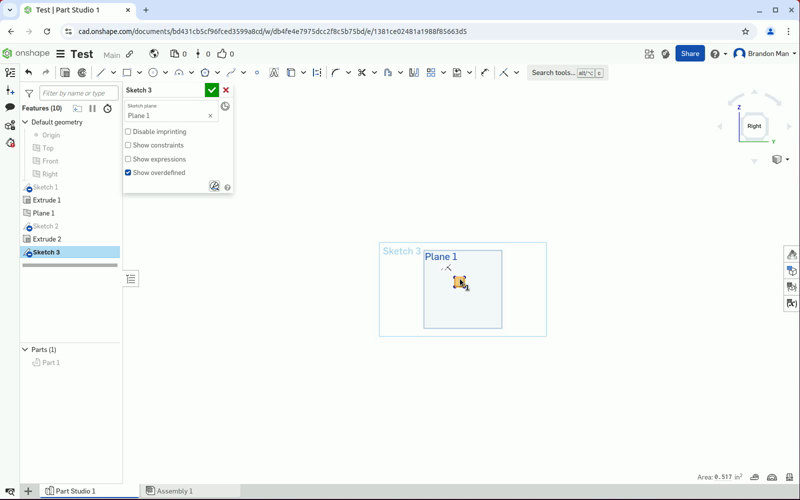
scroll(-6)
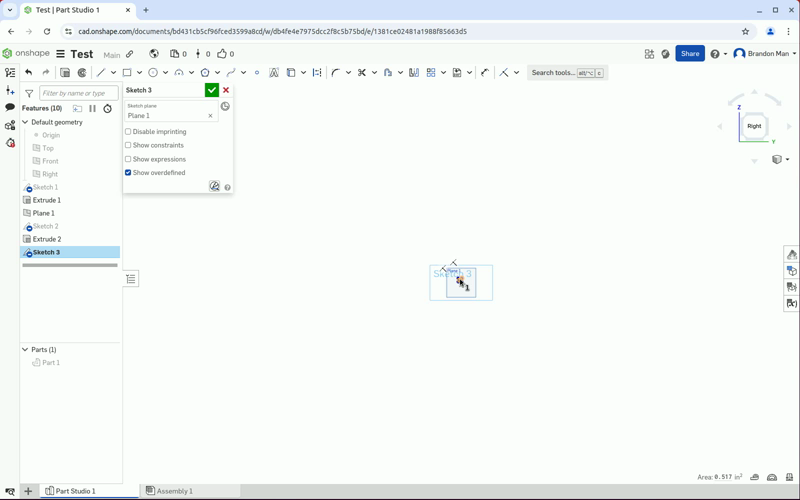
mouse_move(73, 352)
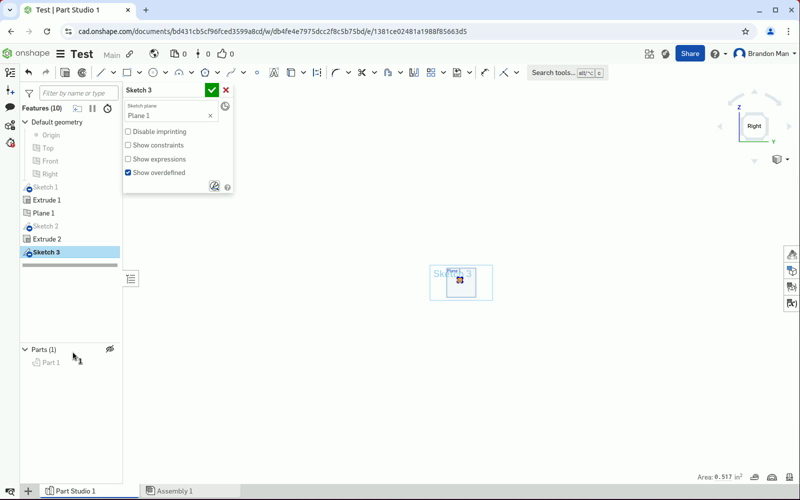
key(shift+y)
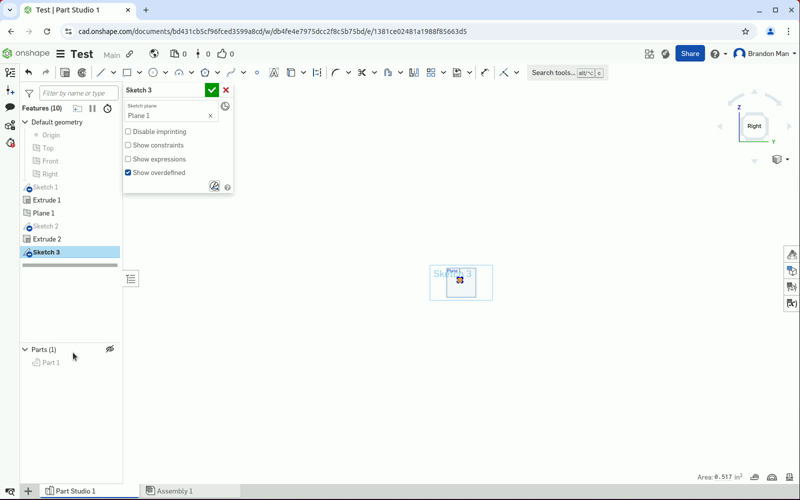
key(shift+e)
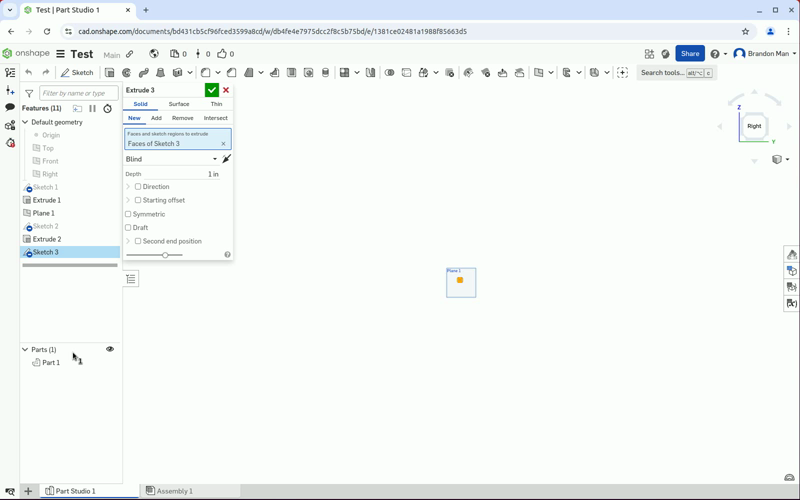
mouse_move(143, 106)
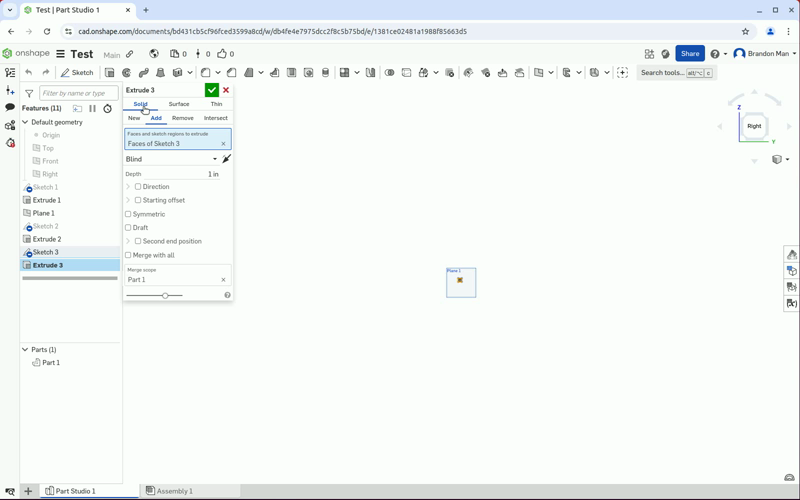
click(143, 106)
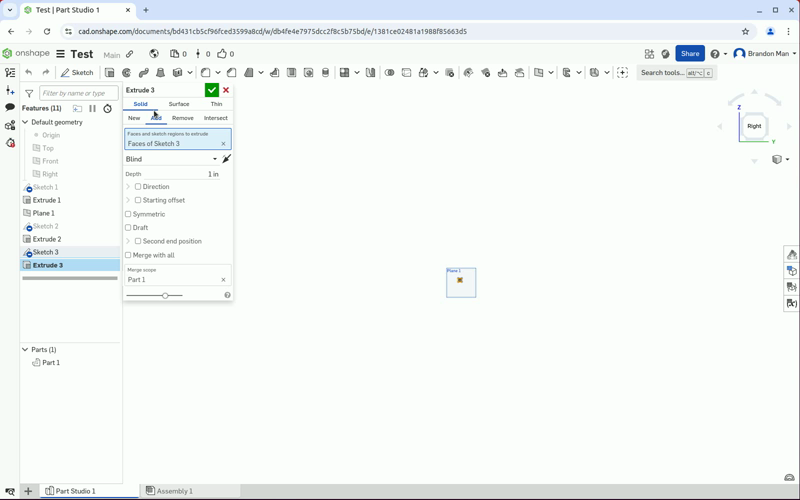
mouse_move(186, 120)
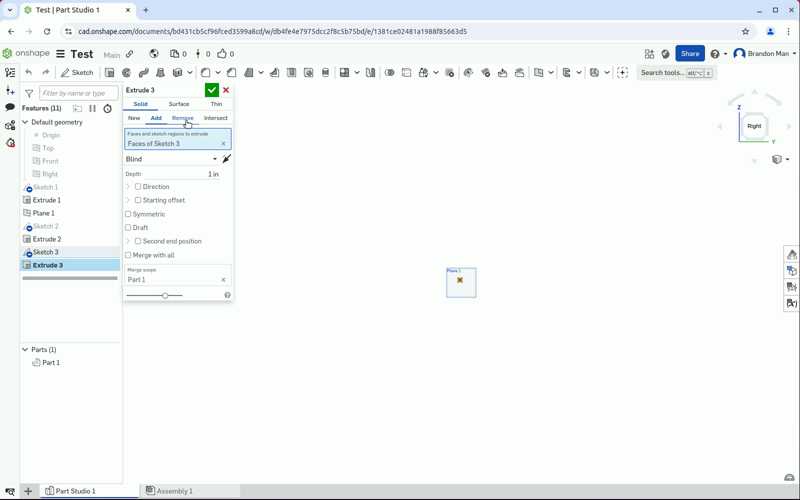
click(186, 120)
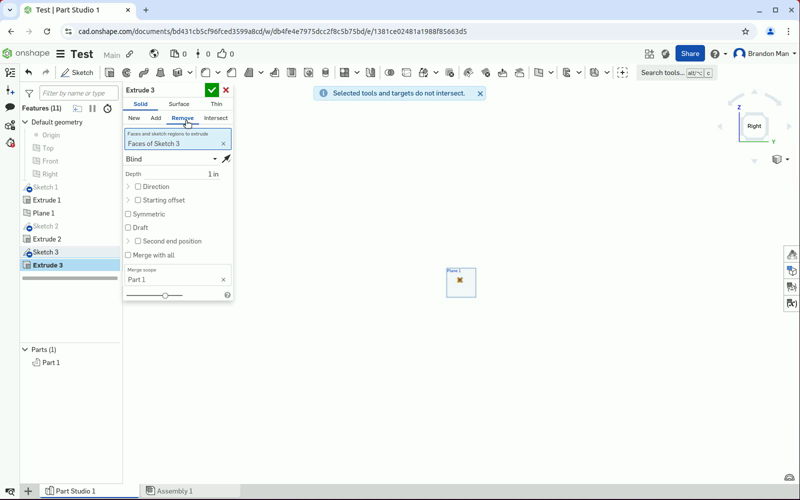
key(tab, 4)
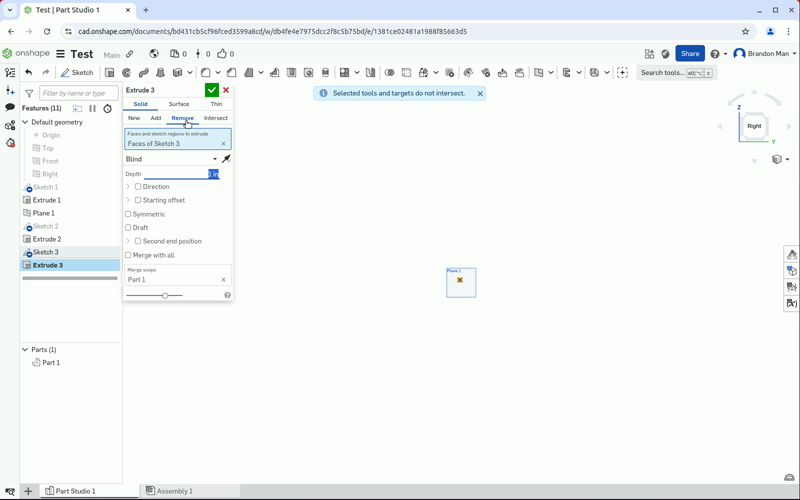
text(25.034)
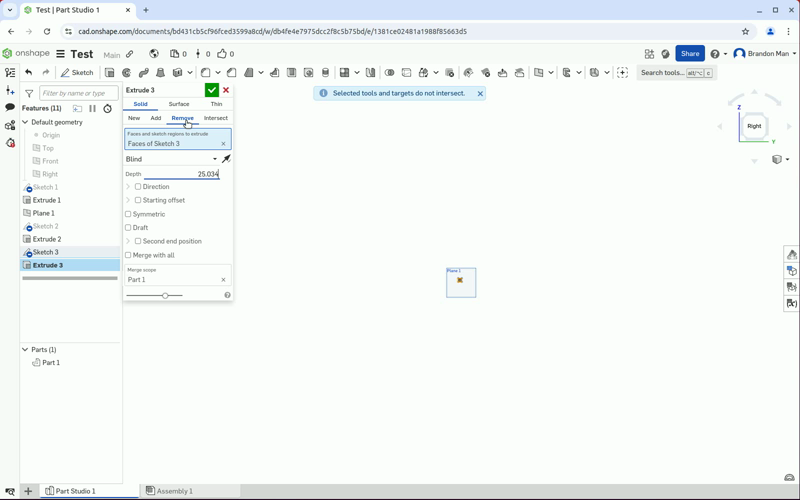
key(tab, 6)
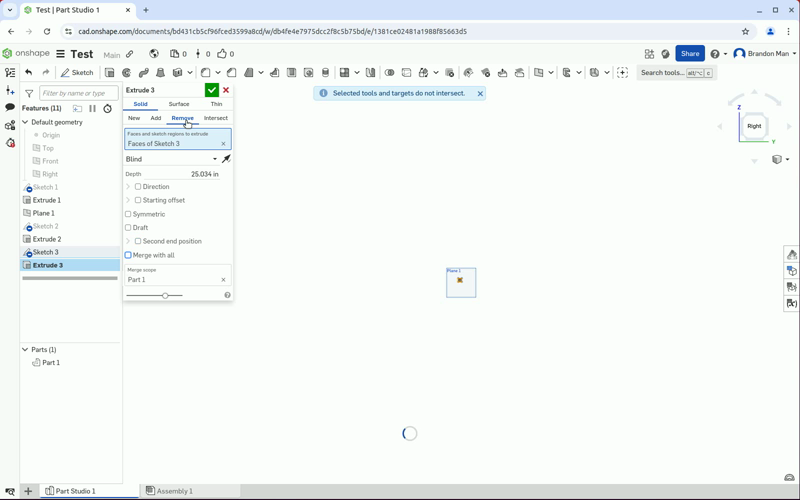
key(space)
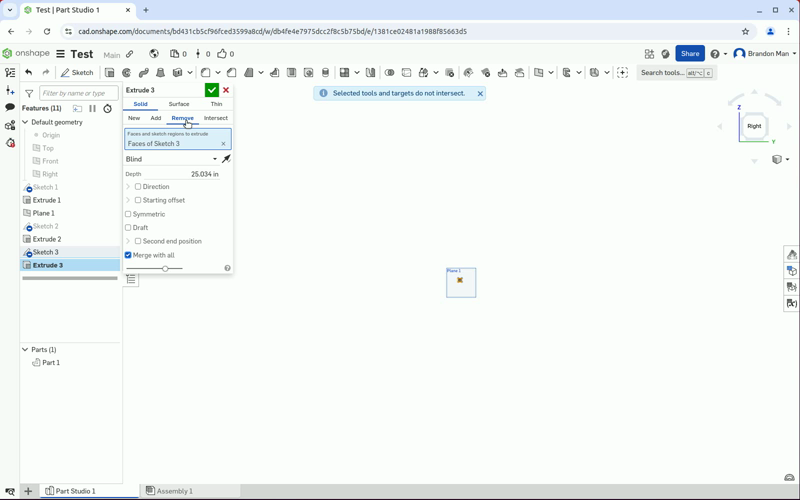
key(enter)
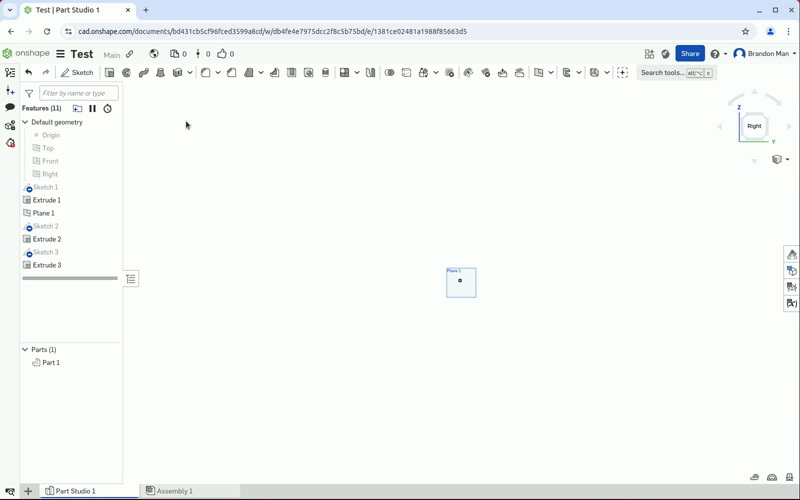
key(shift+h)
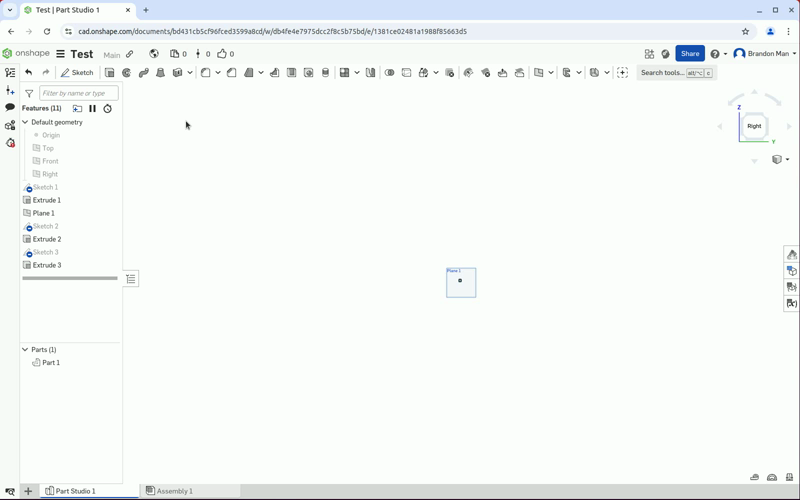
key(shift+h)
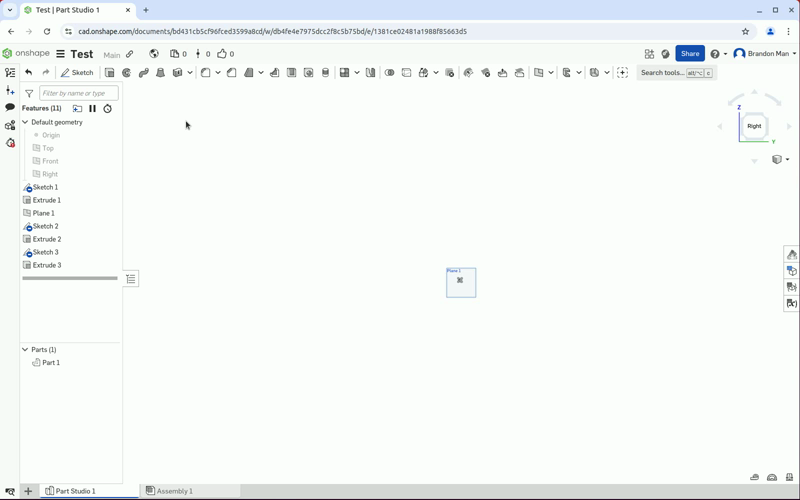
key(shift+7)
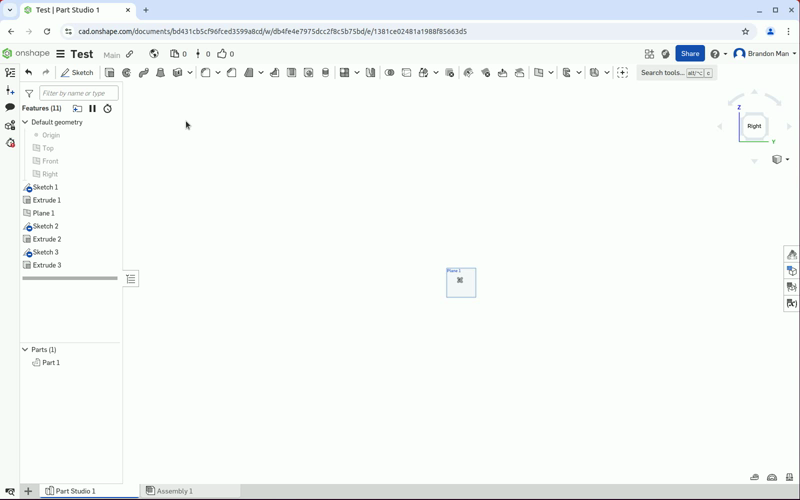
key(right, 2)
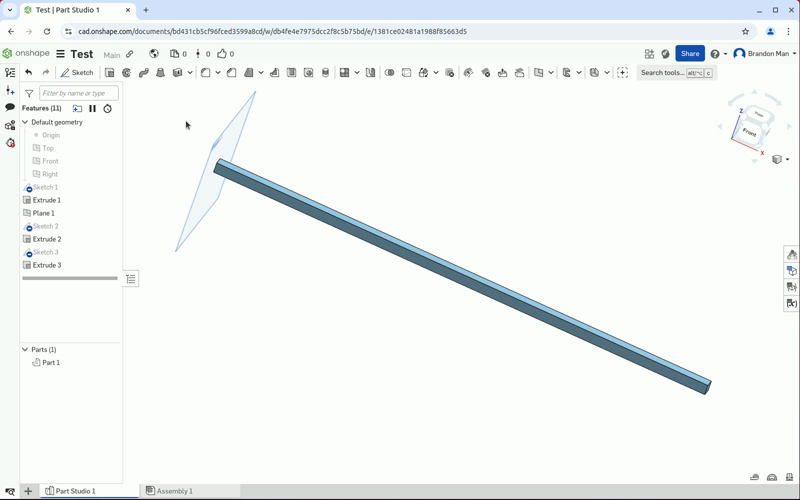
key(down, 2)
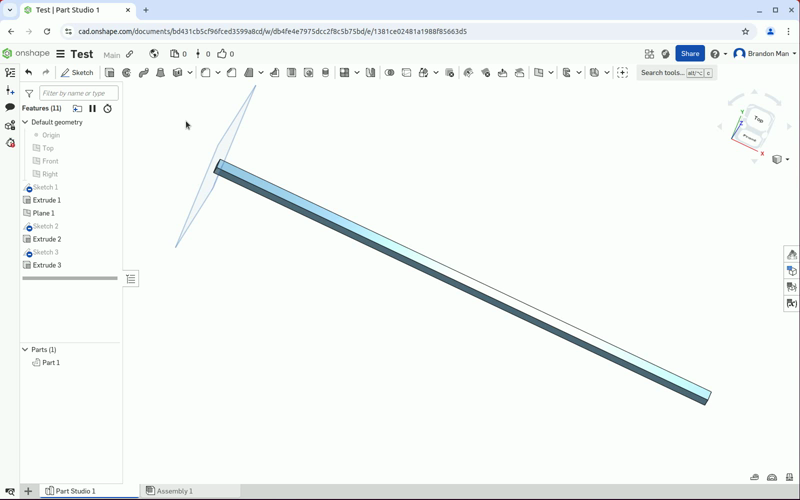
key(up, 2)
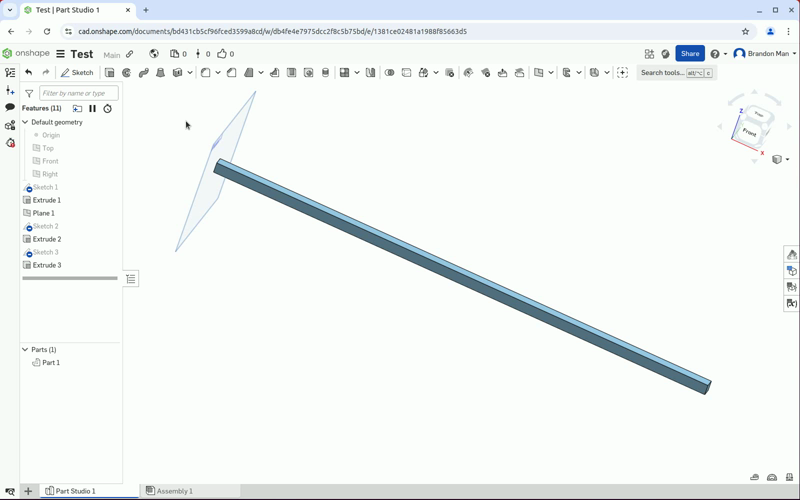
key(left, 2)
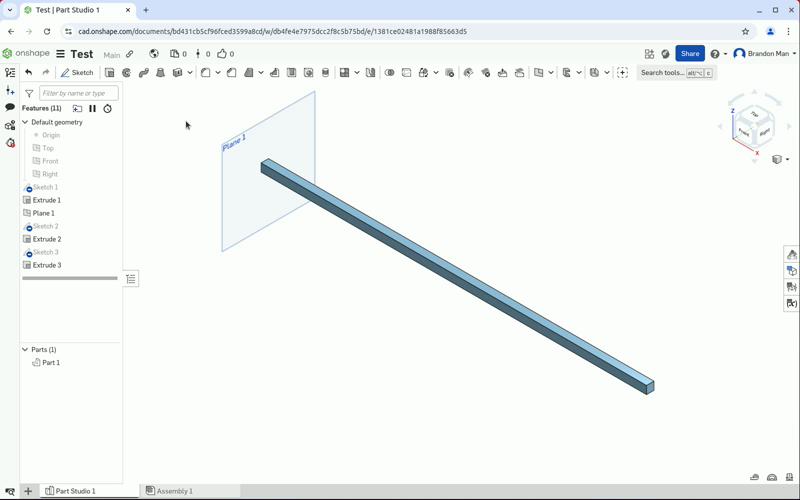
mouse_move(73, 189)
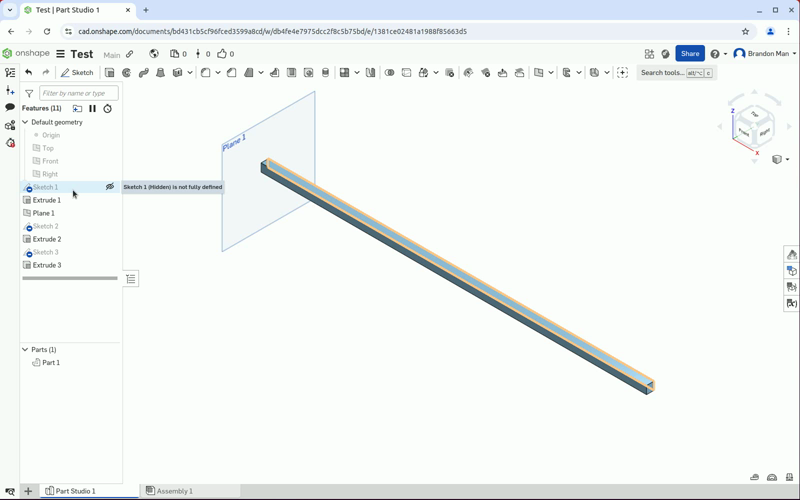
click(73, 189)